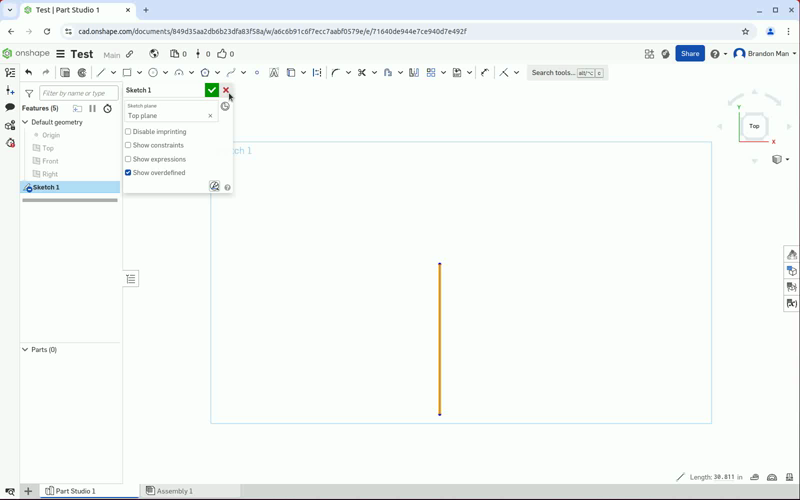
key(shift+h)
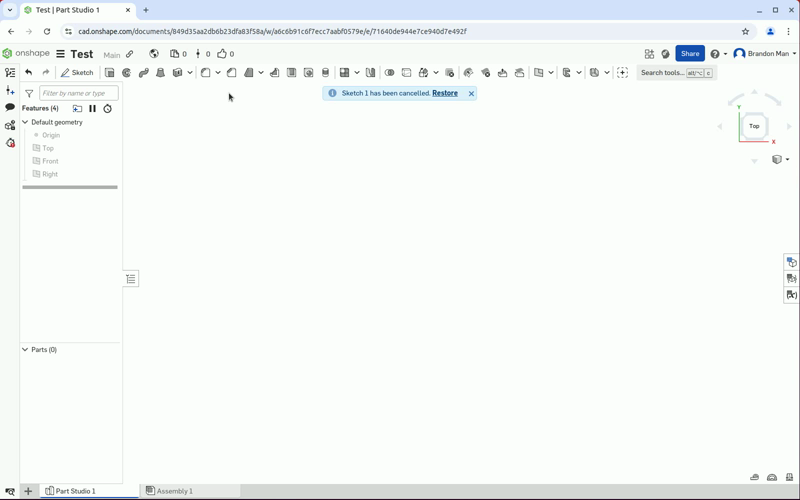
mouse_move(73, 352)
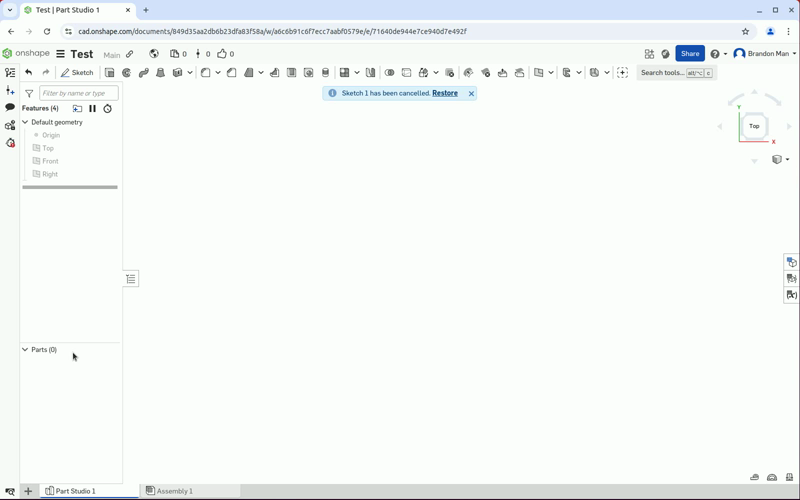
key(y)
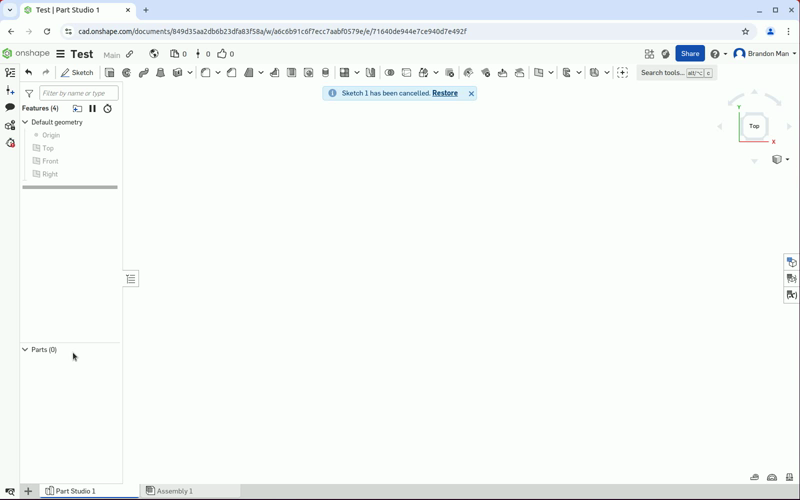
key(shift+p)
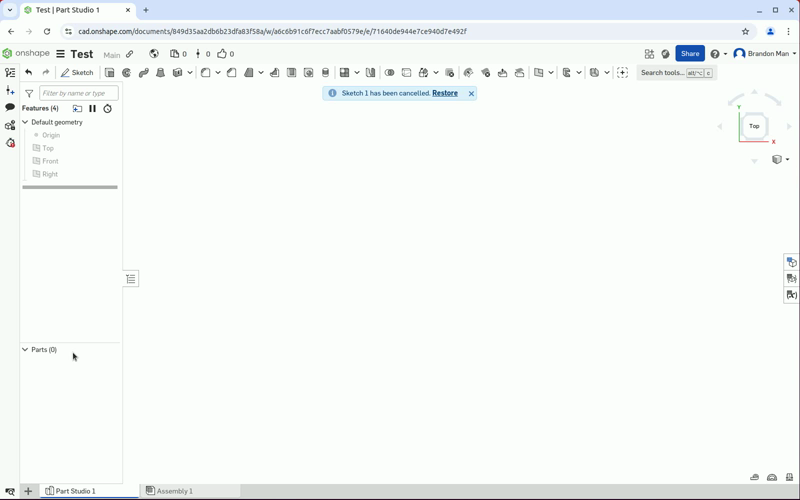
key(space)
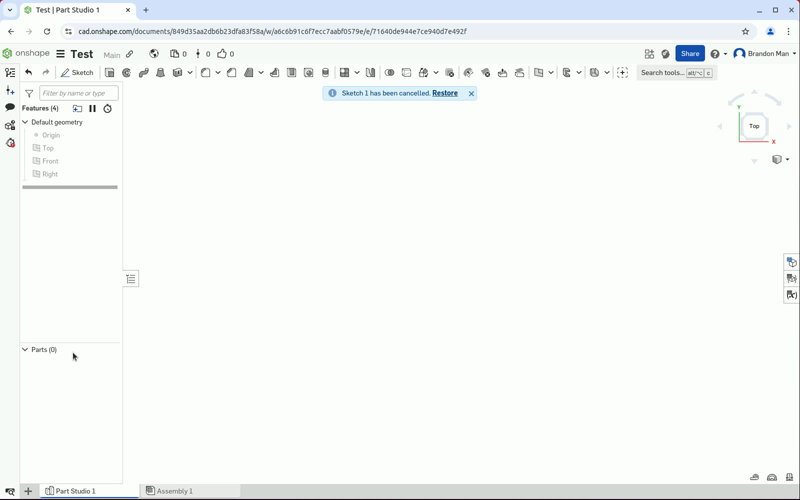
key_down(shift)
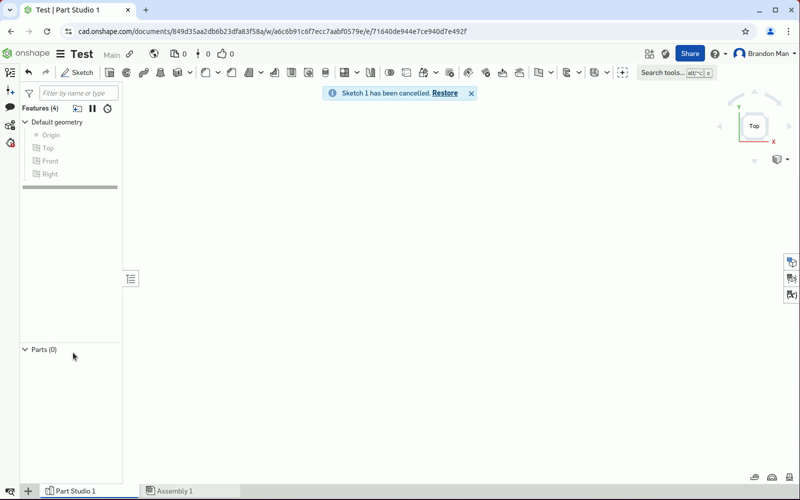
key(up)
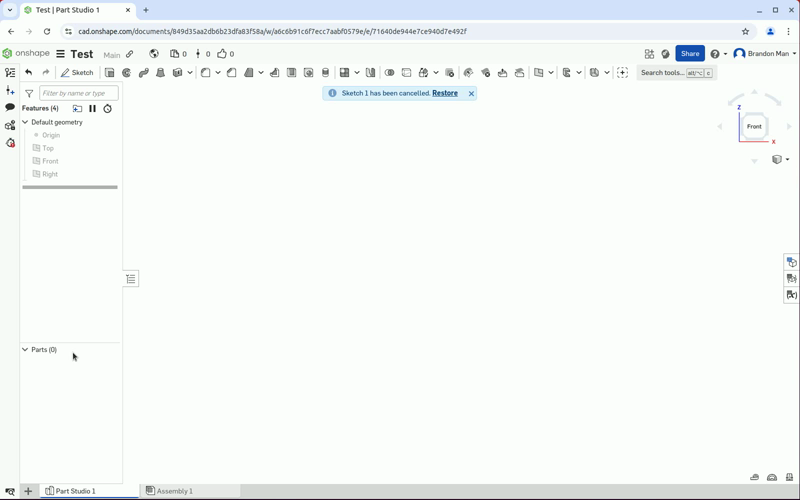
key_up(shift)
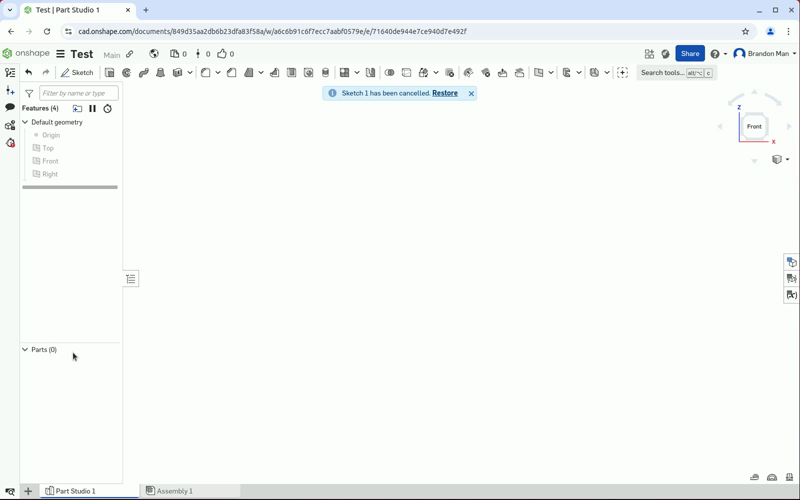
mouse_move(73, 352)
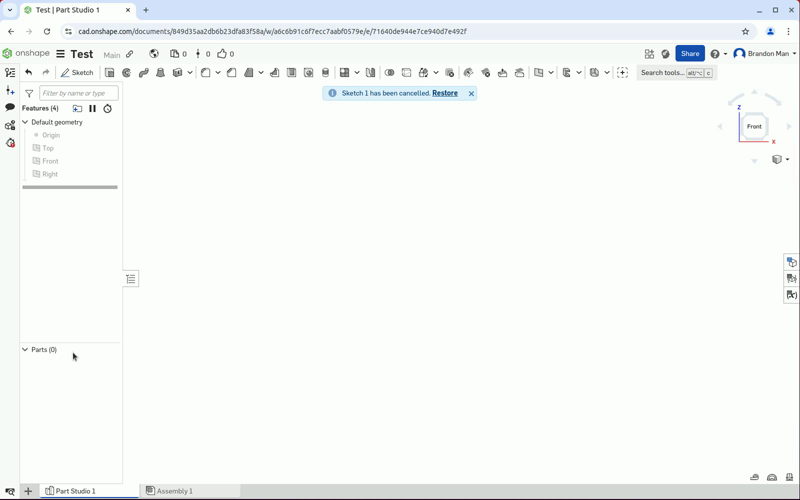
key(shift+y)
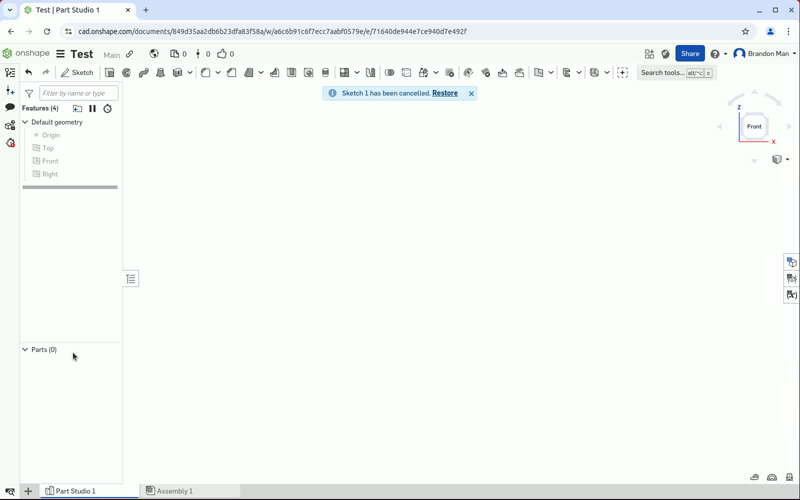
key(shift+s)
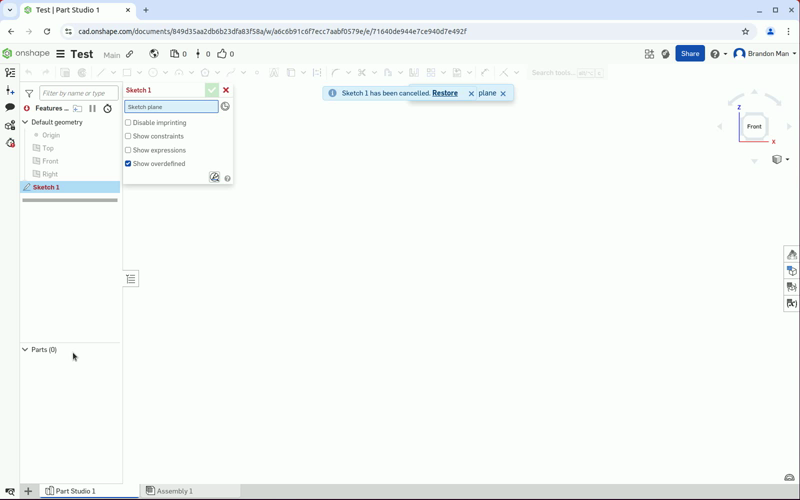
mouse_move(73, 163)
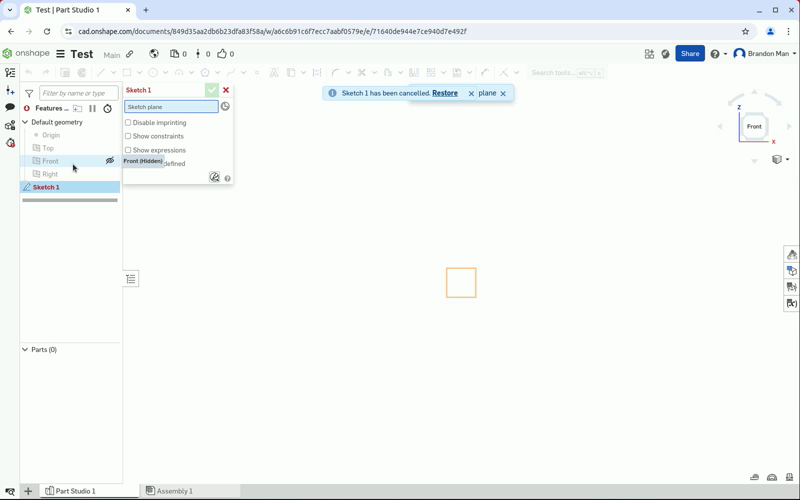
click(73, 163)
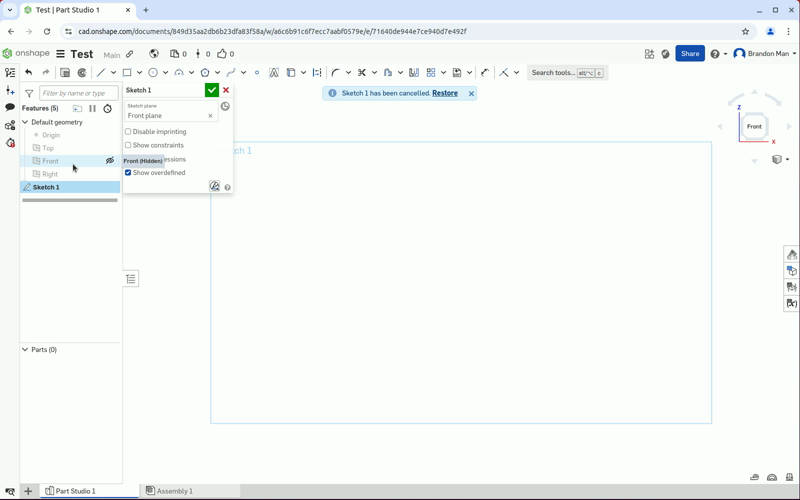
mouse_move(73, 352)
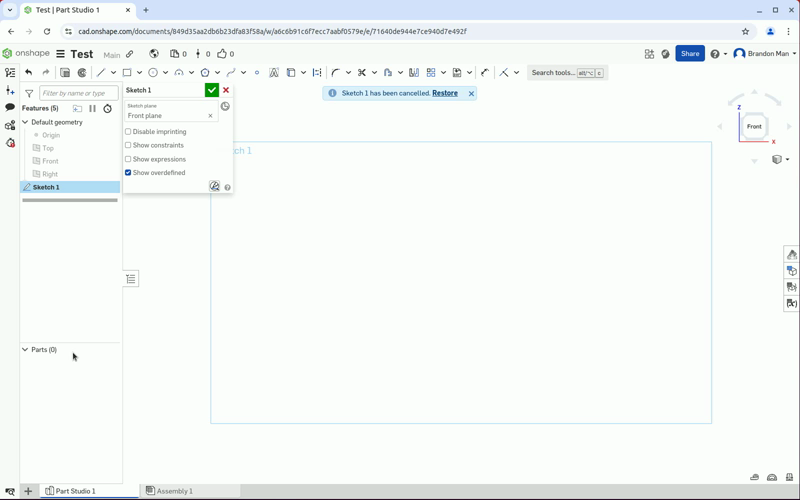
key(y)
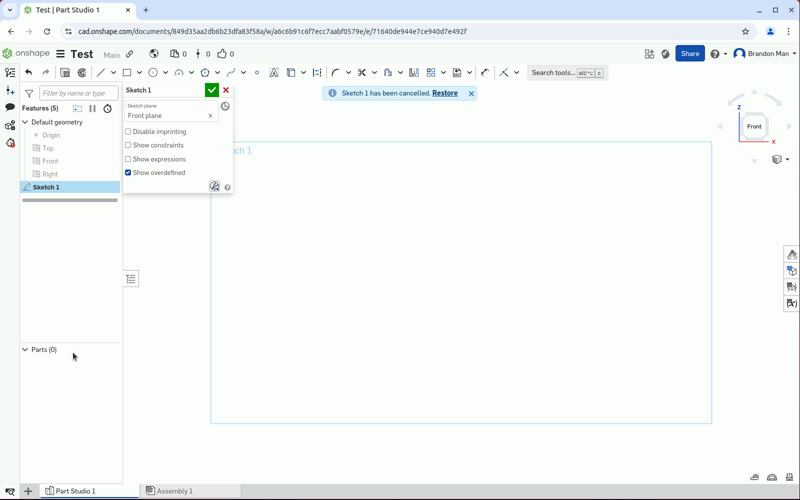
key(l)
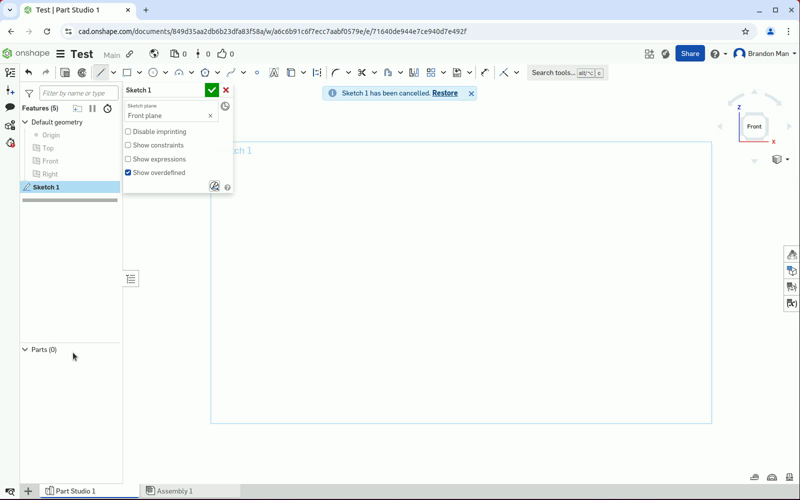
key_down(shift)
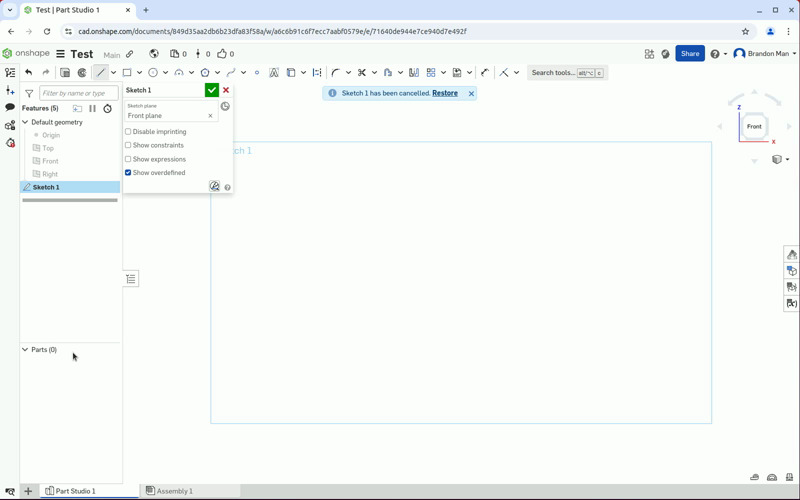
mouse_move(460, 282)
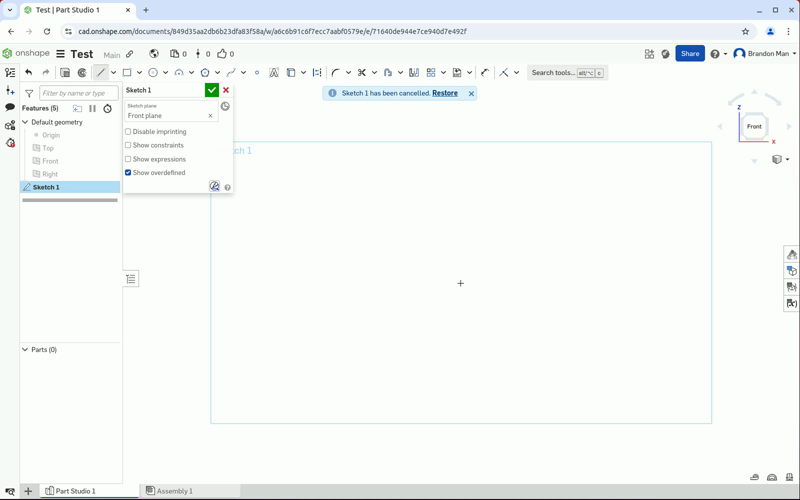
click(460, 282)
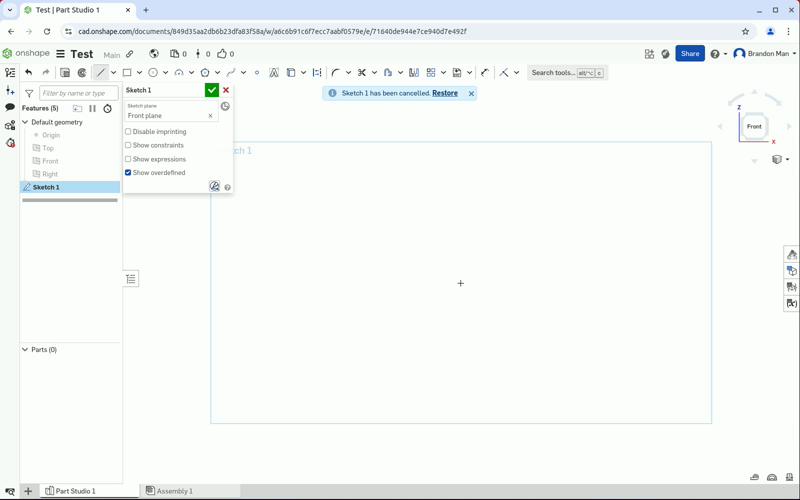
key_up(shift)
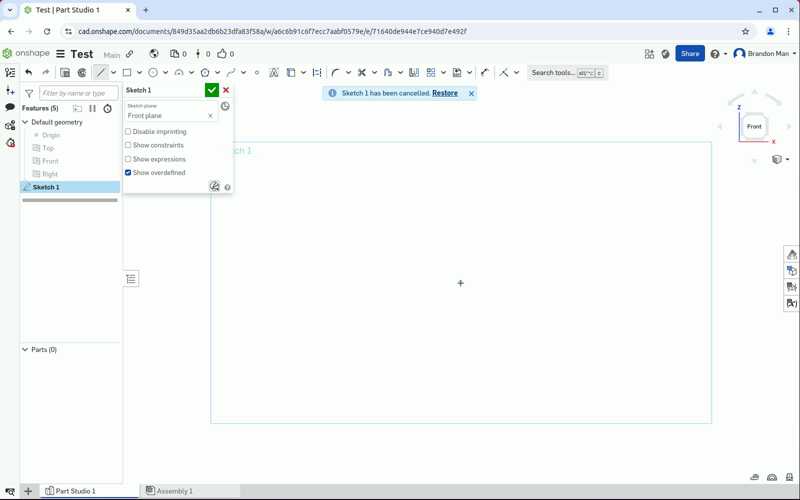
key_down(shift)
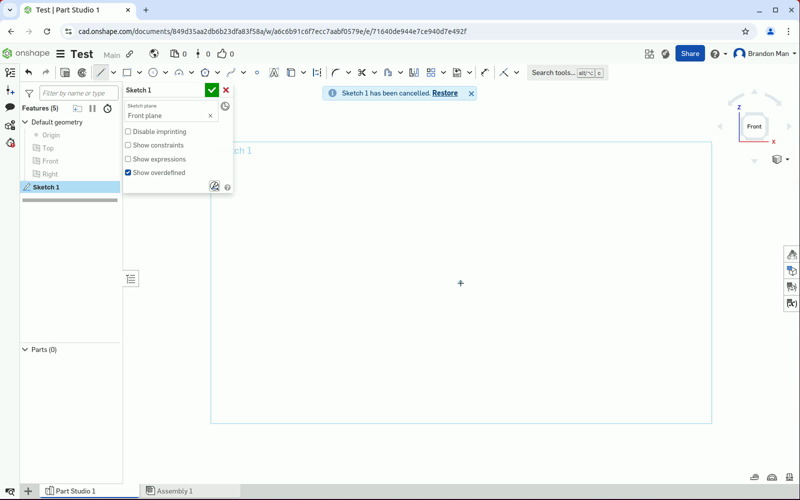
mouse_move(573, 282)
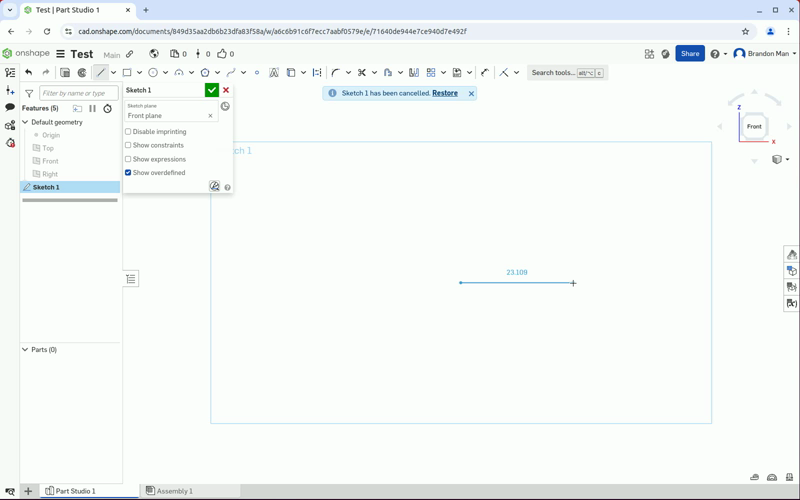
click(573, 282)
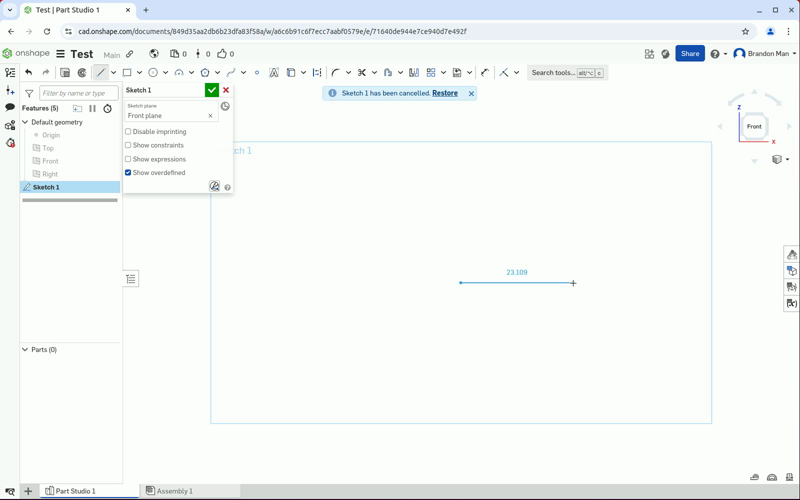
key_up(shift)
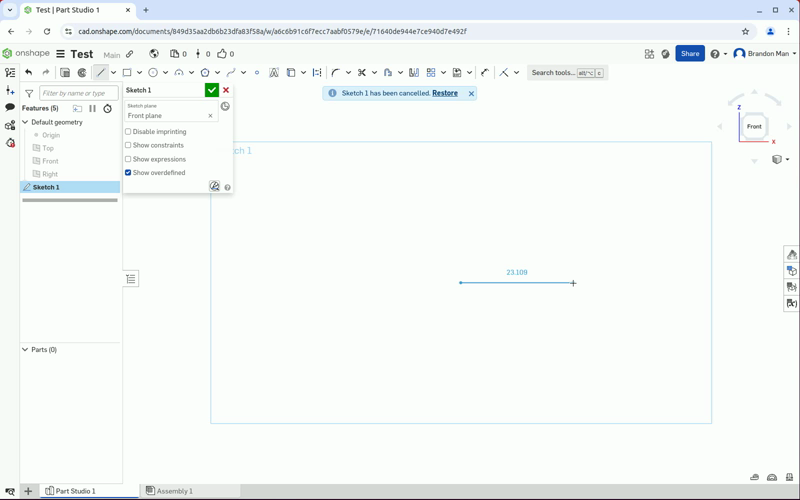
key_down(shift)
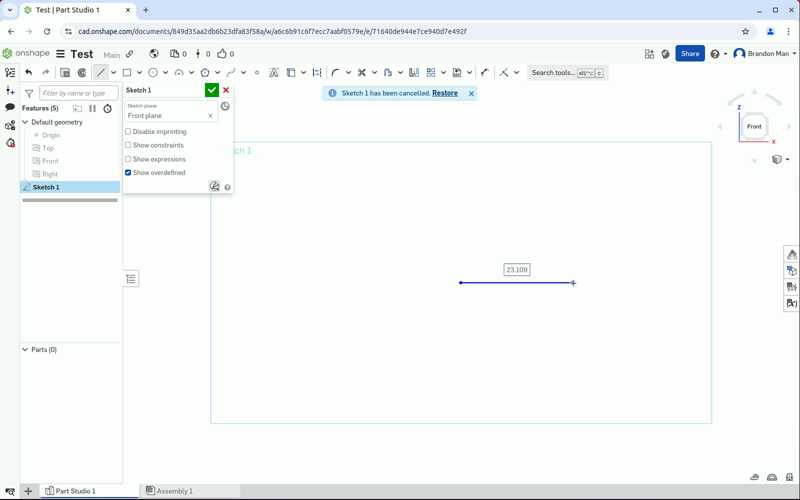
mouse_move(589, 282)
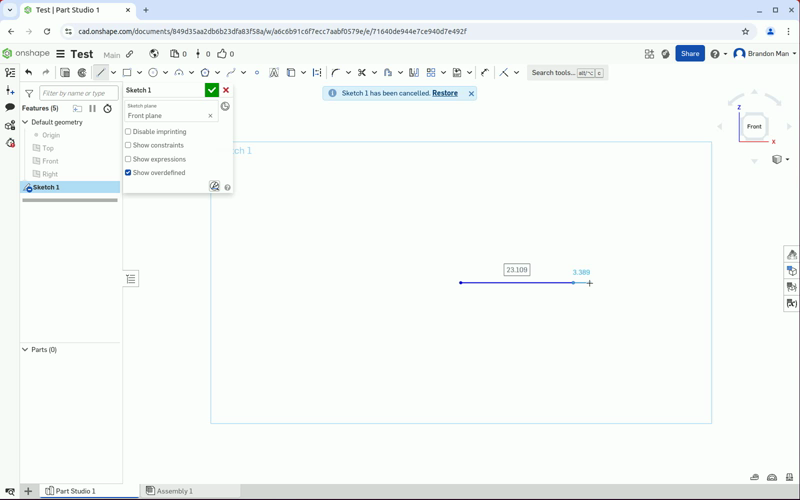
mouse_move(573, 260)
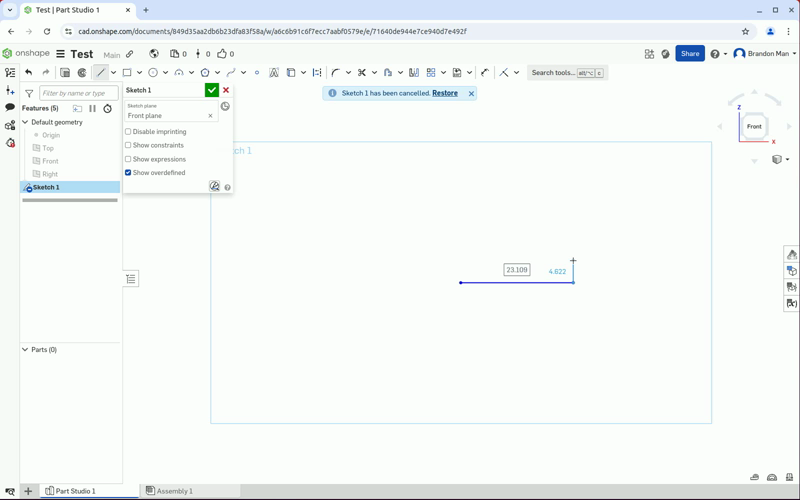
click(573, 260)
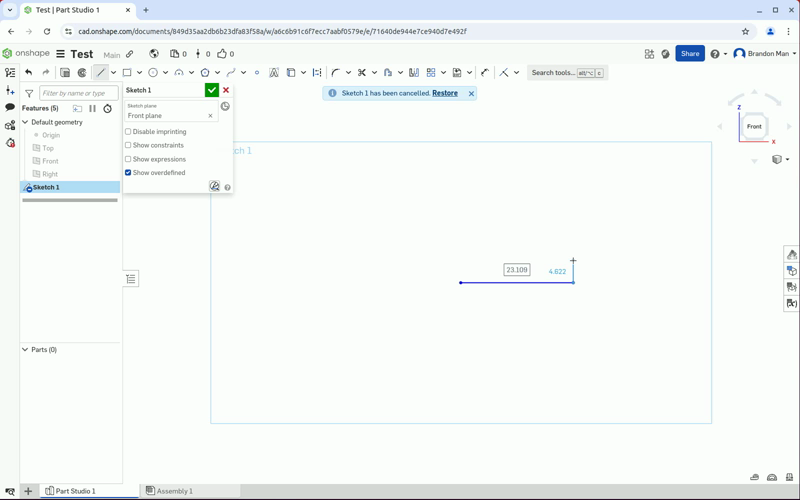
key_up(shift)
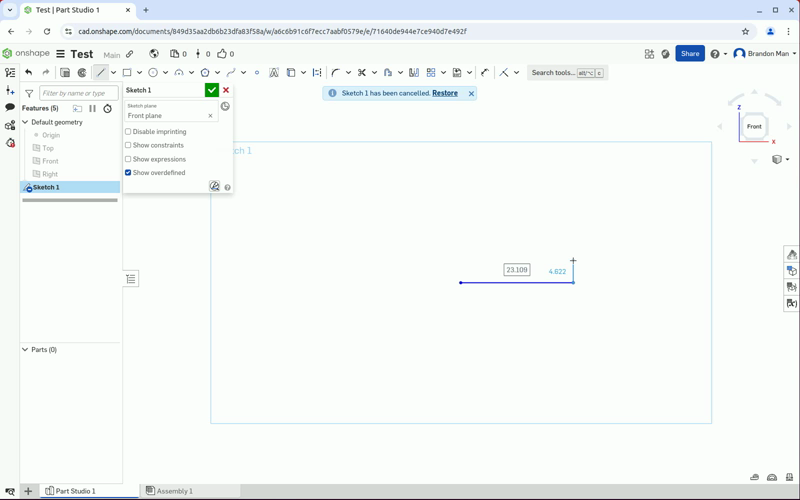
key_down(shift)
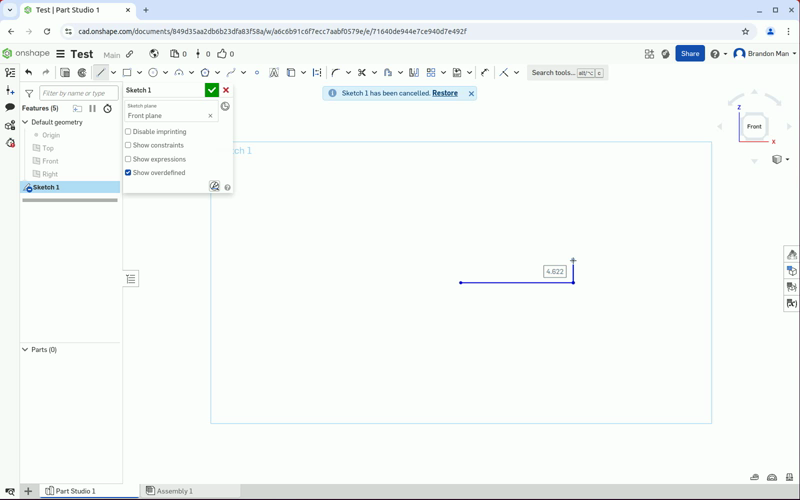
mouse_move(589, 260)
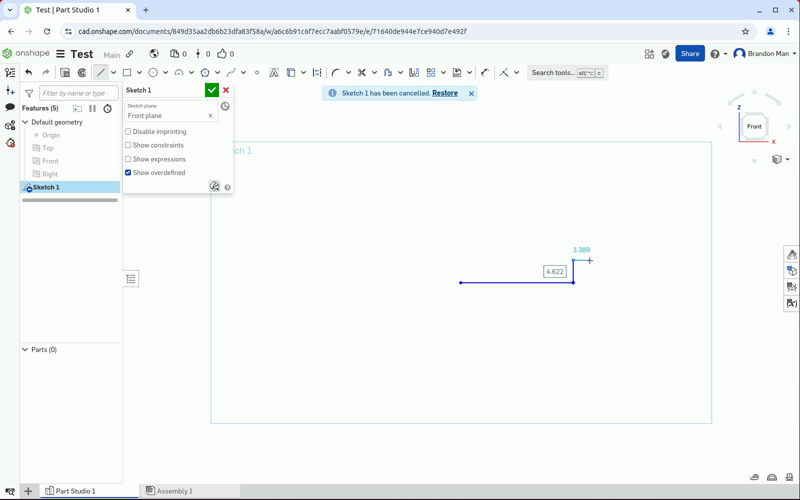
mouse_move(569, 260)
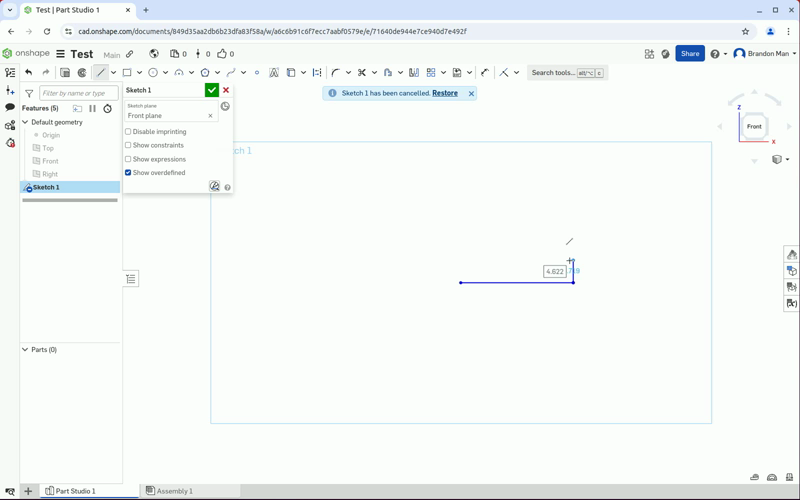
scroll(6)
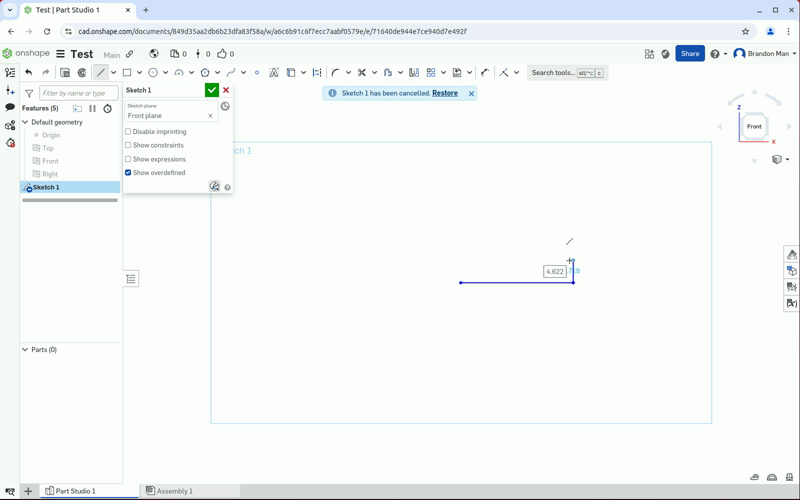
scroll(6)
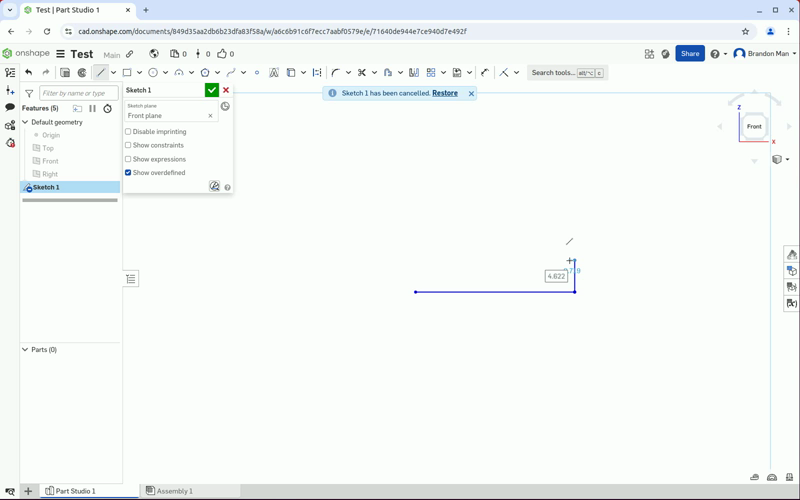
scroll(6)
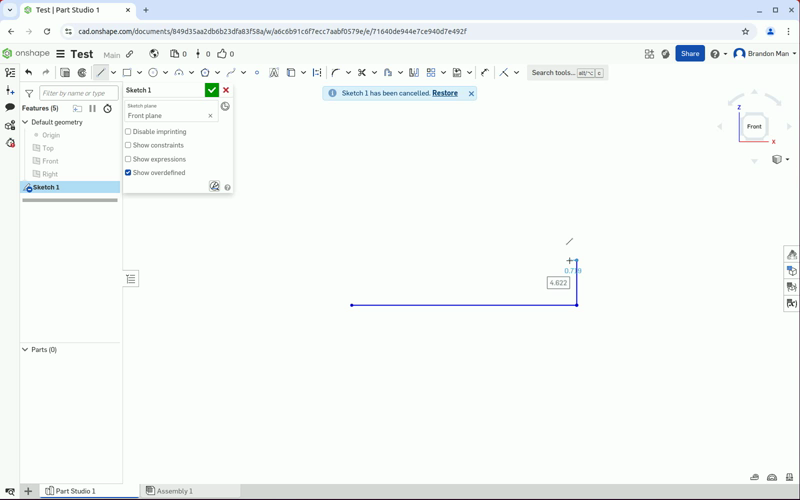
scroll(6)
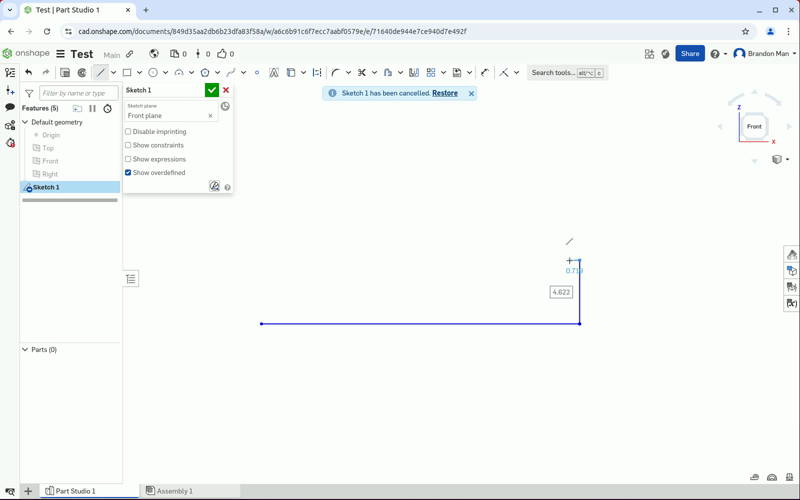
scroll(6)
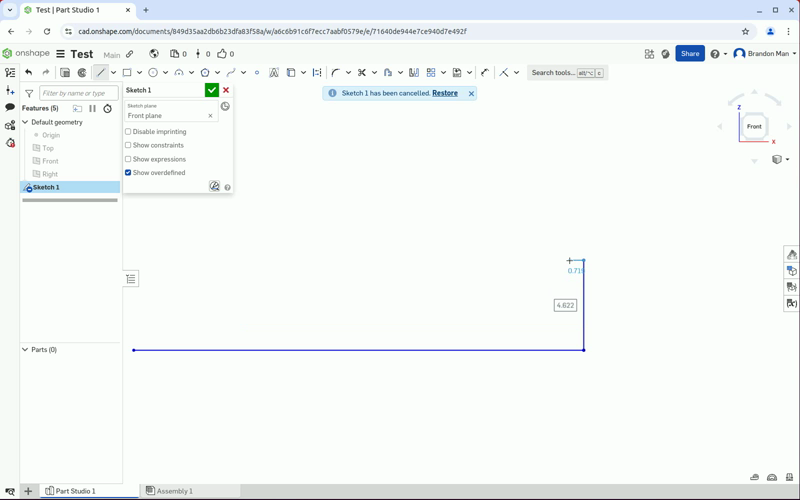
scroll(6)
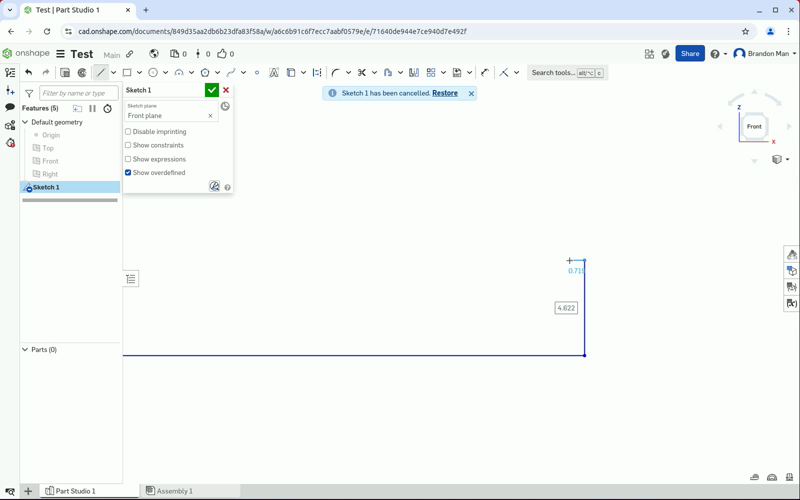
scroll(6)
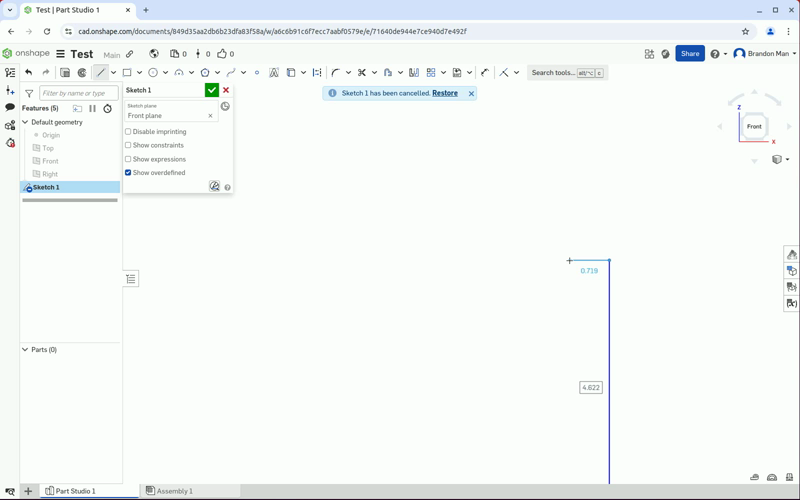
click(569, 260)
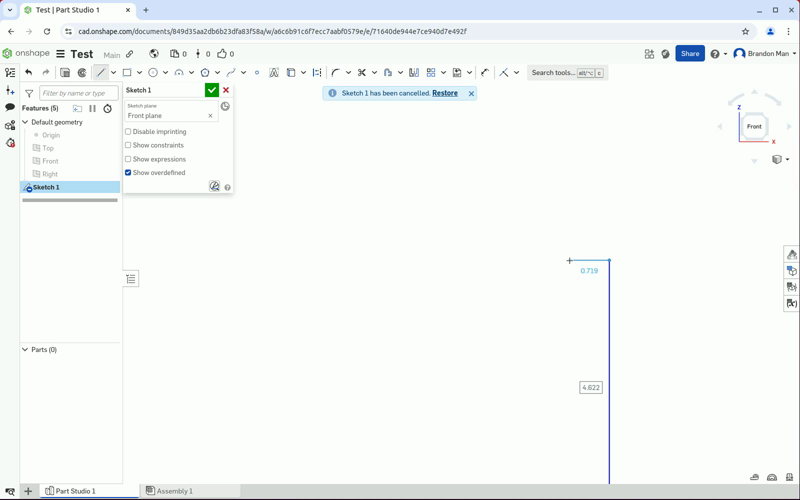
scroll(-6)
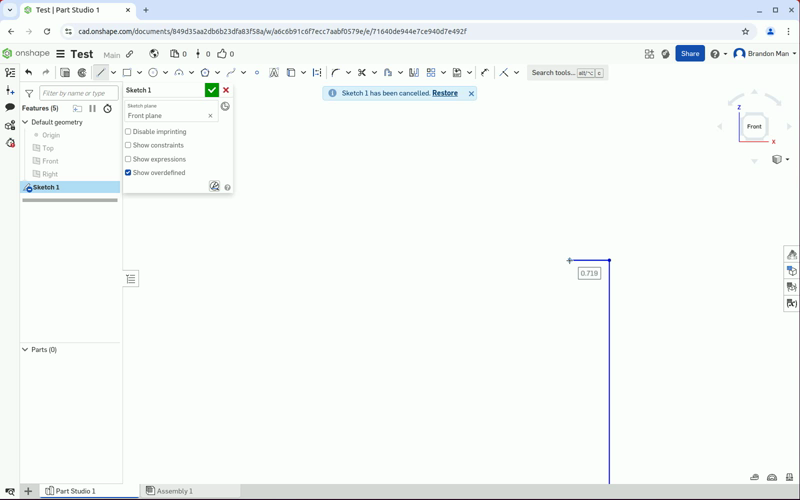
scroll(-6)
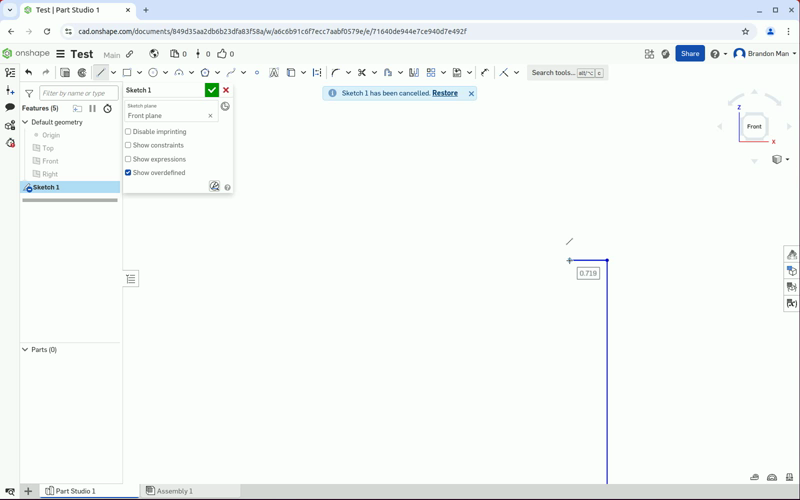
scroll(-6)
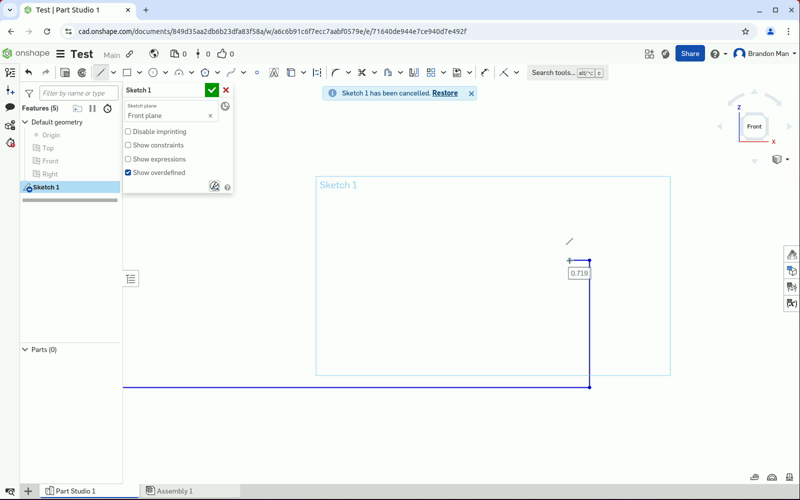
scroll(-6)
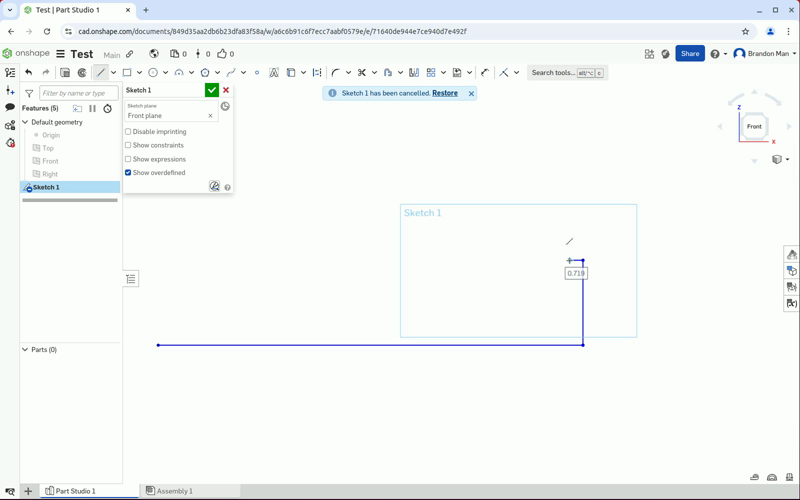
scroll(-6)
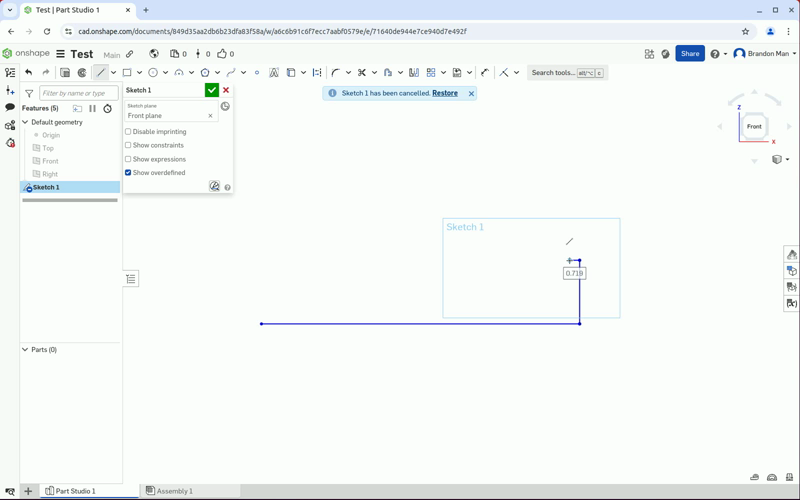
scroll(-6)
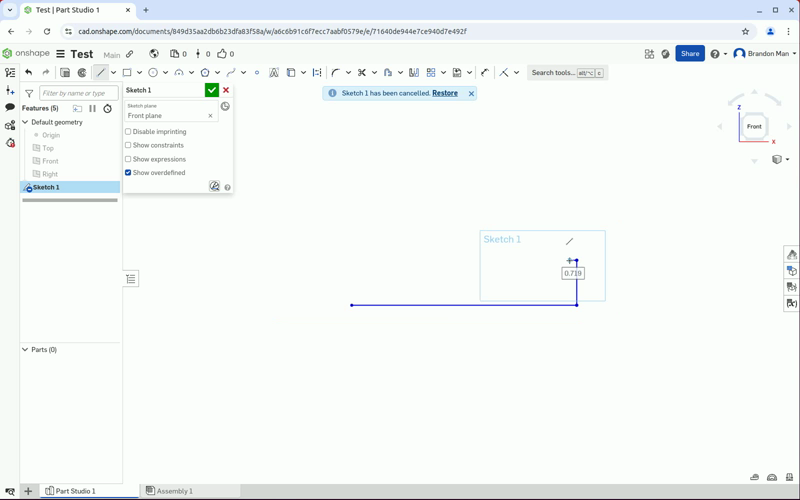
scroll(-6)
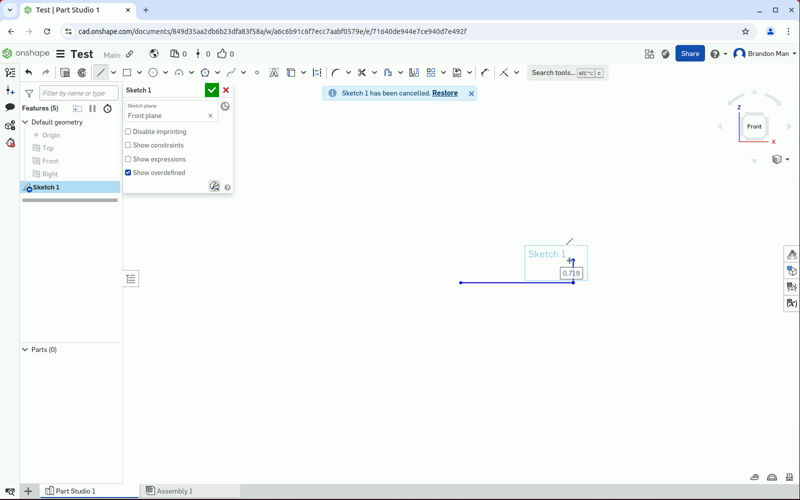
key_up(shift)
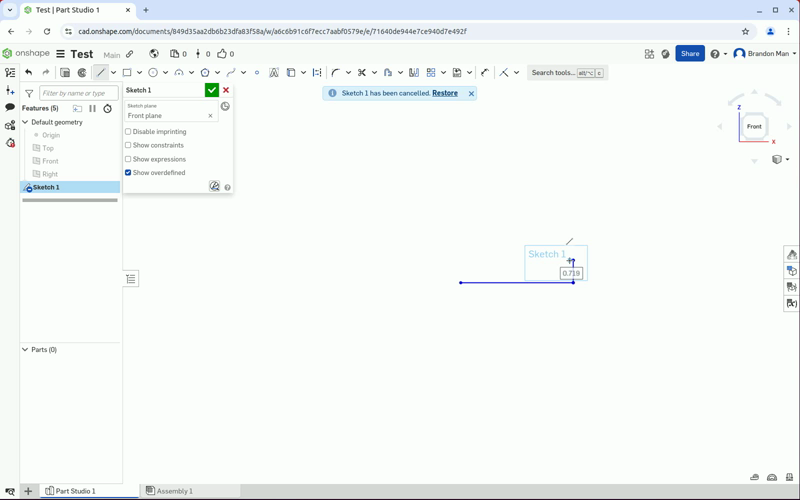
key(esc)
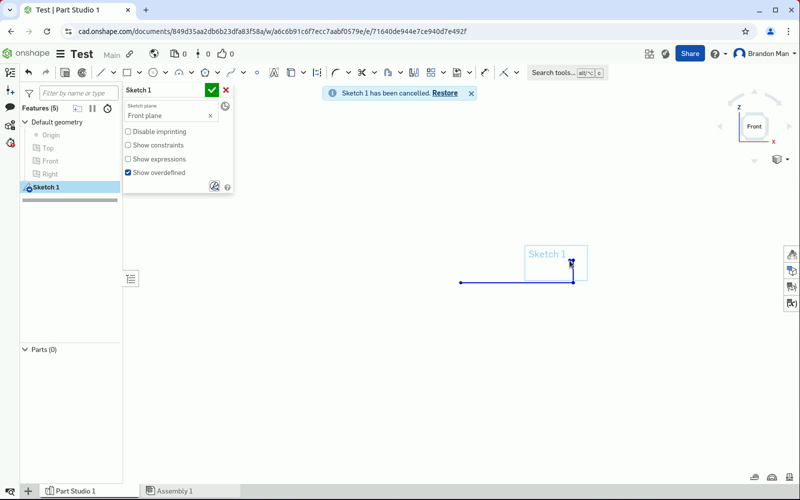
key(a)
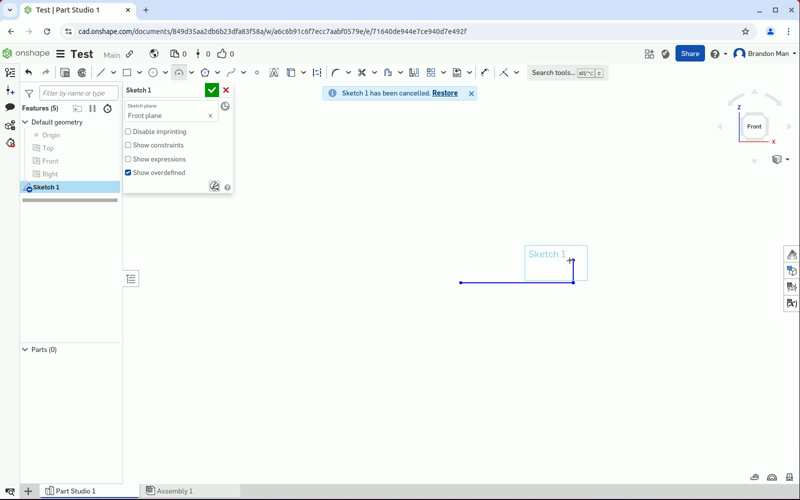
mouse_move(569, 260)
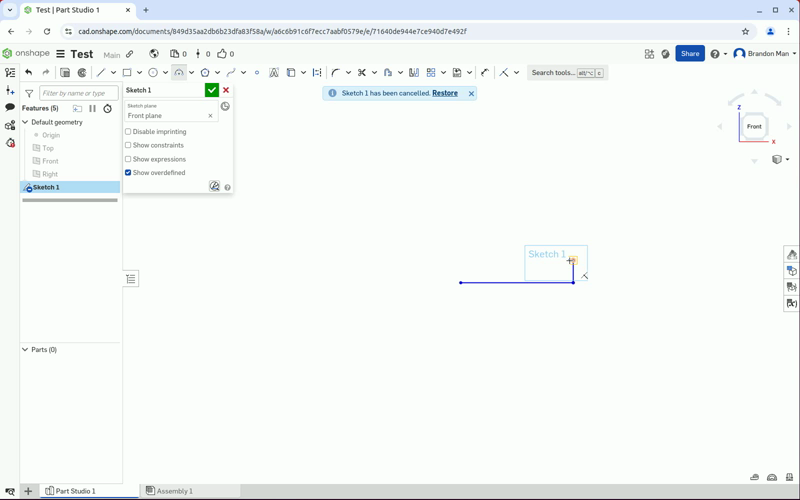
scroll(6)
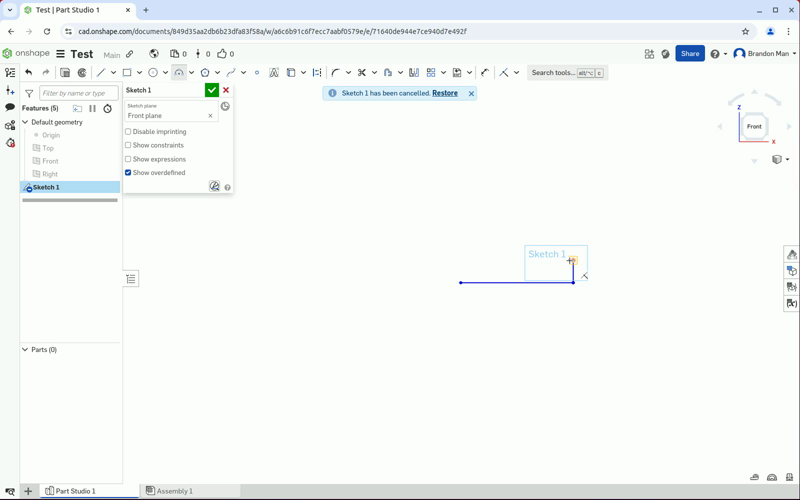
scroll(6)
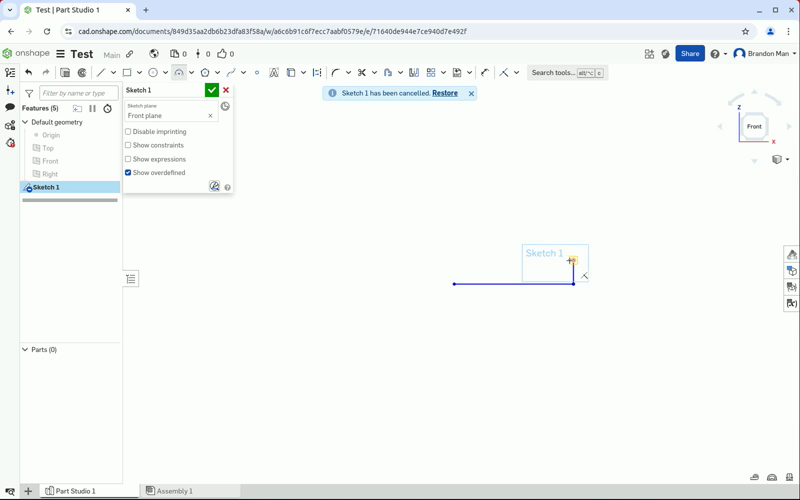
scroll(6)
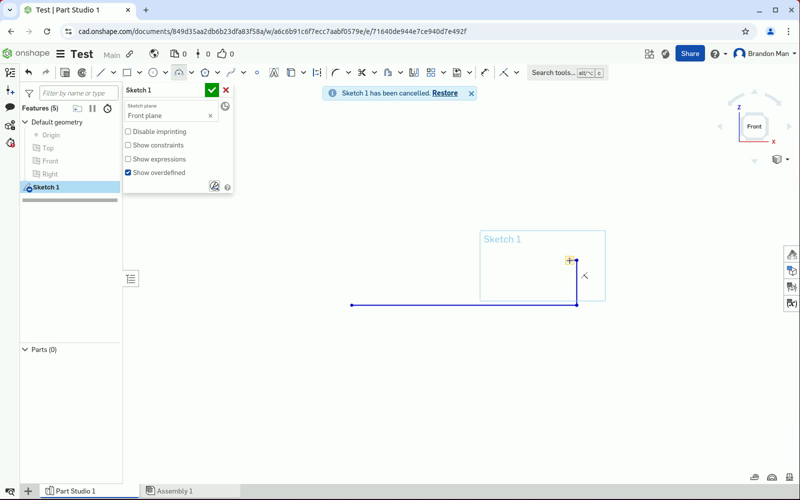
scroll(6)
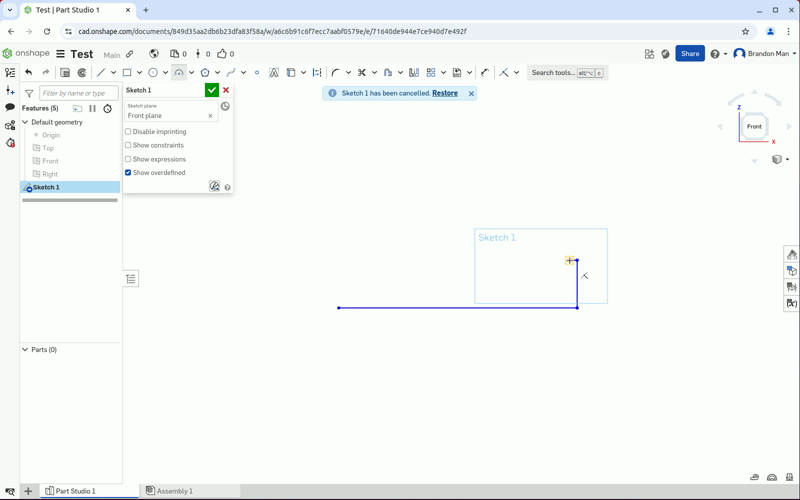
scroll(6)
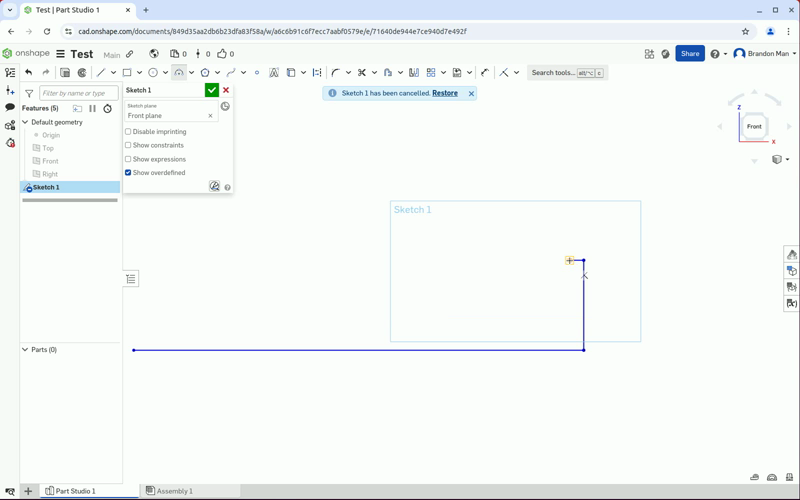
scroll(6)
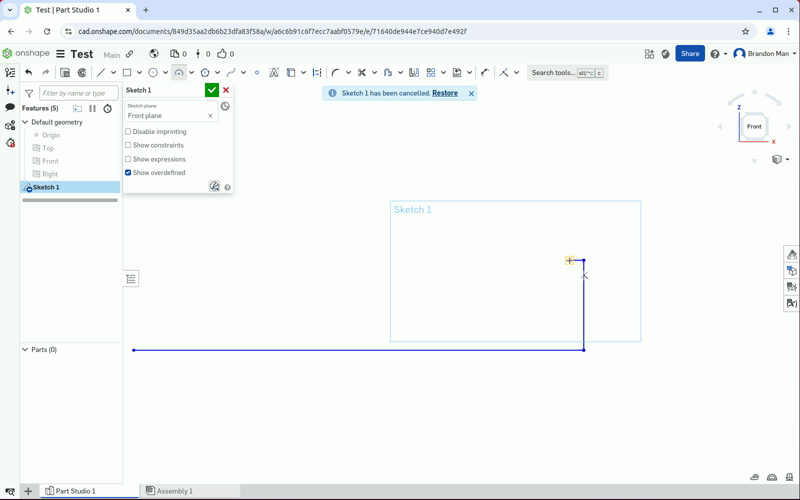
scroll(6)
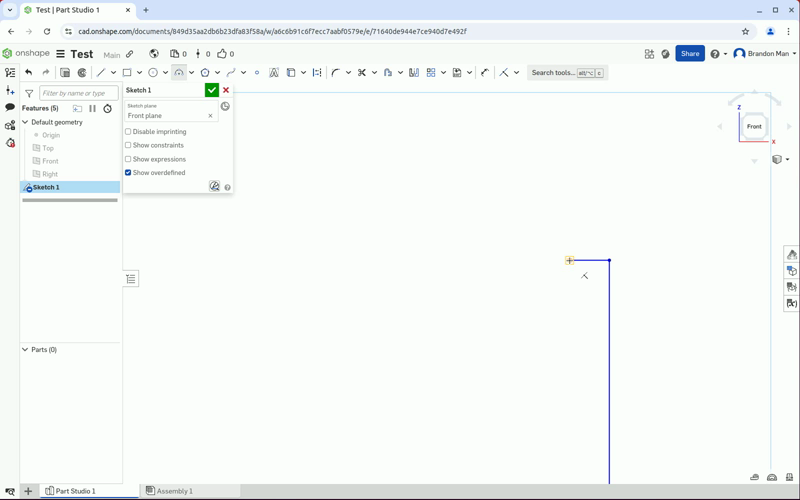
click(569, 260)
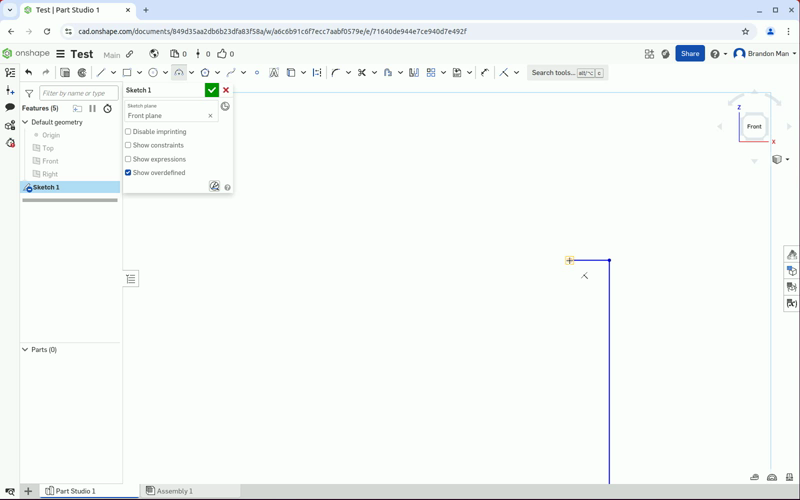
scroll(-6)
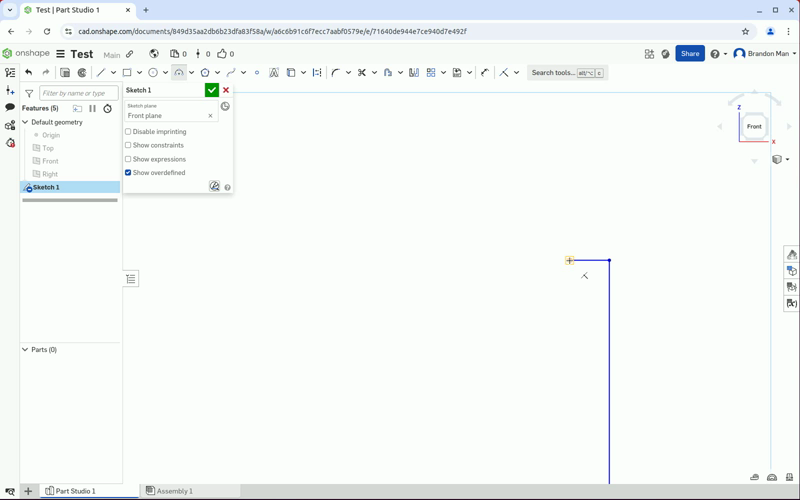
scroll(-6)
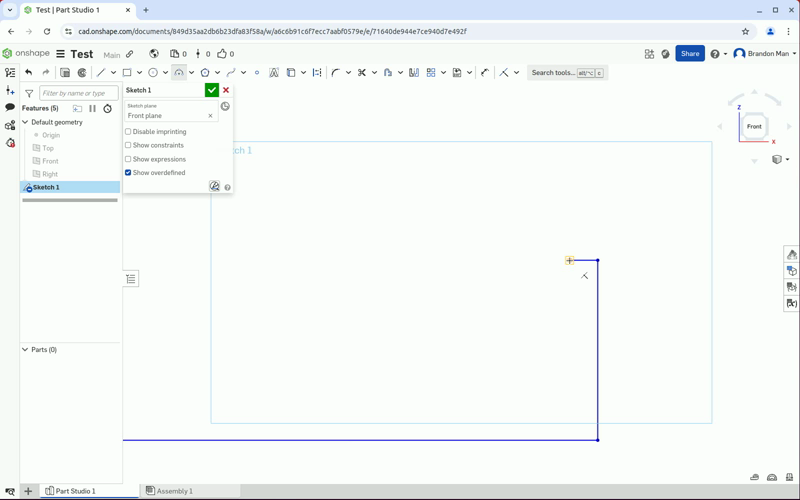
scroll(-6)
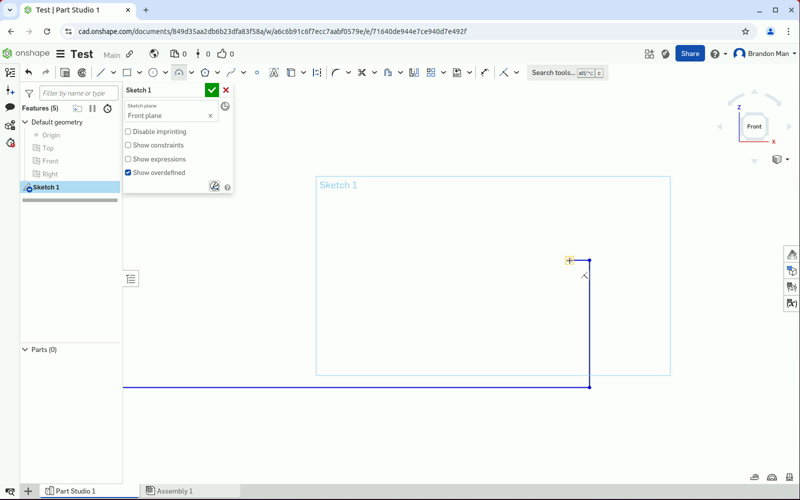
scroll(-6)
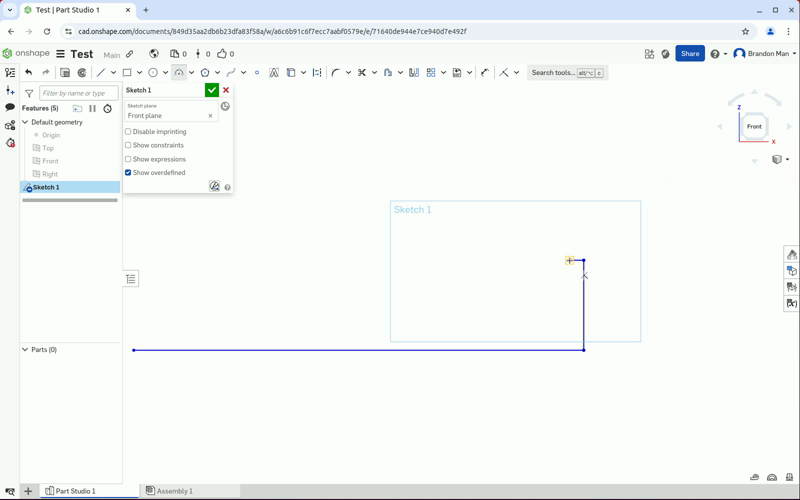
scroll(-6)
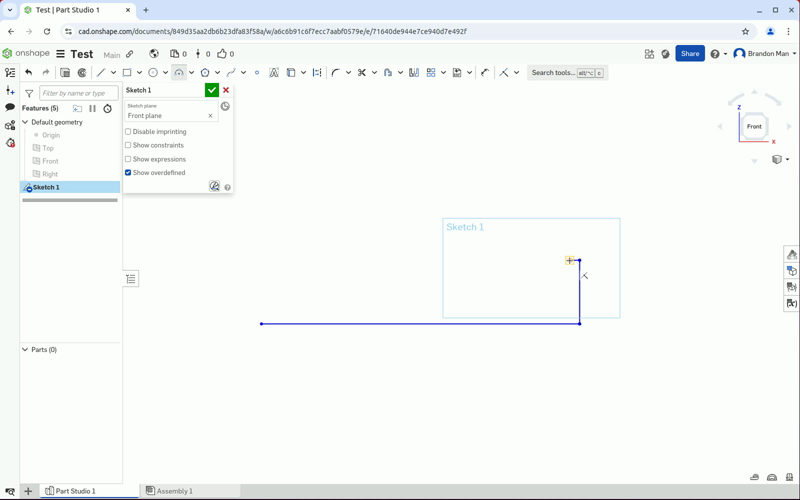
scroll(-6)
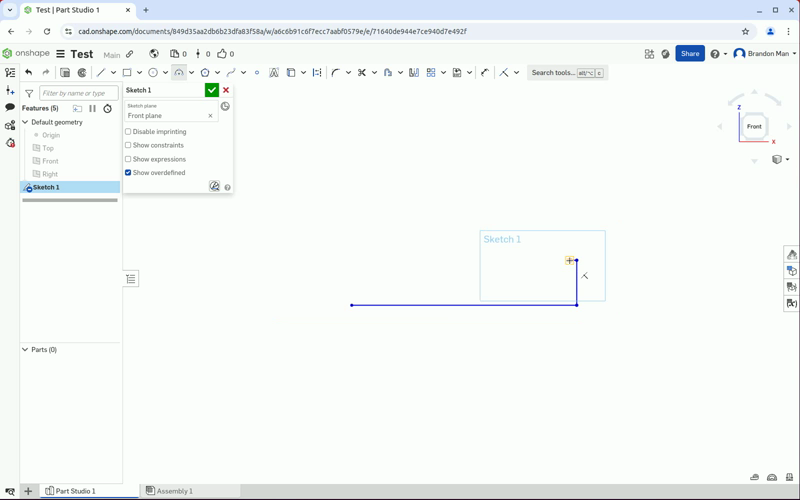
scroll(-6)
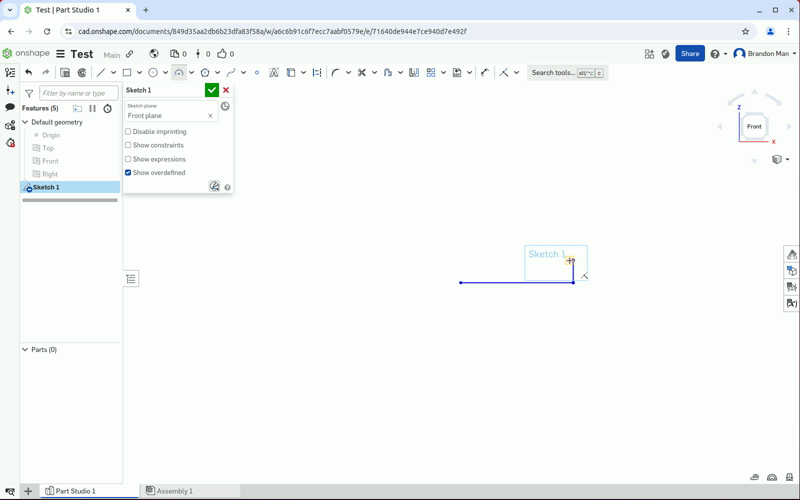
key_down(shift)
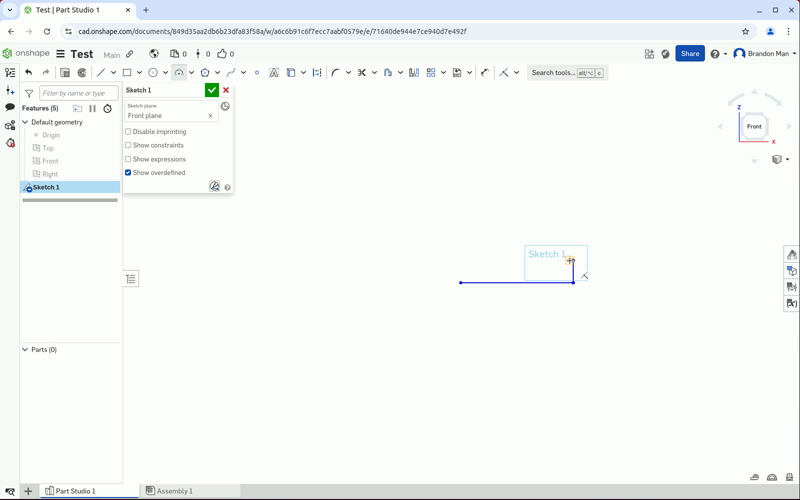
mouse_move(546, 260)
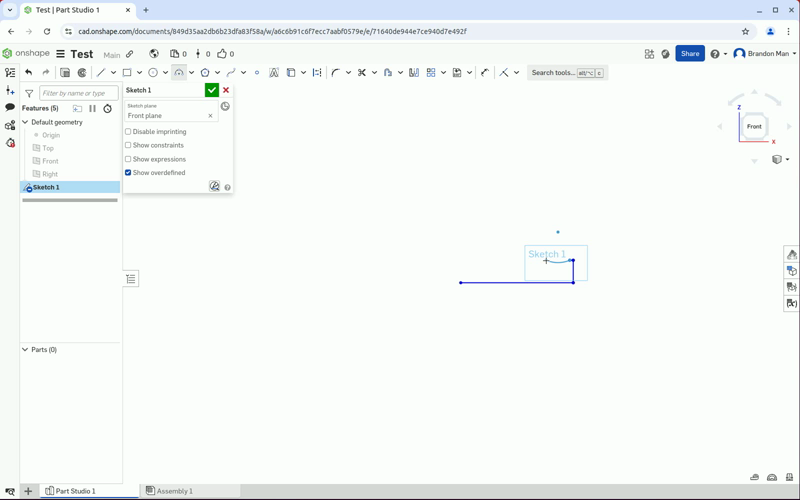
click(546, 260)
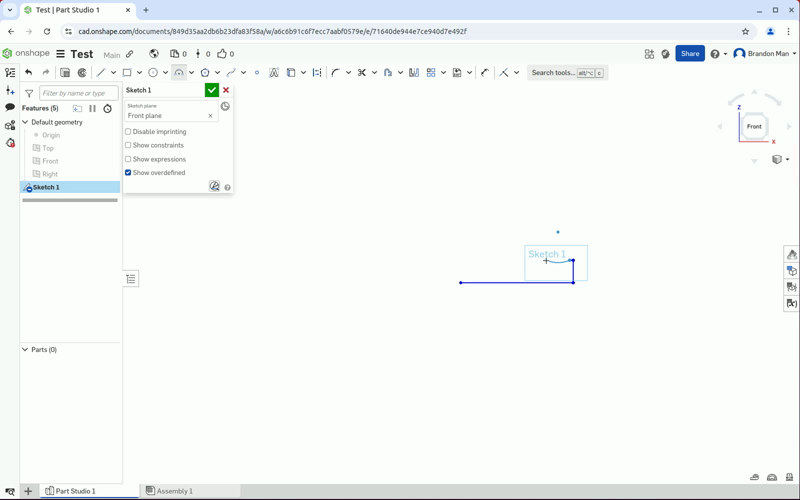
mouse_move(558, 278)
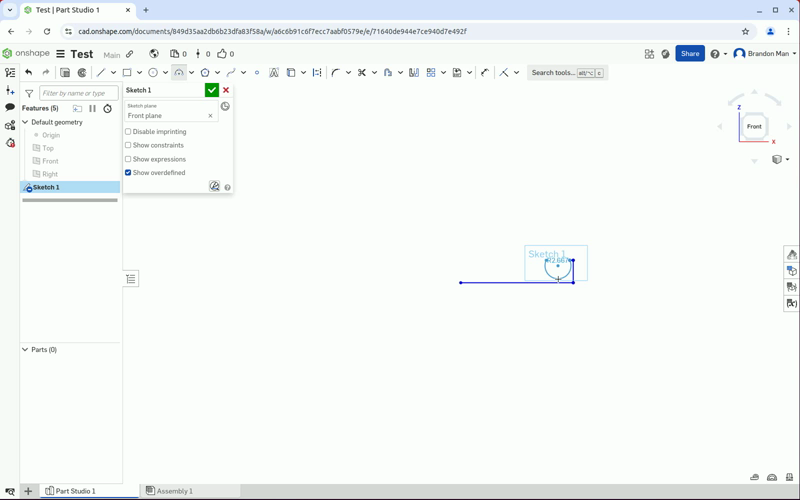
click(558, 278)
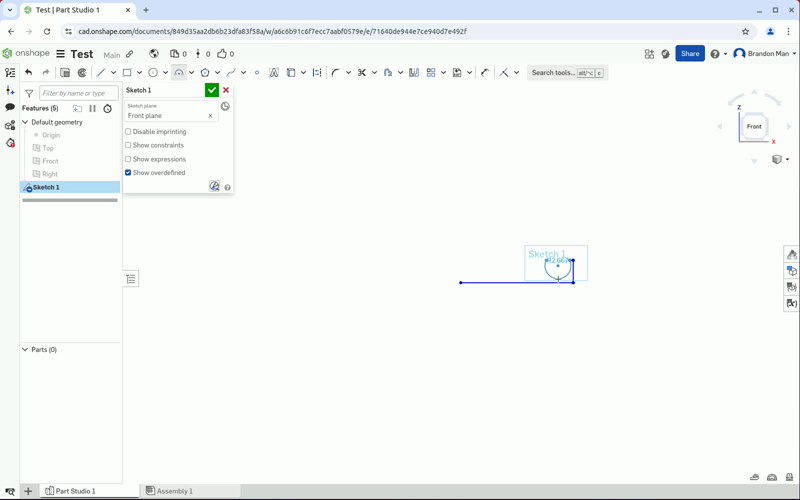
key_up(shift)
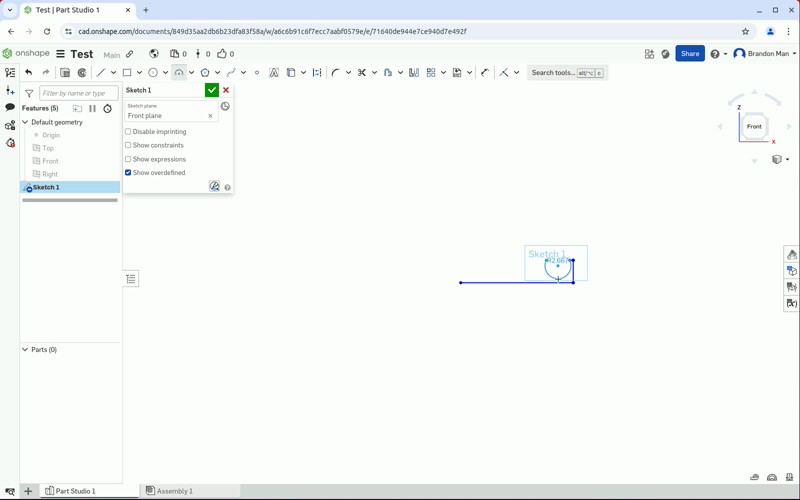
key(esc)
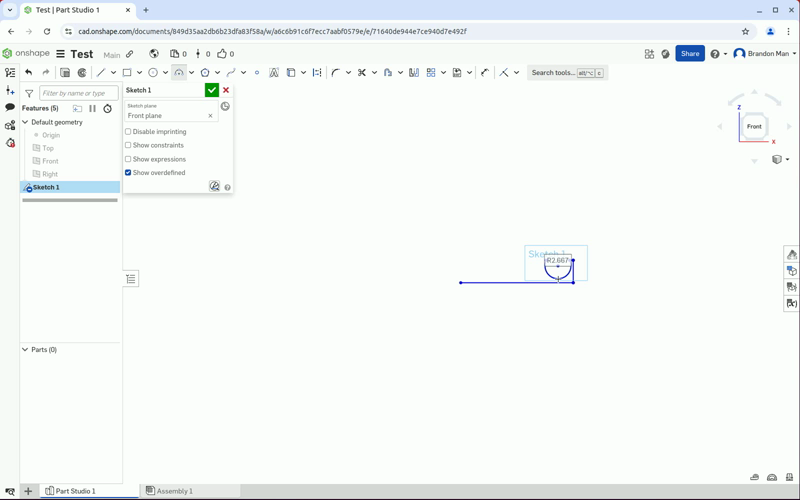
key(l)
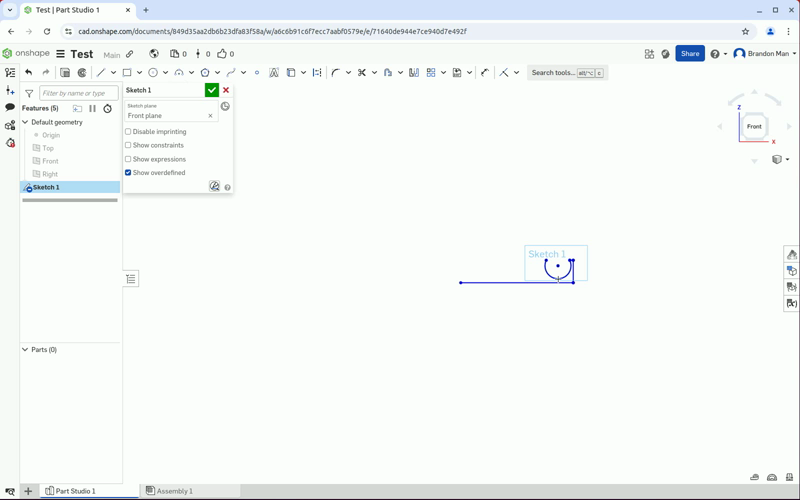
mouse_move(546, 260)
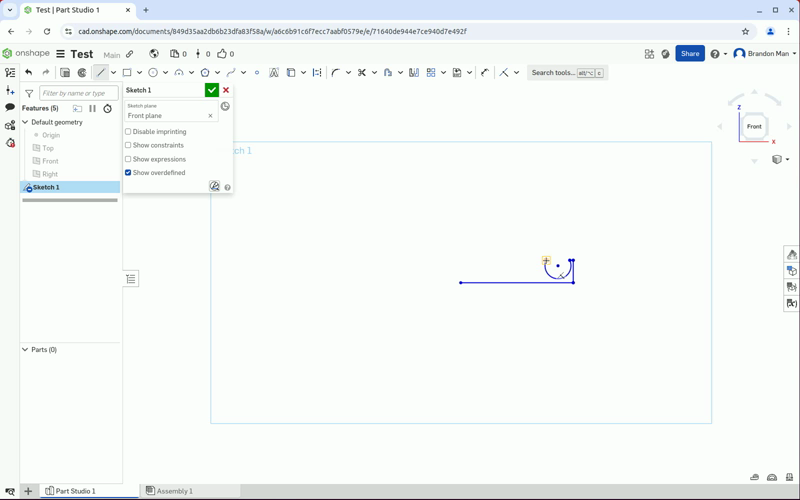
click(546, 260)
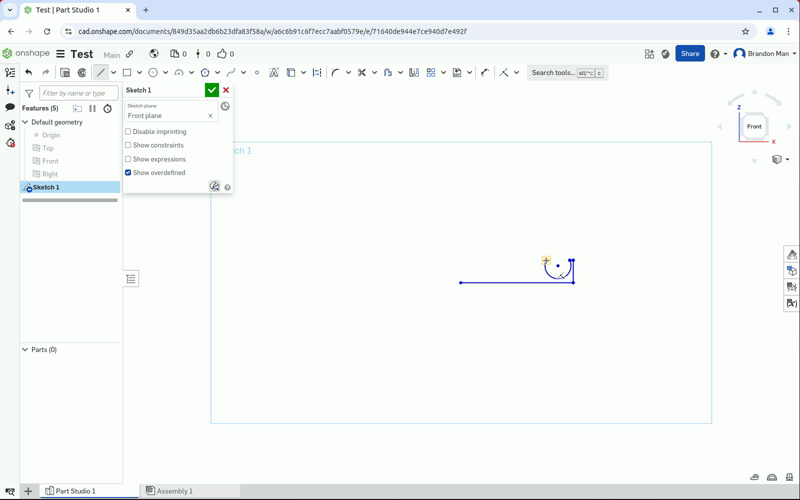
key_down(shift)
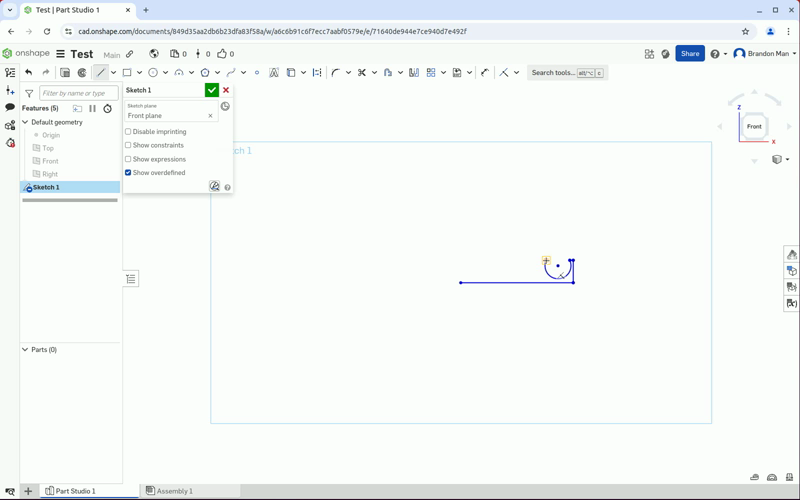
mouse_move(576, 260)
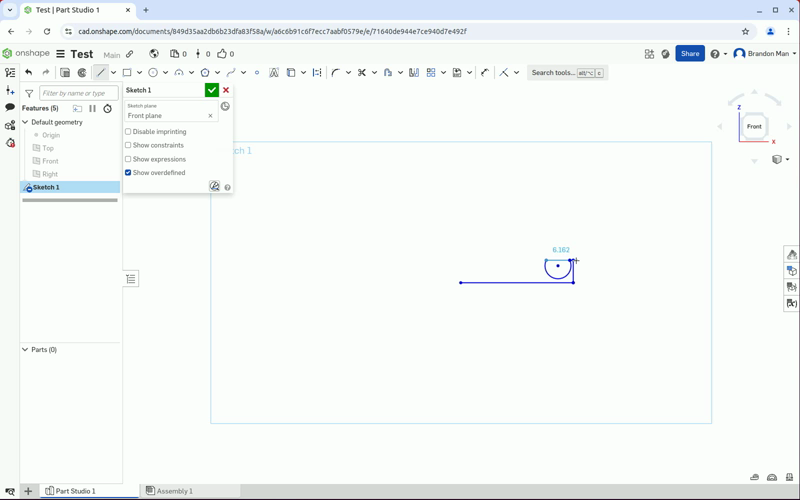
mouse_move(542, 260)
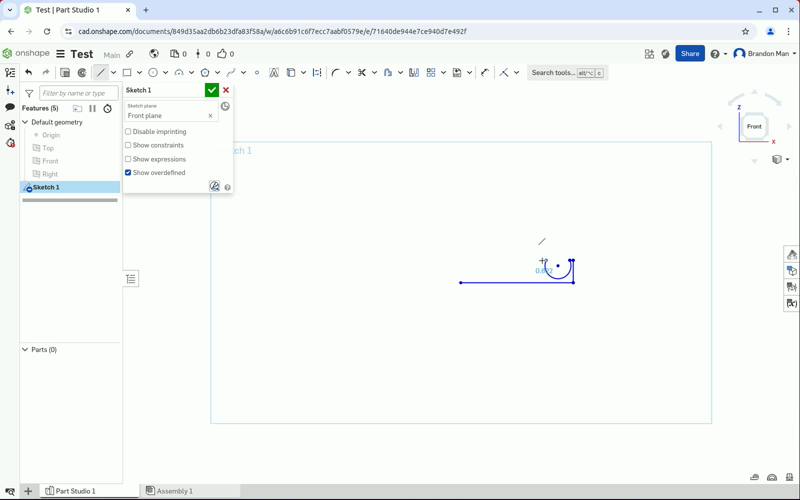
scroll(6)
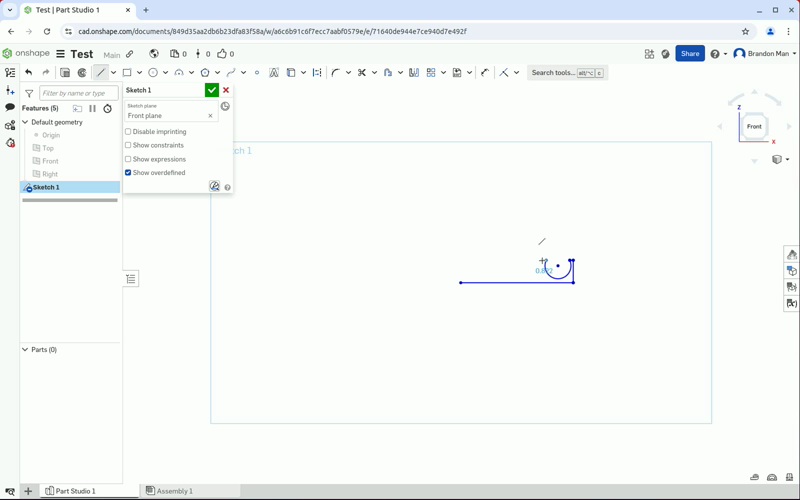
scroll(6)
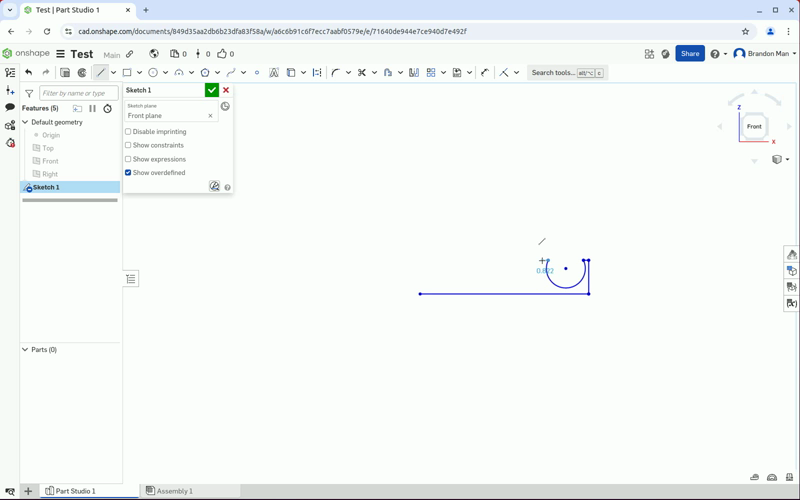
scroll(6)
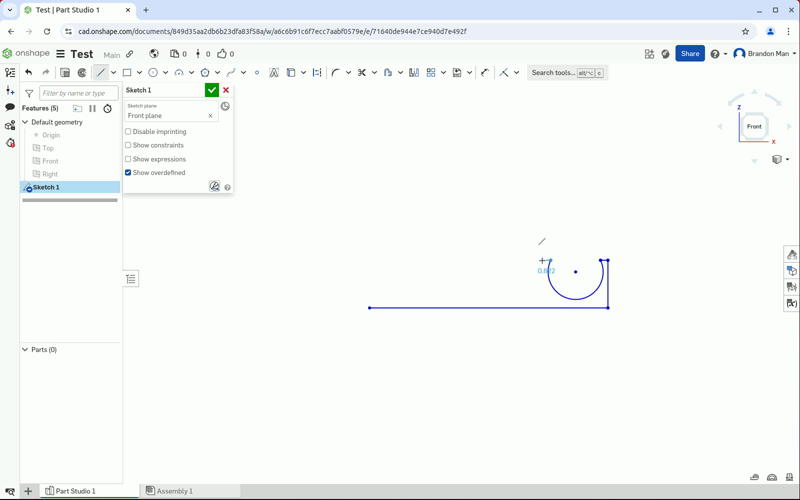
scroll(6)
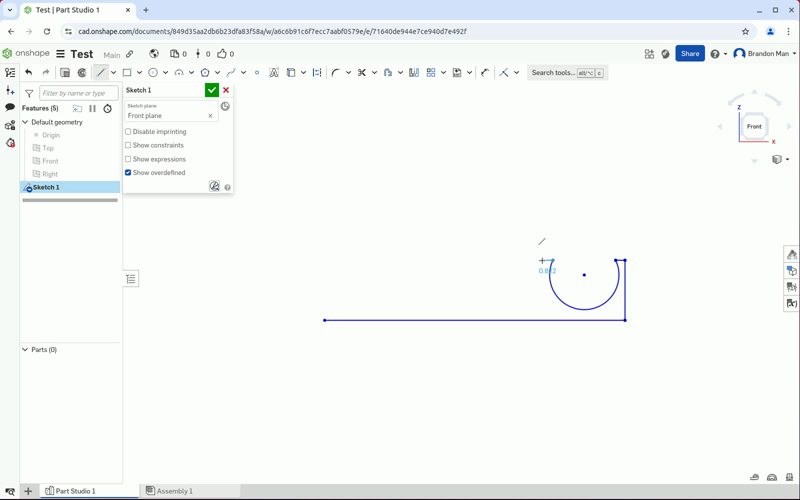
scroll(6)
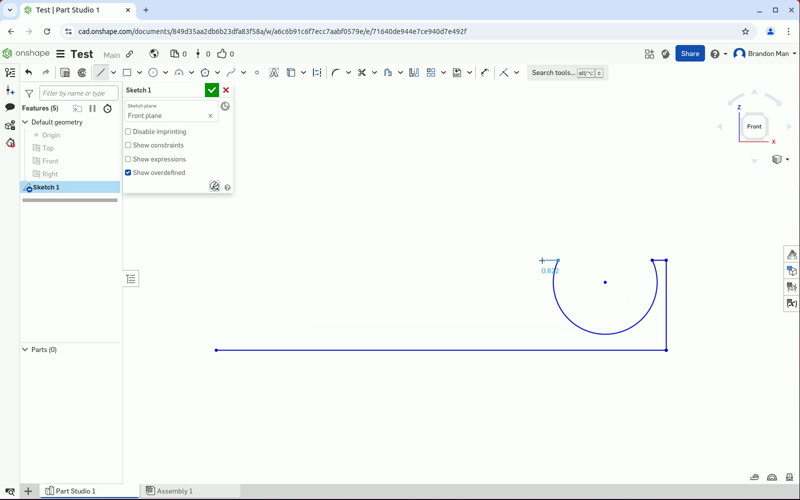
scroll(6)
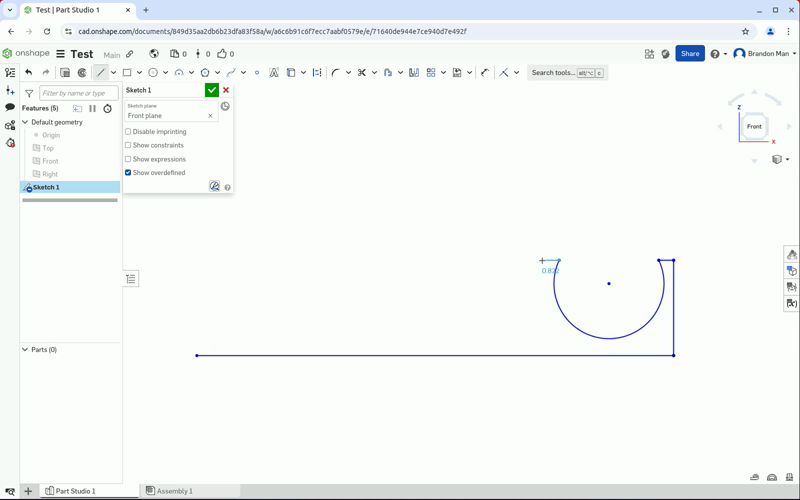
scroll(6)
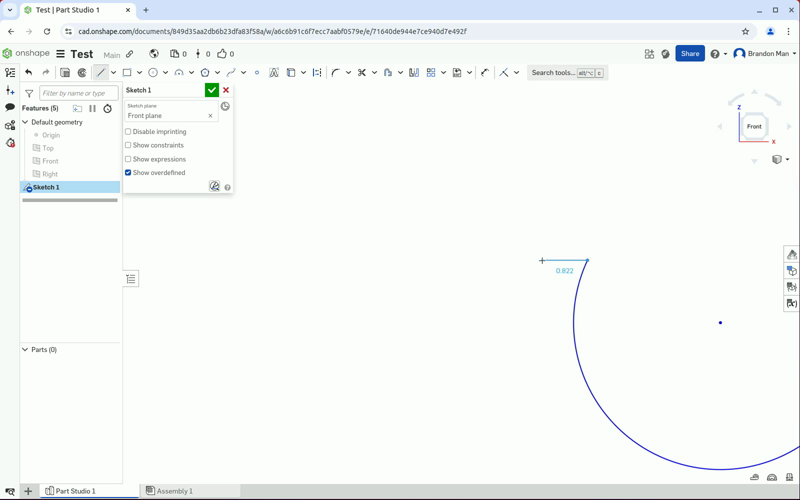
click(542, 260)
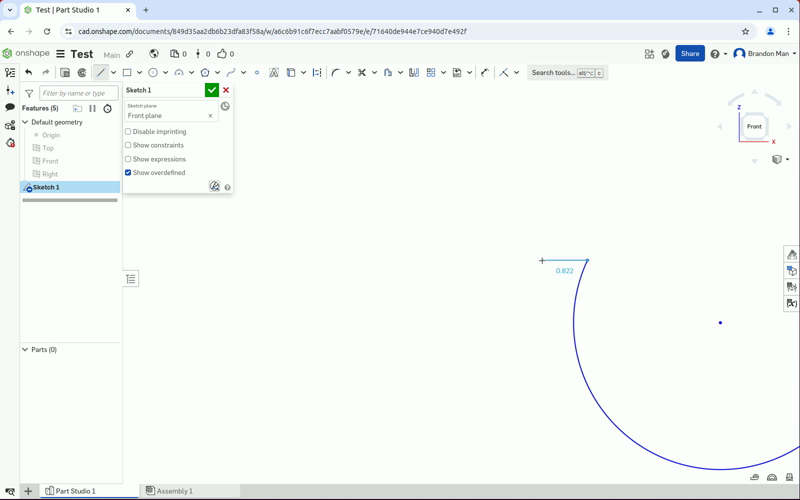
scroll(-6)
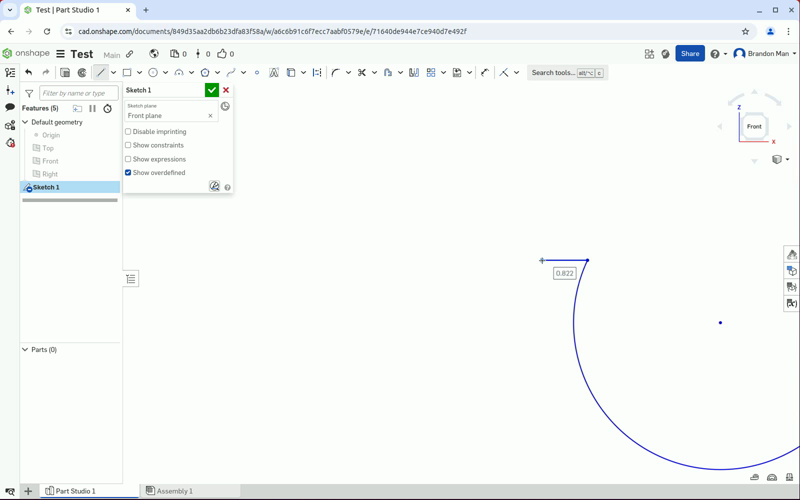
scroll(-6)
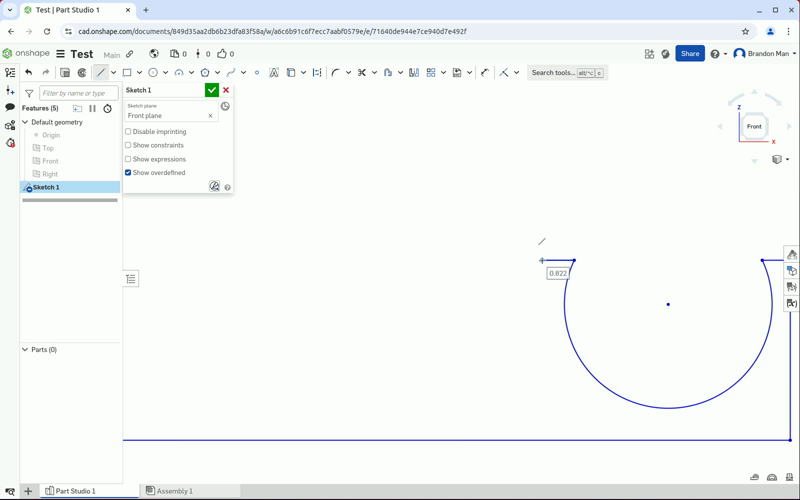
scroll(-6)
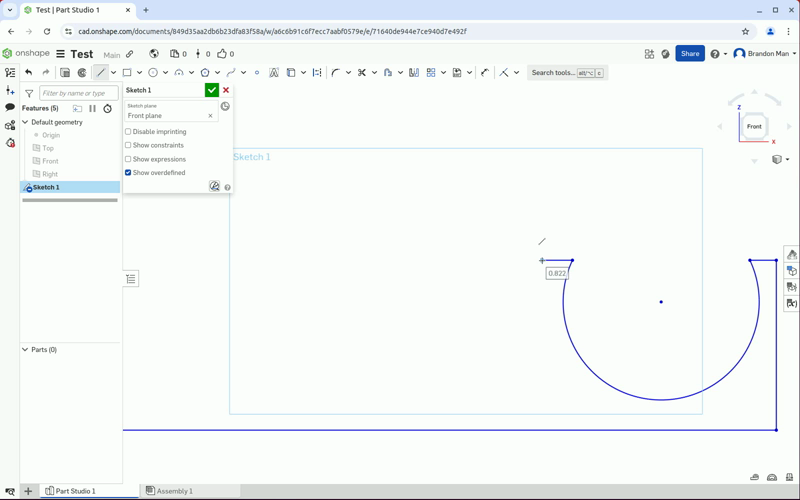
scroll(-6)
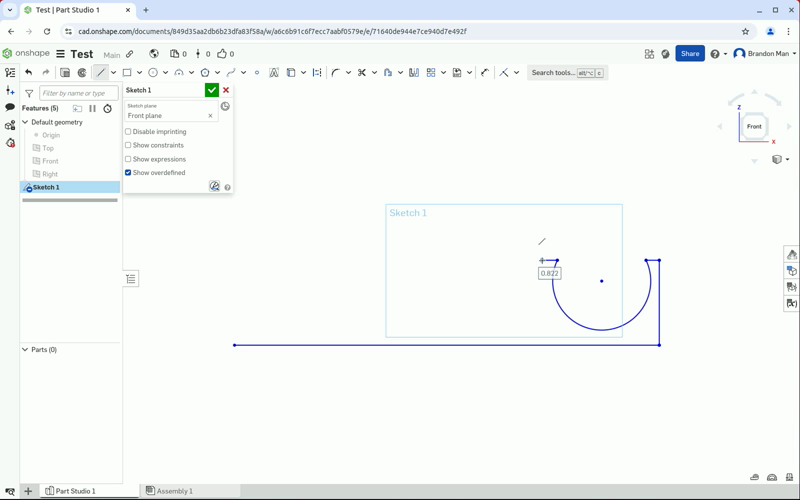
scroll(-6)
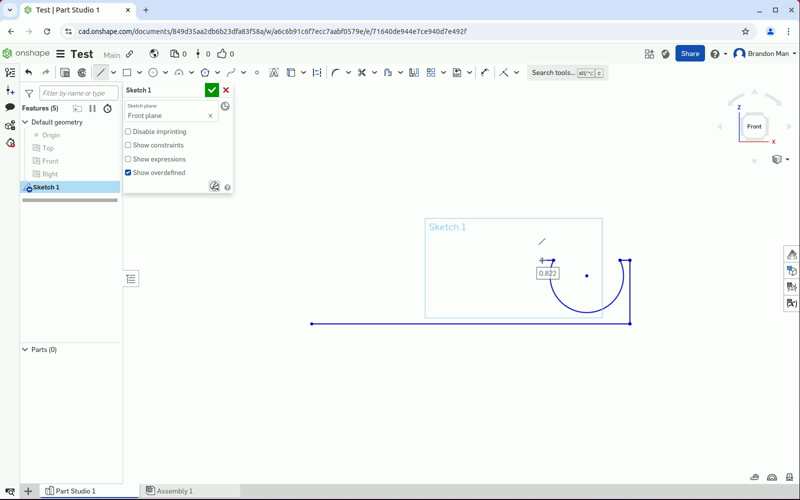
scroll(-6)
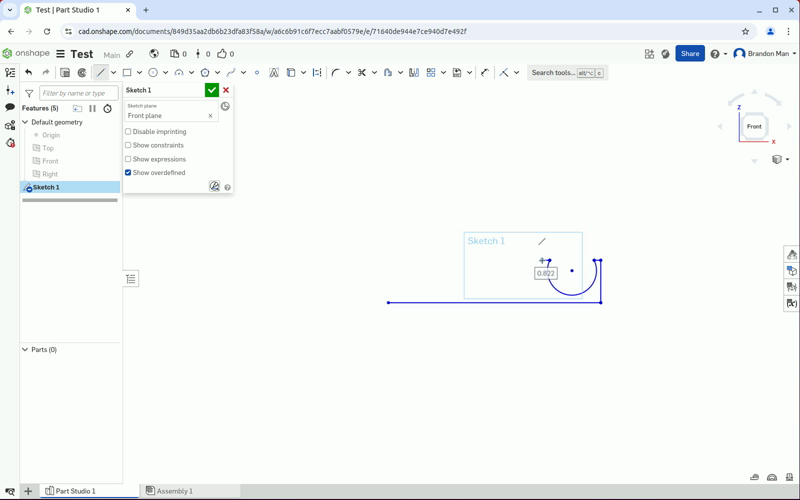
scroll(-6)
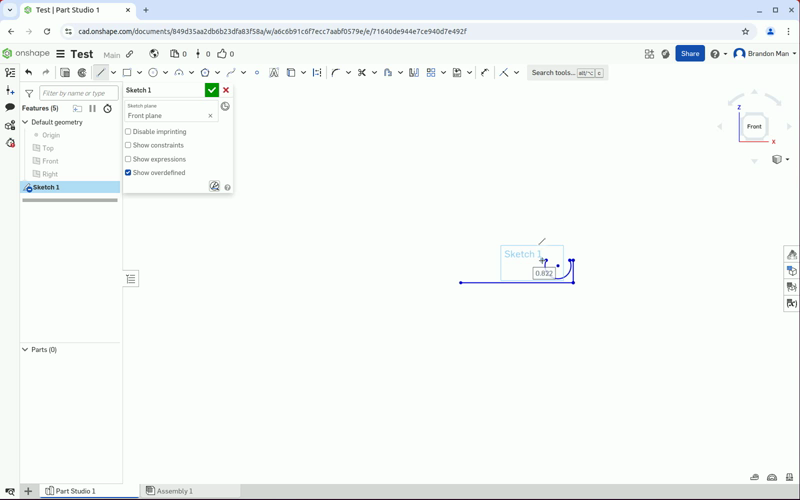
key_up(shift)
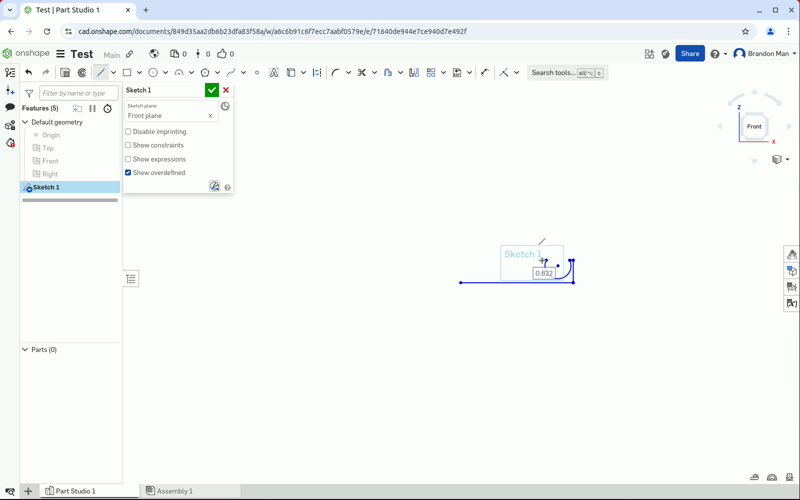
key(esc)
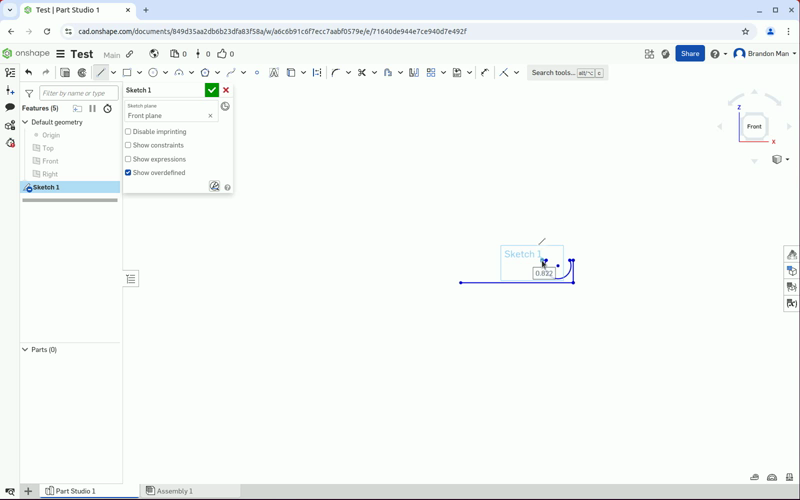
key(a)
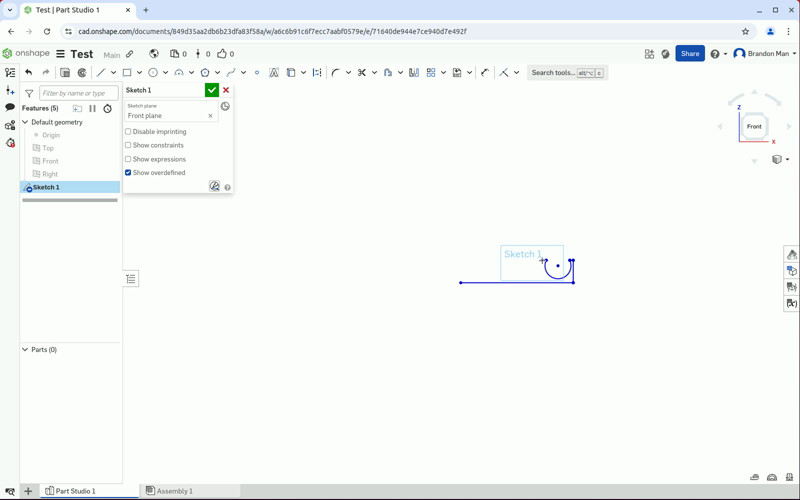
mouse_move(542, 260)
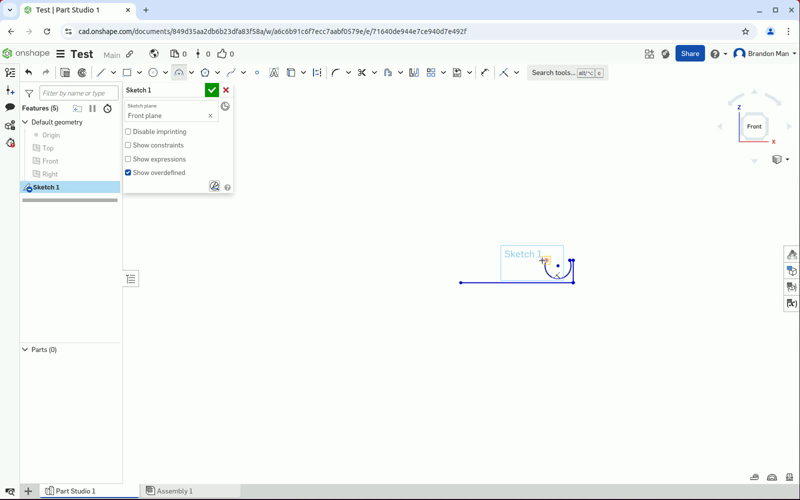
scroll(6)
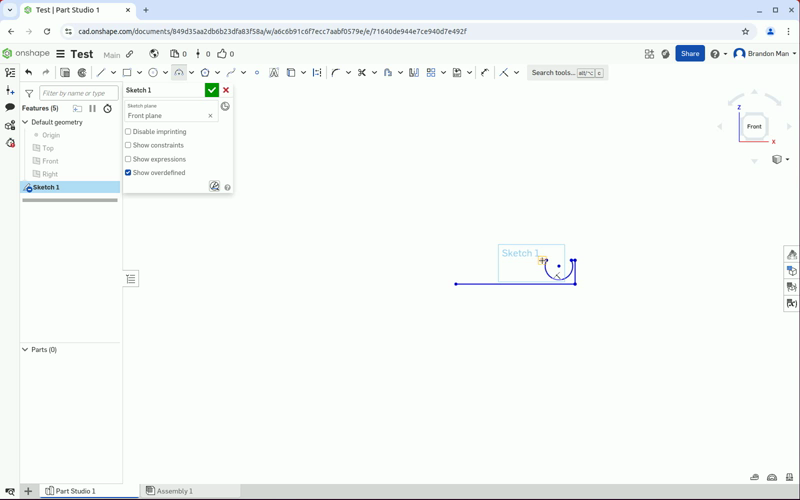
scroll(6)
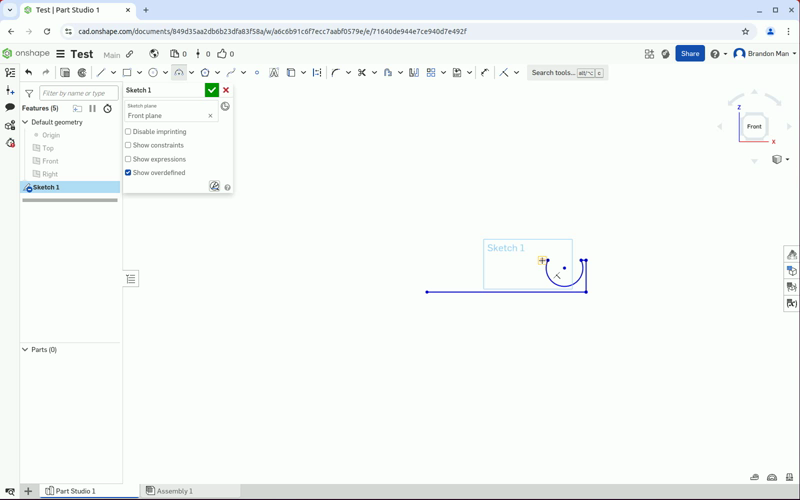
scroll(6)
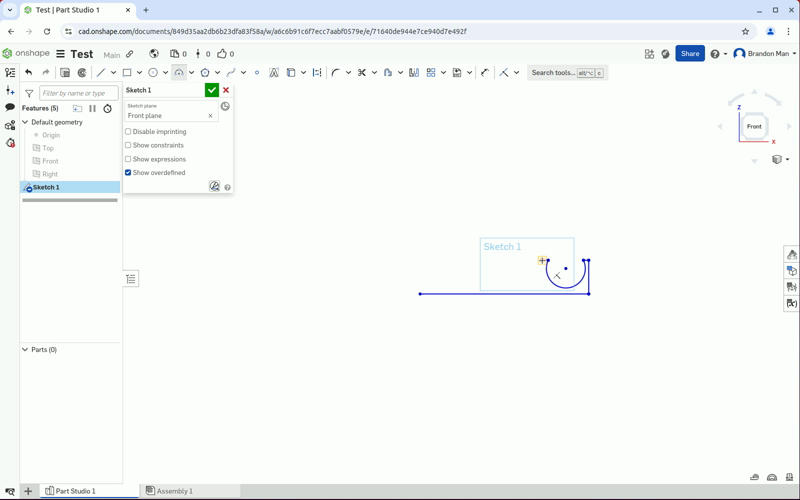
scroll(6)
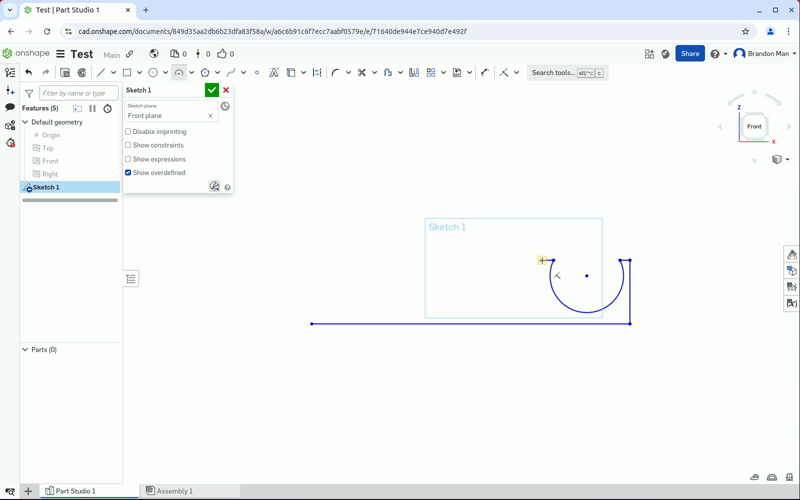
scroll(6)
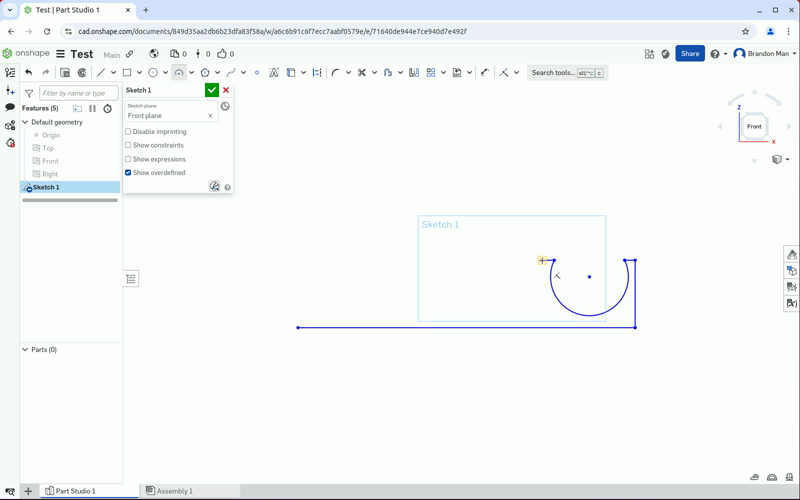
scroll(6)
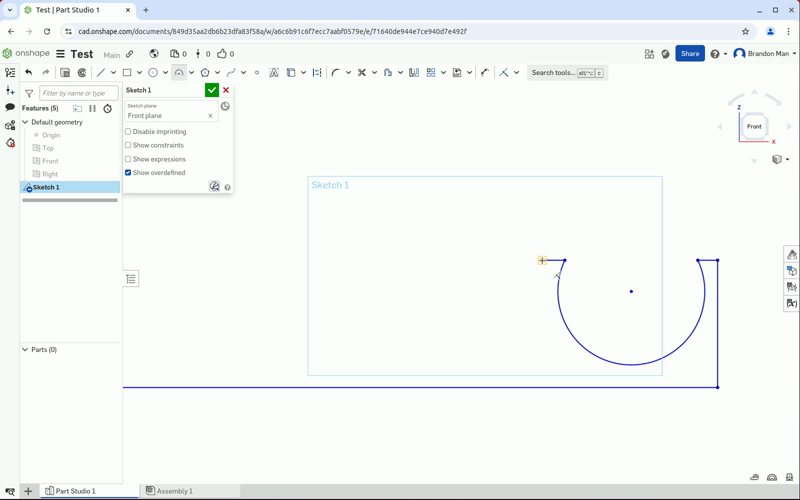
scroll(6)
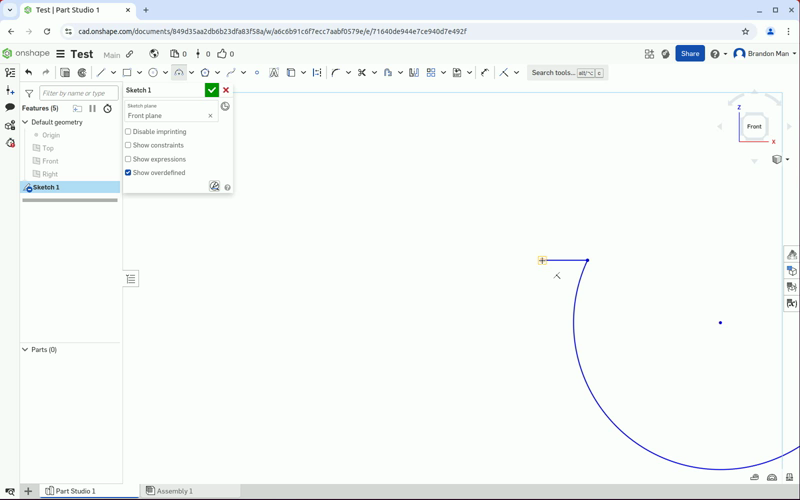
click(542, 260)
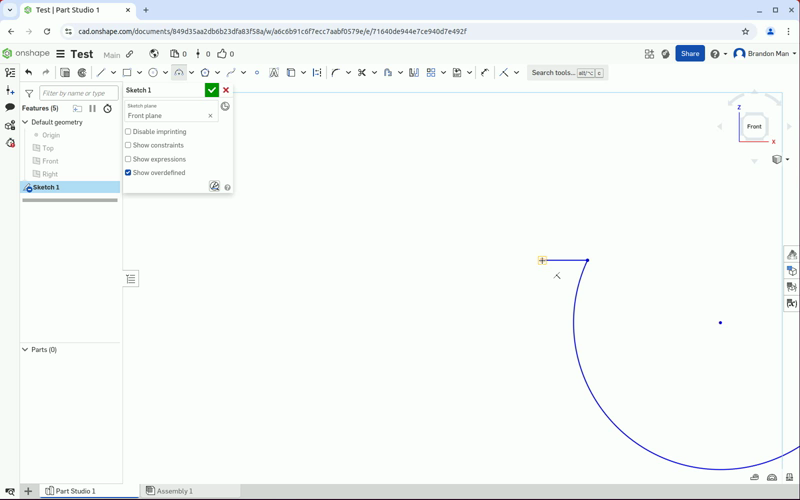
scroll(-6)
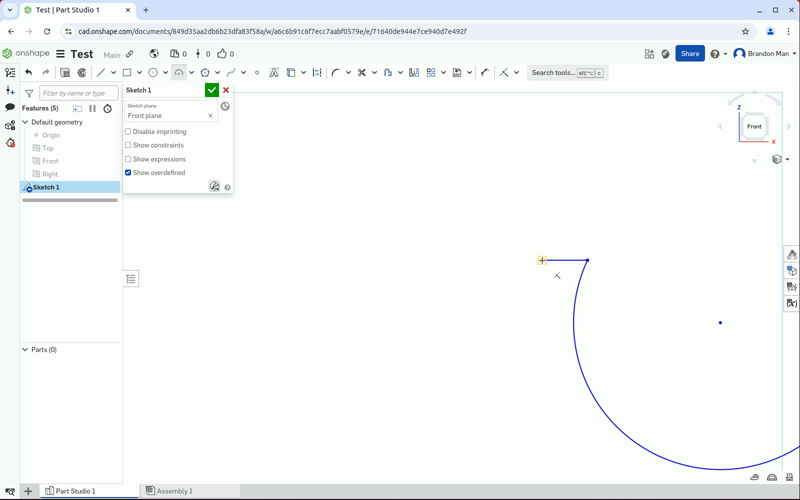
scroll(-6)
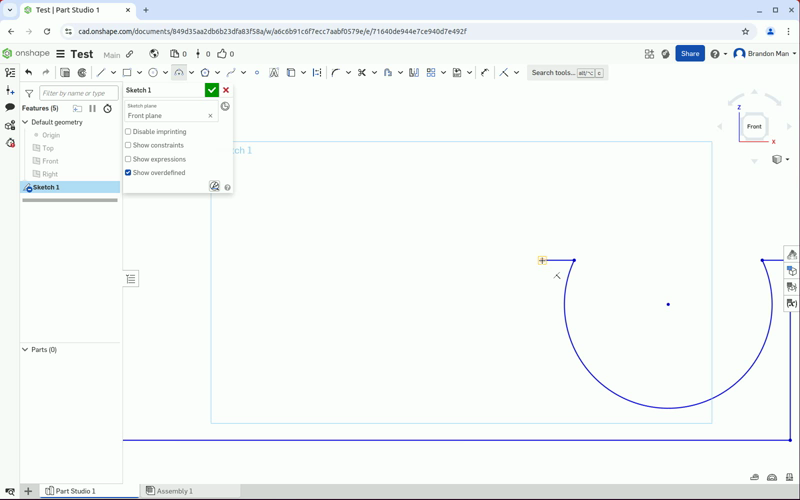
scroll(-6)
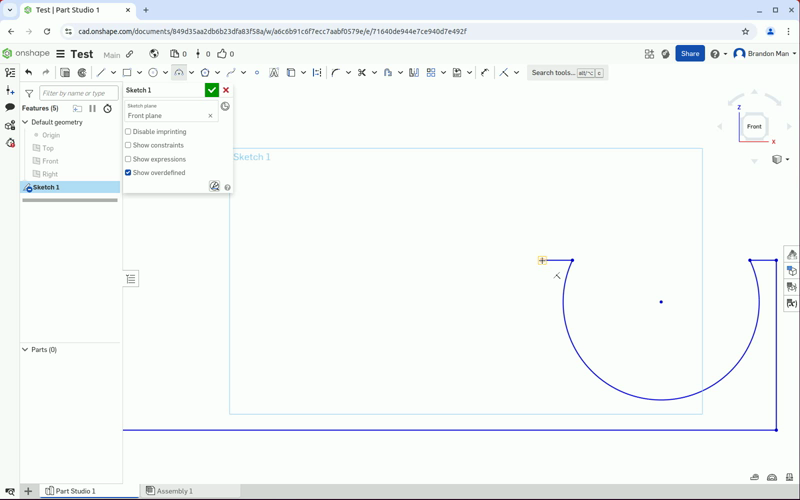
scroll(-6)
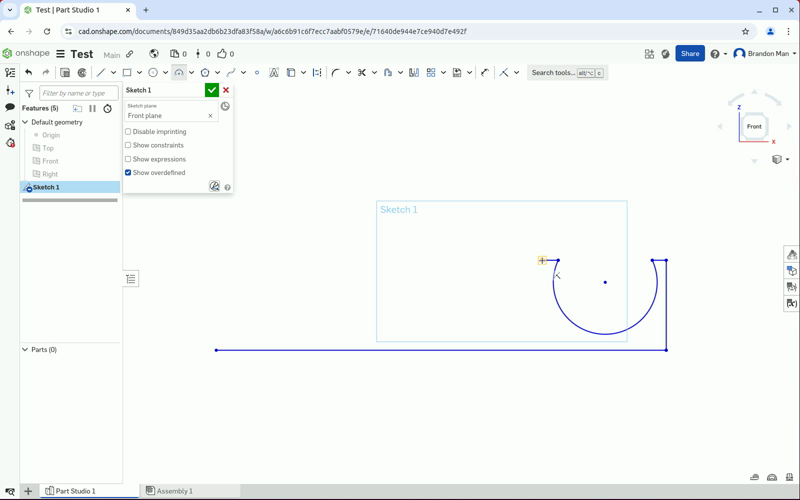
scroll(-6)
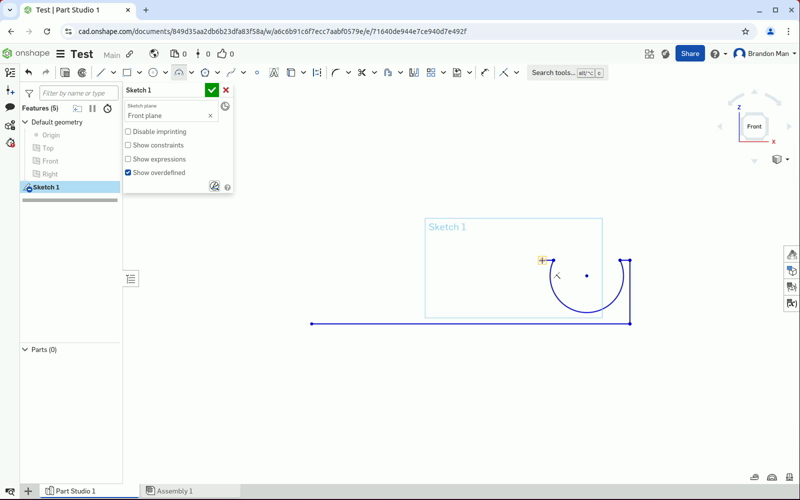
scroll(-6)
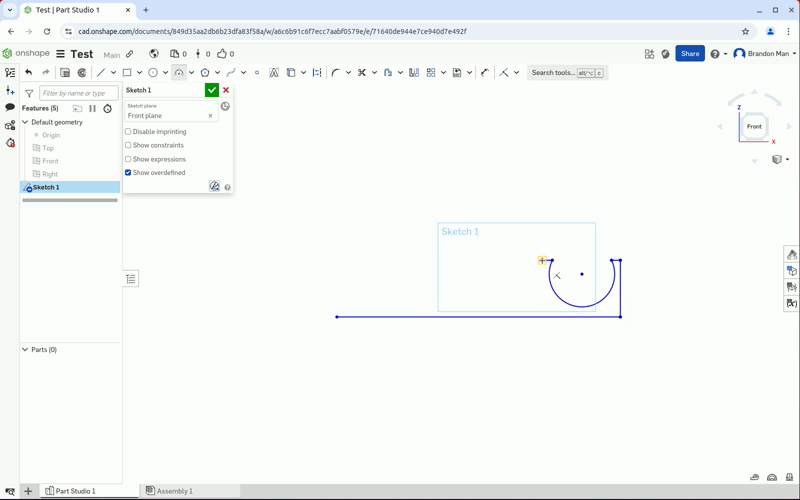
scroll(-6)
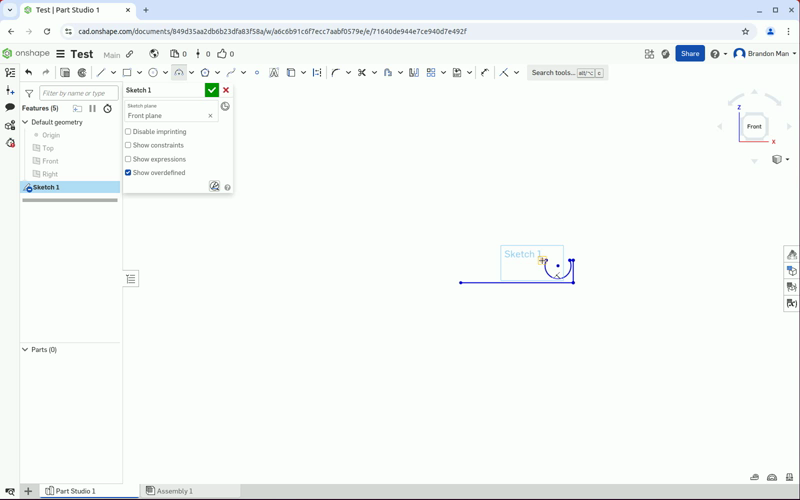
key_down(shift)
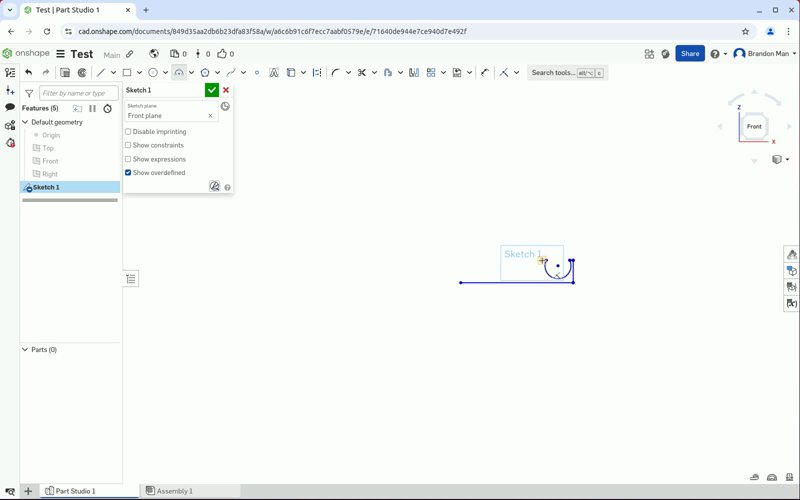
mouse_move(518, 260)
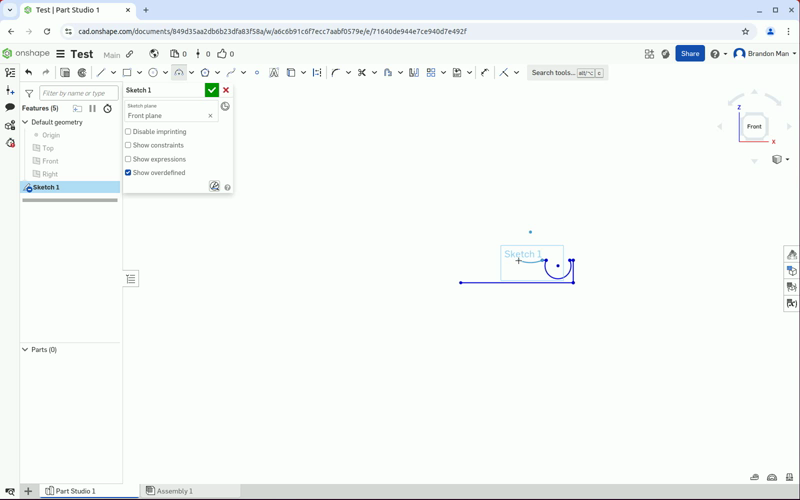
click(518, 260)
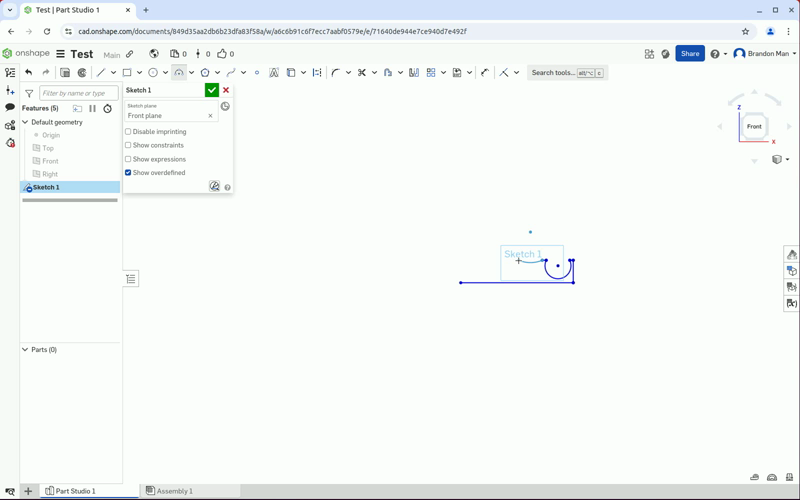
mouse_move(530, 278)
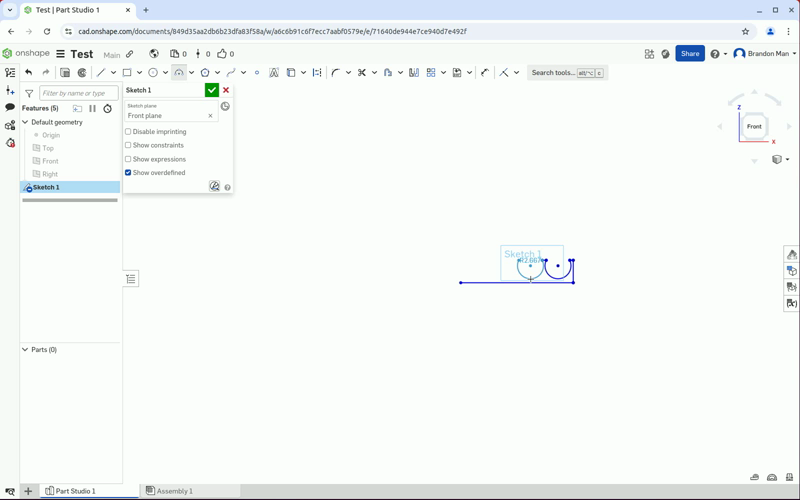
click(530, 278)
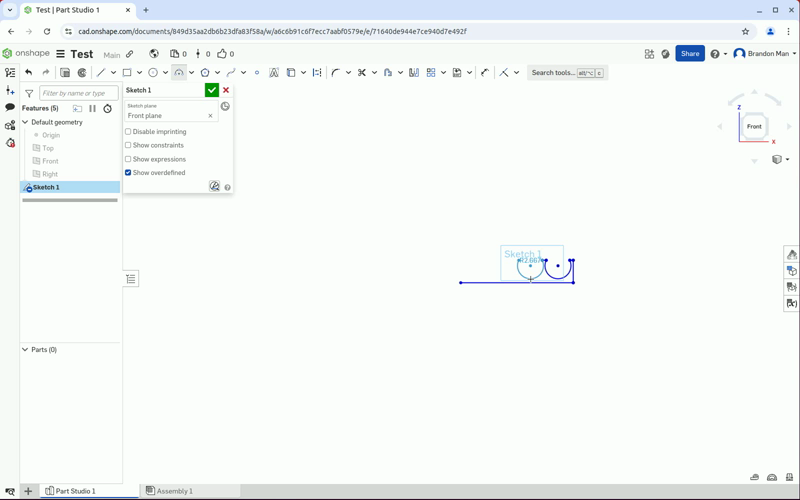
key_up(shift)
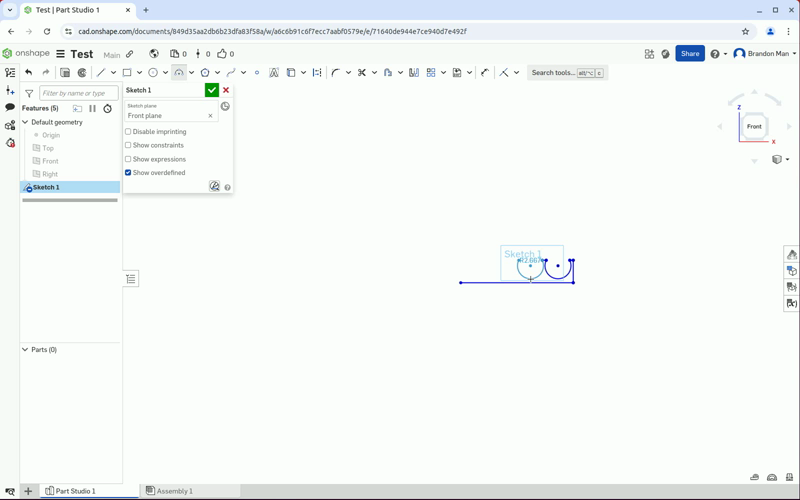
key(esc)
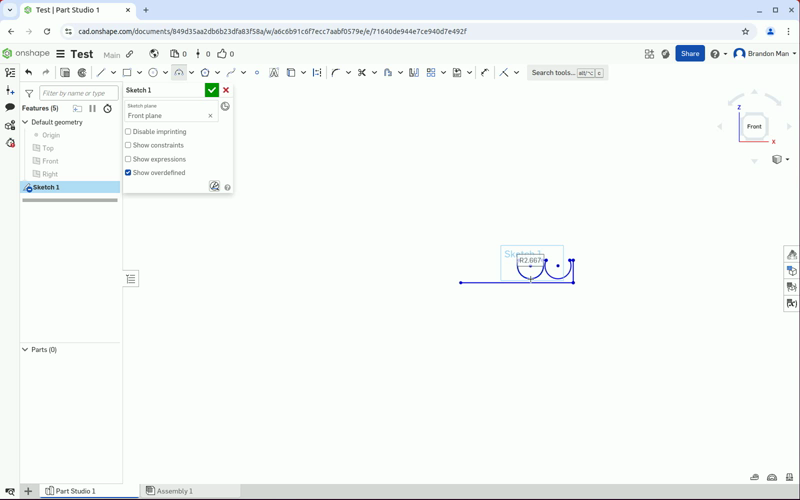
key(l)
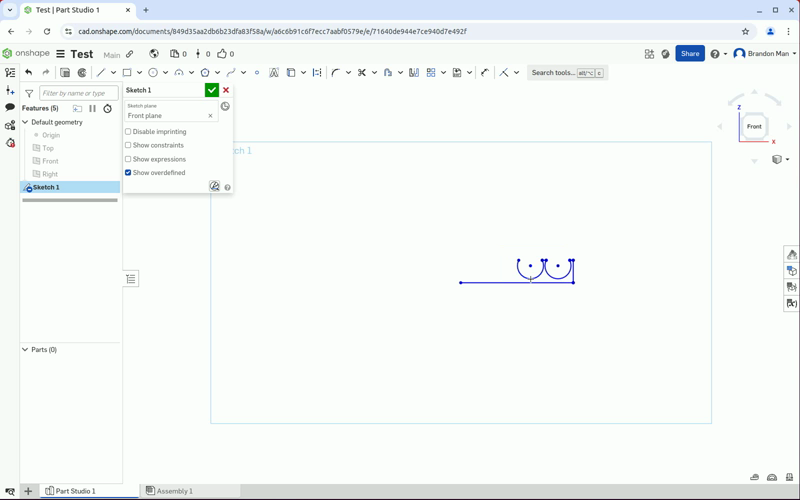
mouse_move(518, 260)
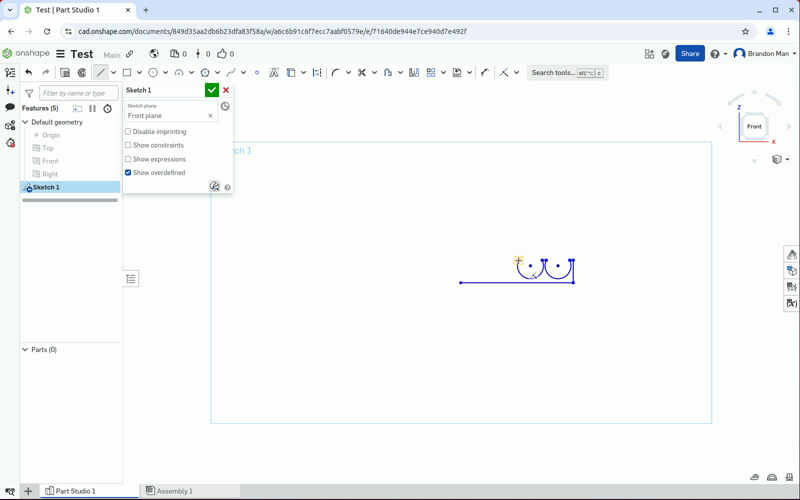
click(518, 260)
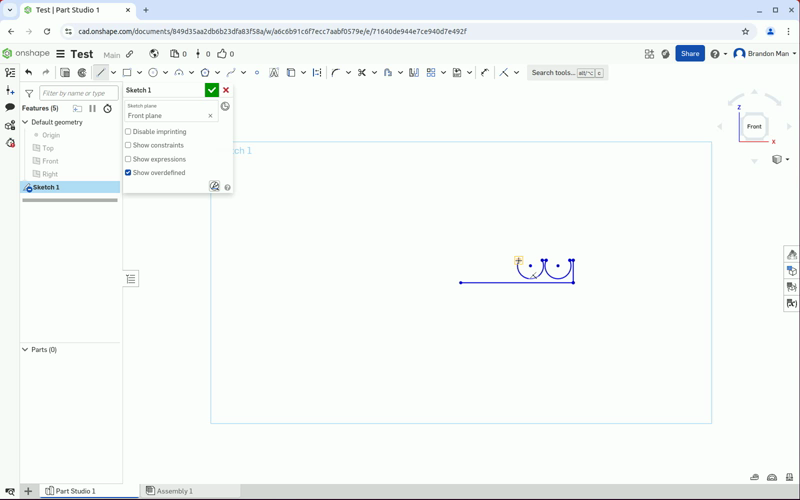
key_down(shift)
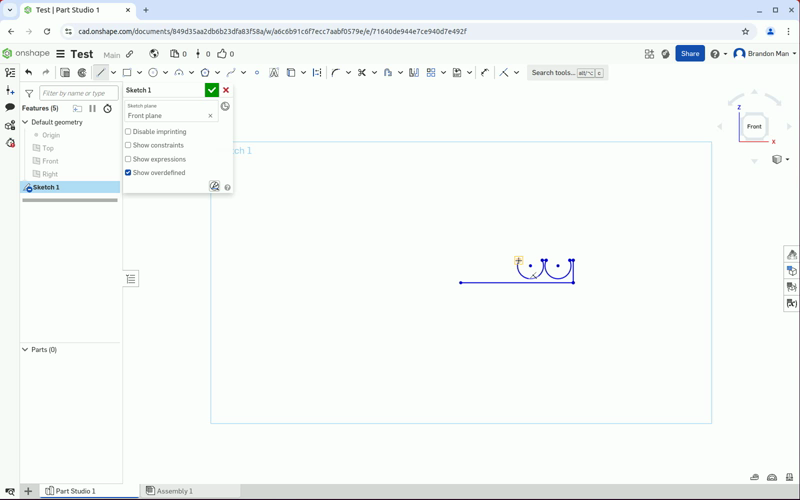
mouse_move(548, 260)
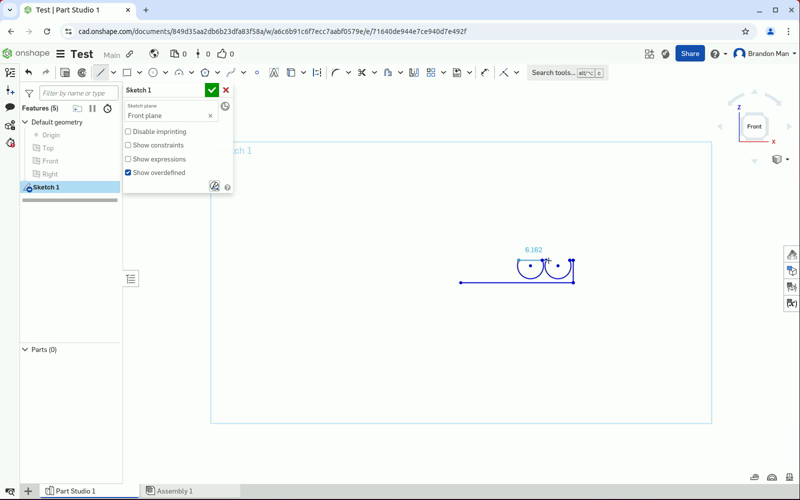
mouse_move(515, 260)
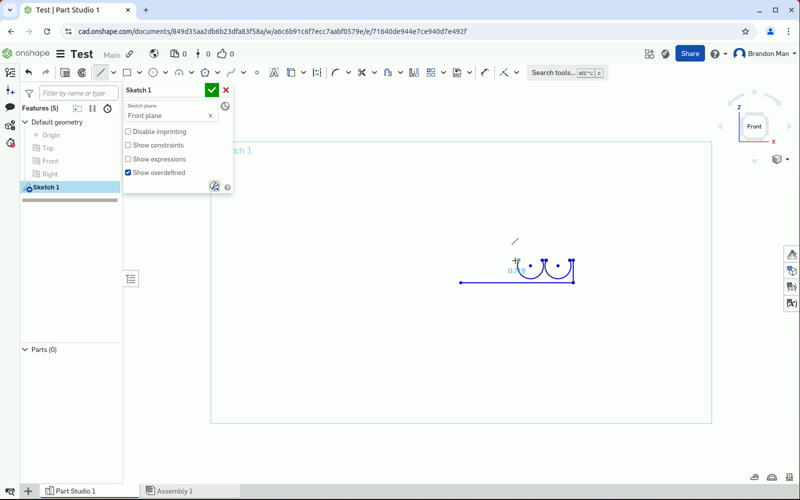
scroll(6)
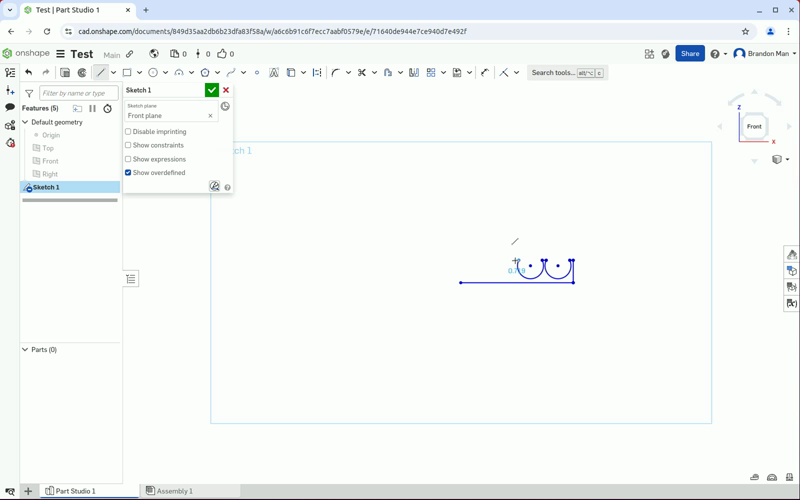
scroll(6)
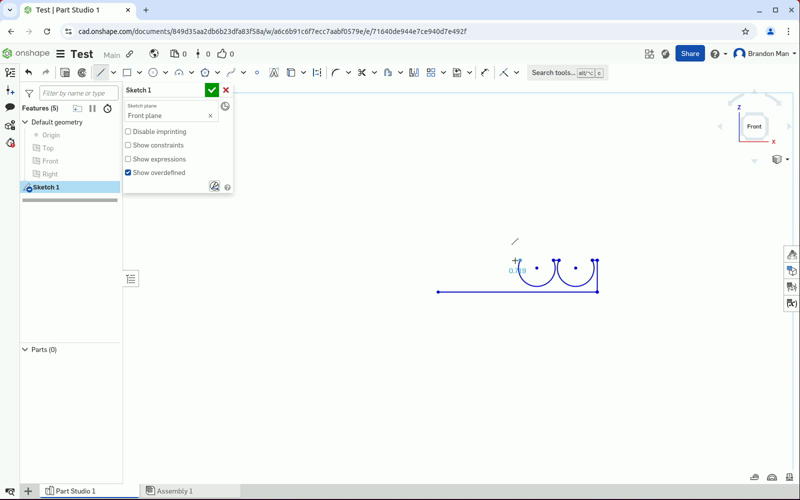
scroll(6)
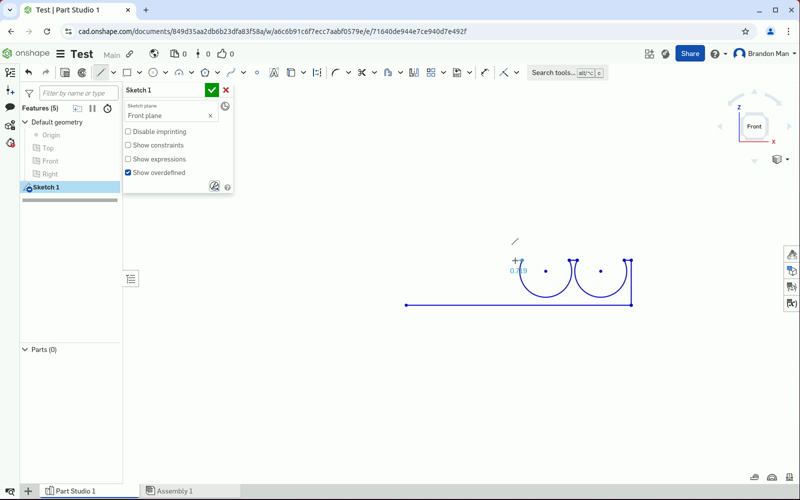
scroll(6)
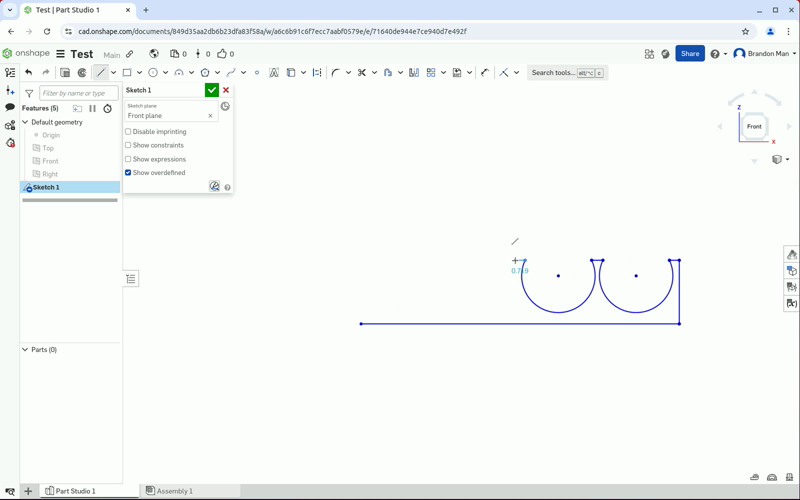
scroll(6)
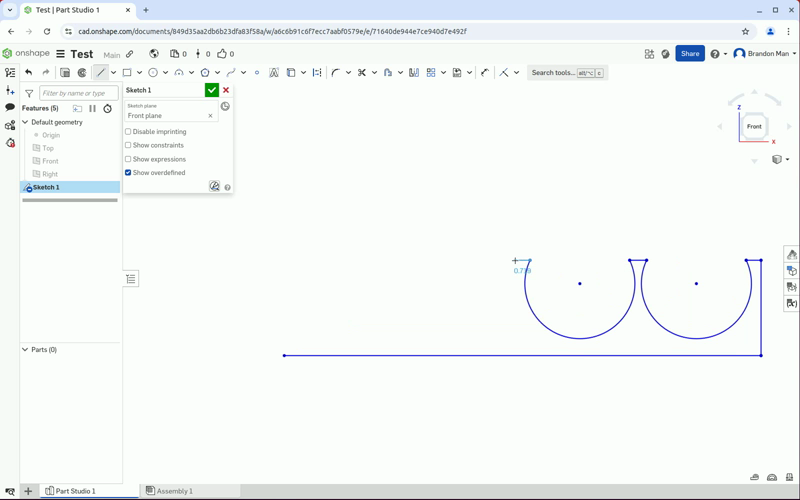
scroll(6)
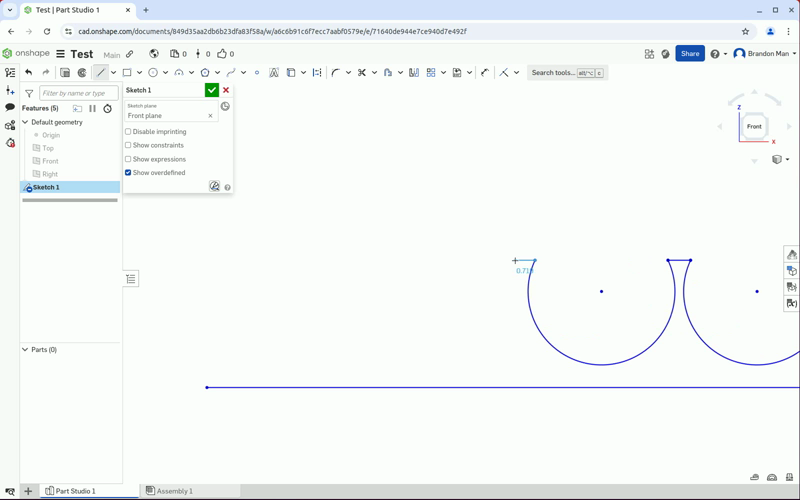
scroll(6)
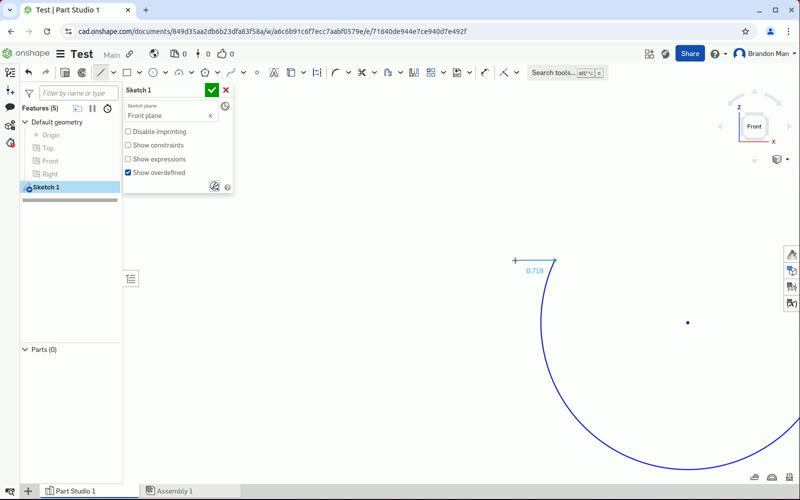
click(515, 260)
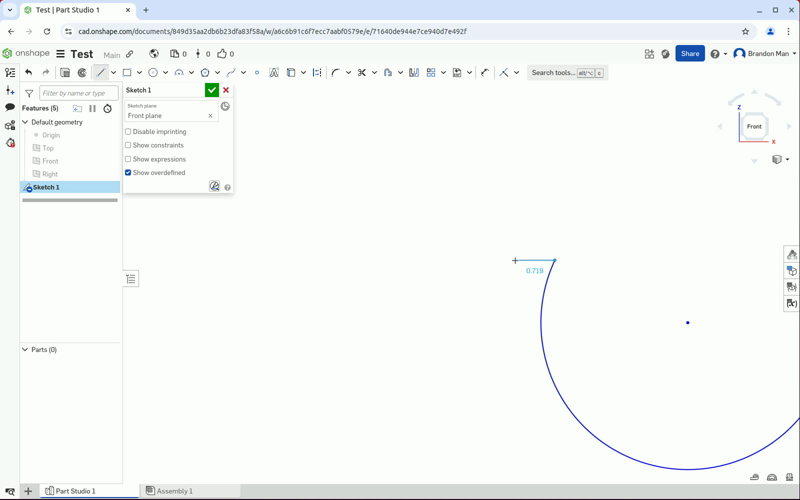
scroll(-6)
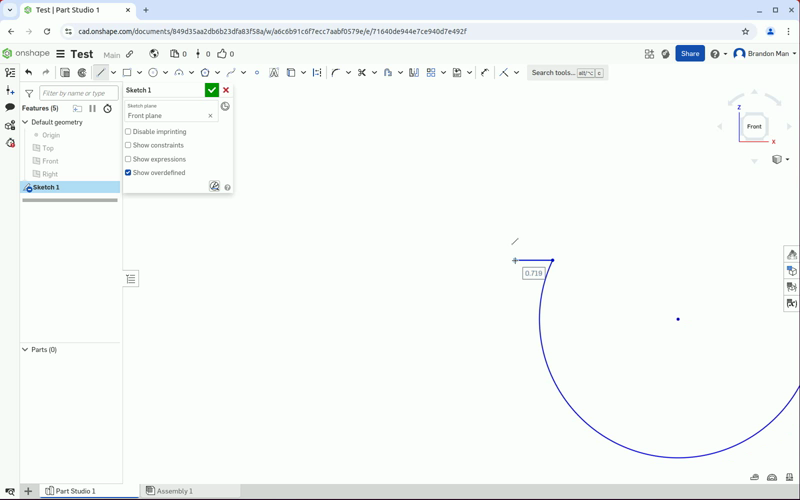
scroll(-6)
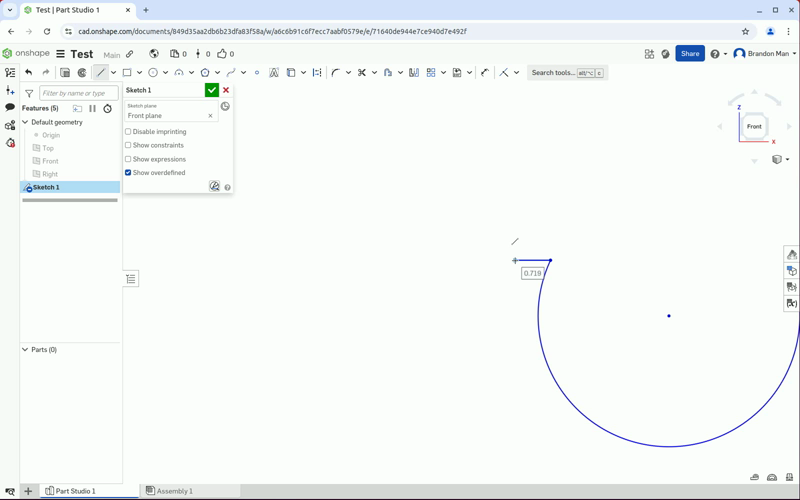
scroll(-6)
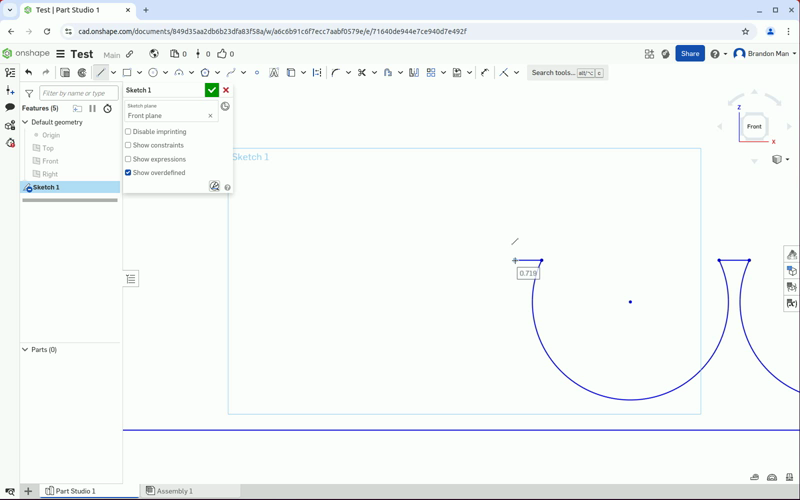
scroll(-6)
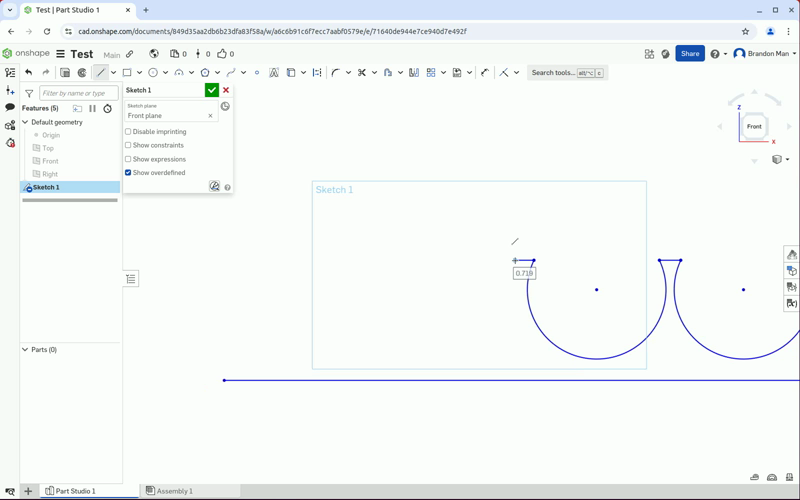
scroll(-6)
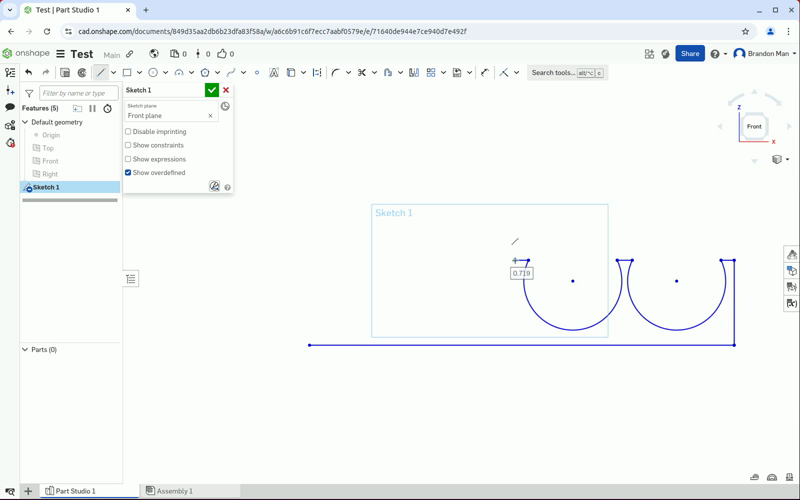
scroll(-6)
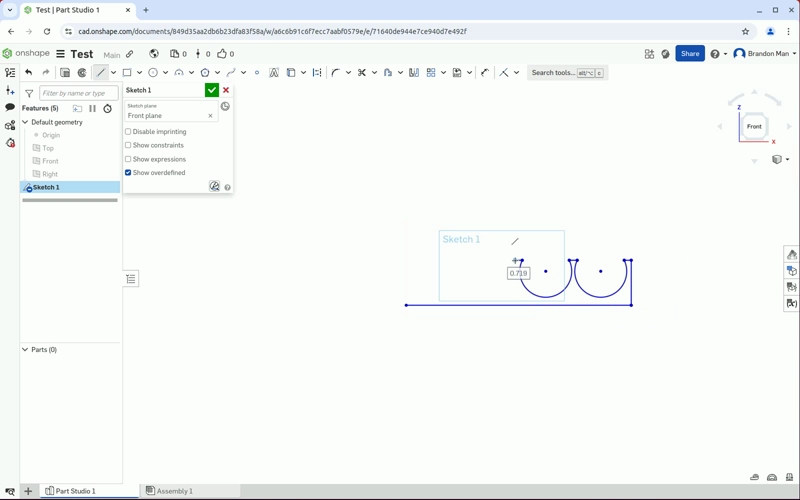
scroll(-6)
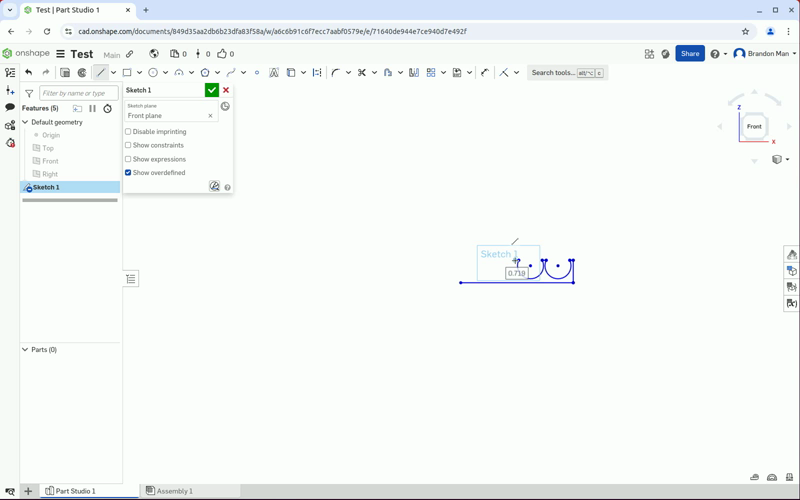
key_up(shift)
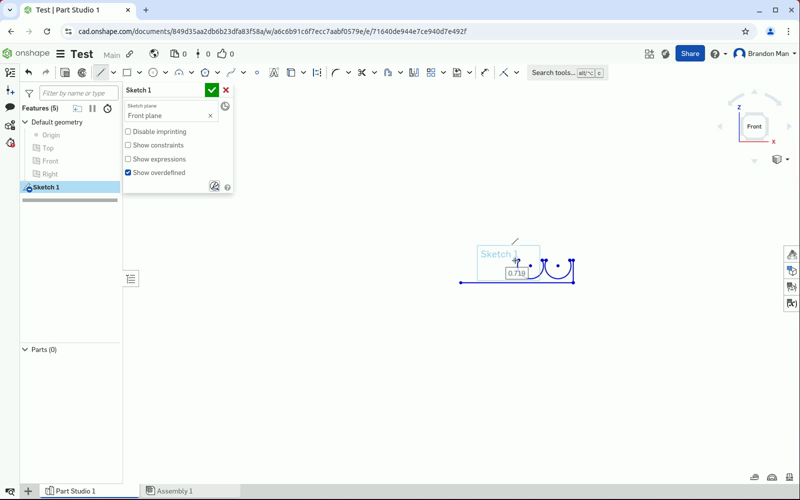
key(esc)
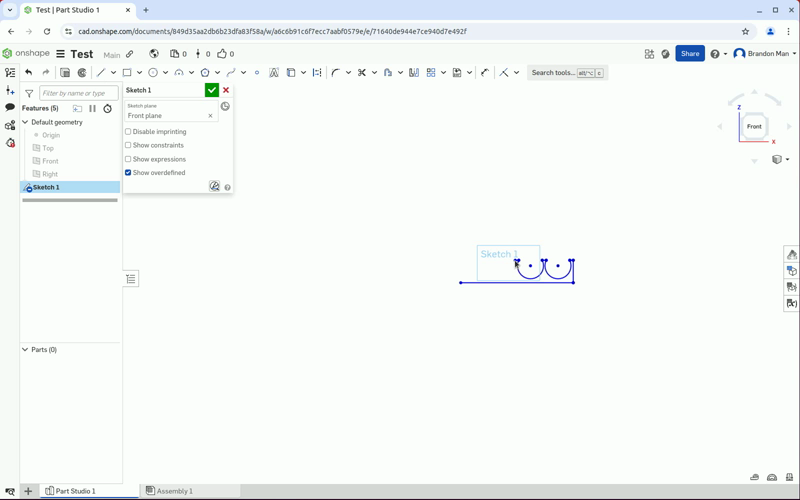
key(a)
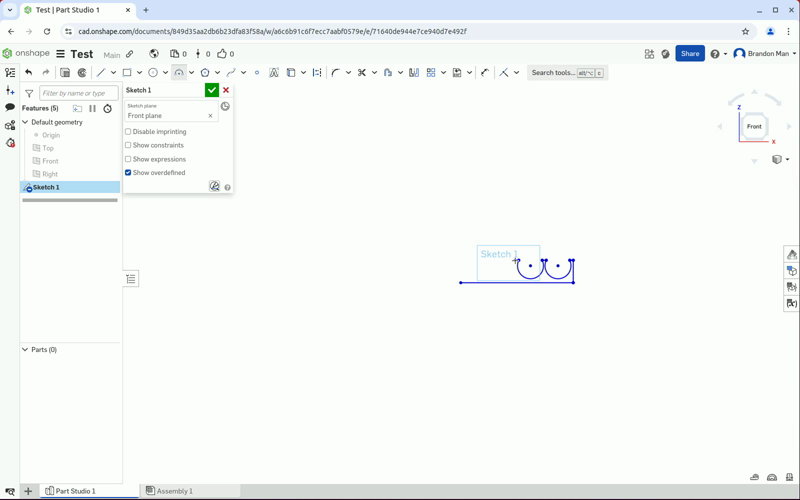
mouse_move(515, 260)
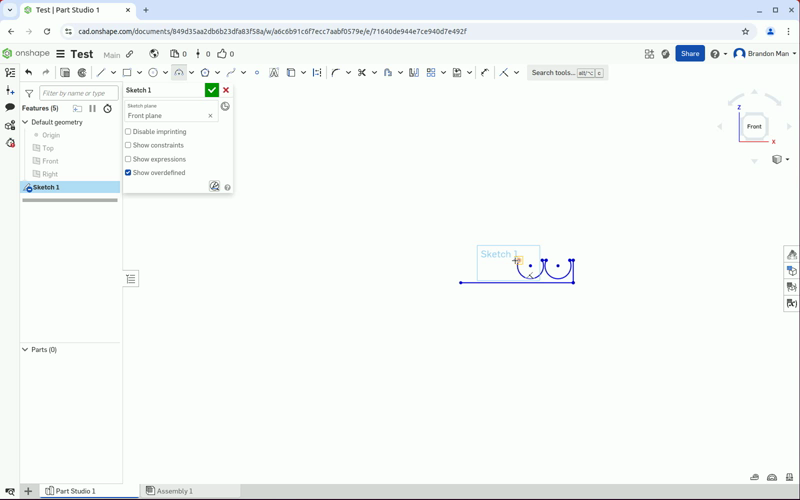
scroll(6)
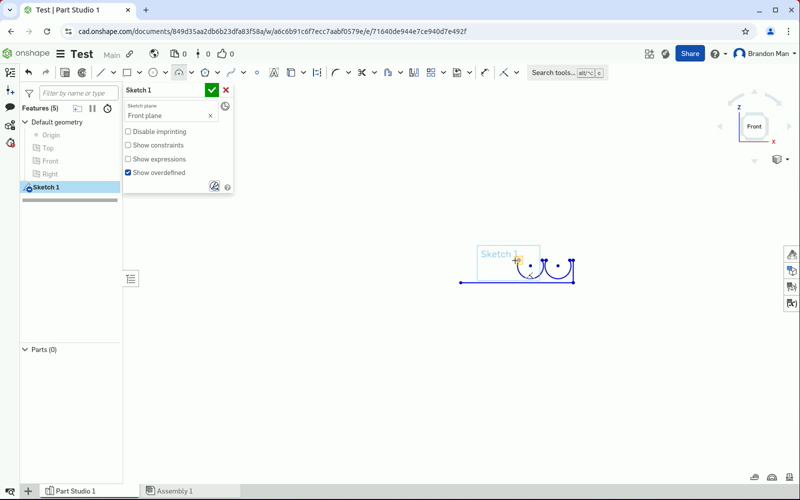
scroll(6)
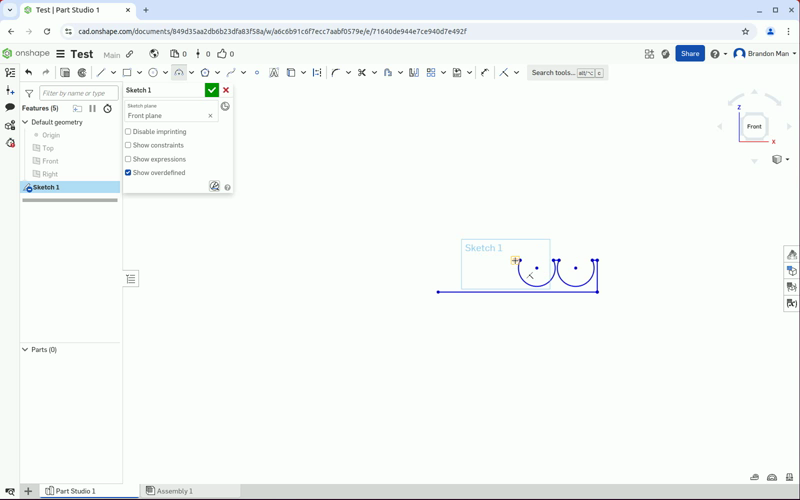
scroll(6)
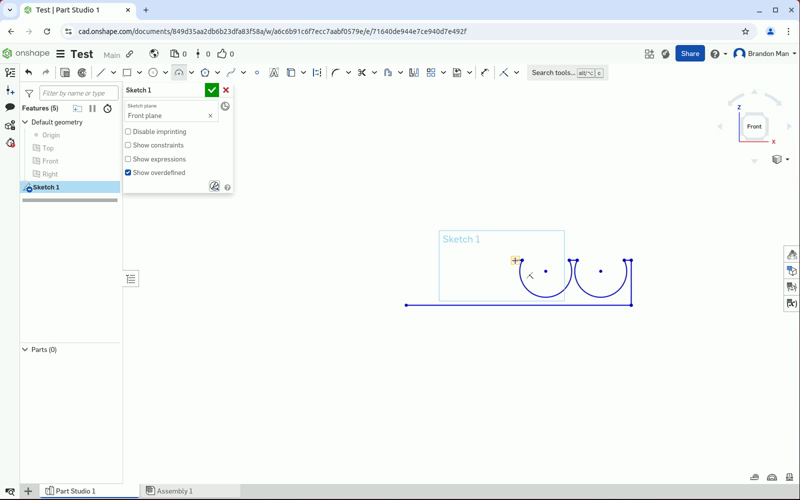
scroll(6)
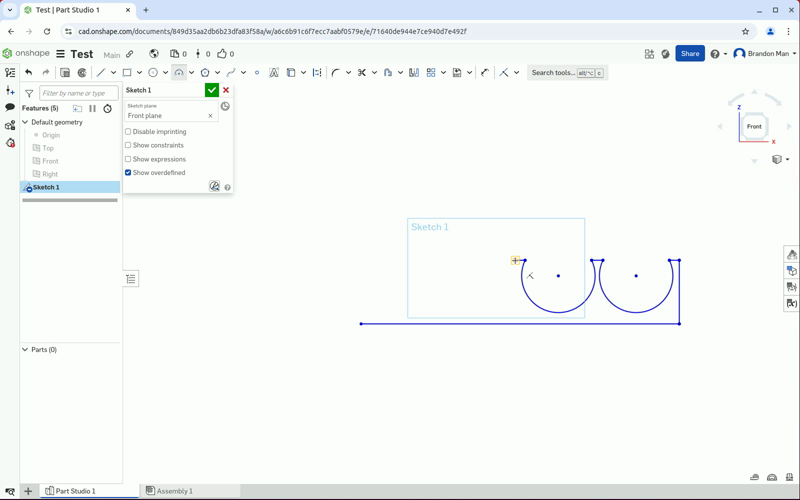
scroll(6)
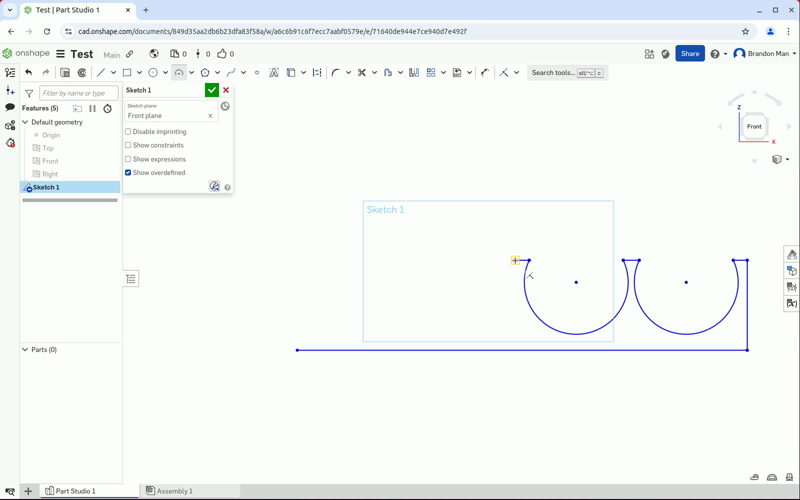
scroll(6)
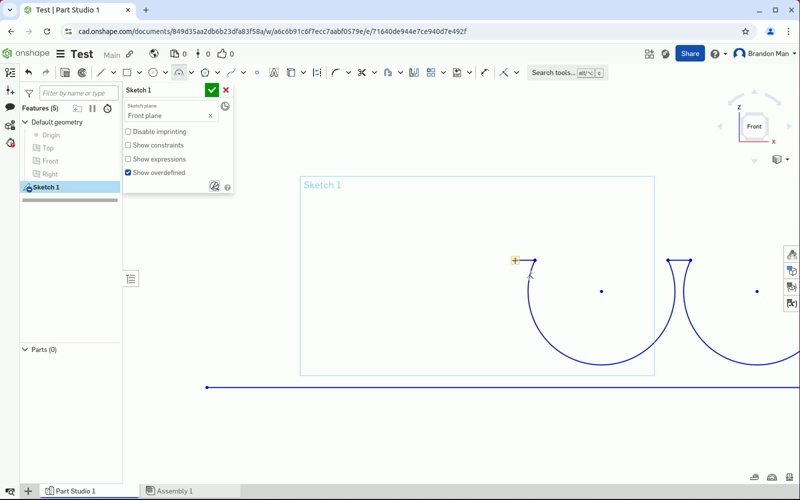
scroll(6)
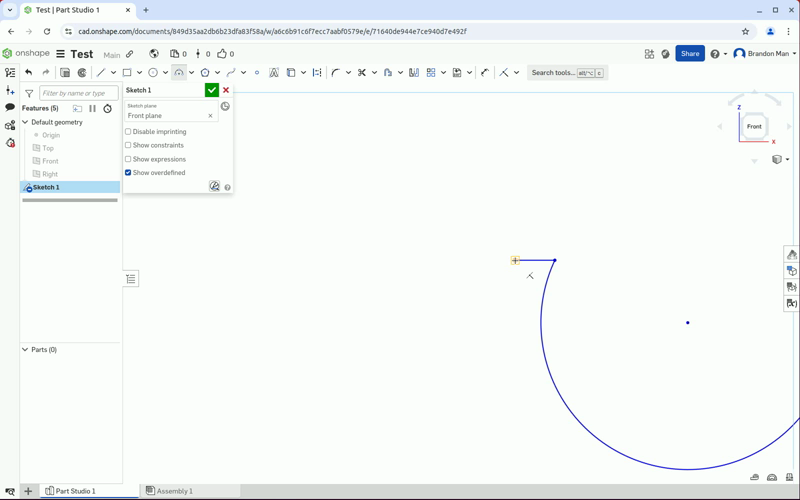
click(515, 260)
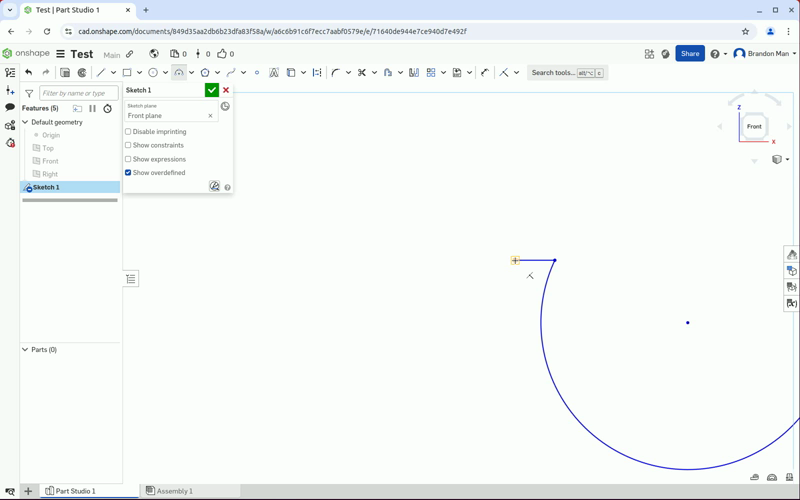
scroll(-6)
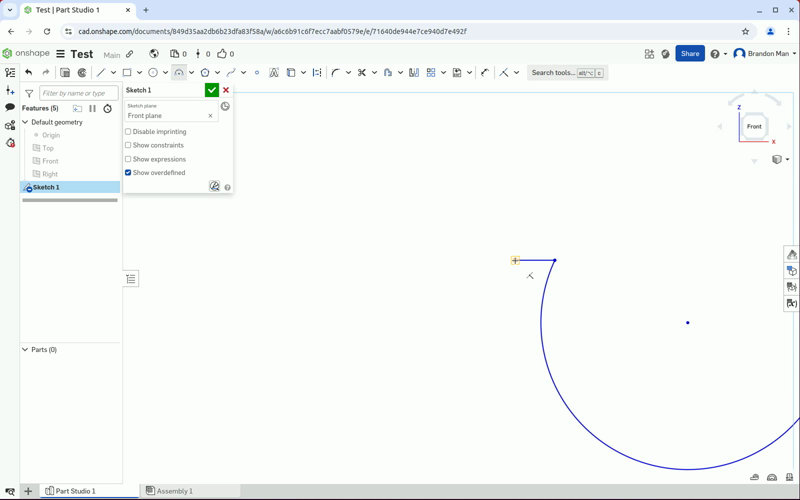
scroll(-6)
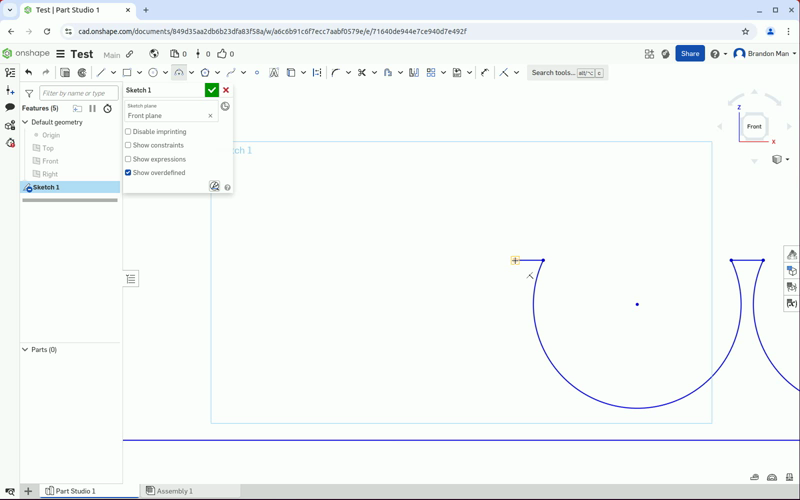
scroll(-6)
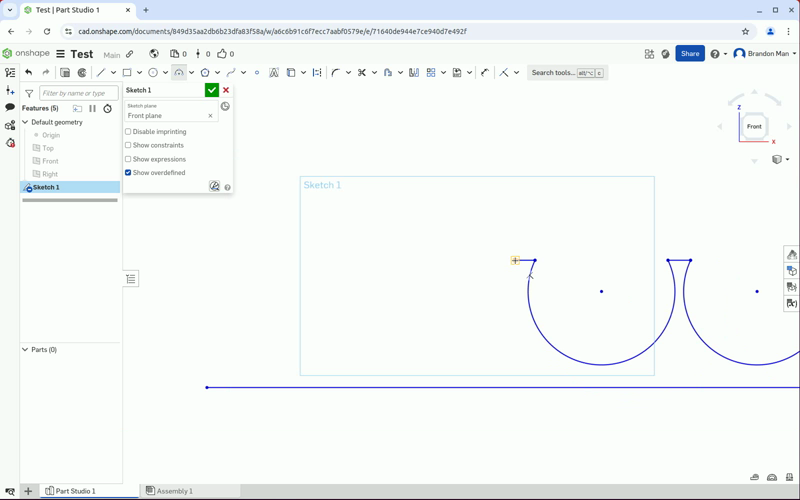
scroll(-6)
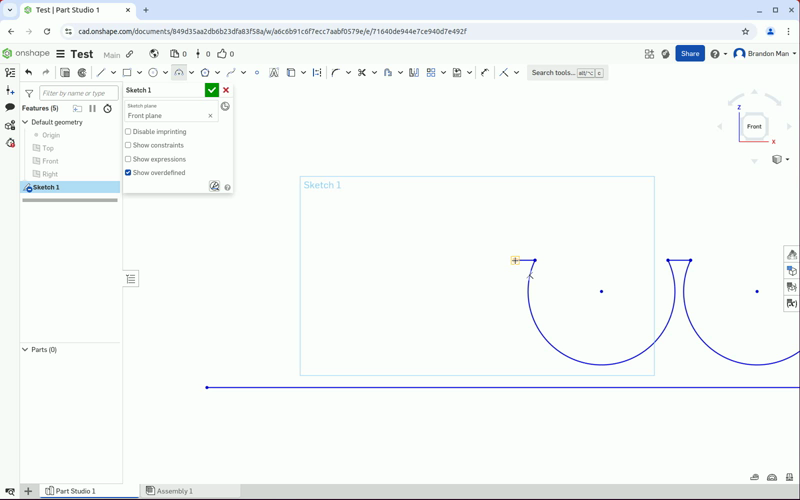
scroll(-6)
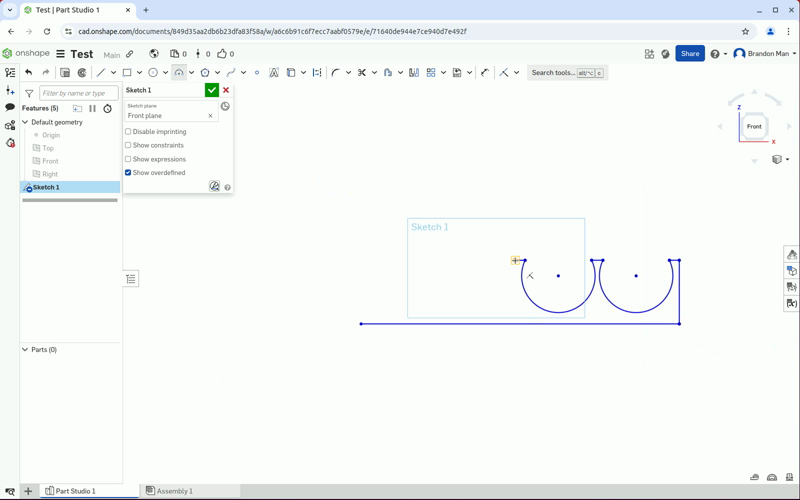
scroll(-6)
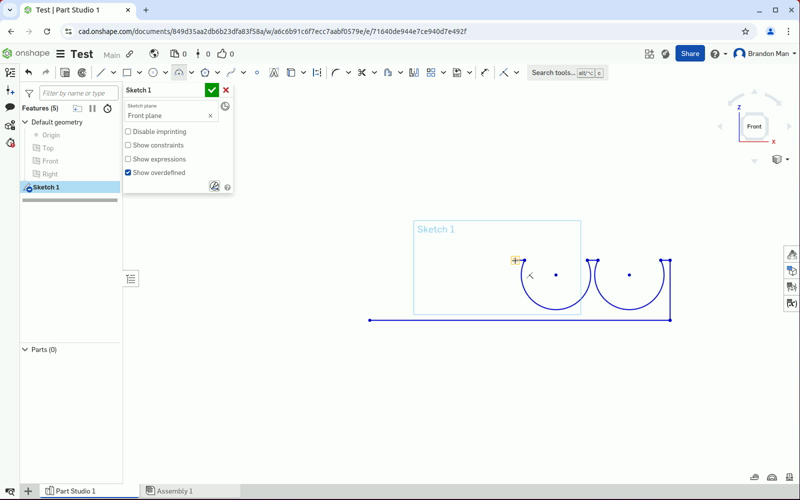
scroll(-6)
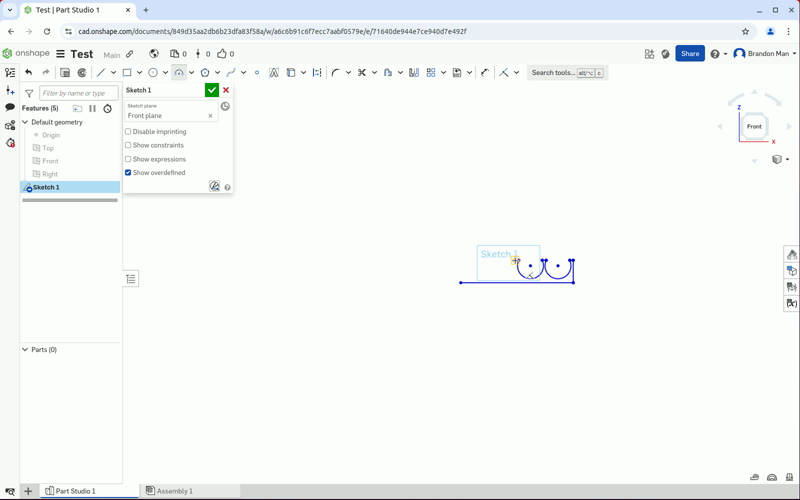
key_down(shift)
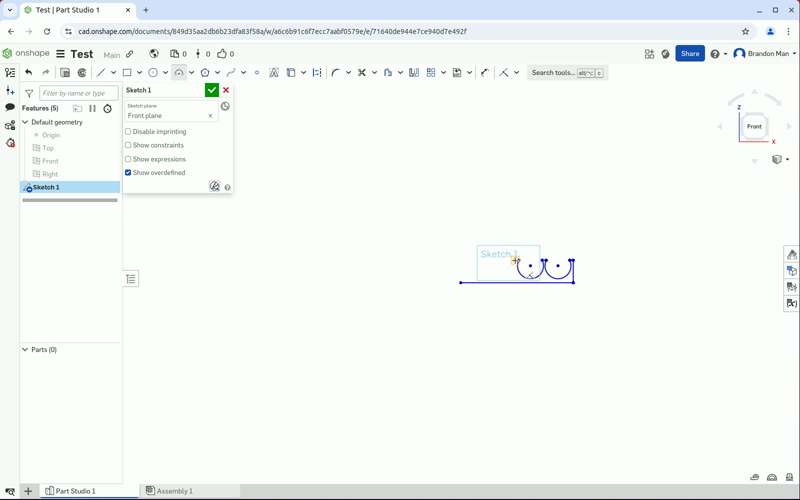
mouse_move(491, 260)
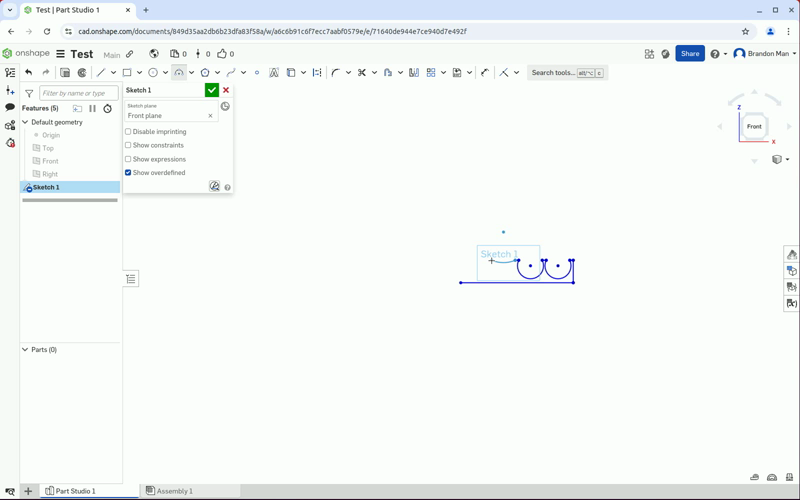
click(491, 260)
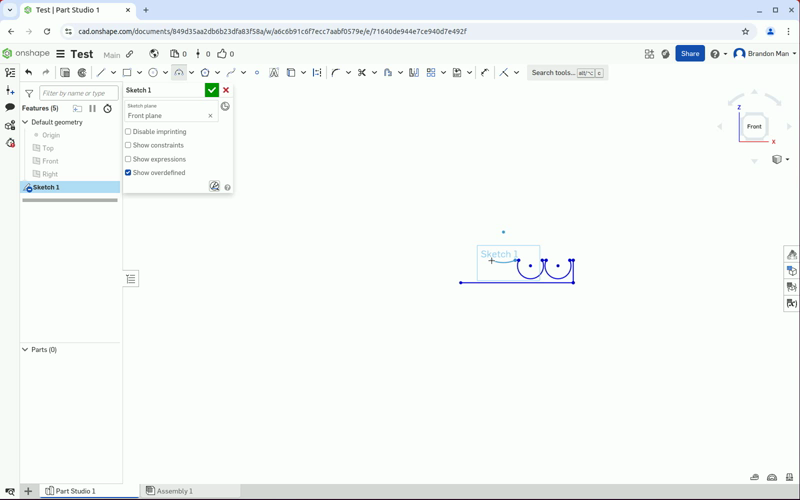
mouse_move(503, 278)
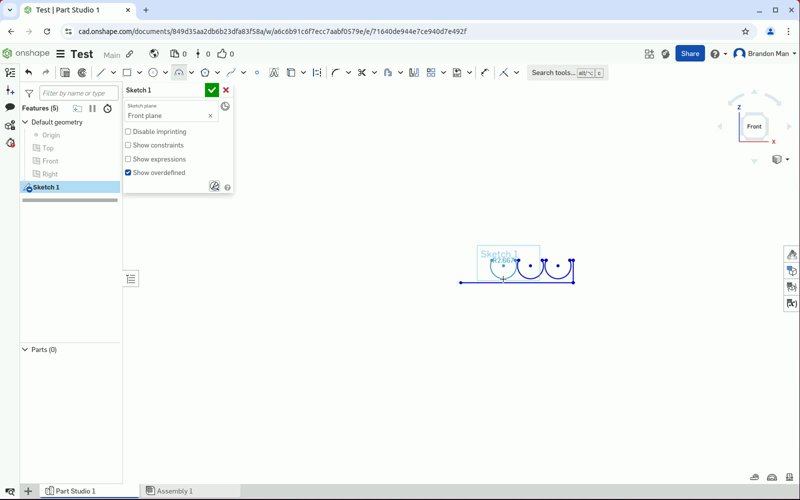
click(503, 278)
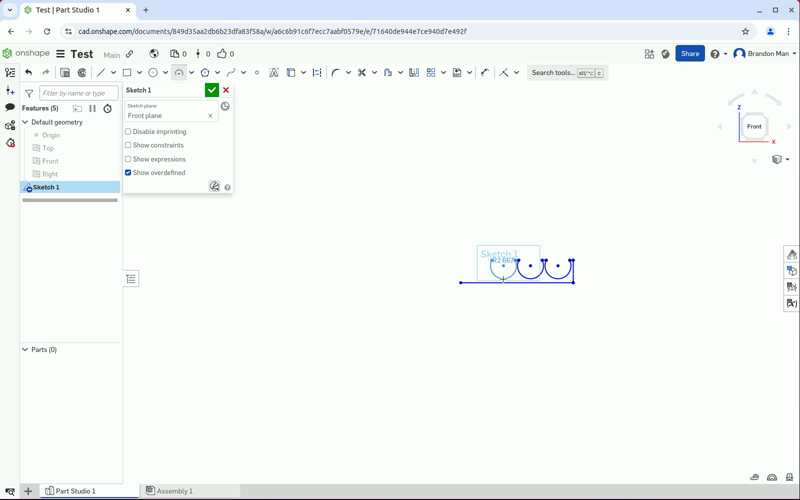
key_up(shift)
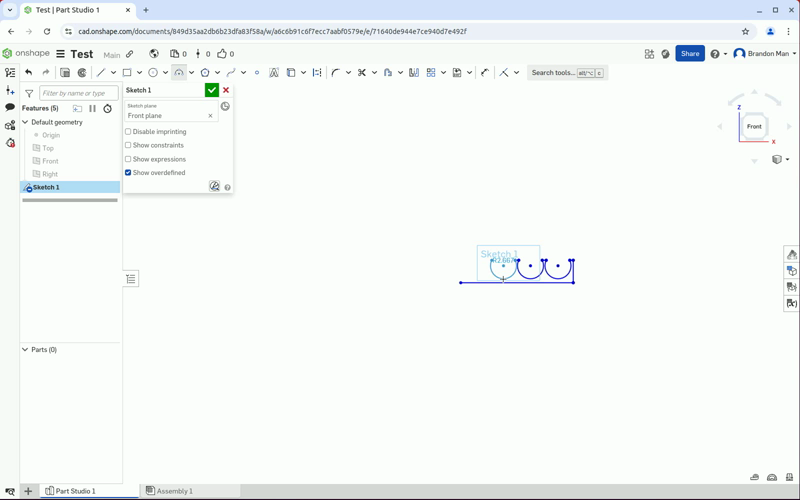
key(esc)
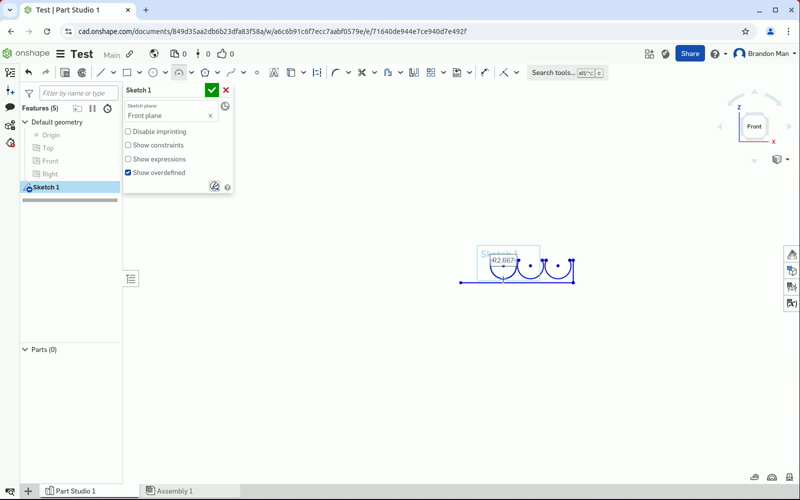
key(l)
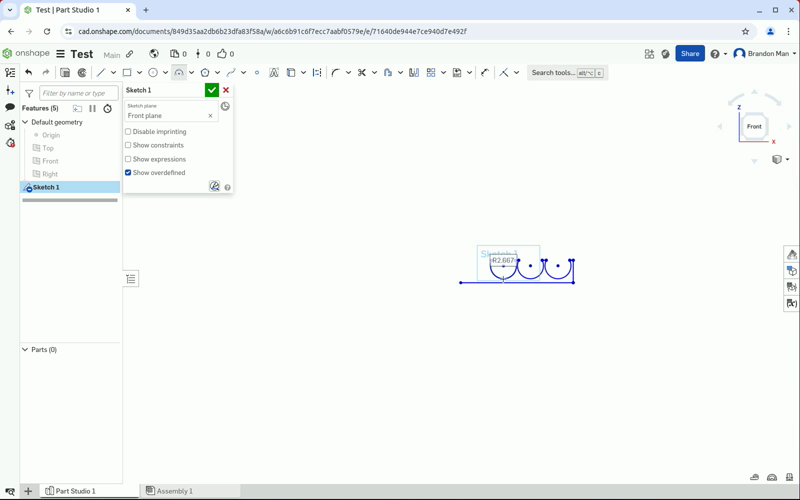
mouse_move(491, 260)
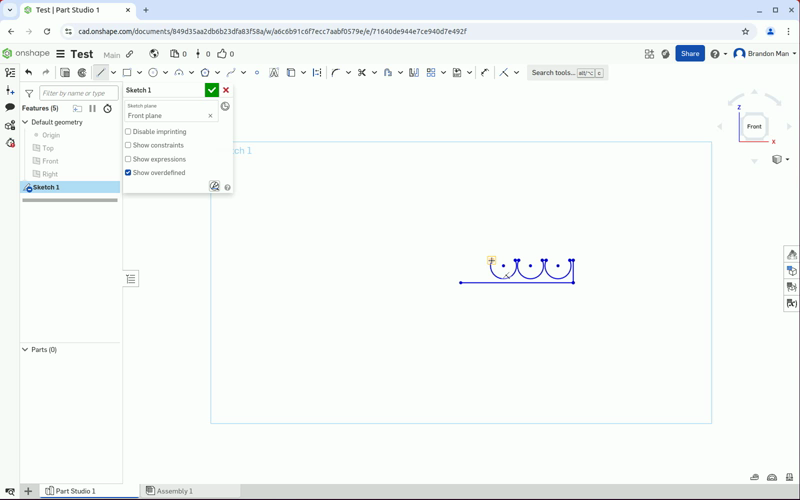
click(491, 260)
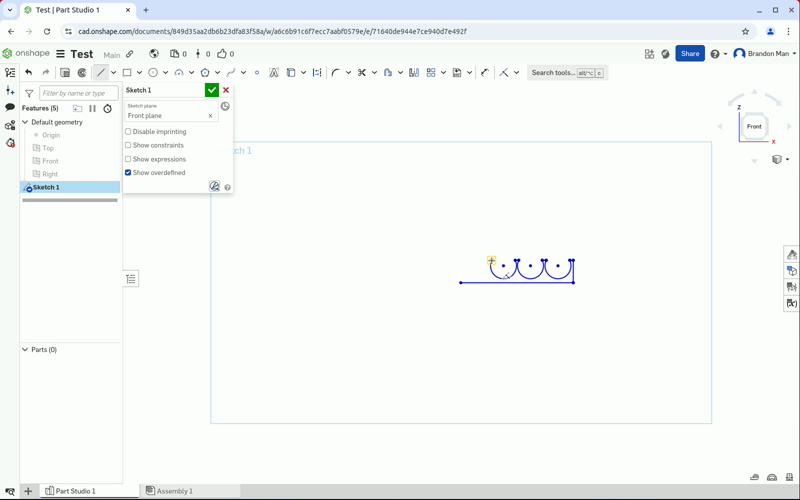
key_down(shift)
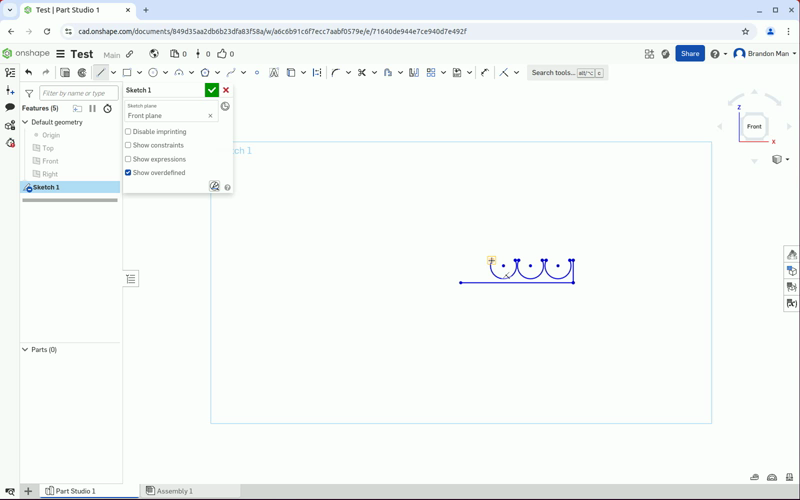
mouse_move(521, 260)
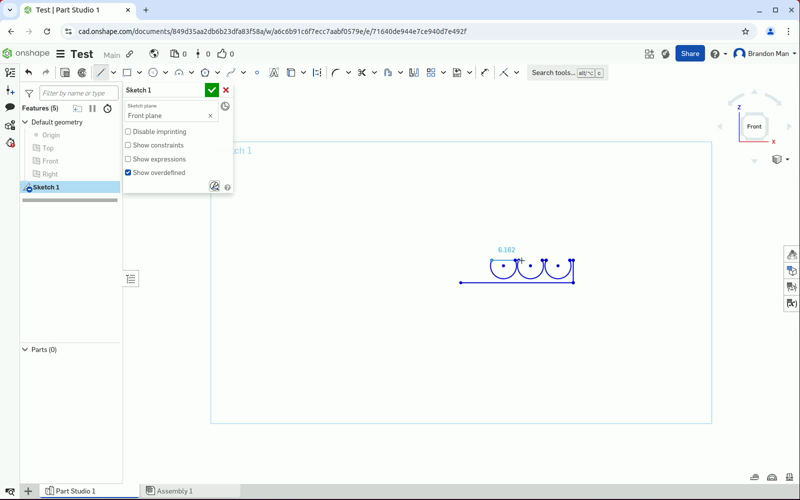
mouse_move(488, 260)
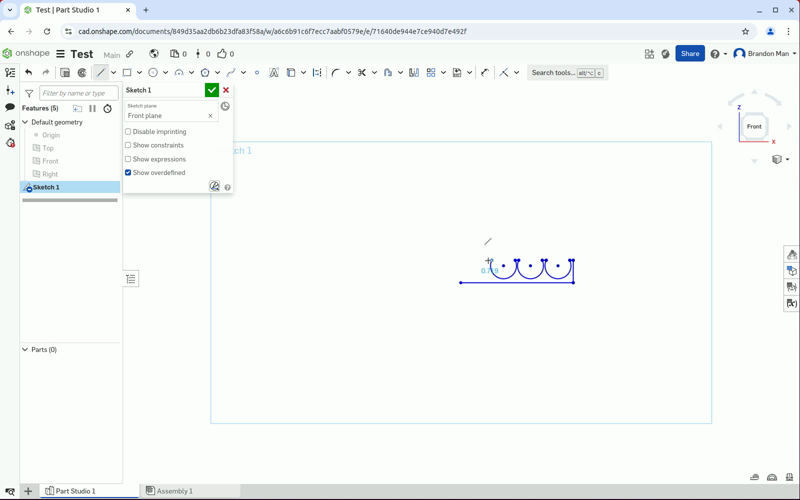
scroll(6)
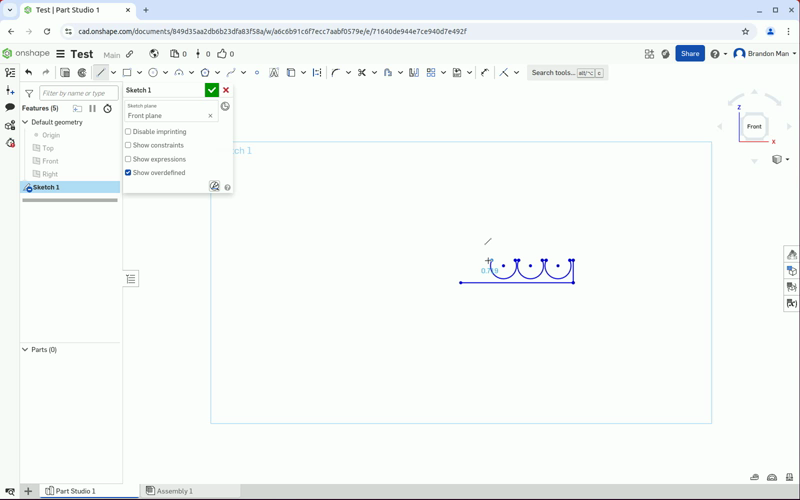
scroll(6)
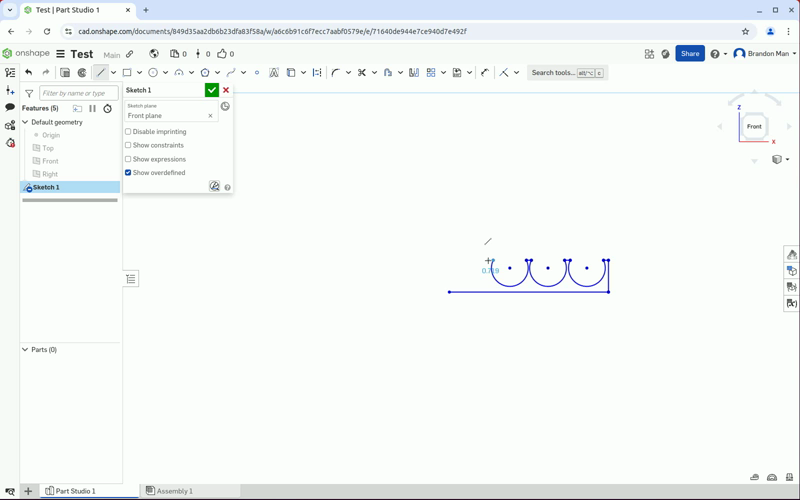
scroll(6)
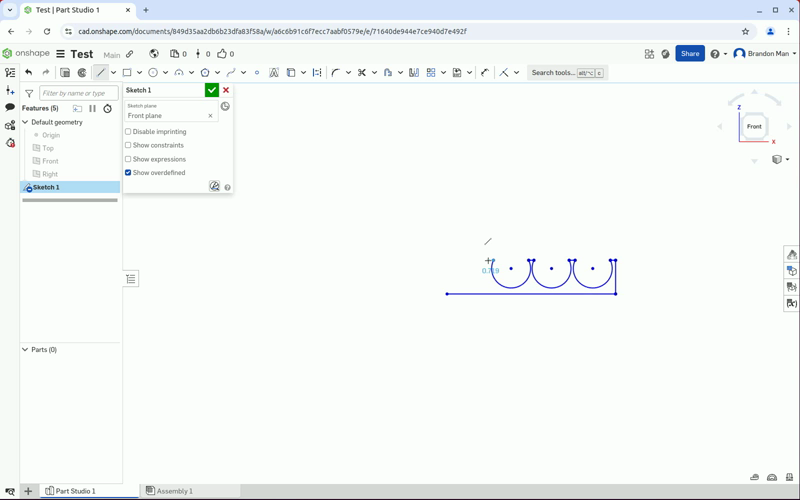
scroll(6)
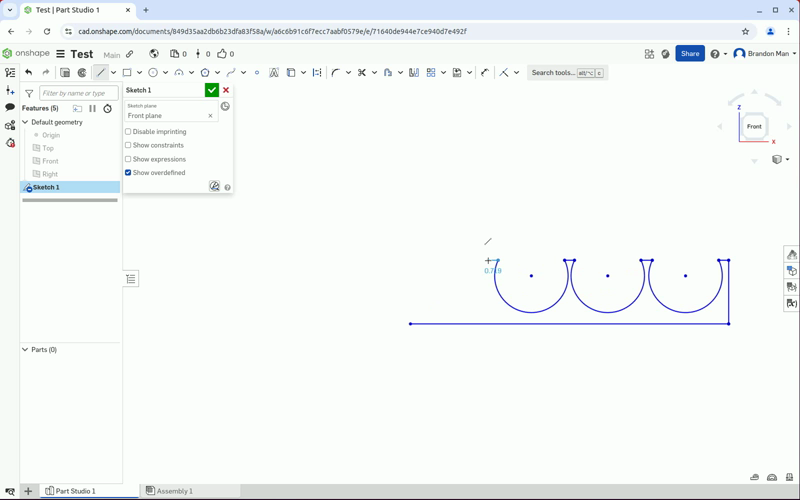
scroll(6)
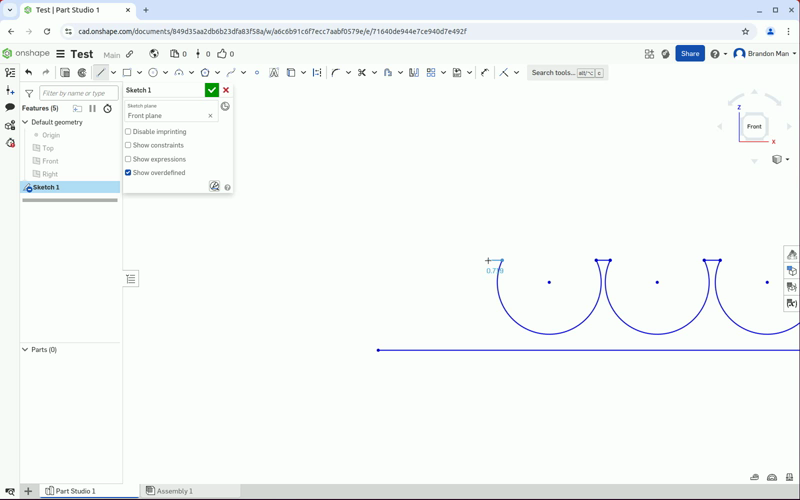
scroll(6)
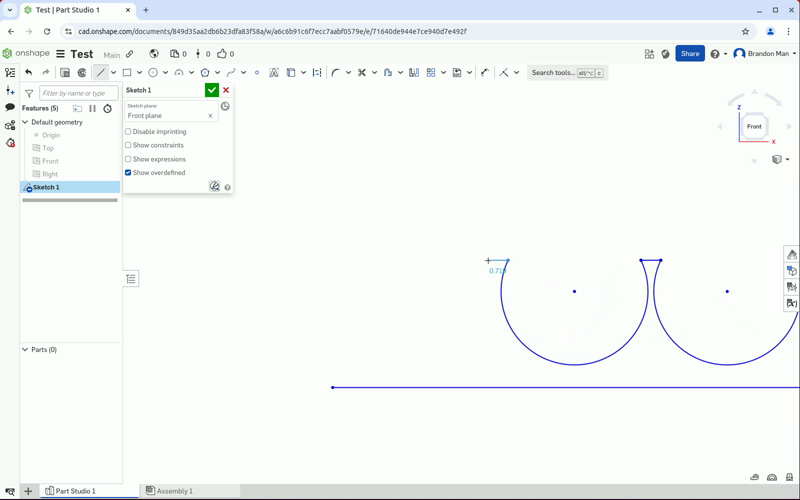
scroll(6)
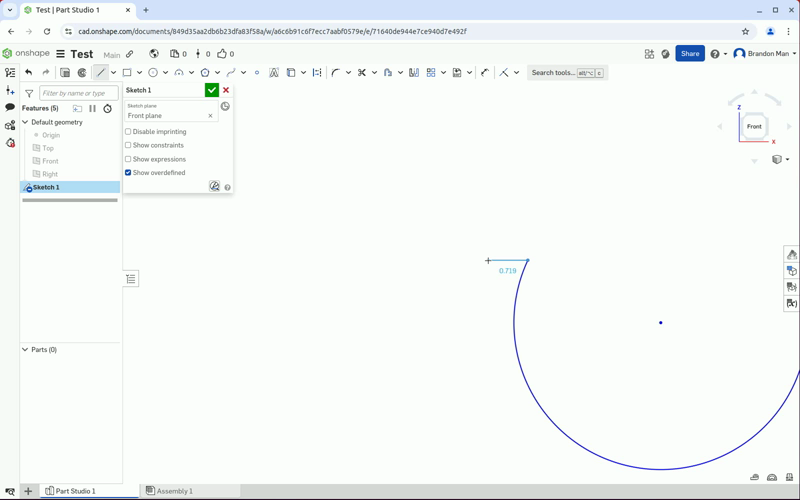
click(488, 260)
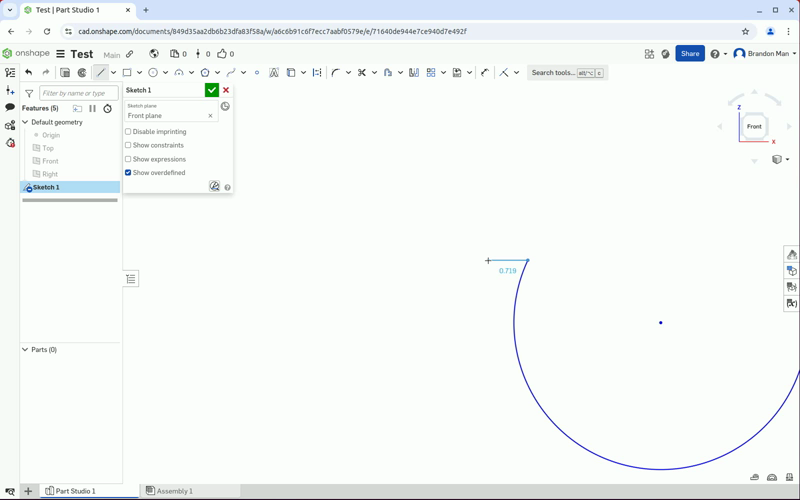
scroll(-6)
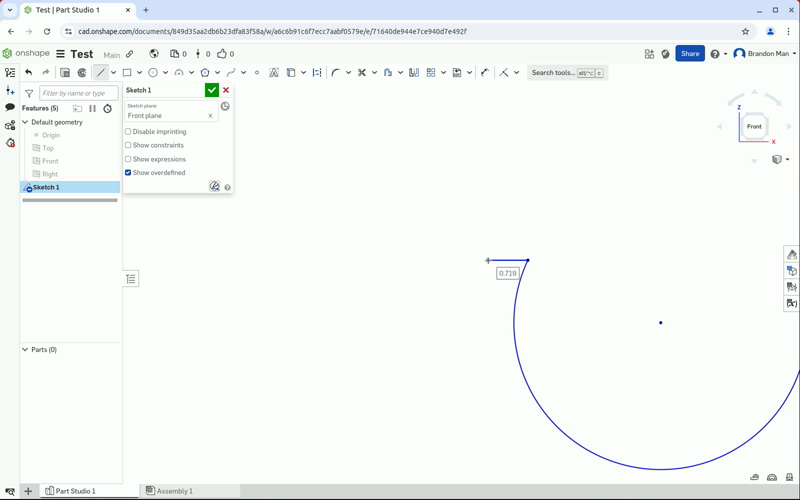
scroll(-6)
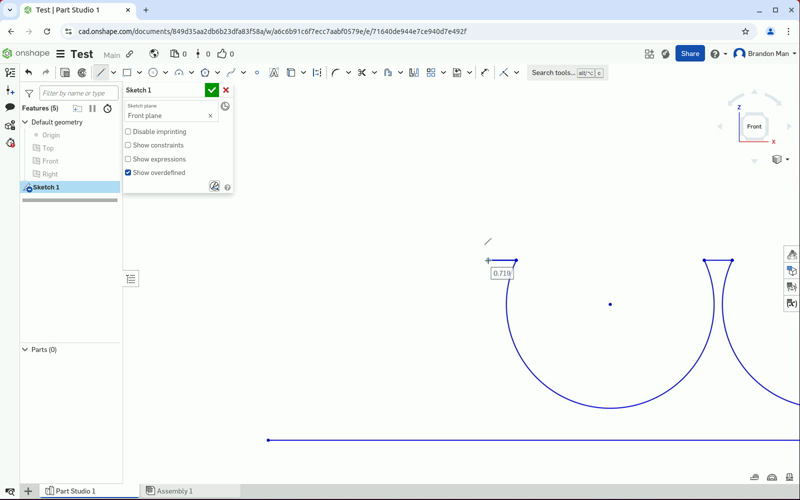
scroll(-6)
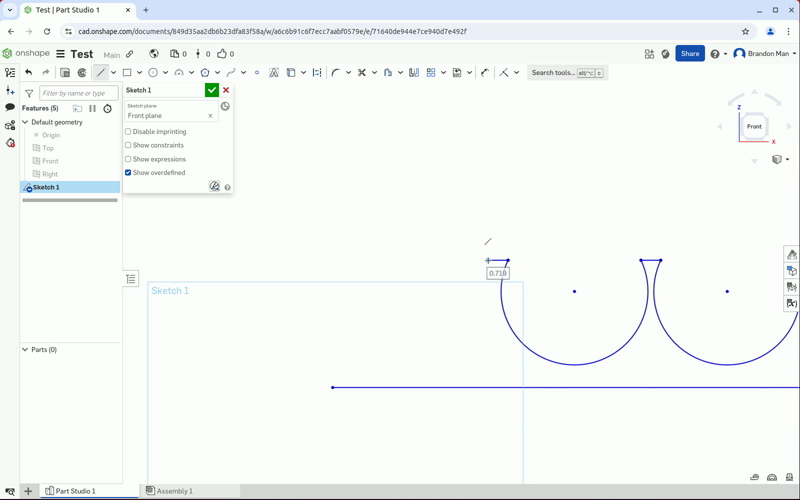
scroll(-6)
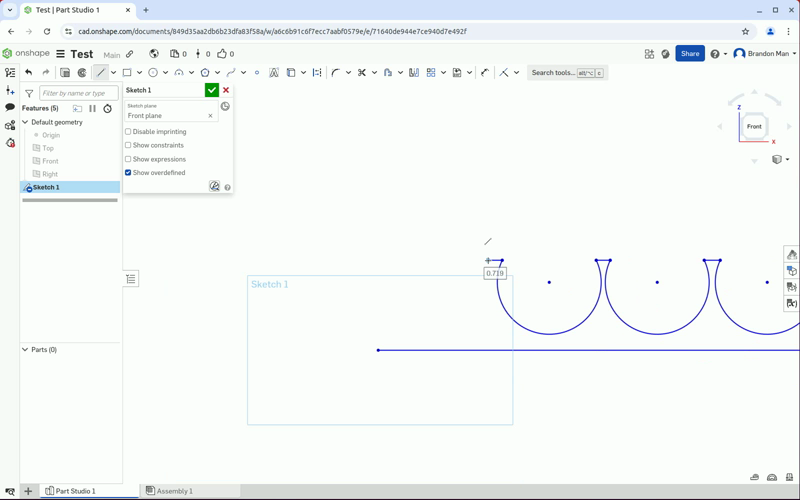
scroll(-6)
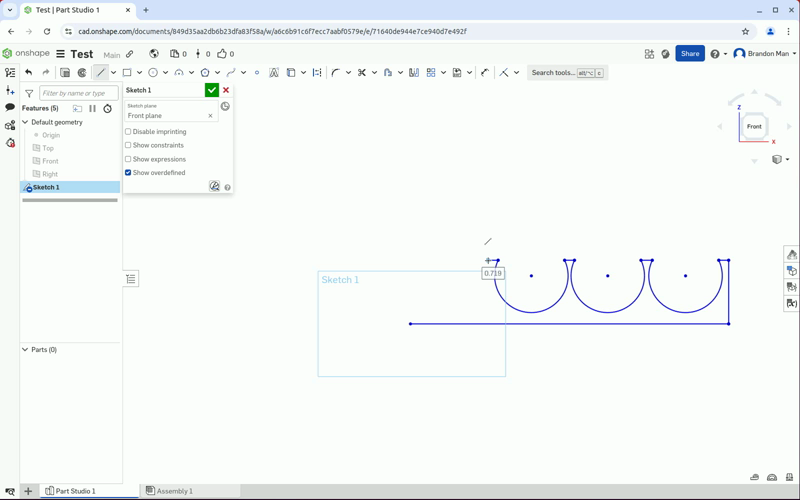
scroll(-6)
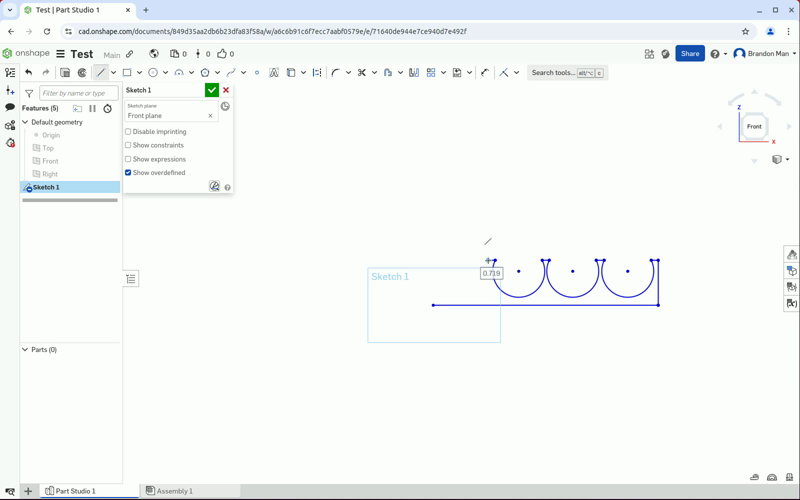
scroll(-6)
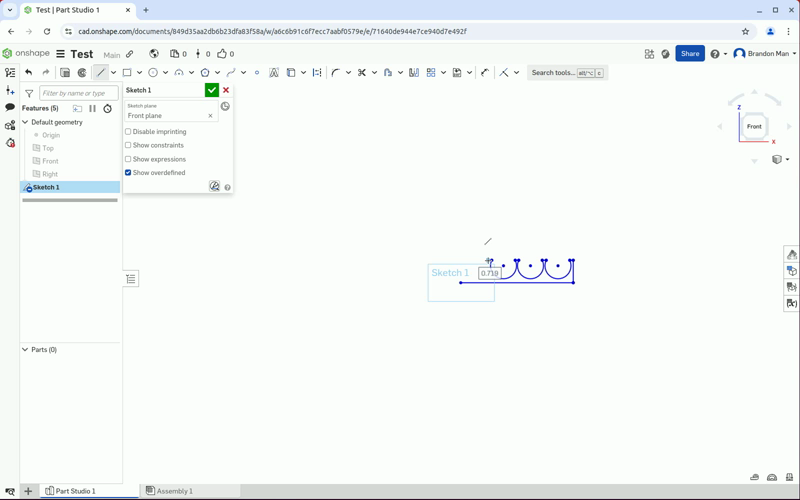
key_up(shift)
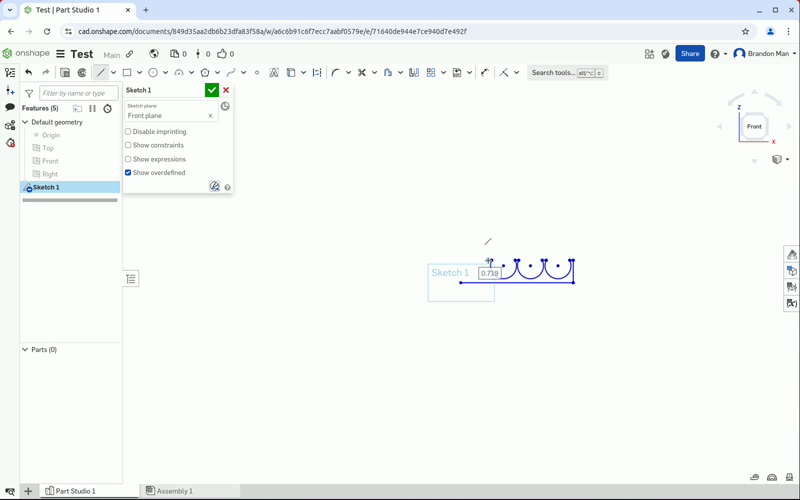
key(esc)
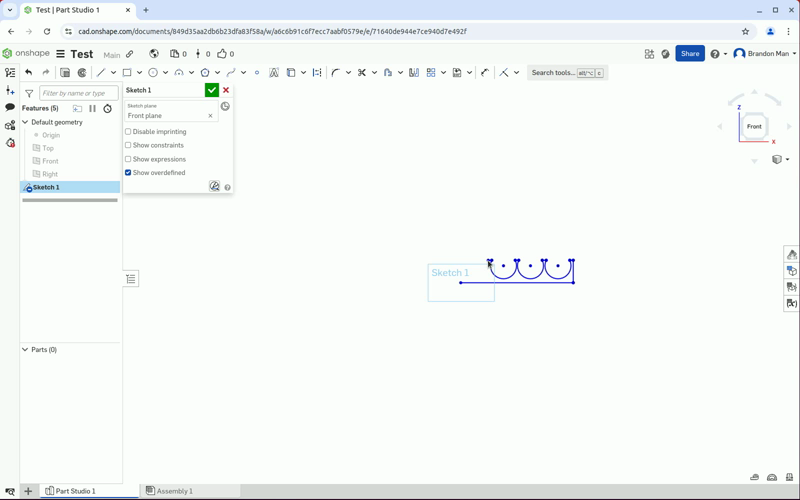
key(a)
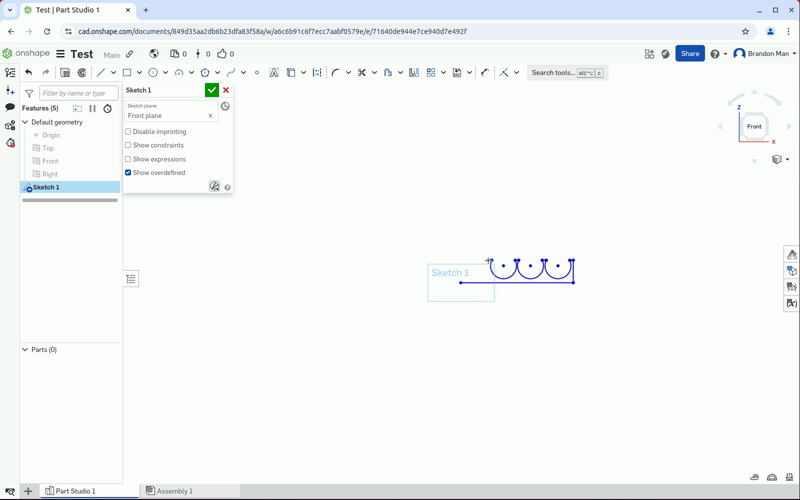
mouse_move(488, 260)
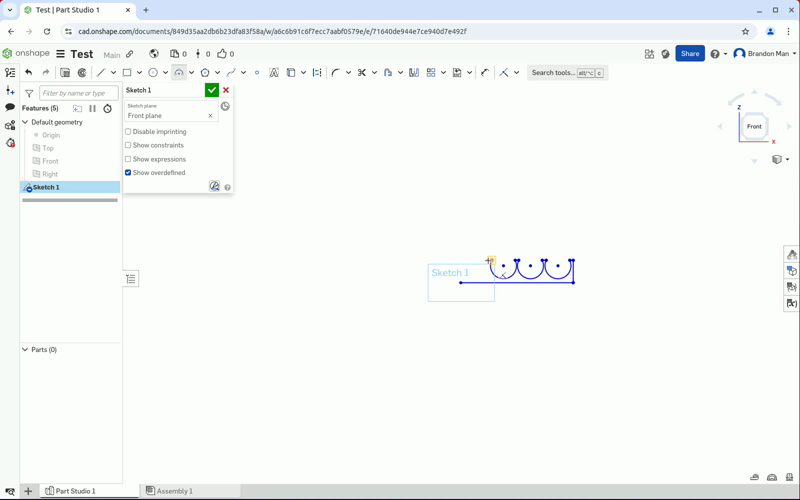
scroll(6)
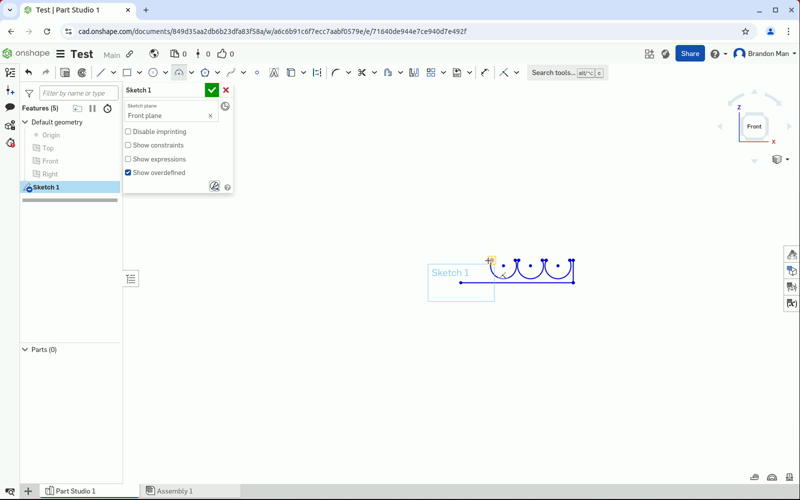
scroll(6)
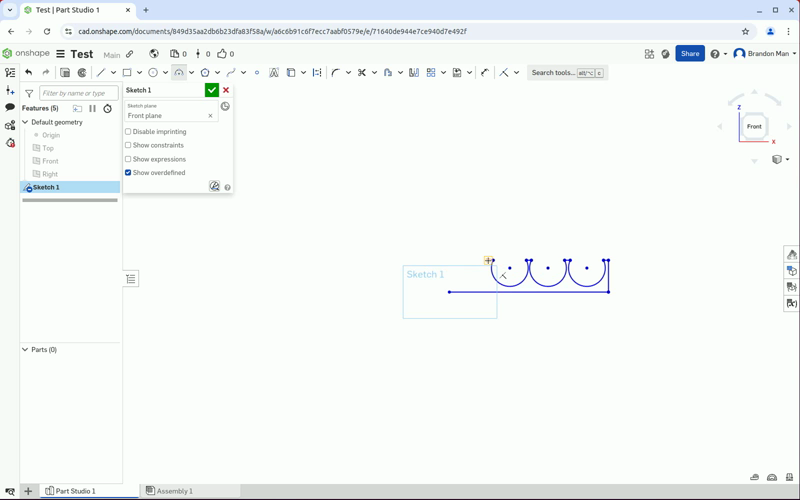
scroll(6)
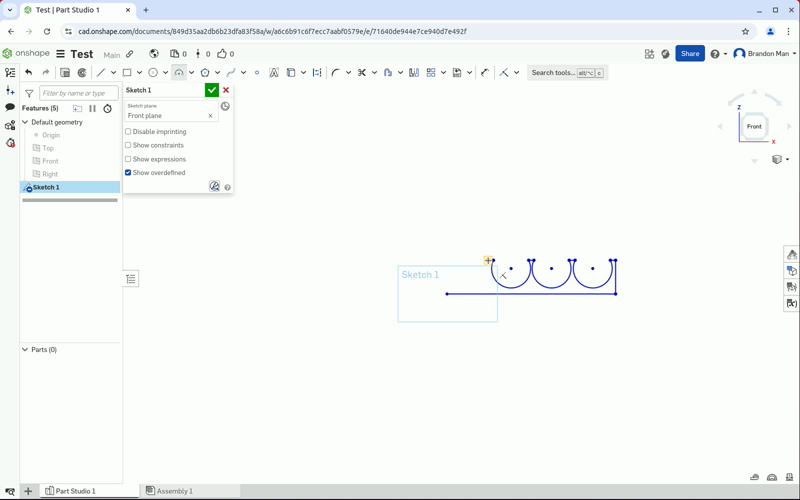
scroll(6)
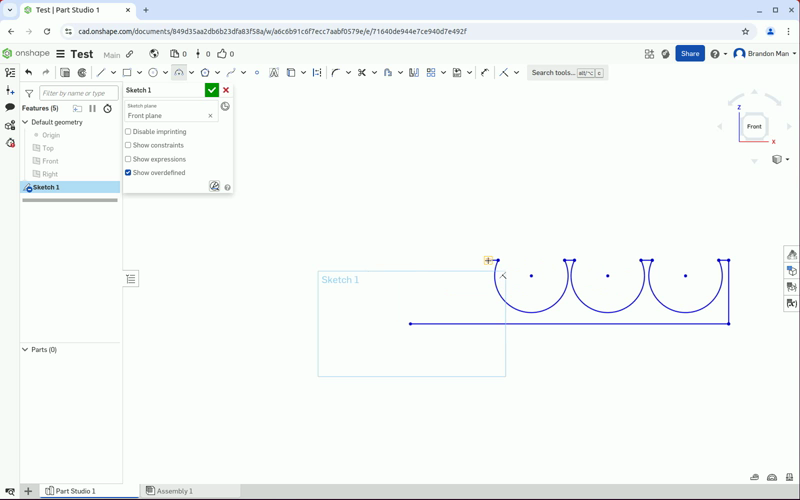
scroll(6)
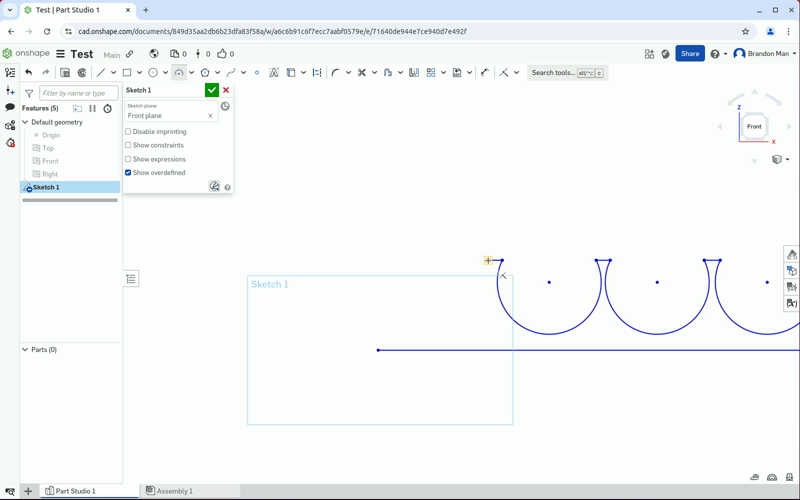
scroll(6)
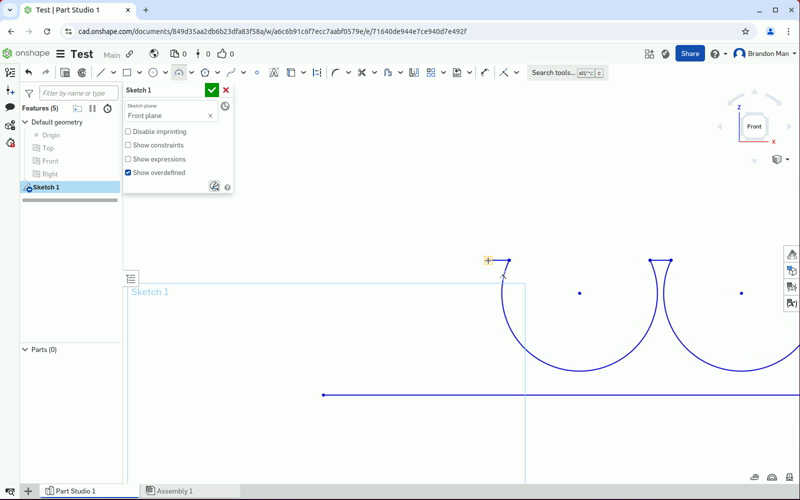
scroll(6)
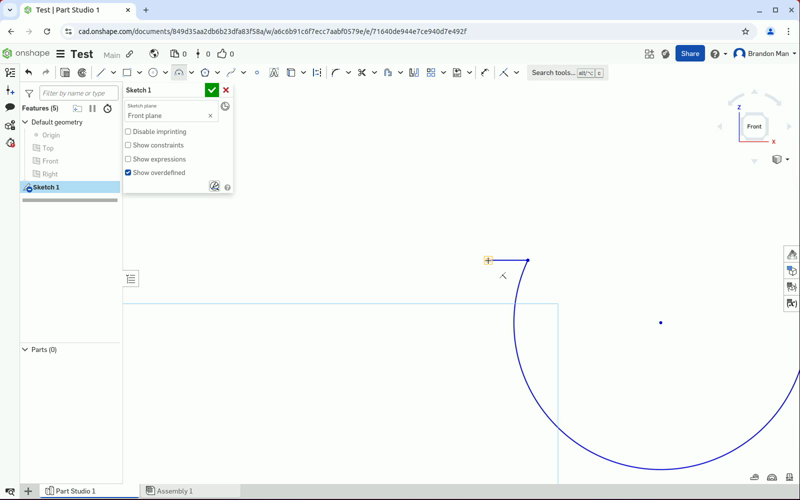
click(488, 260)
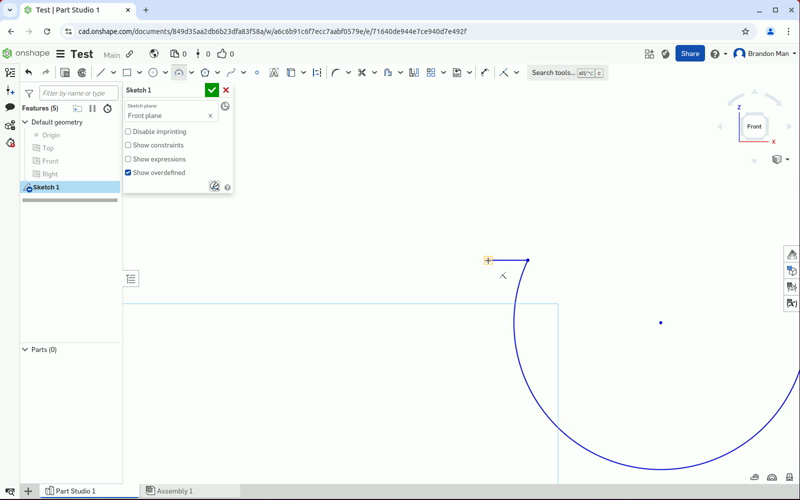
scroll(-6)
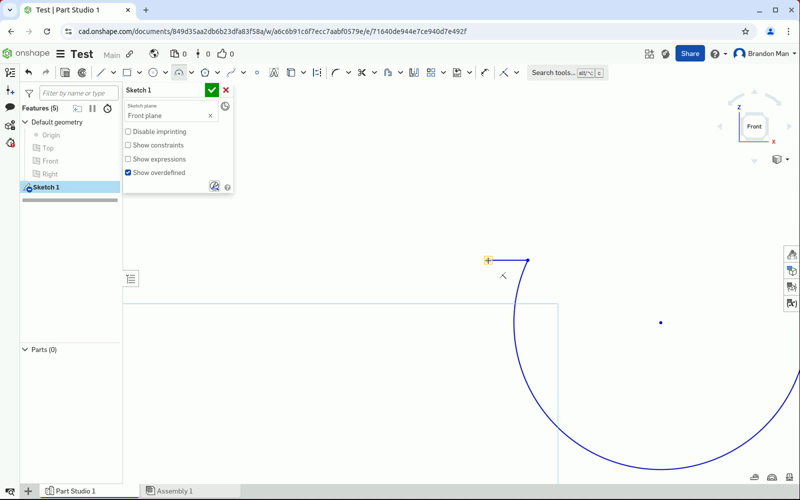
scroll(-6)
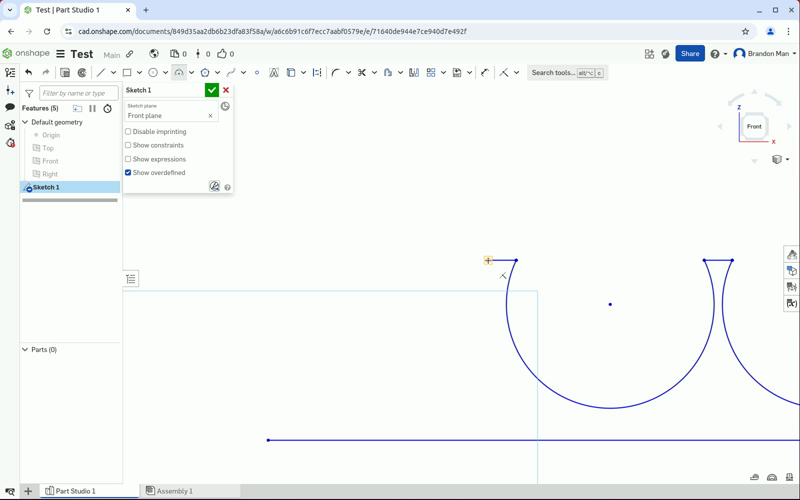
scroll(-6)
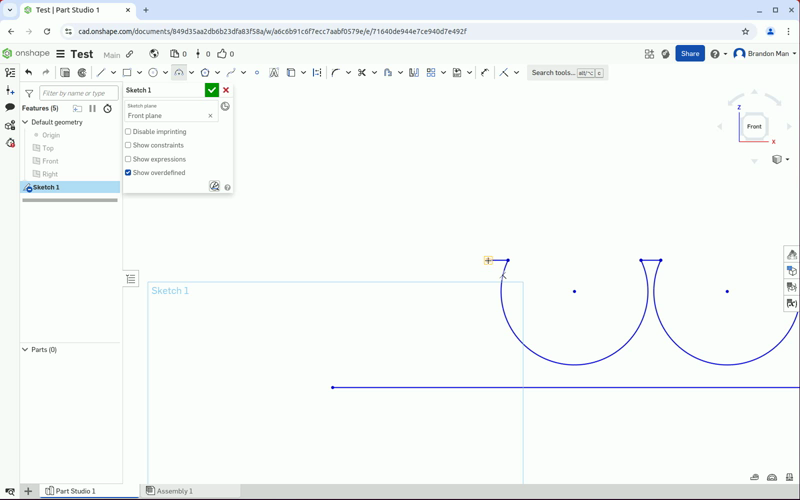
scroll(-6)
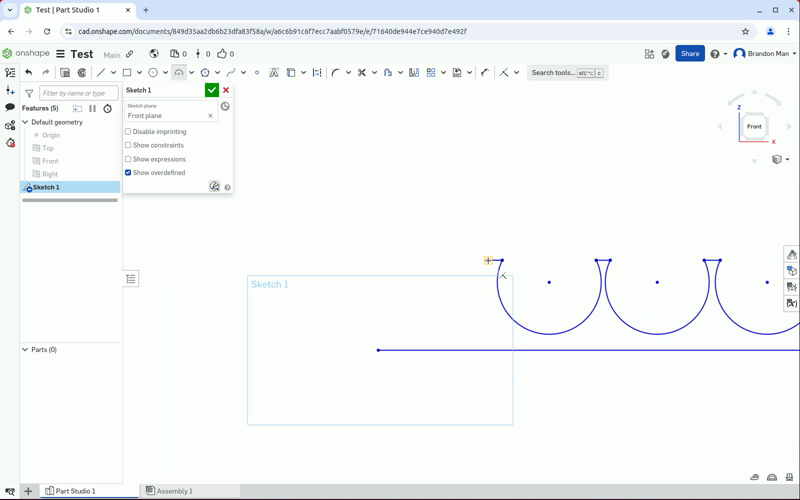
scroll(-6)
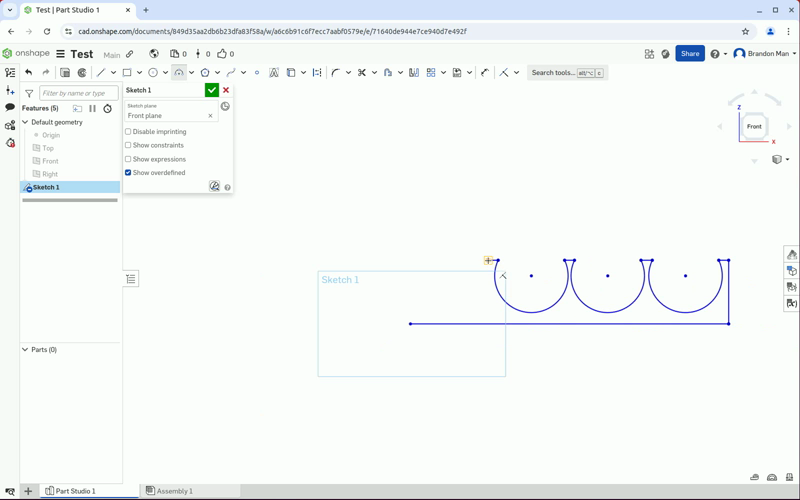
scroll(-6)
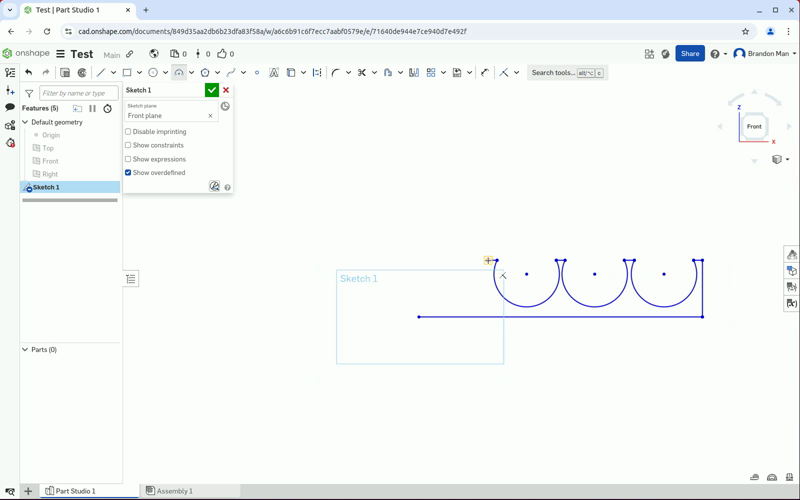
scroll(-6)
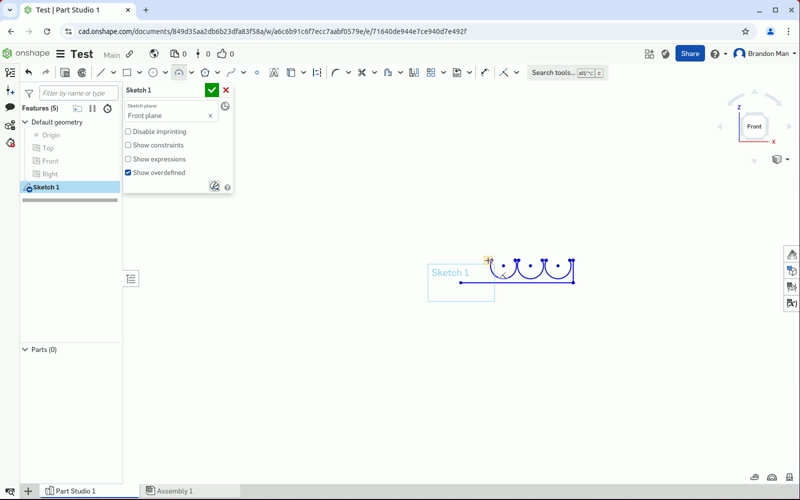
key_down(shift)
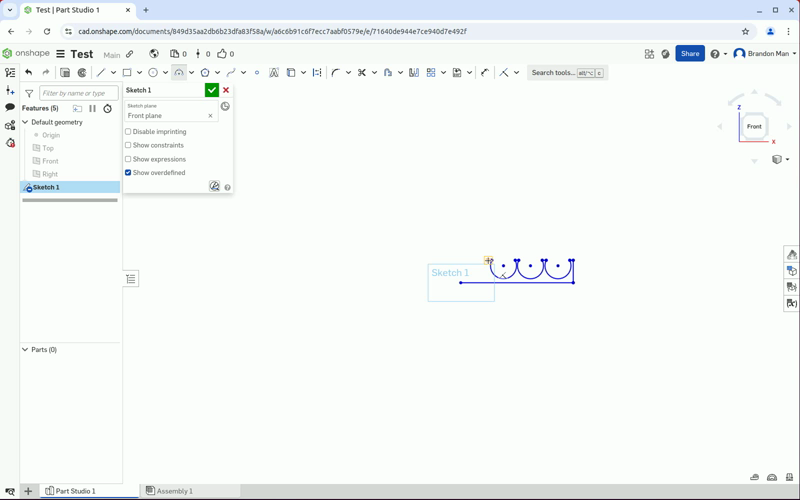
mouse_move(464, 260)
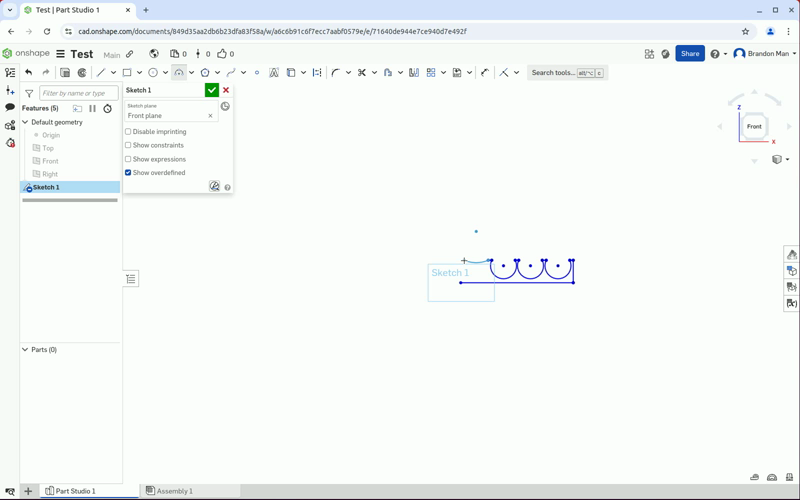
click(464, 260)
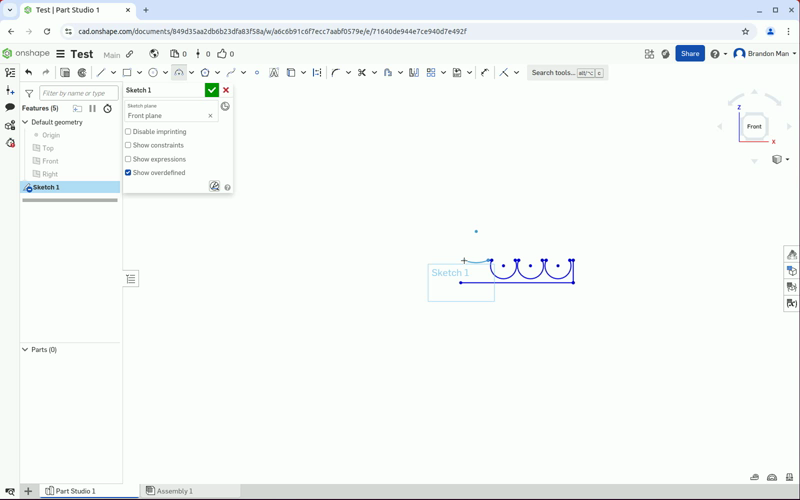
mouse_move(476, 278)
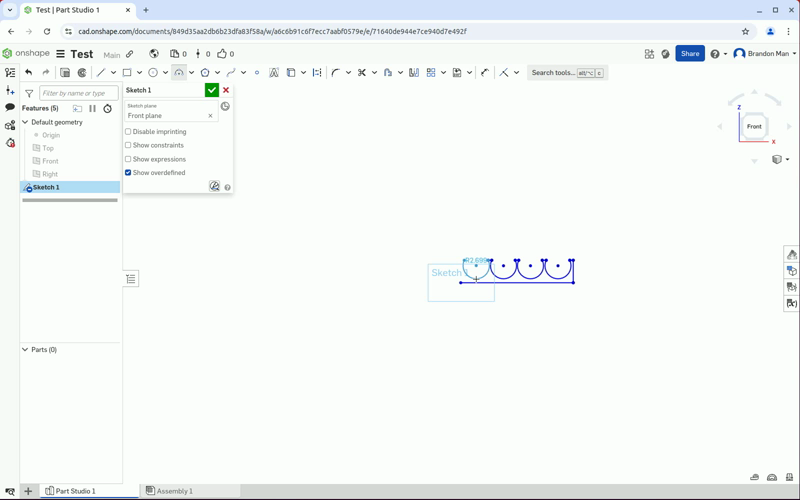
click(476, 278)
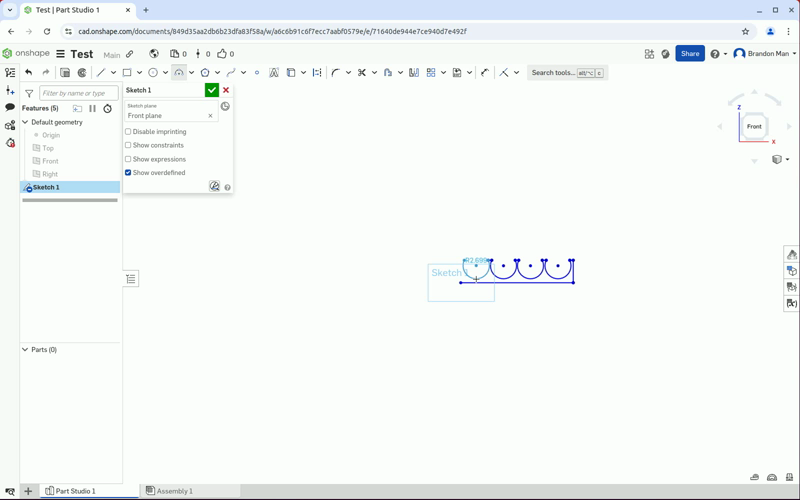
key_up(shift)
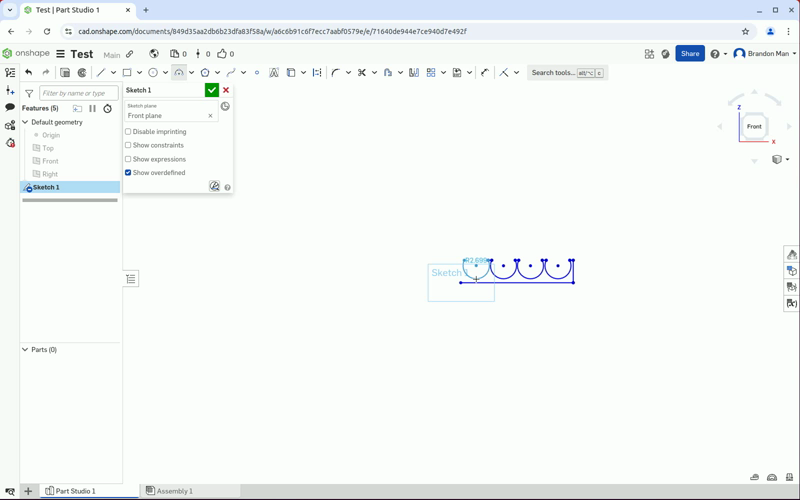
key(esc)
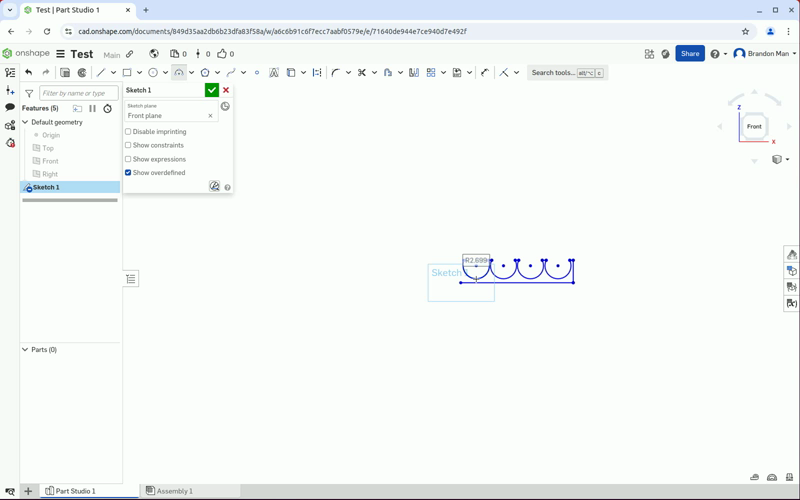
key(l)
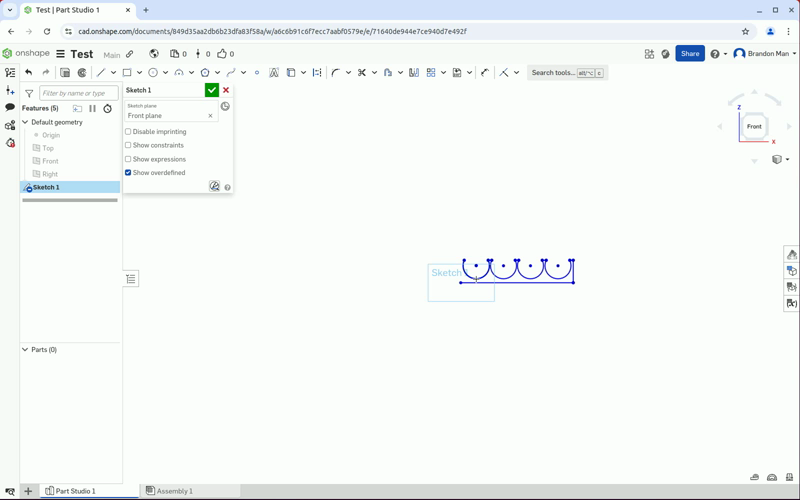
mouse_move(464, 260)
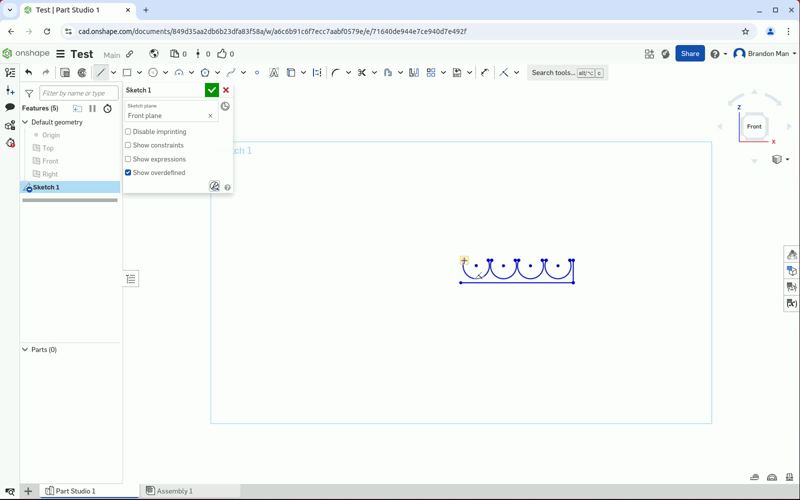
click(464, 260)
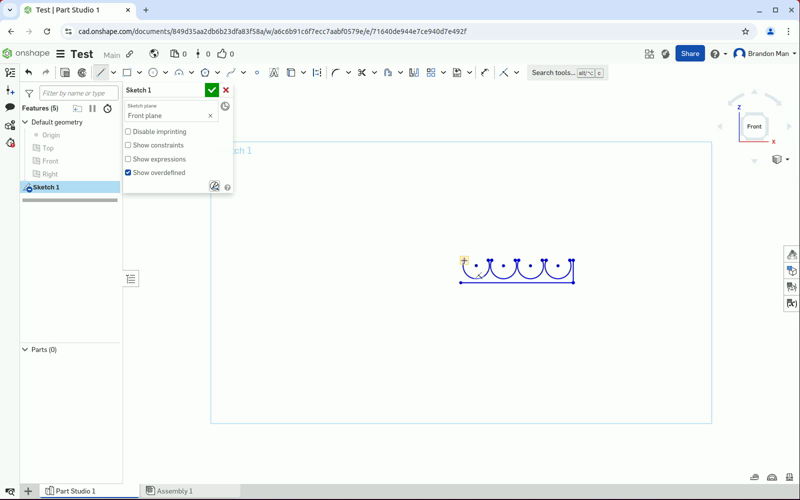
key_down(shift)
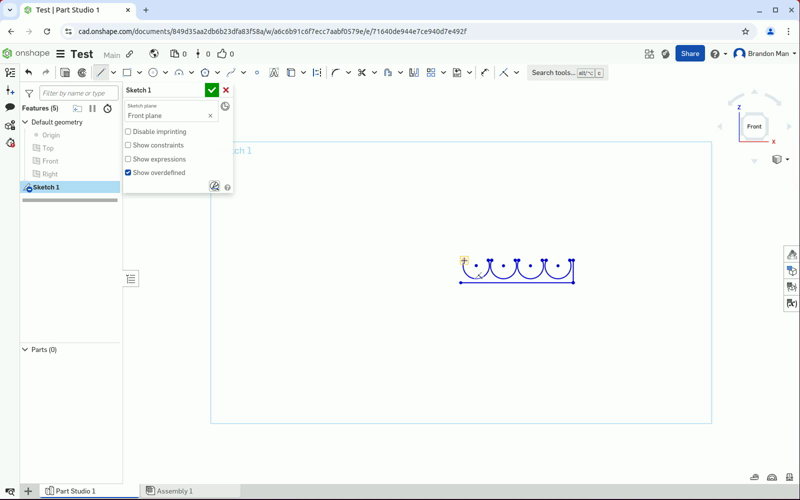
mouse_move(494, 260)
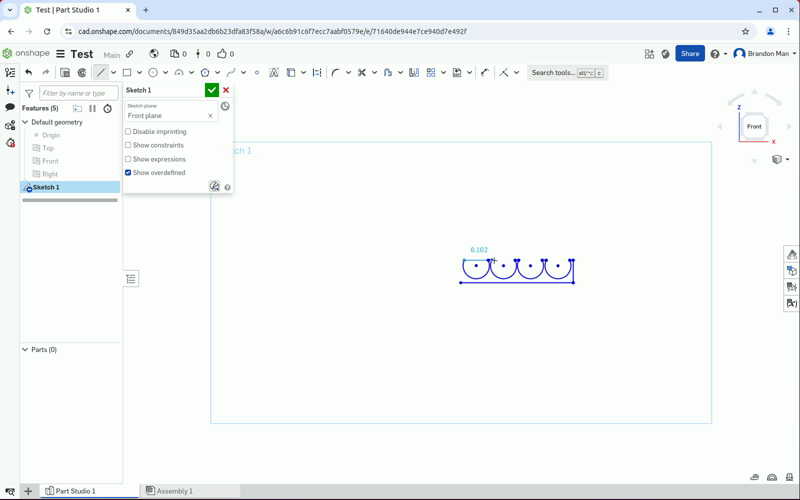
mouse_move(460, 260)
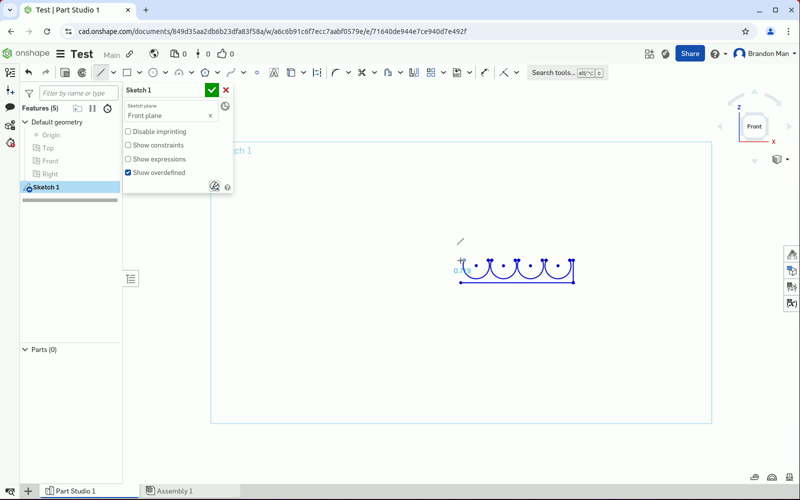
scroll(6)
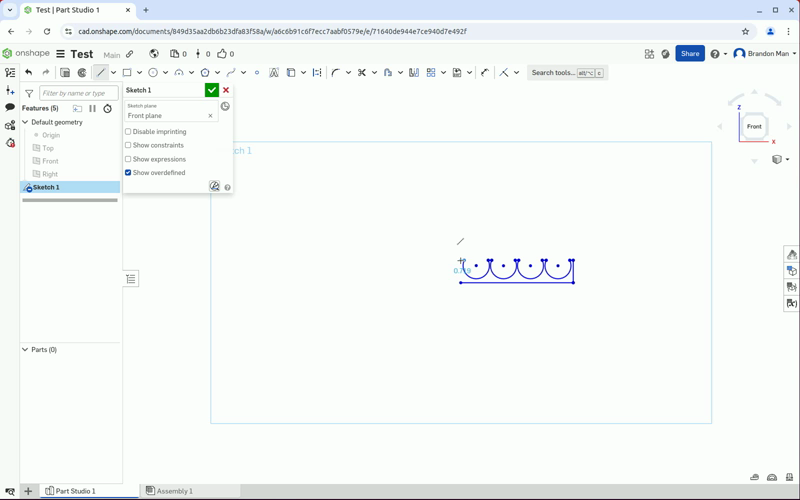
scroll(6)
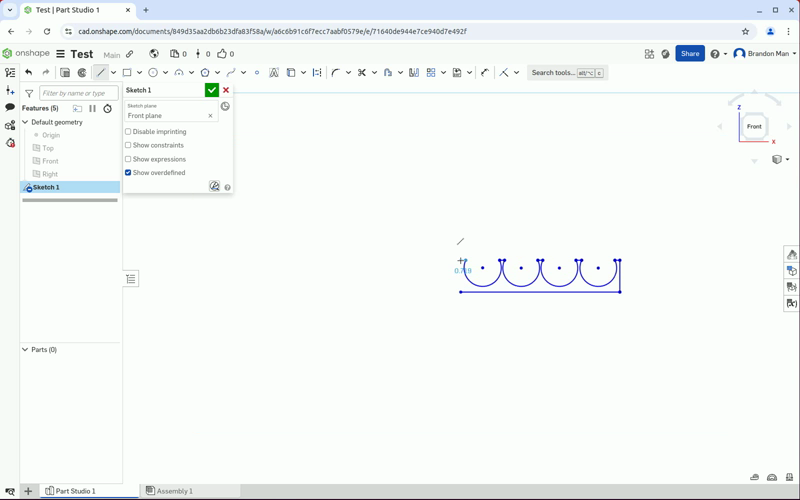
scroll(6)
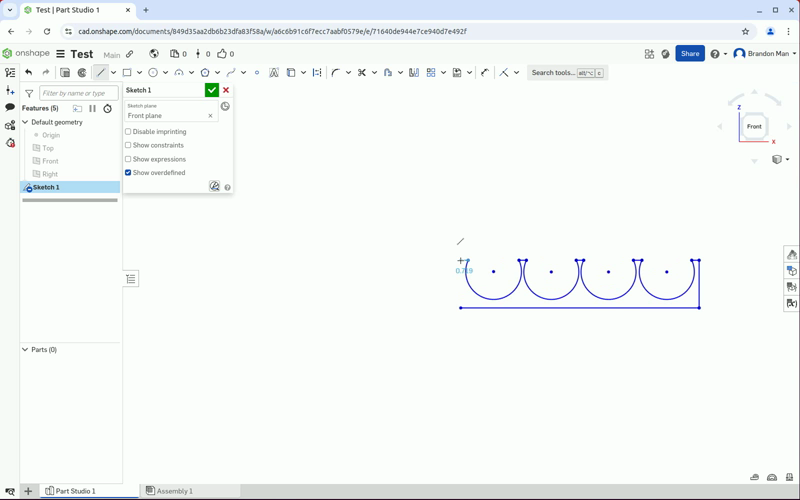
scroll(6)
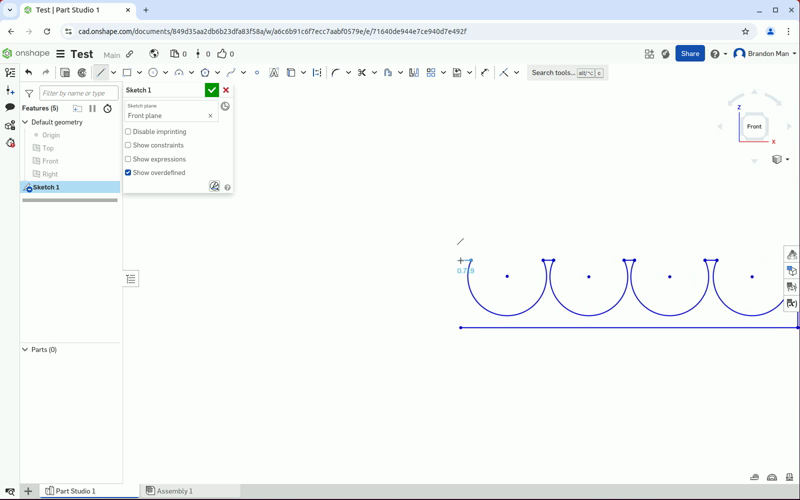
scroll(6)
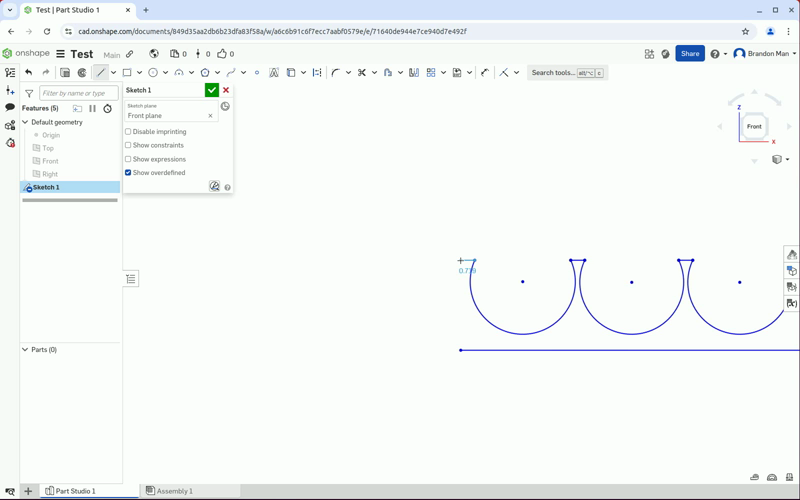
scroll(6)
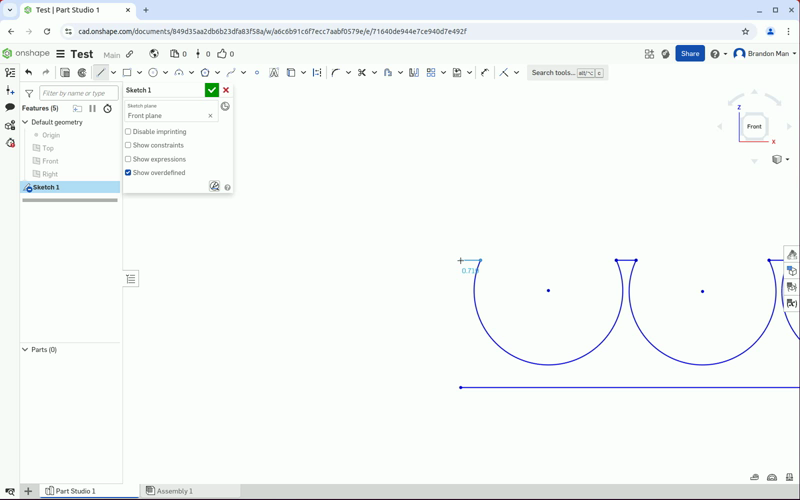
scroll(6)
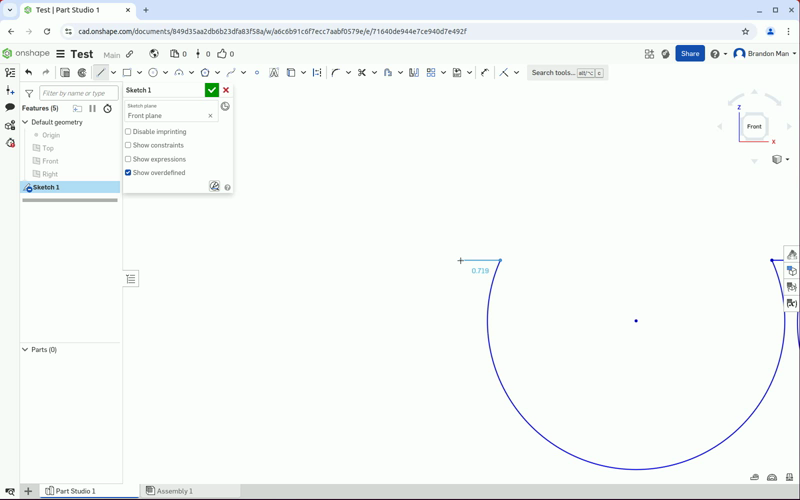
click(460, 260)
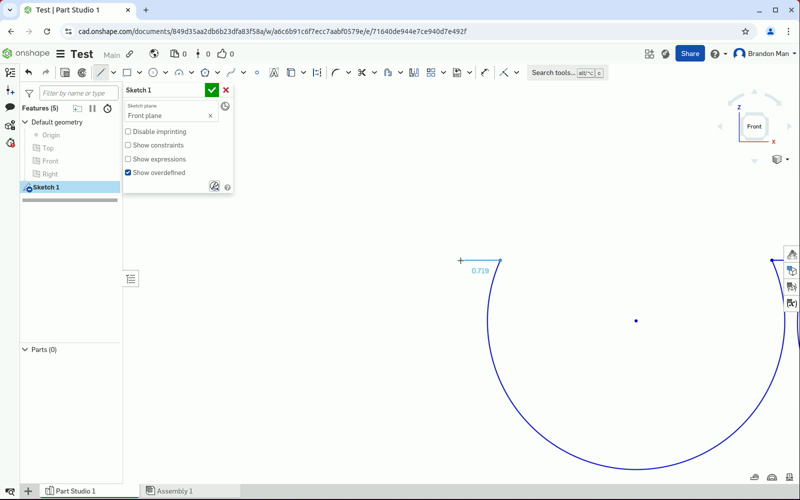
scroll(-6)
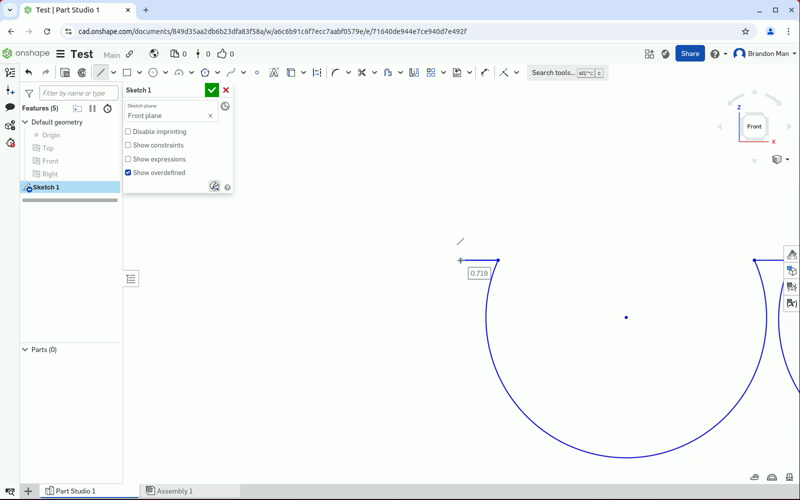
scroll(-6)
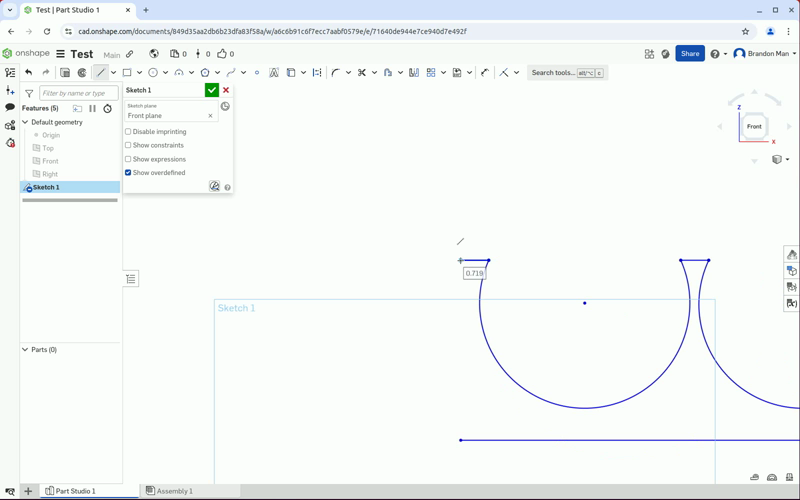
scroll(-6)
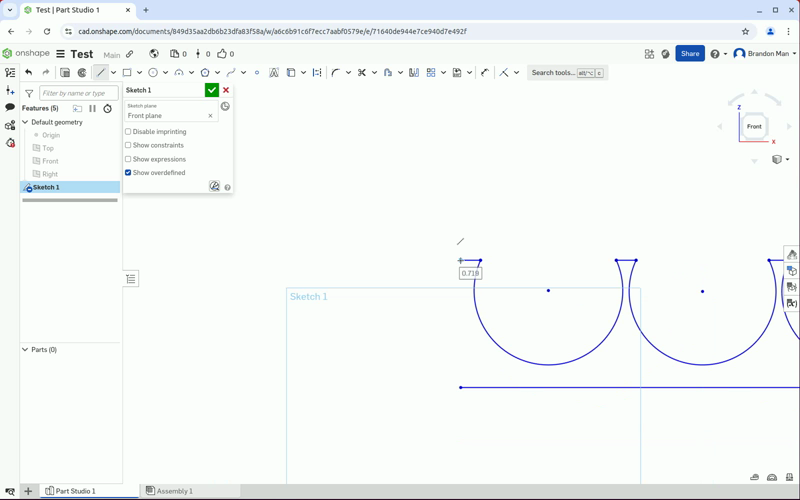
scroll(-6)
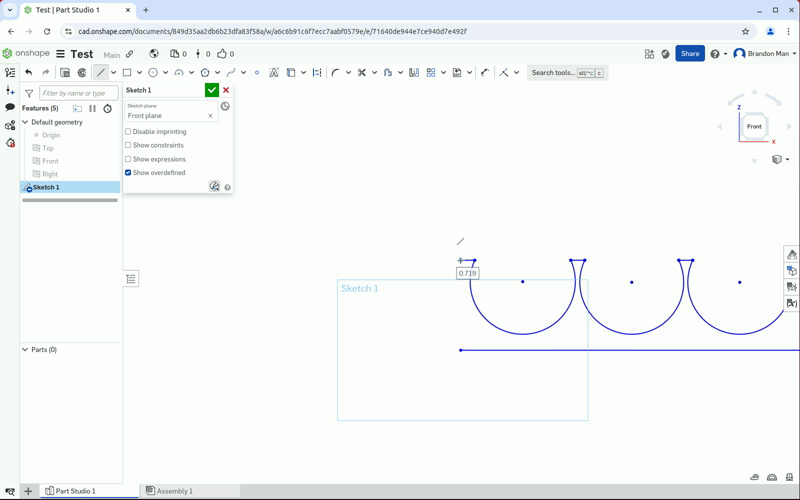
scroll(-6)
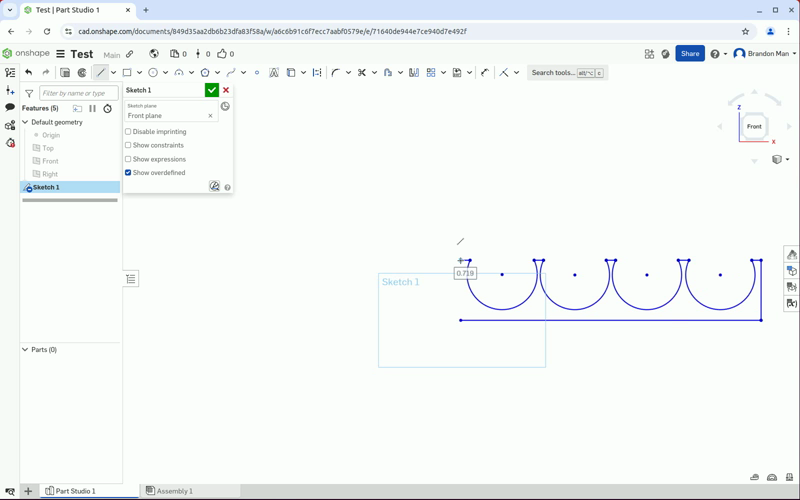
scroll(-6)
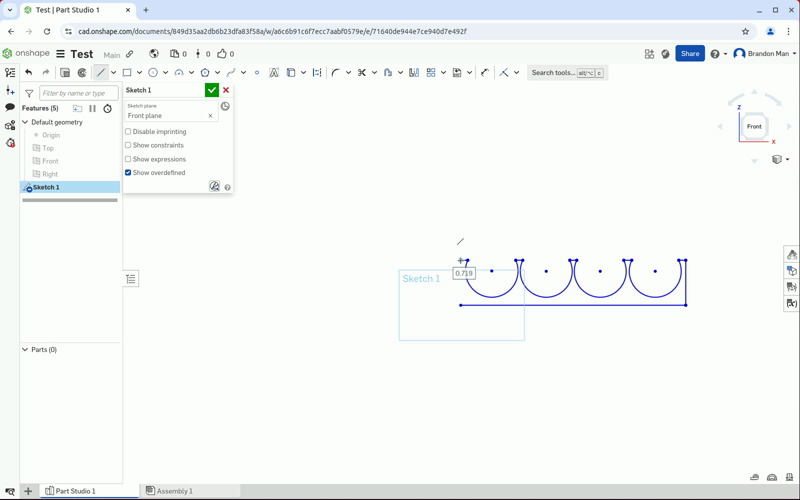
scroll(-6)
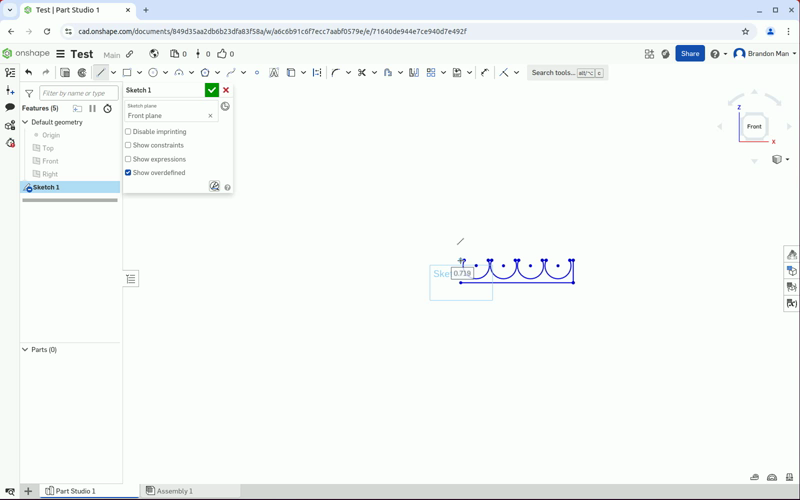
key_up(shift)
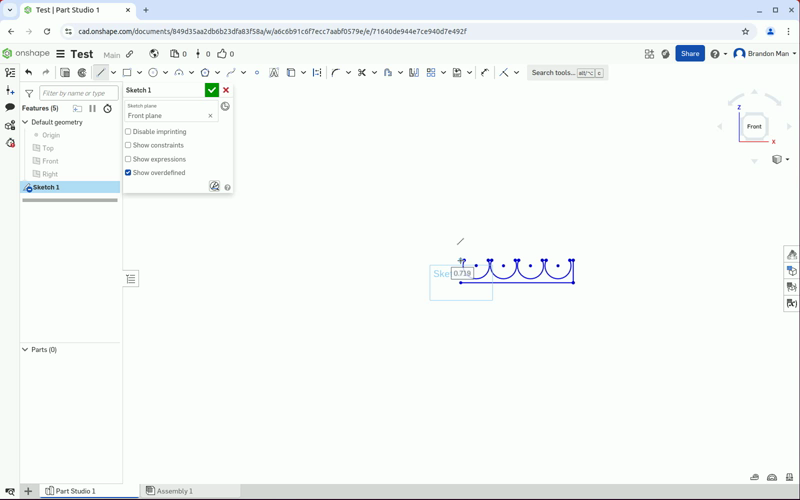
mouse_move(490, 260)
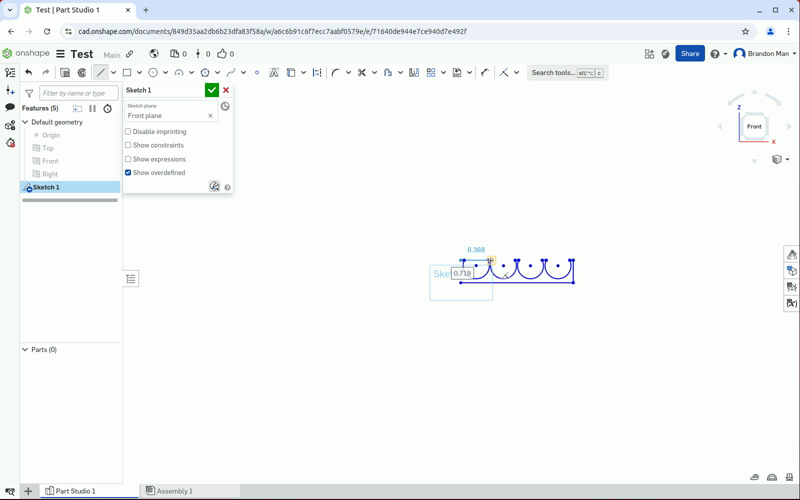
key_down(shift)
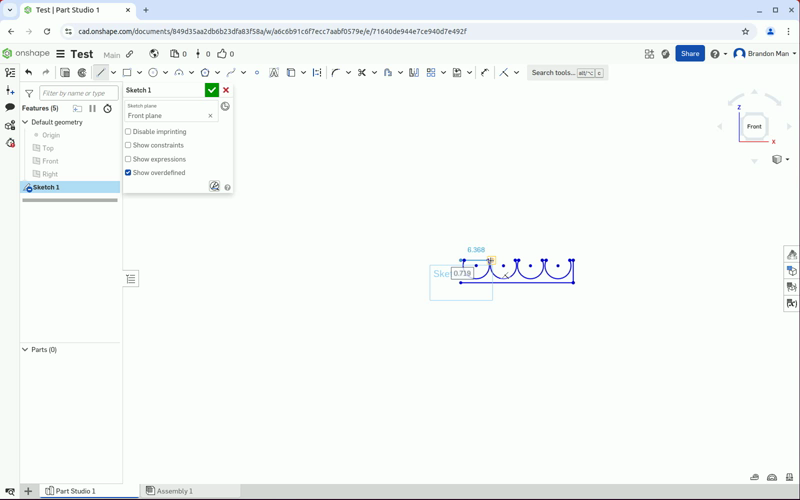
mouse_move(460, 282)
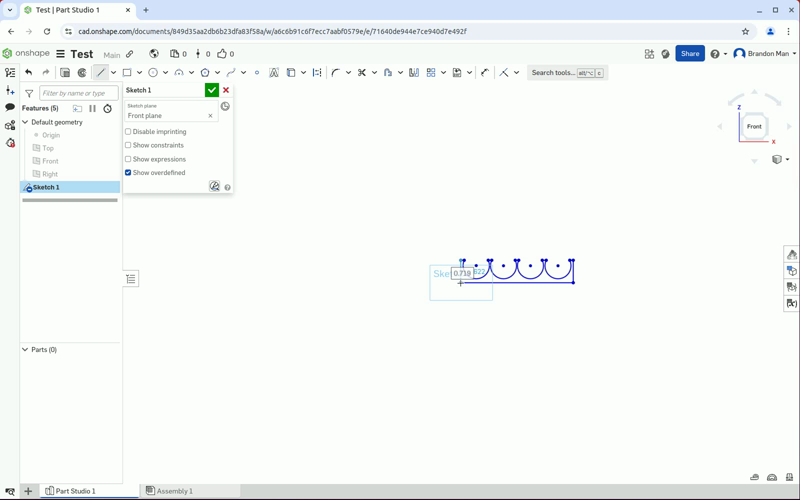
key_up(shift)
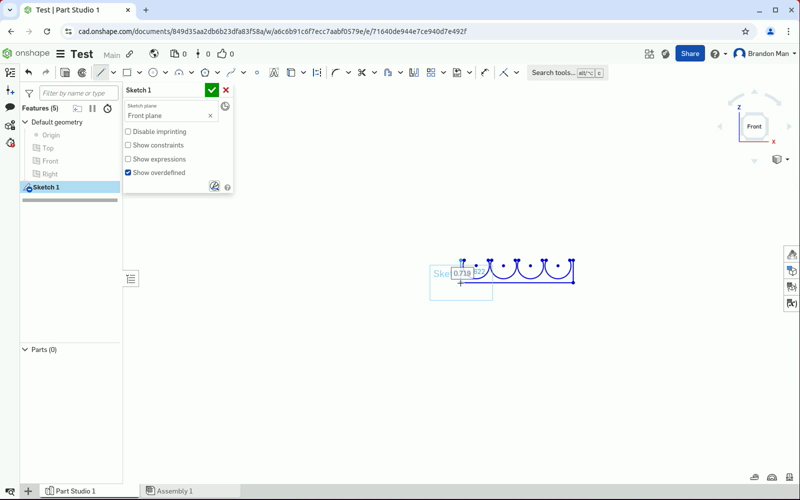
click(460, 282)
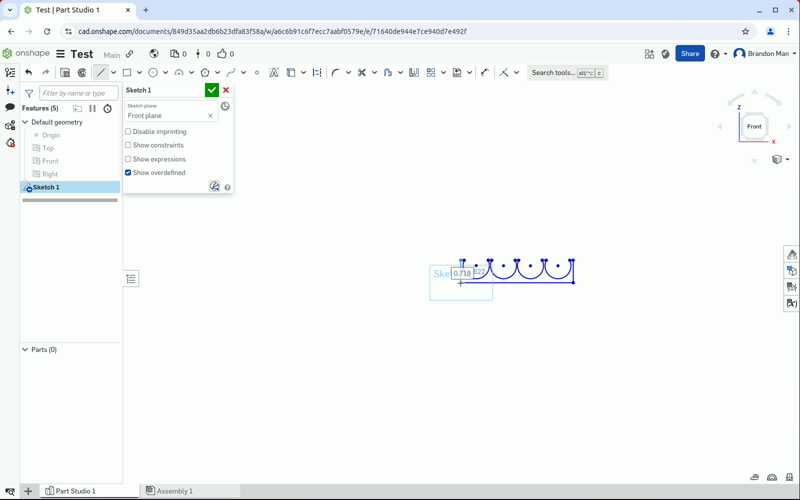
key(esc)
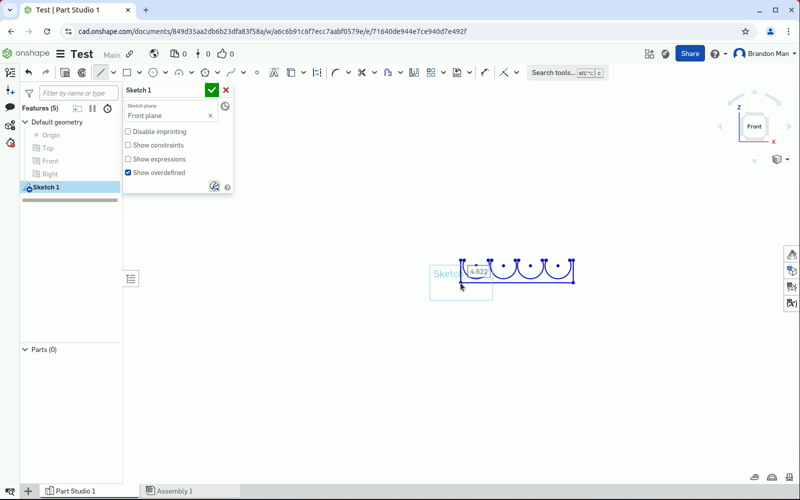
mouse_move(486, 278)
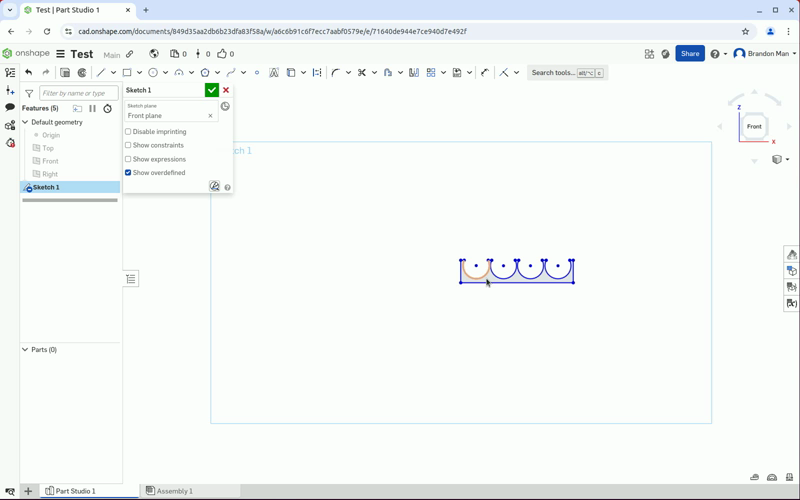
scroll(6)
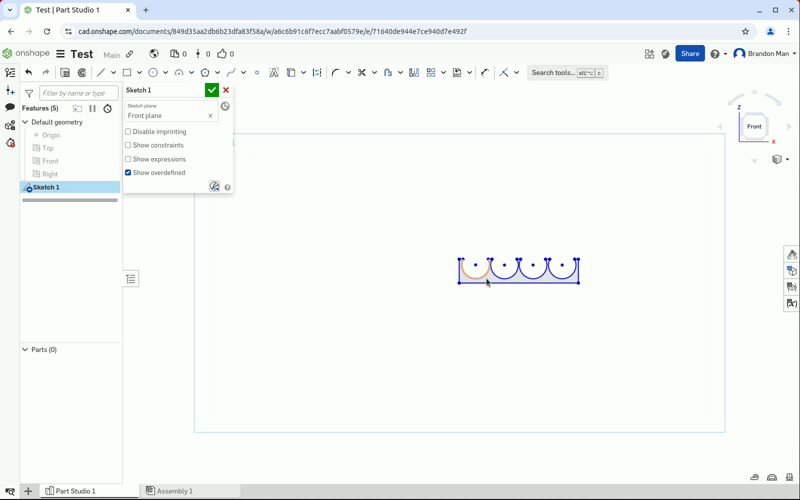
scroll(6)
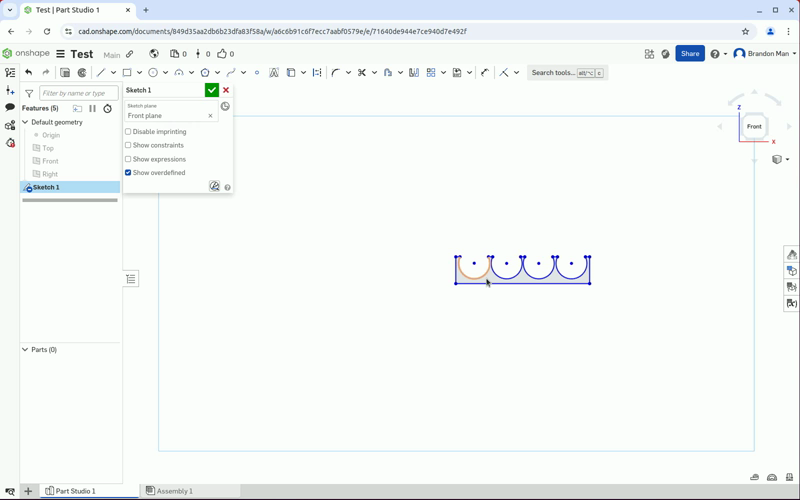
scroll(6)
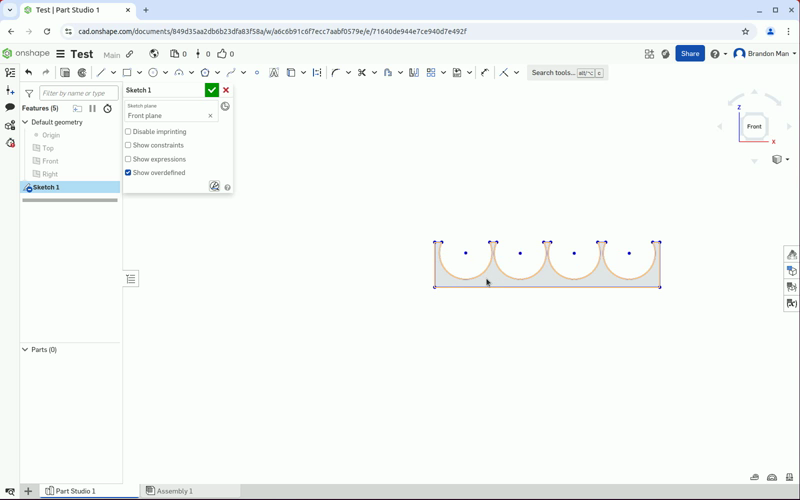
scroll(6)
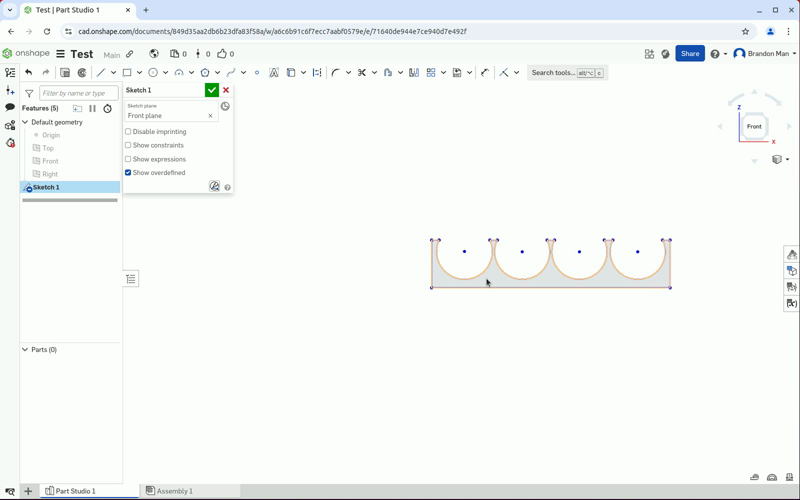
scroll(6)
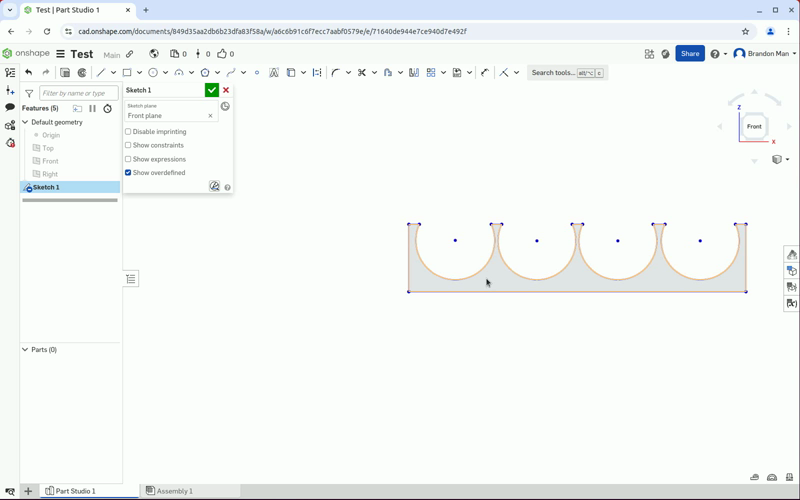
scroll(6)
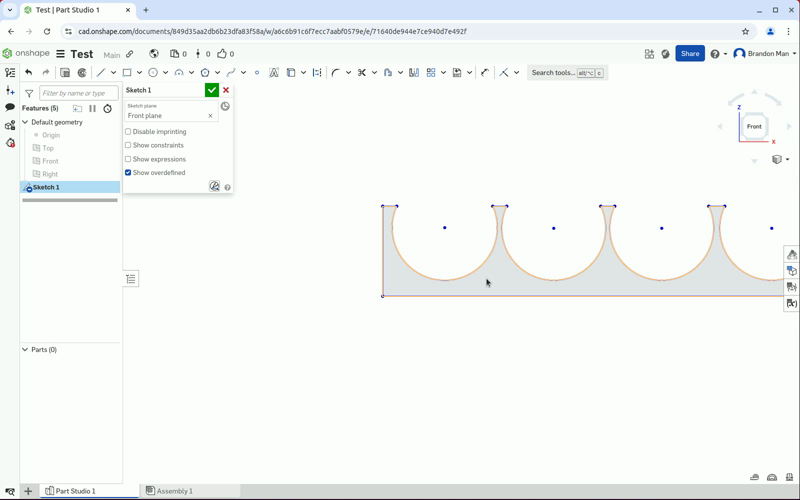
scroll(6)
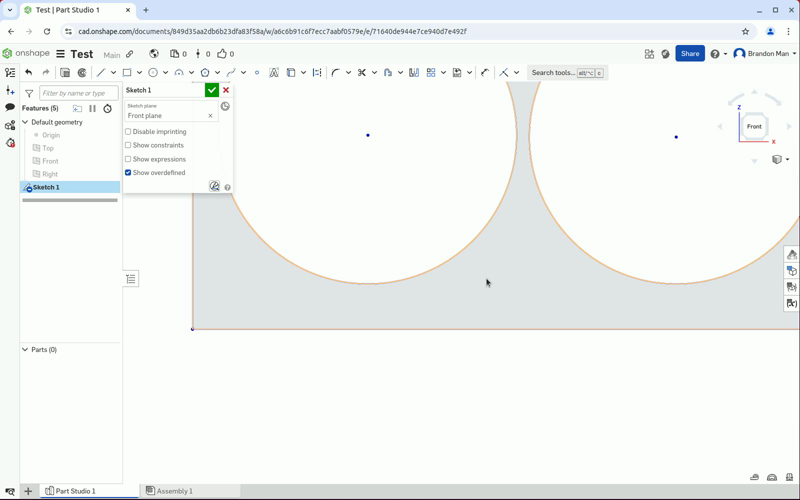
click(486, 278)
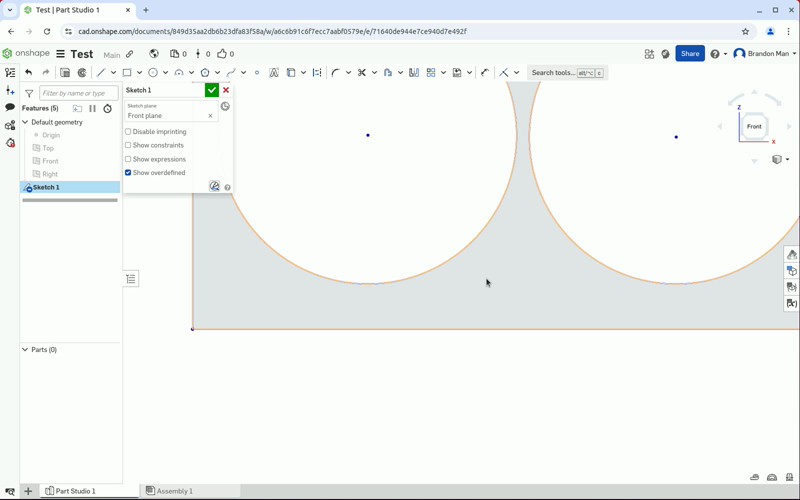
scroll(-6)
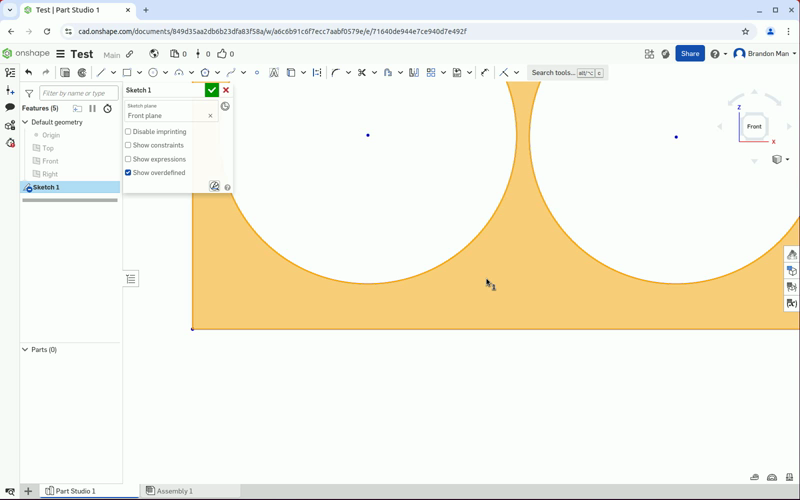
scroll(-6)
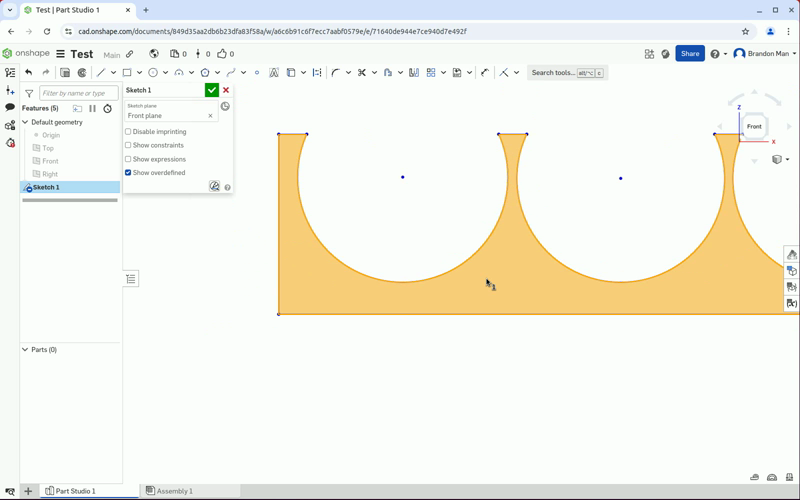
scroll(-6)
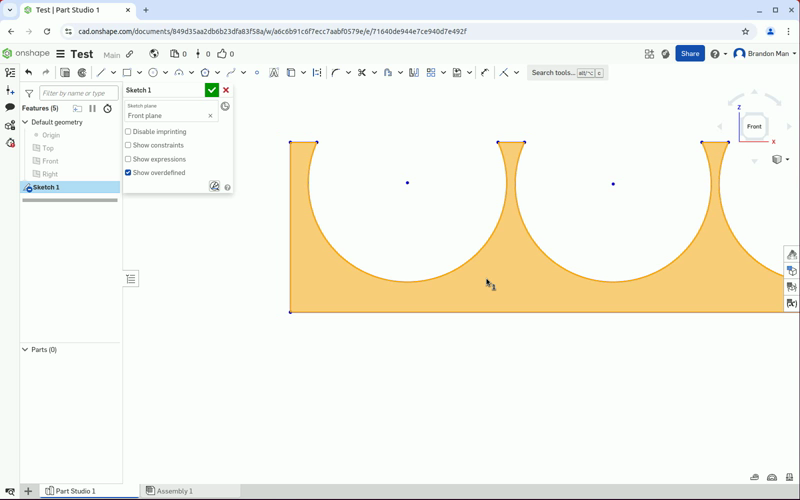
scroll(-6)
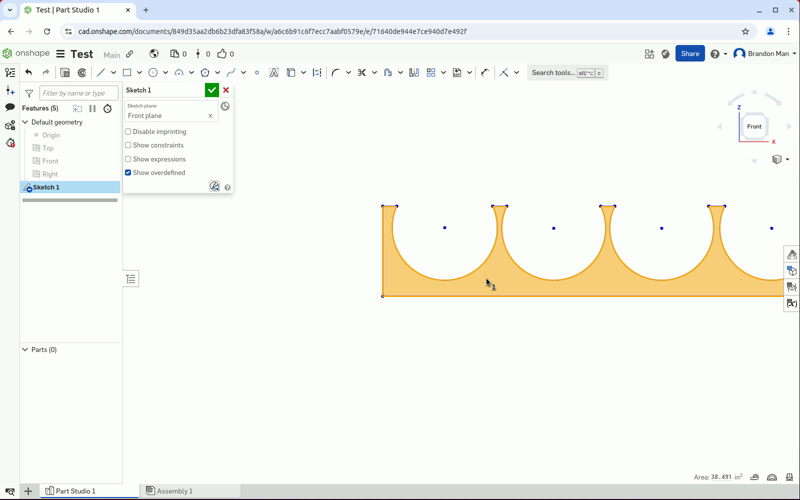
scroll(-6)
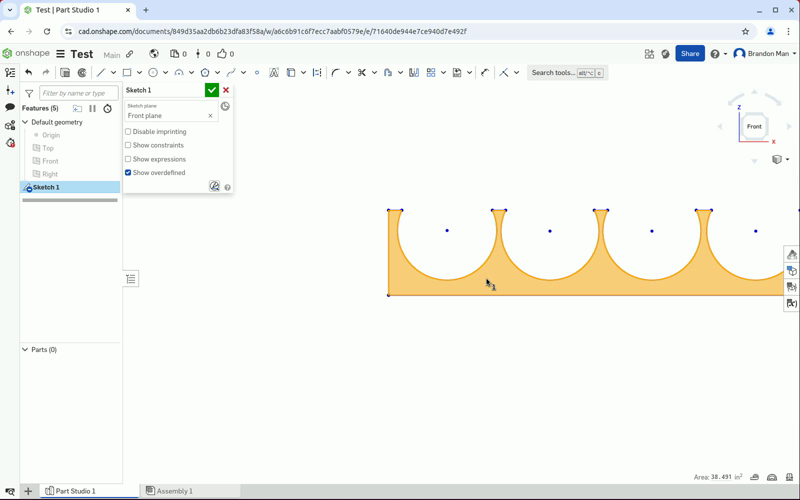
scroll(-6)
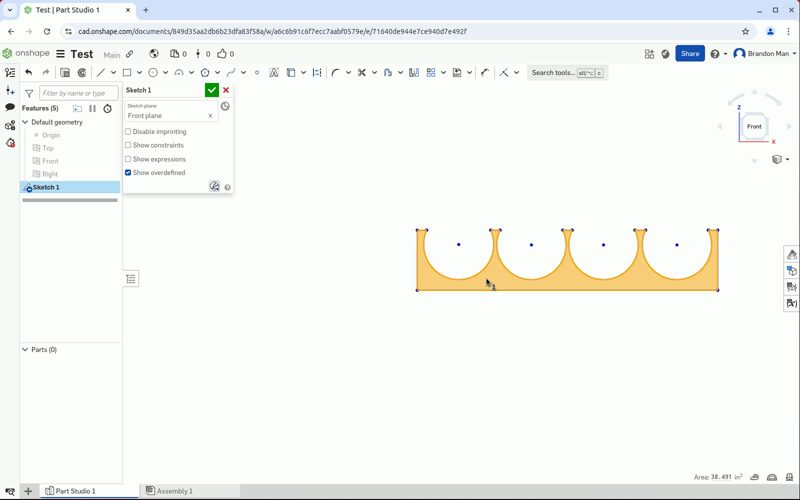
scroll(-6)
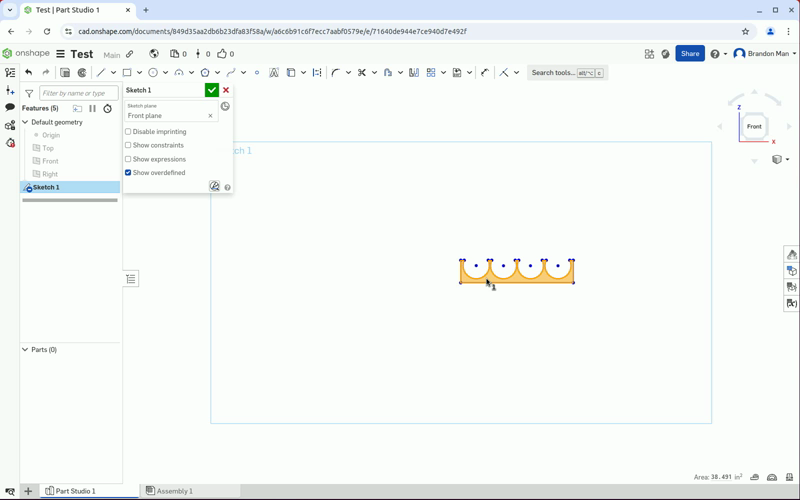
mouse_move(73, 352)
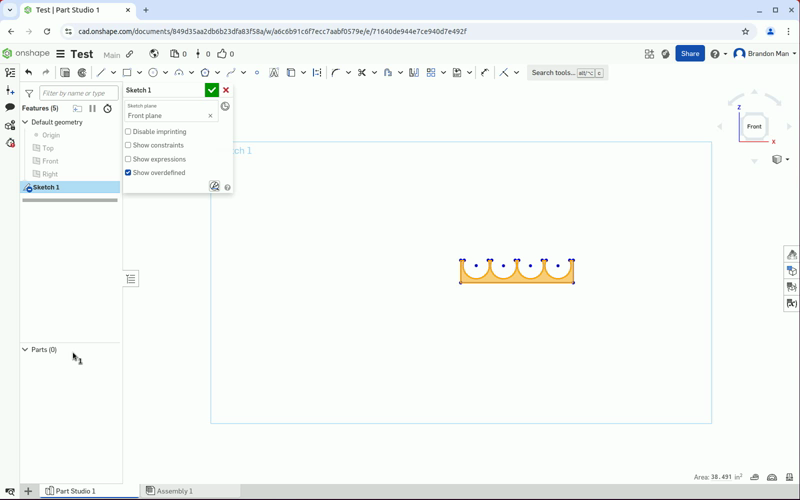
key(shift+y)
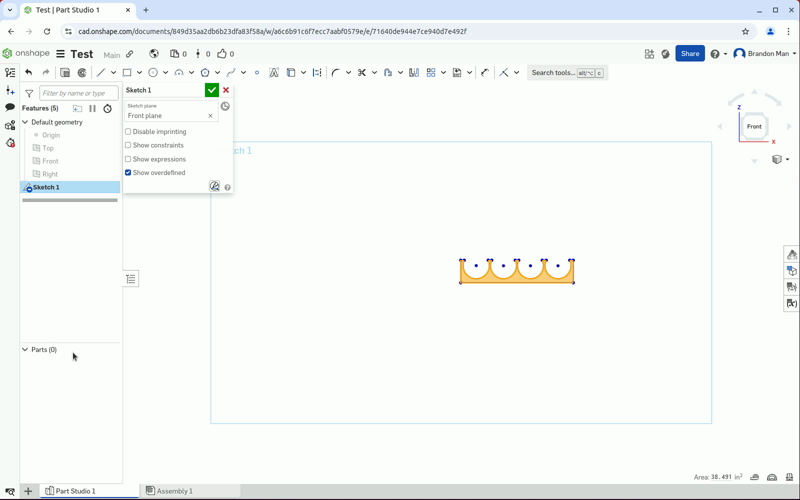
key(shift+e)
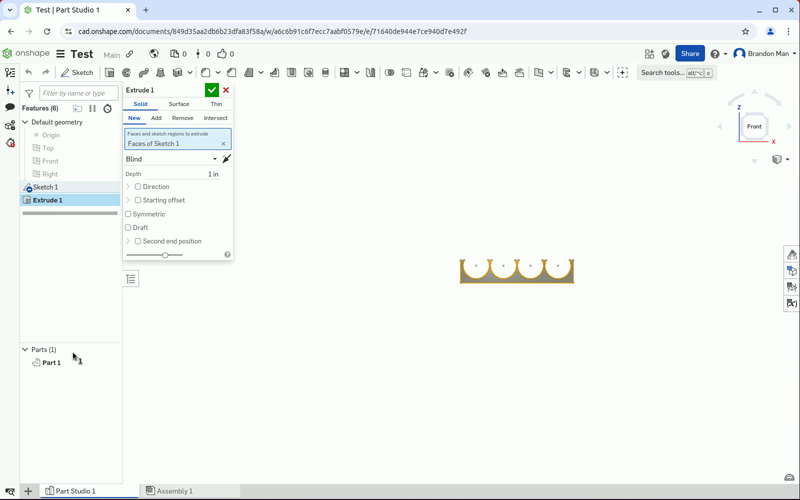
mouse_move(143, 106)
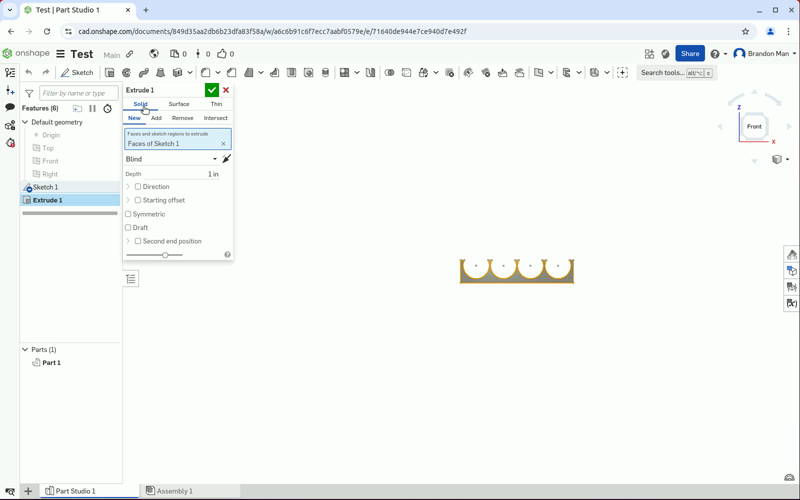
click(143, 106)
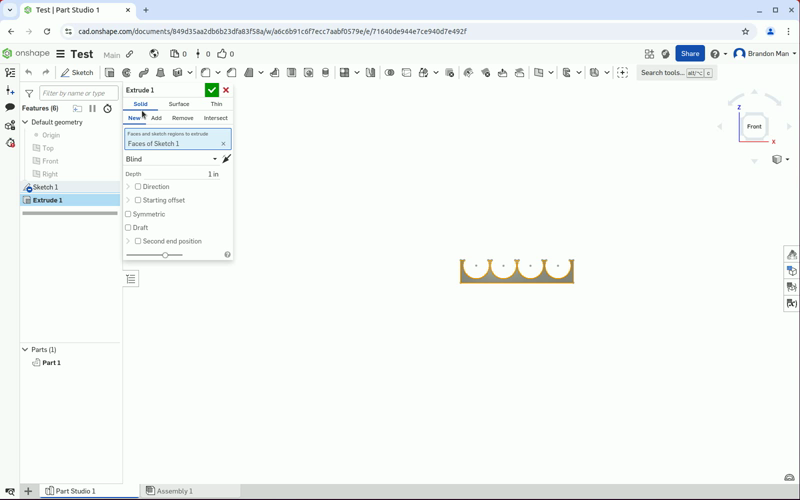
mouse_move(137, 120)
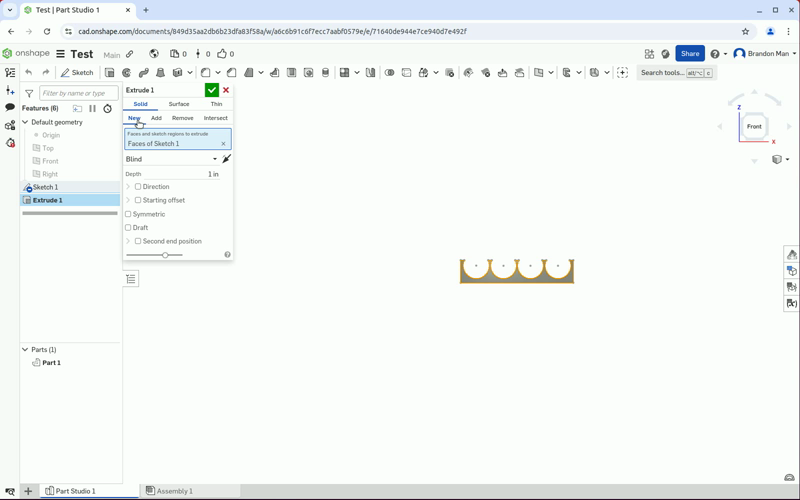
click(137, 120)
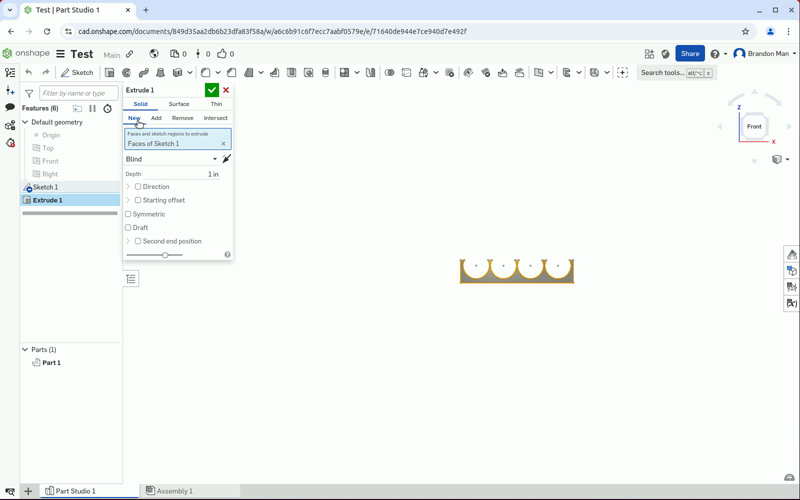
key(tab, 4)
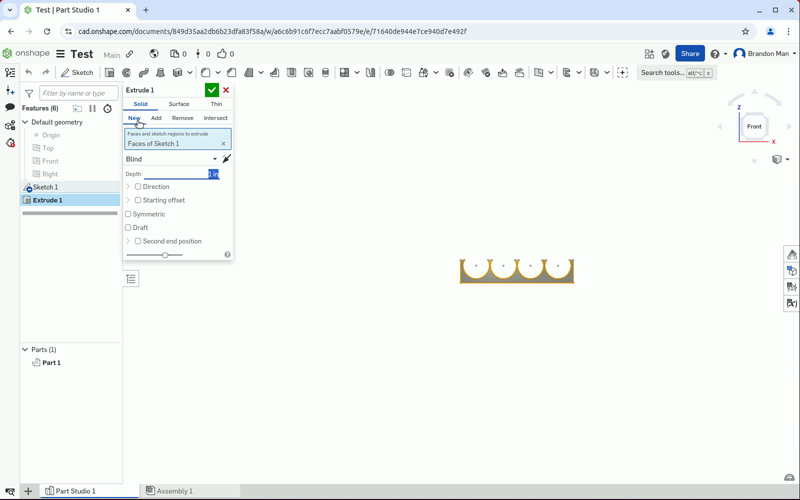
text(5.536)
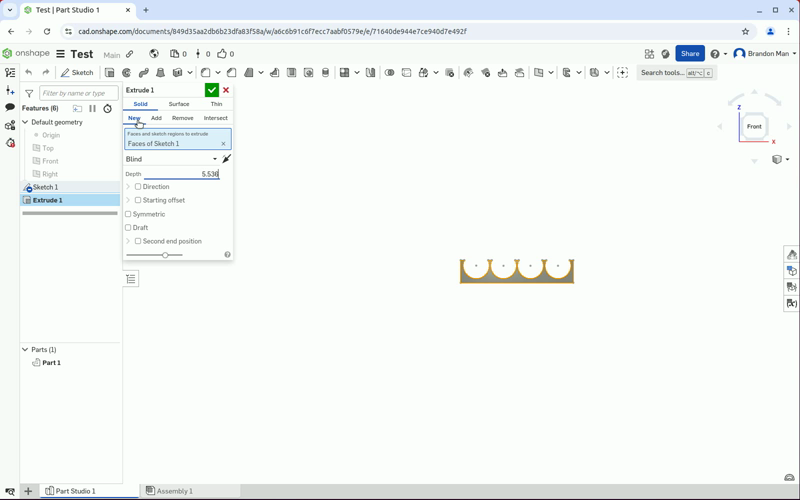
key(enter)
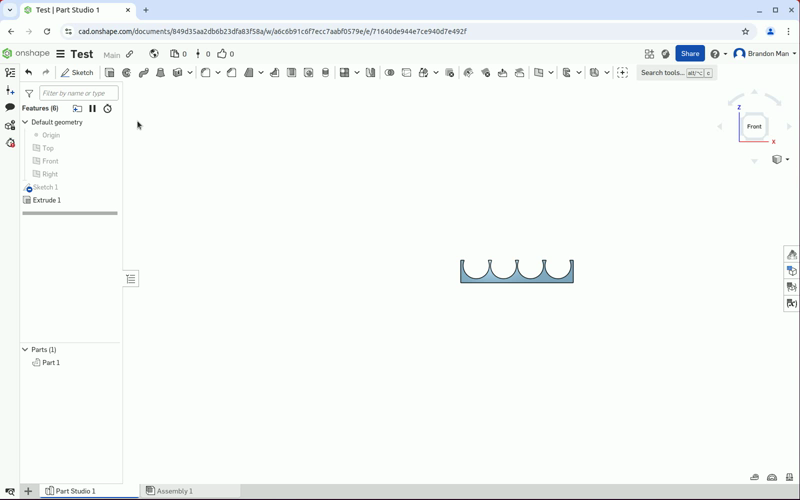
key(shift+h)
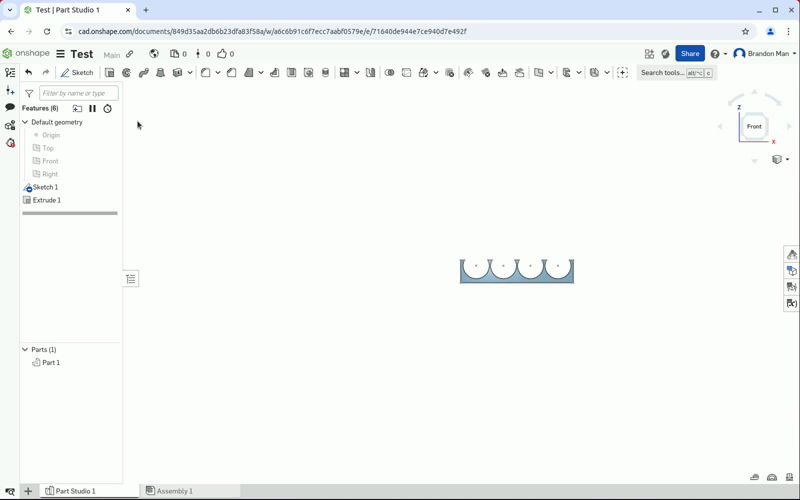
key(shift+h)
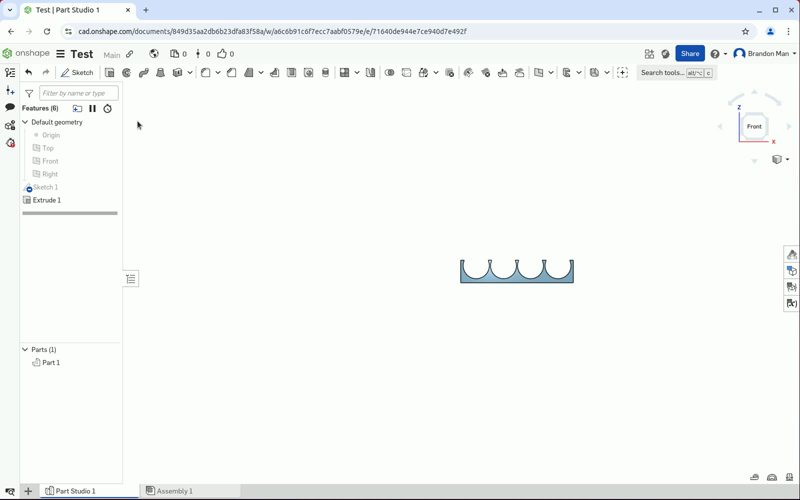
mouse_move(73, 189)
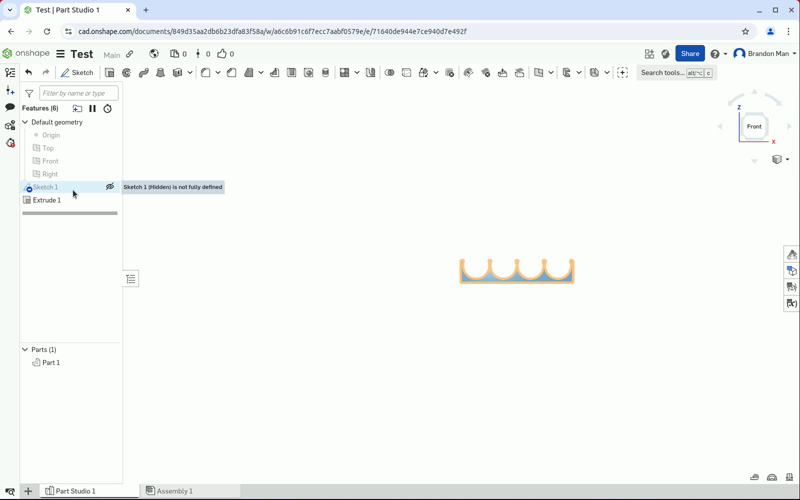
click(73, 189)
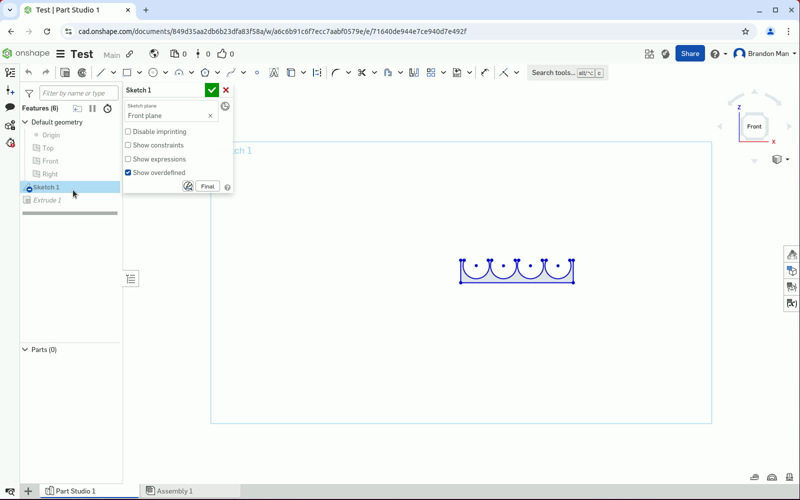
mouse_move(229, 92)
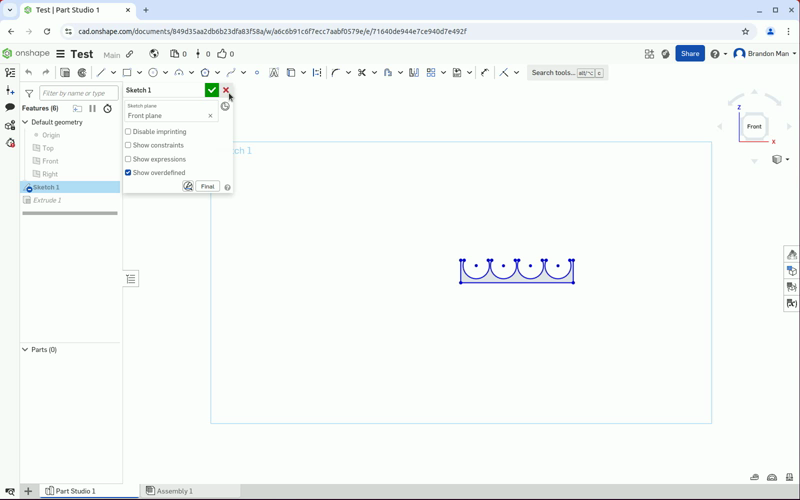
click(229, 92)
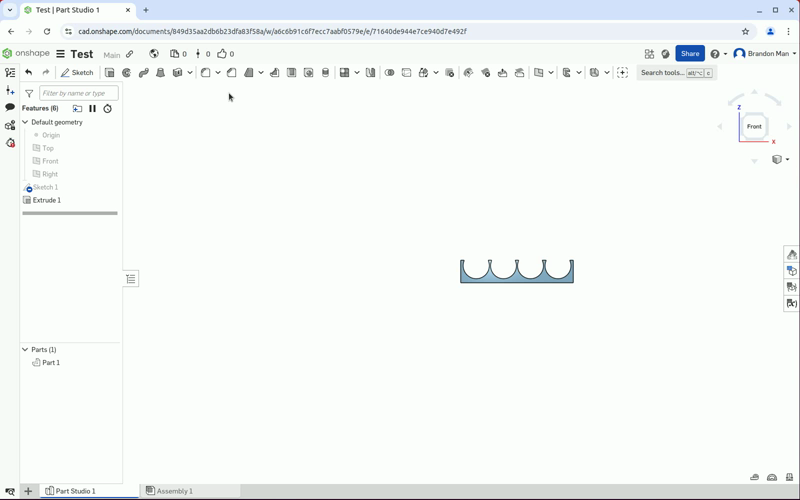
mouse_move(541, 75)
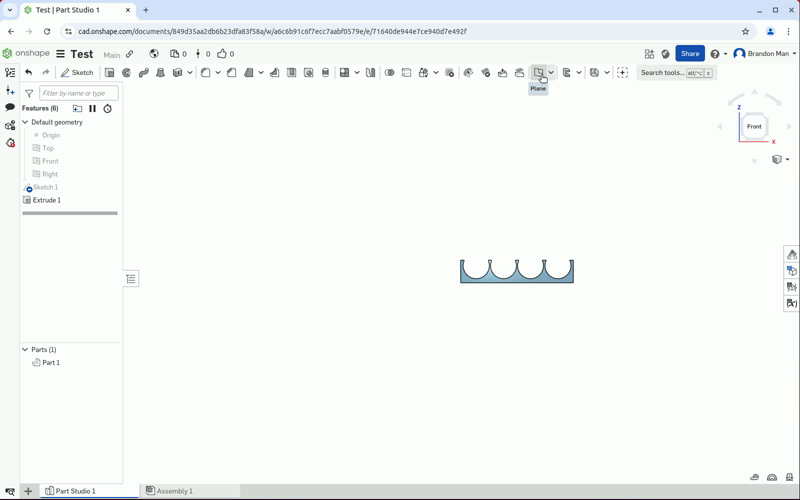
click(541, 75)
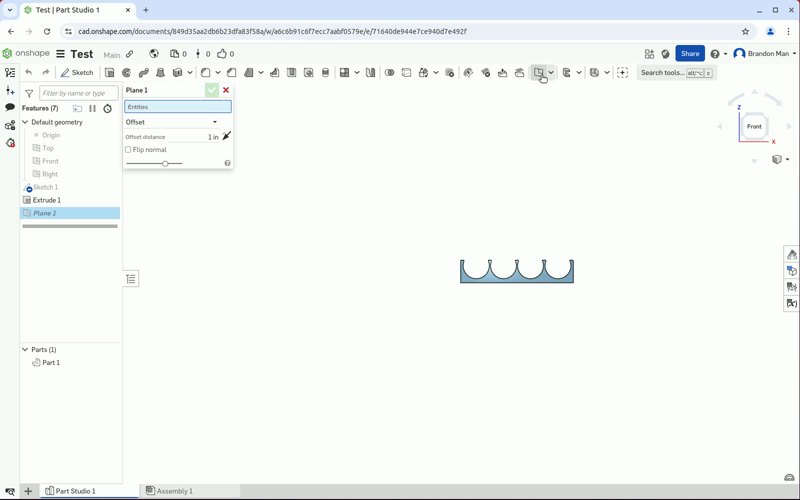
mouse_move(73, 163)
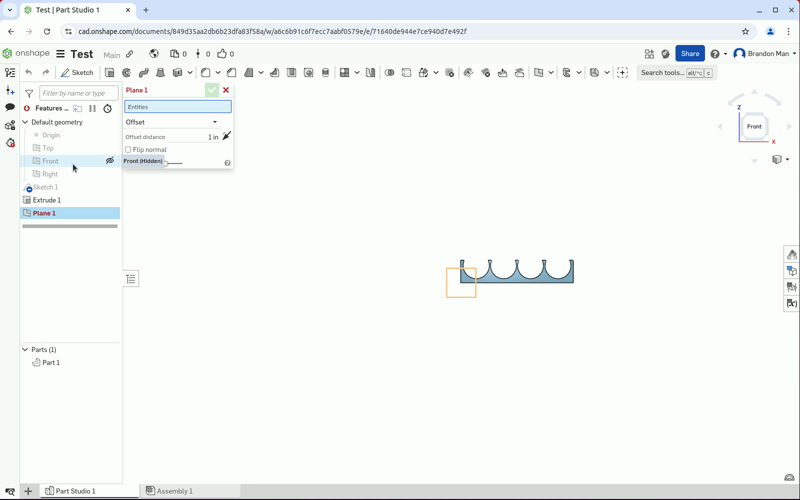
click(73, 163)
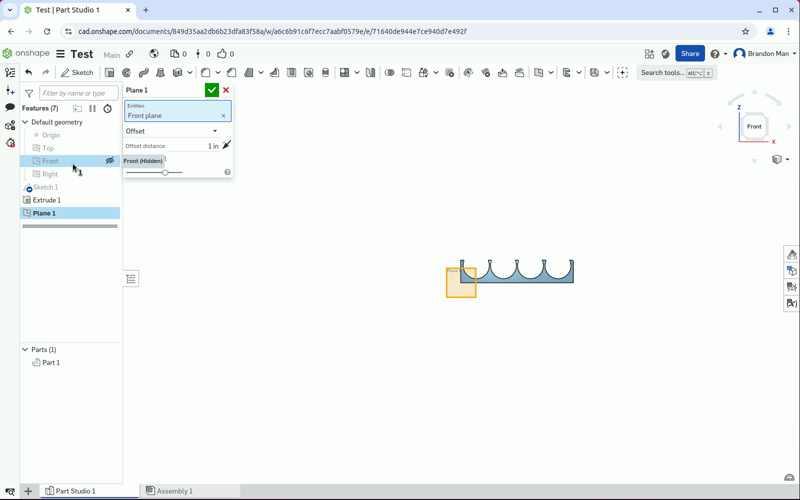
key(tab, 2)
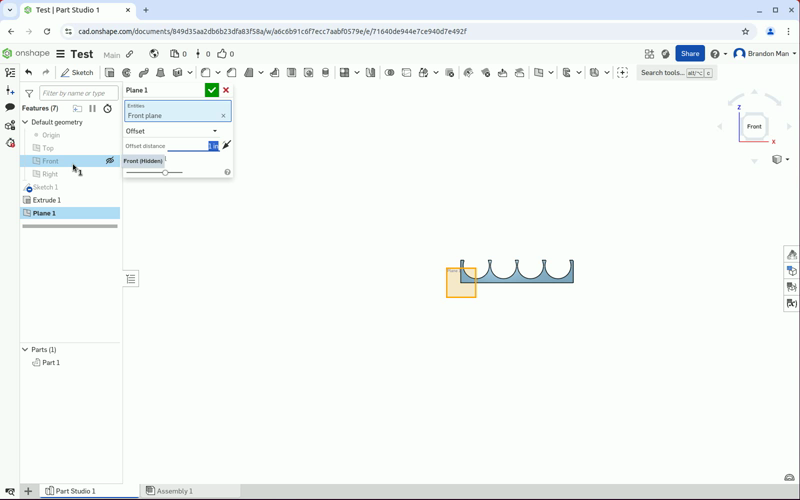
text(5.546)
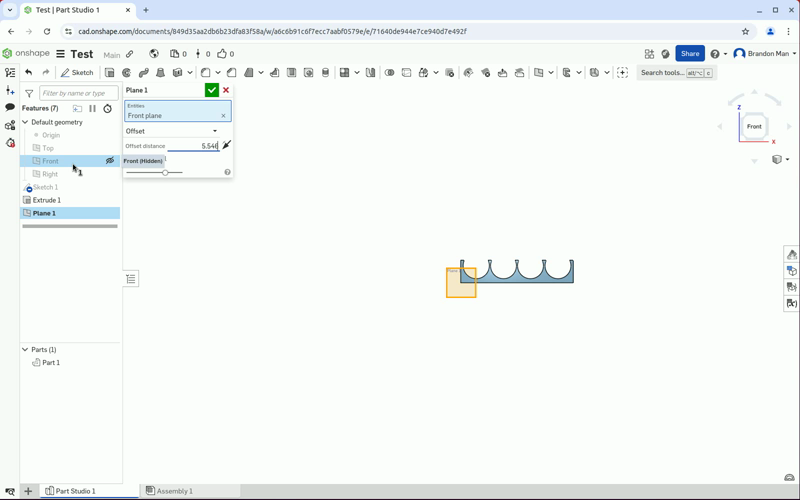
key(enter, 2)
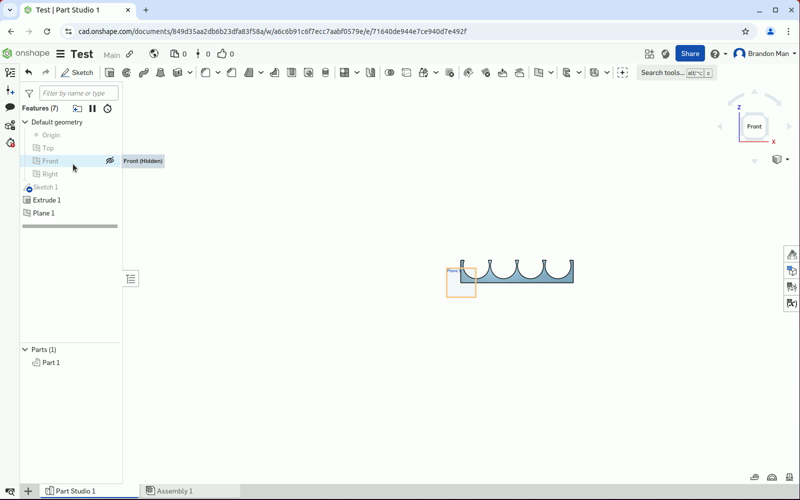
key(shift+s)
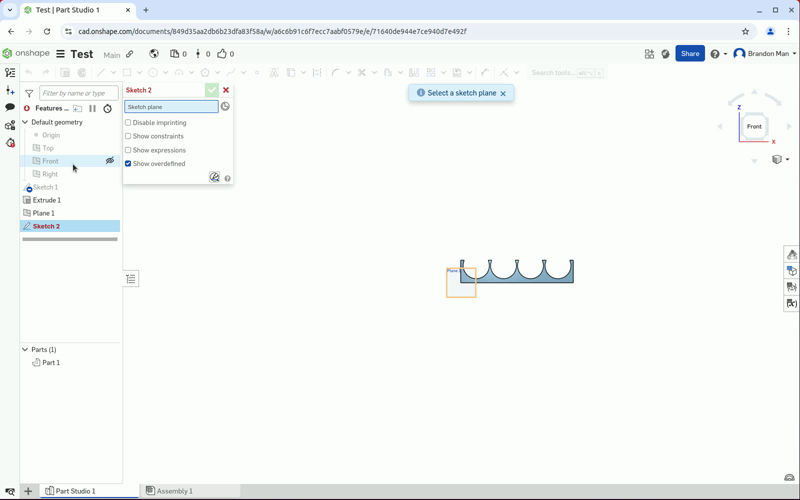
mouse_move(73, 215)
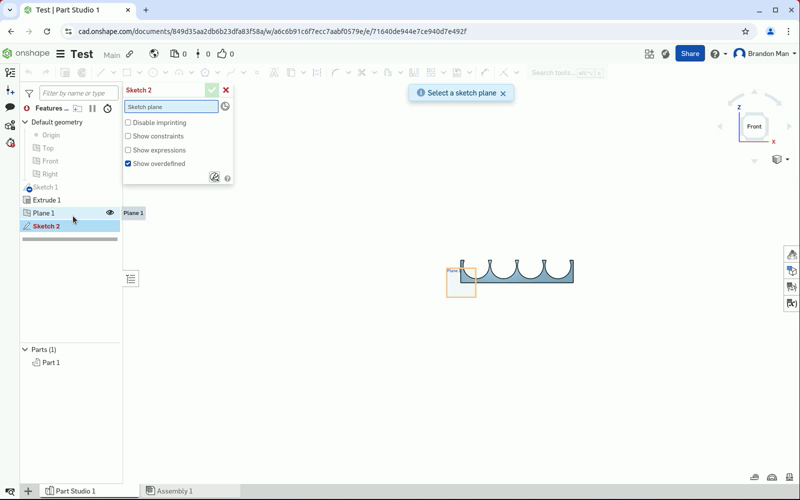
click(73, 215)
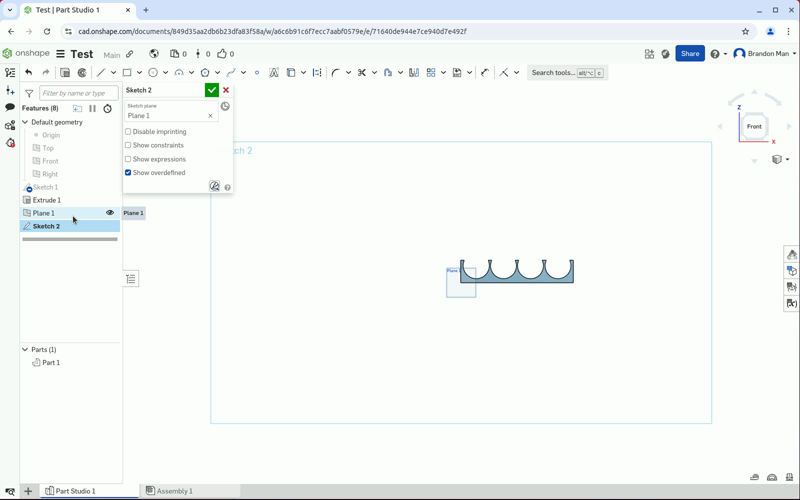
mouse_move(73, 352)
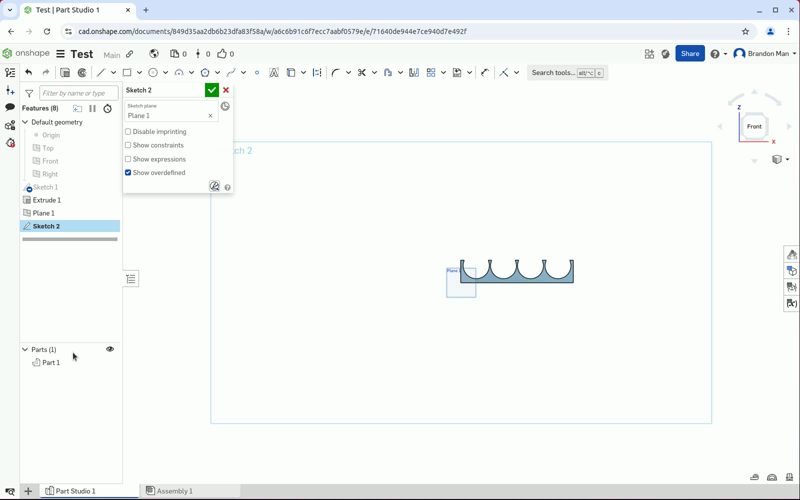
key(y)
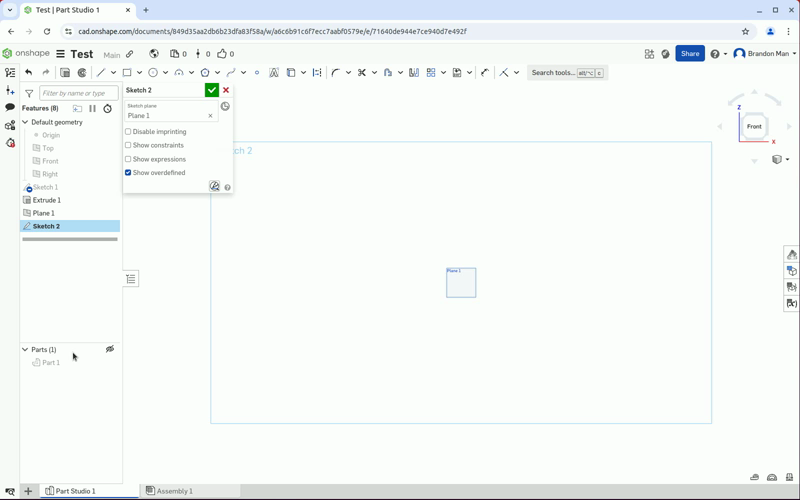
key(c)
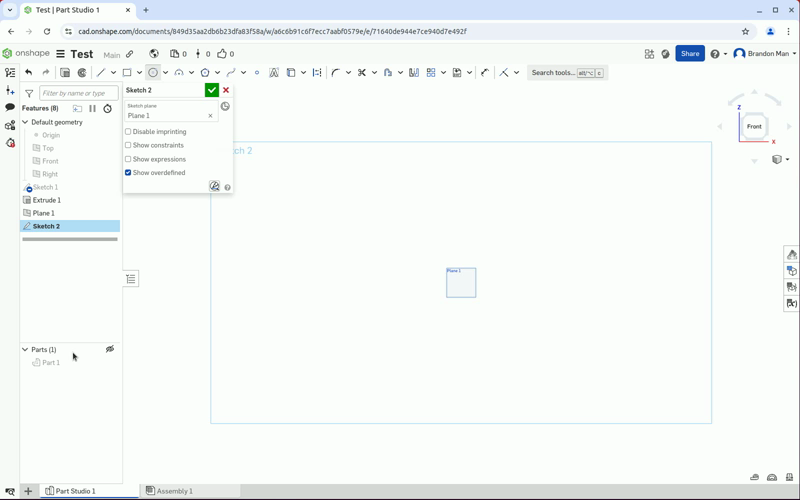
key_down(shift)
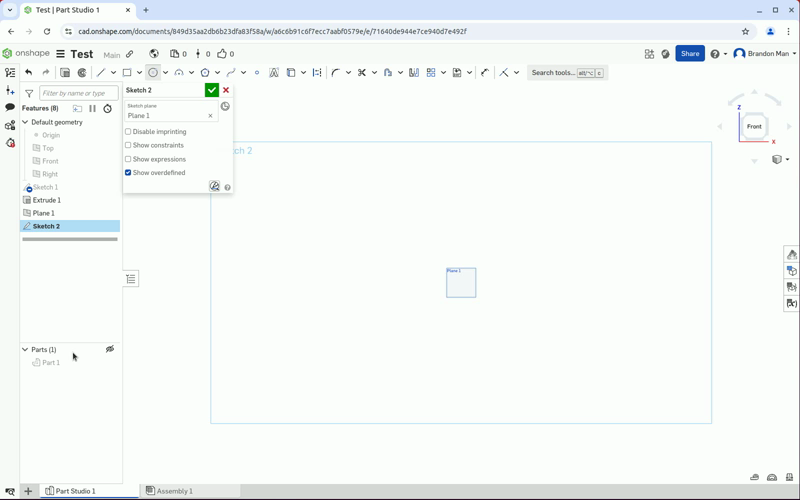
mouse_move(490, 278)
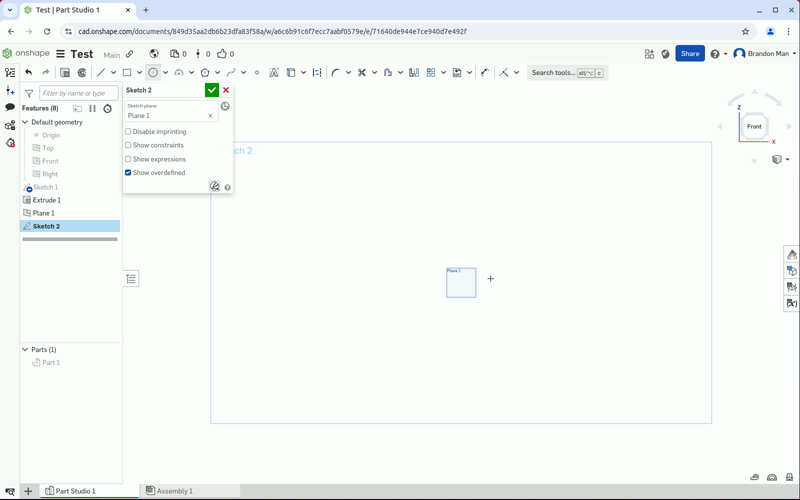
click(490, 278)
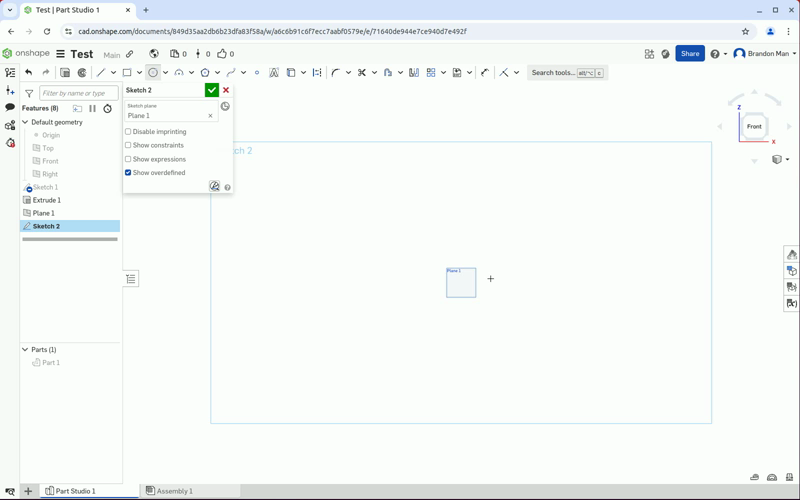
key_up(shift)
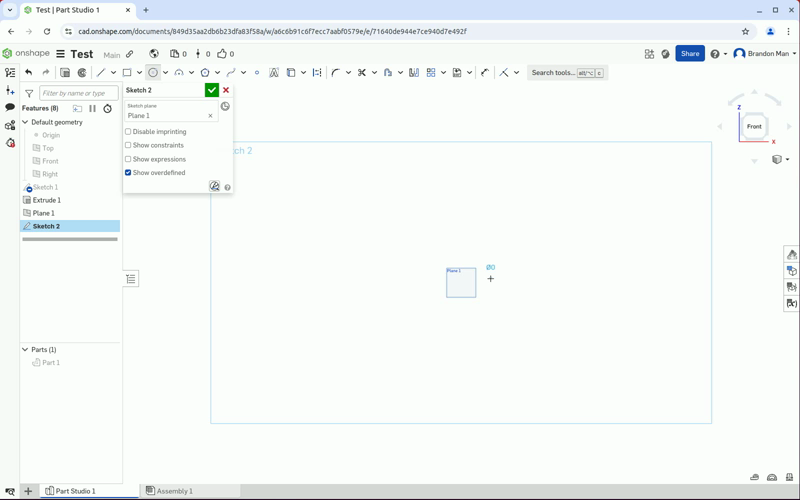
mouse_move(493, 278)
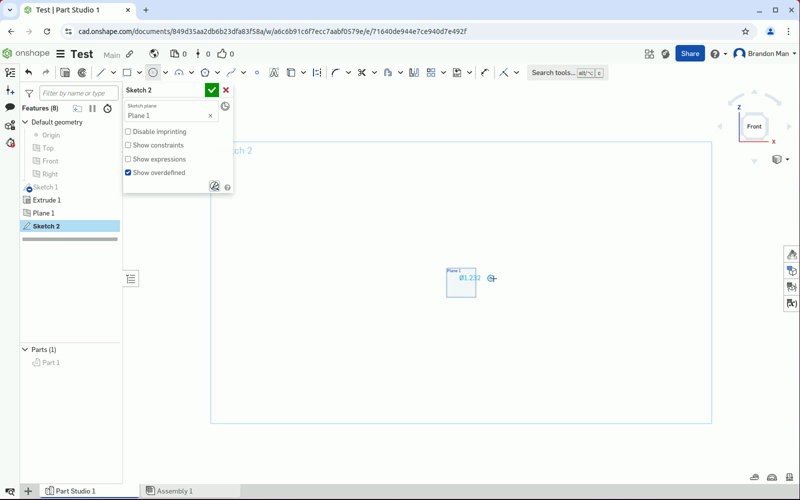
click(493, 278)
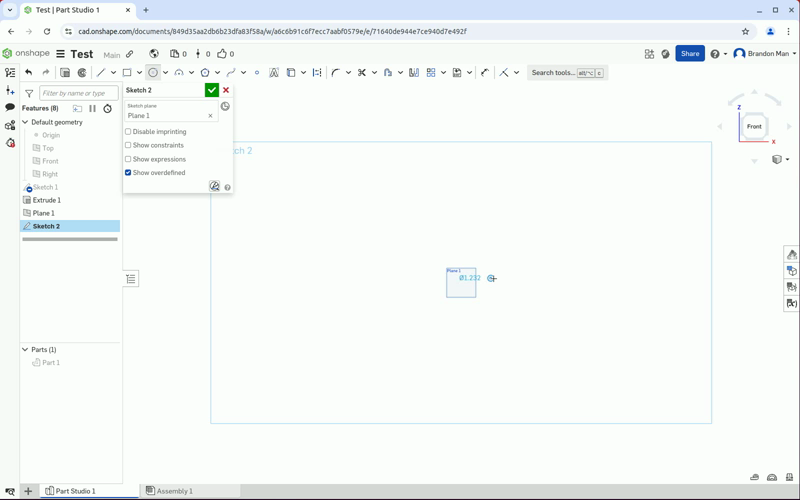
key(esc)
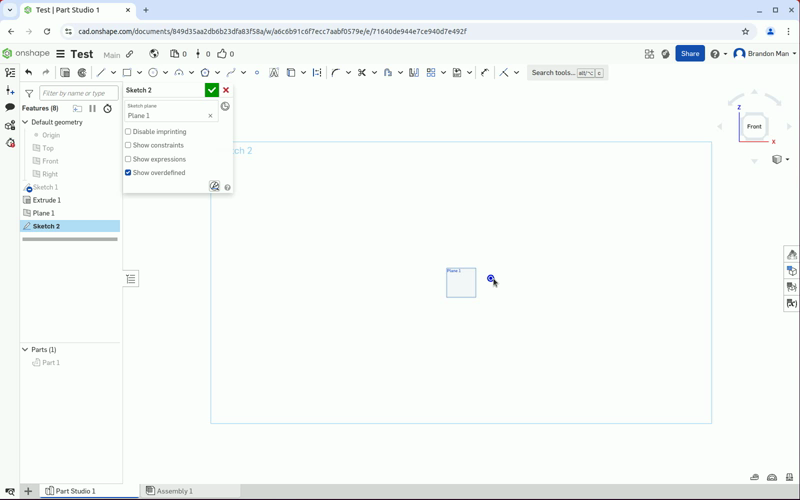
mouse_move(490, 279)
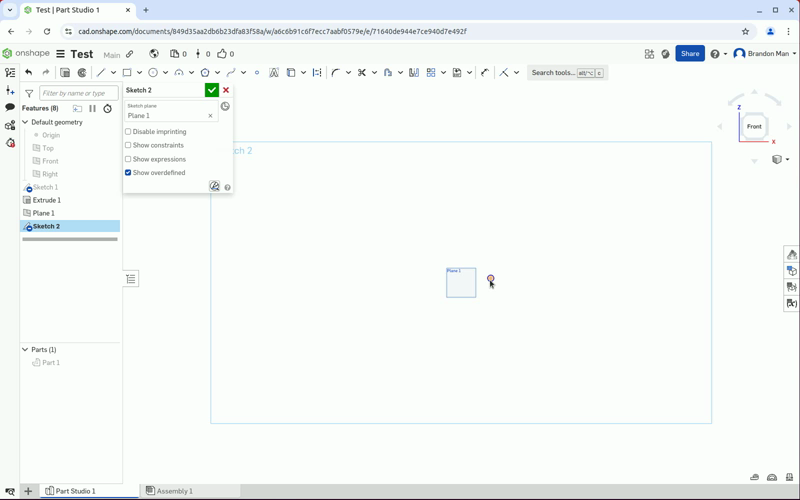
scroll(6)
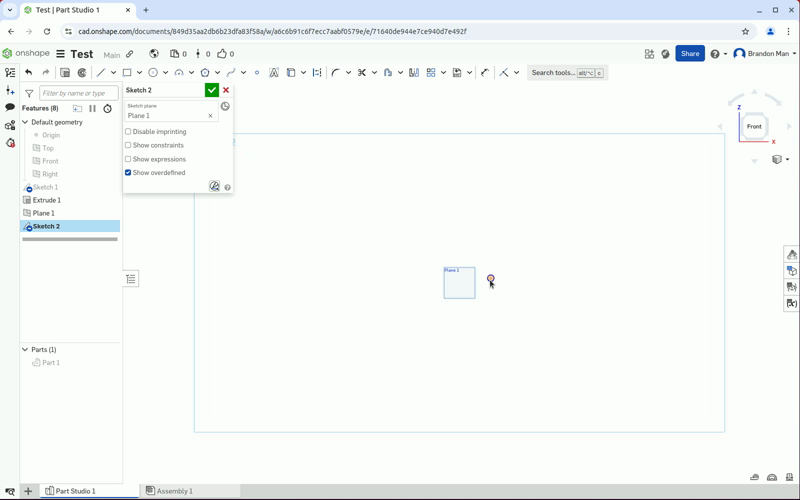
scroll(6)
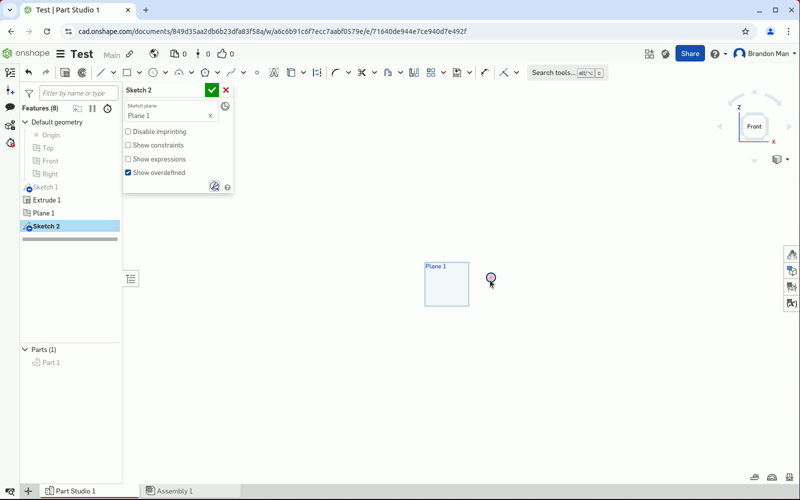
scroll(6)
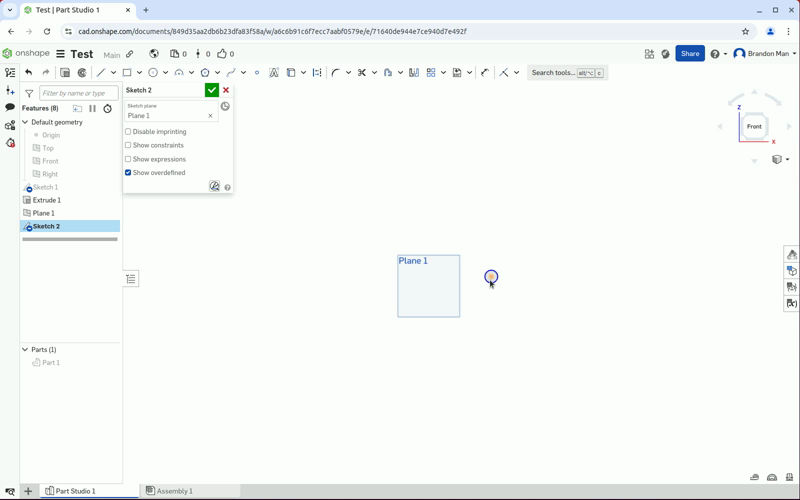
scroll(6)
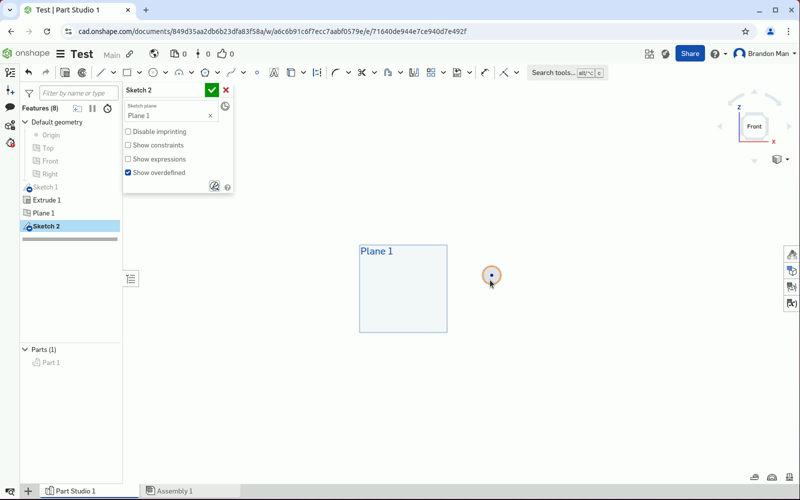
scroll(6)
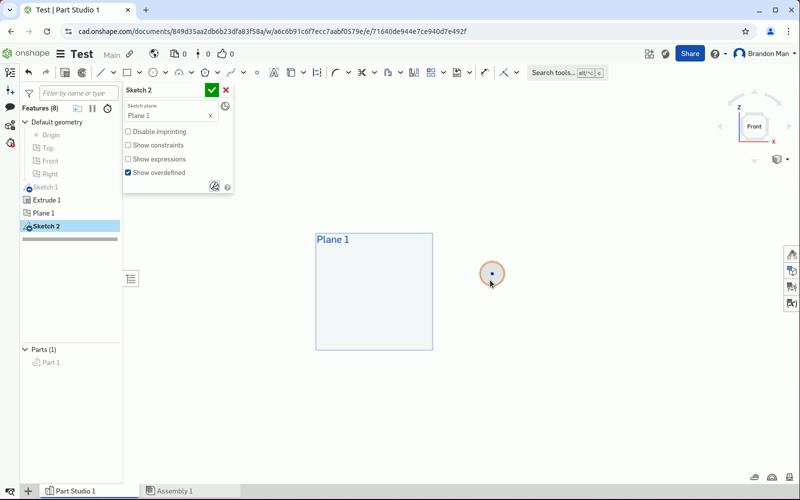
scroll(6)
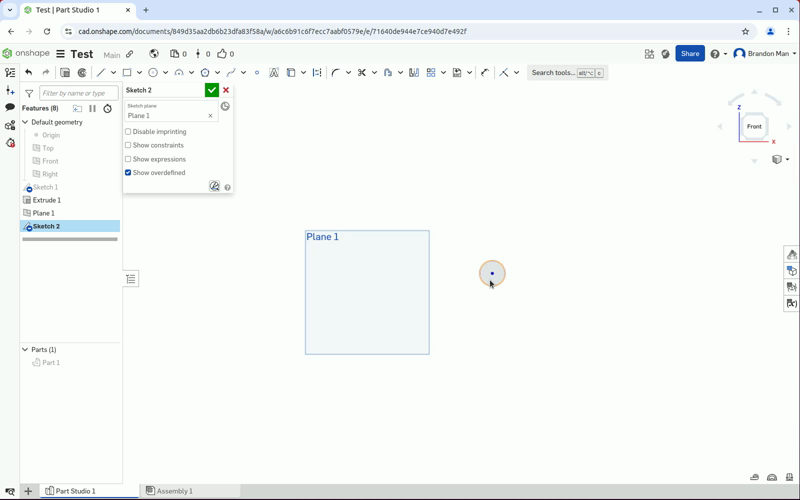
scroll(6)
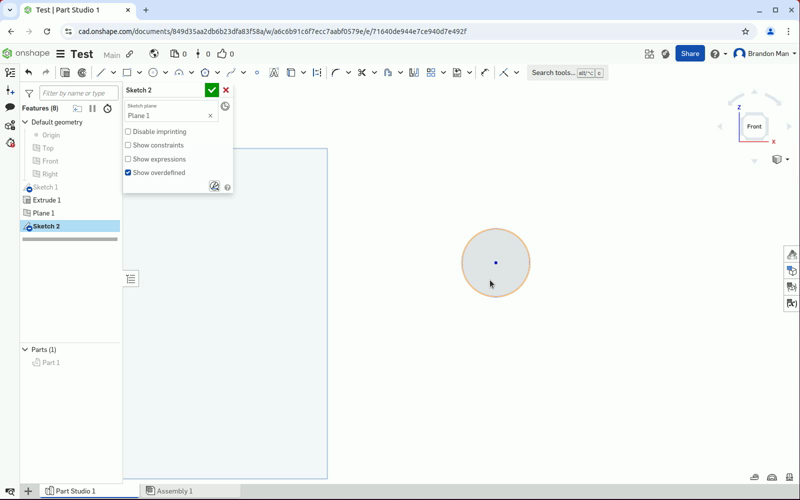
click(490, 279)
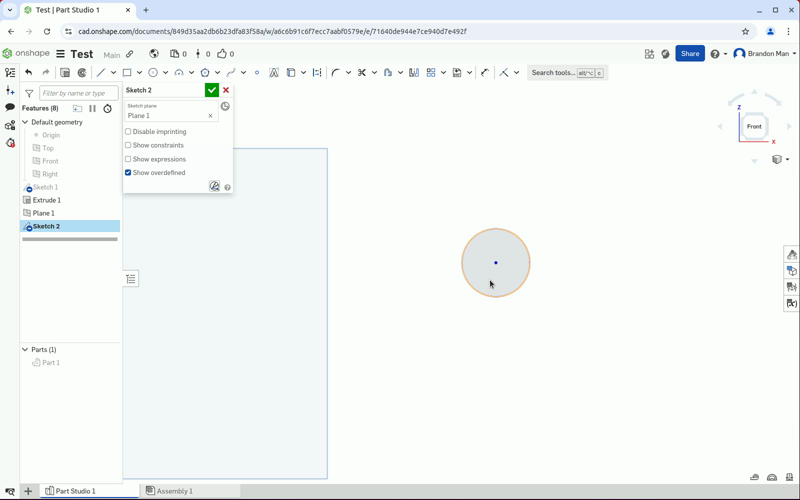
scroll(-6)
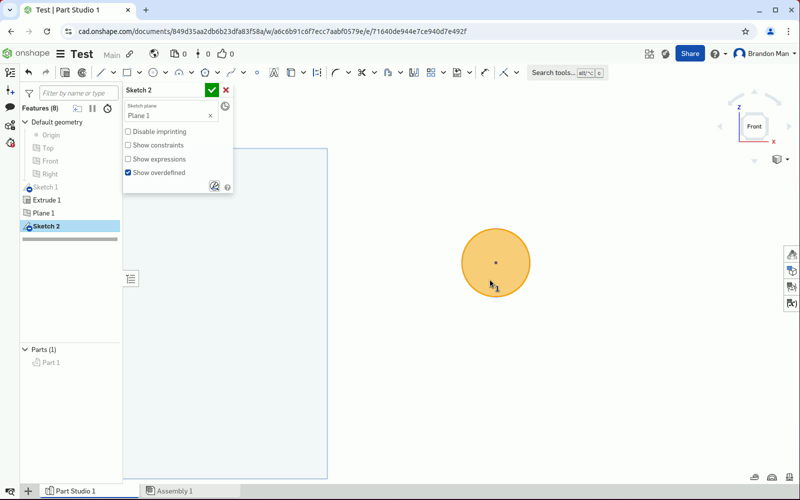
scroll(-6)
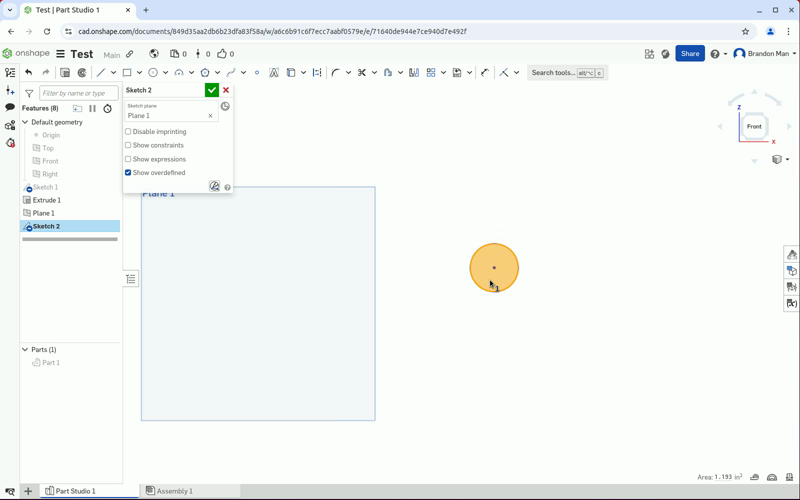
scroll(-6)
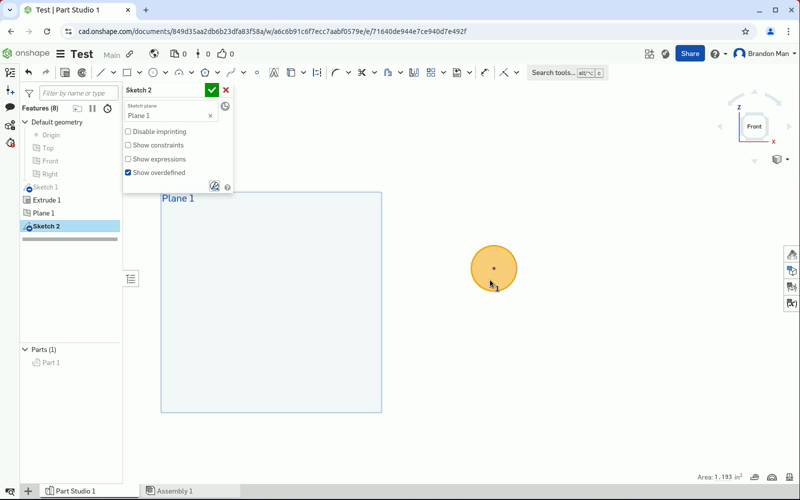
scroll(-6)
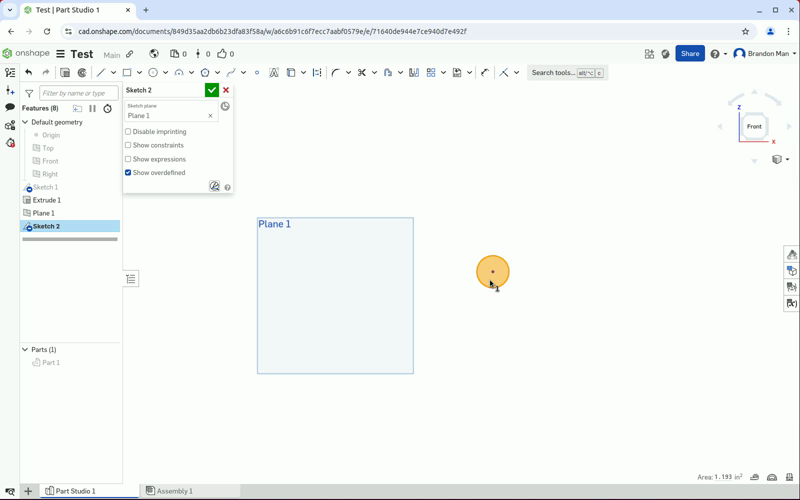
scroll(-6)
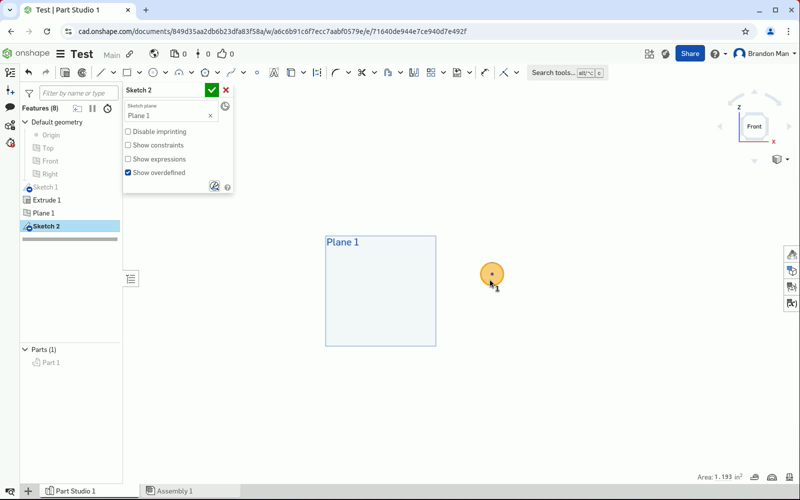
scroll(-6)
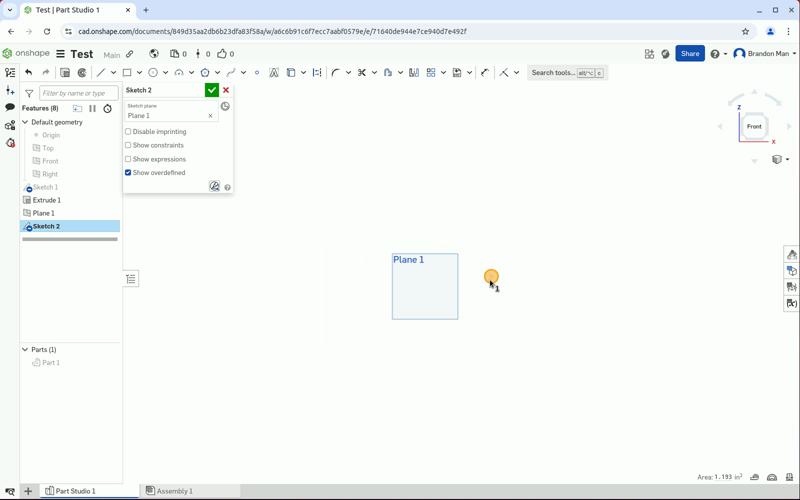
scroll(-6)
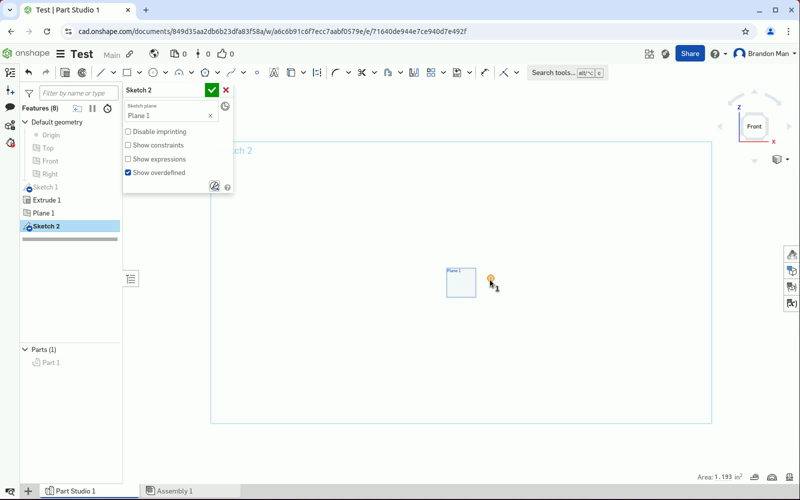
mouse_move(73, 352)
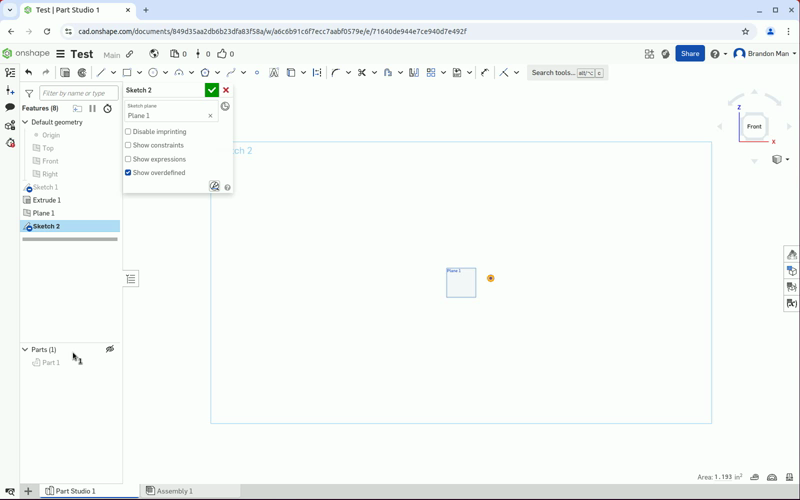
key(shift+y)
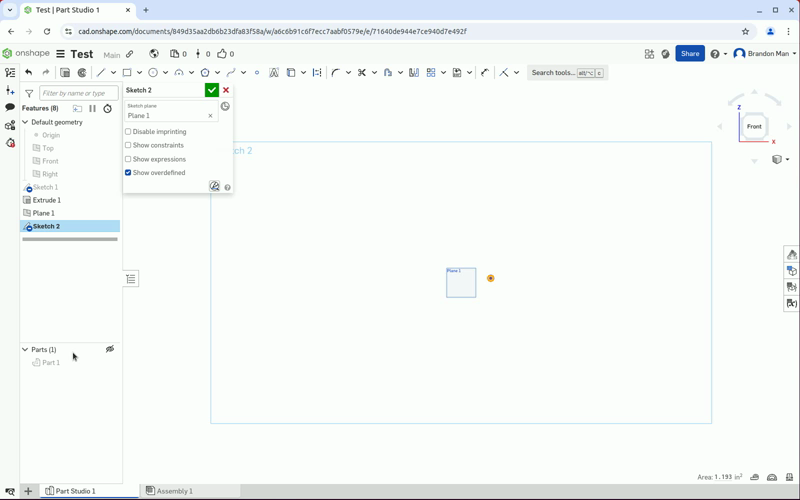
key(shift+e)
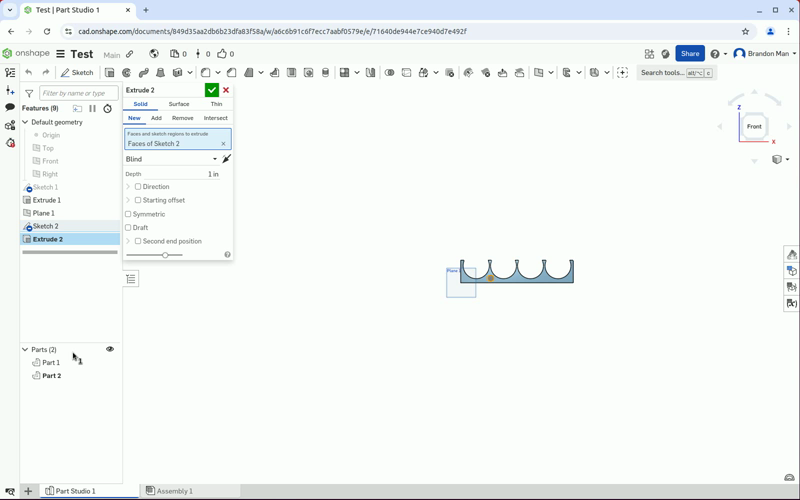
mouse_move(143, 106)
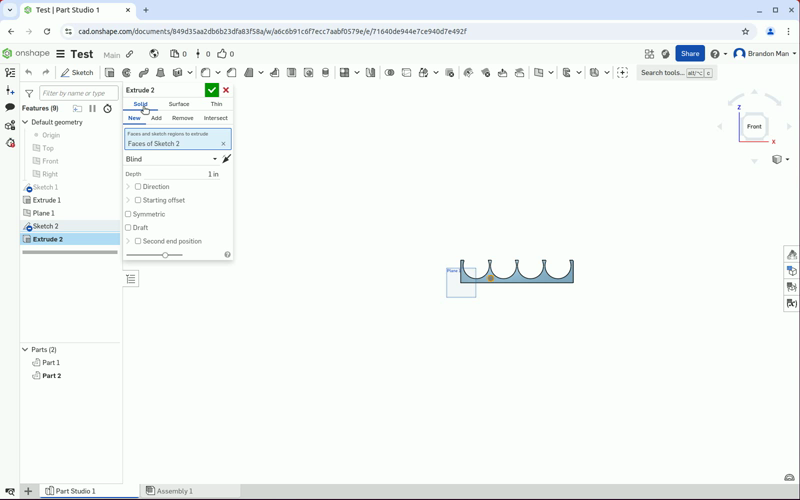
click(143, 106)
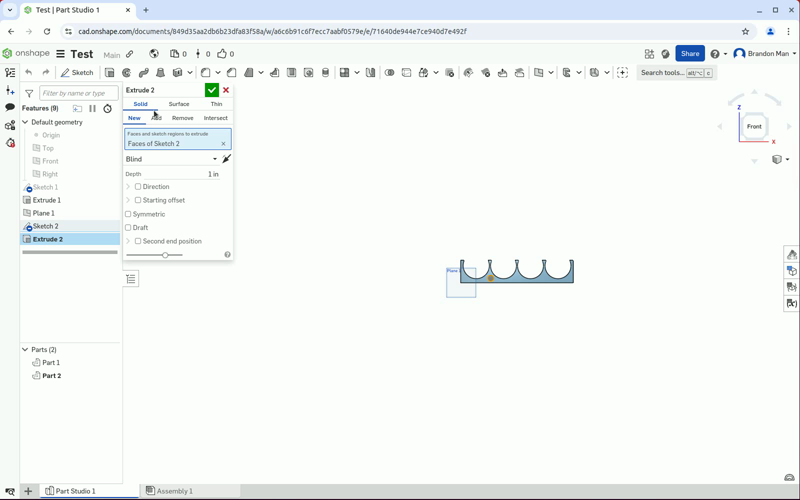
mouse_move(186, 120)
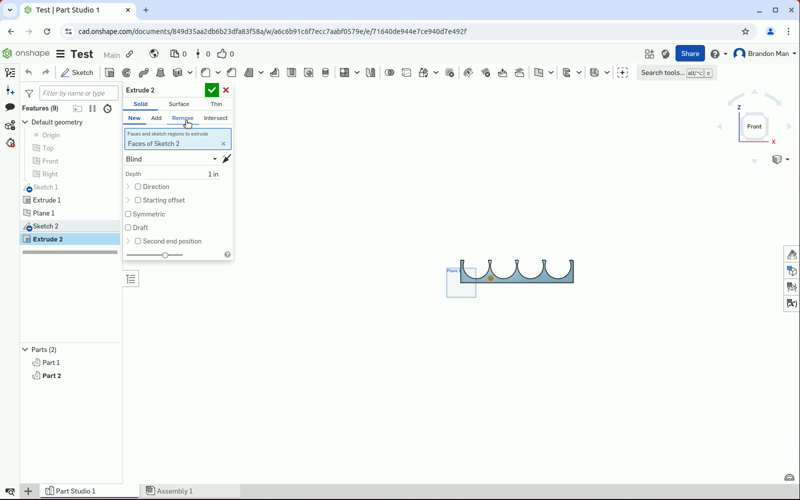
click(186, 120)
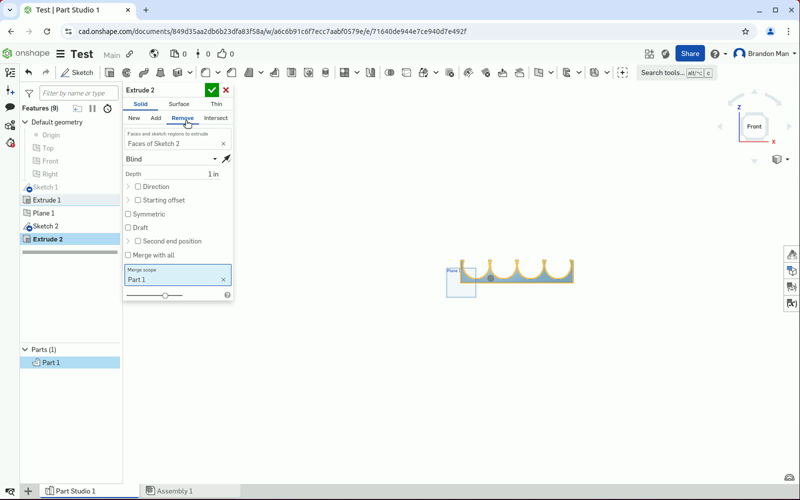
key(tab, 4)
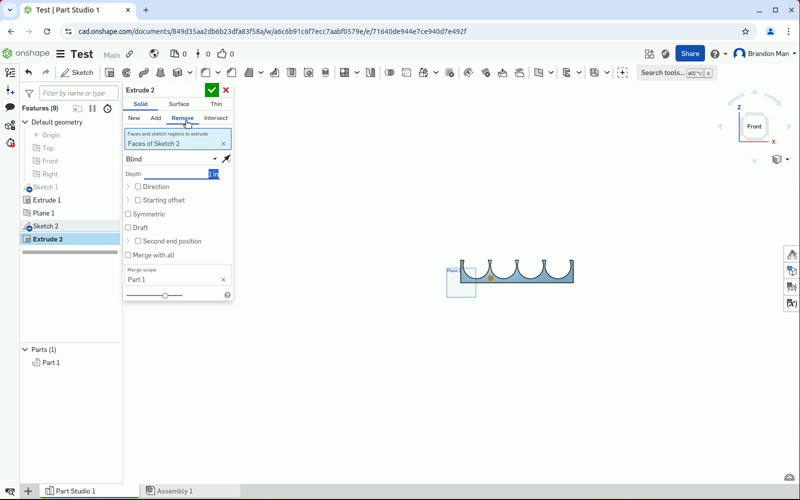
text(12.036)
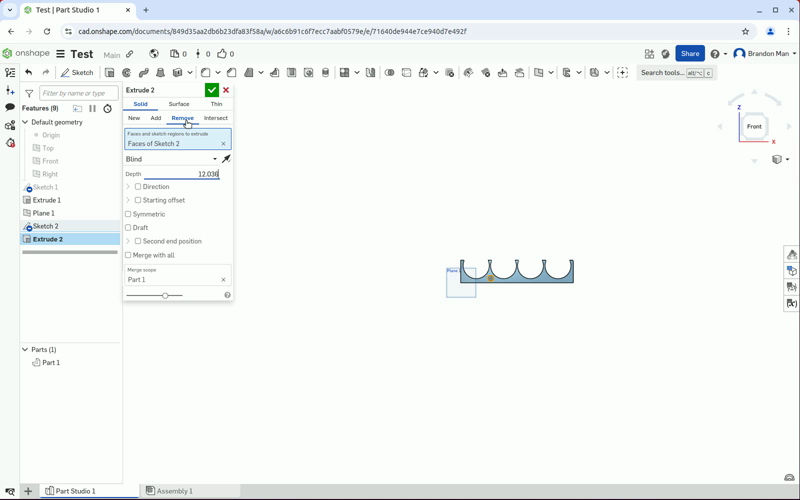
key(tab, 6)
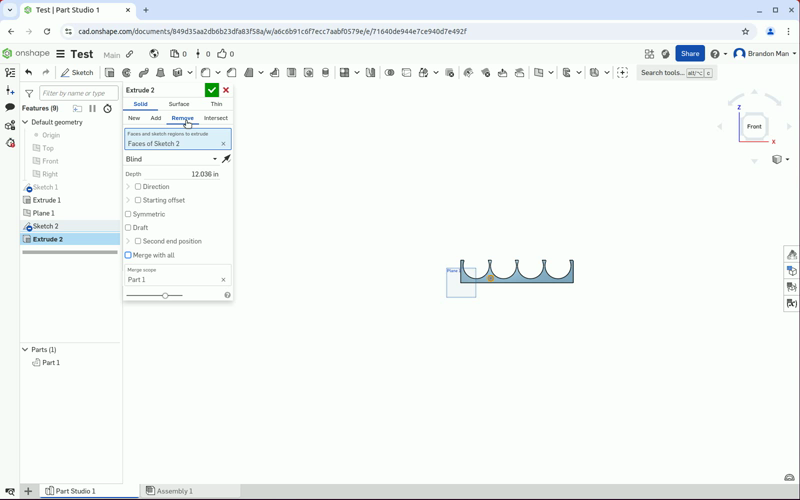
key(space)
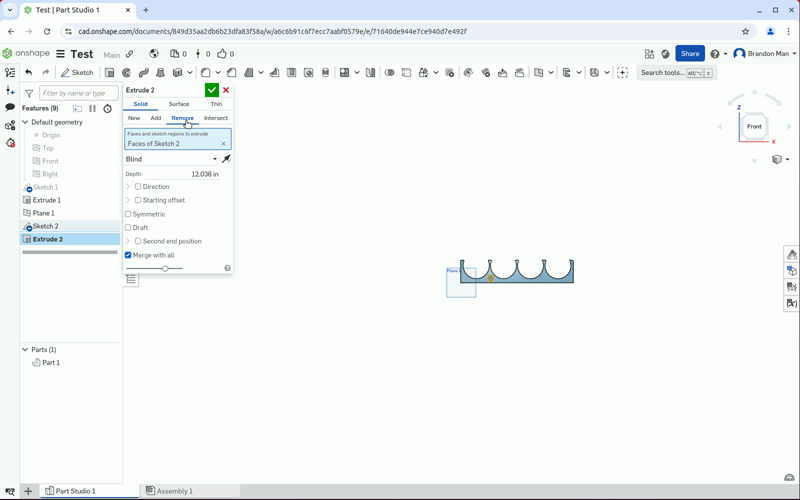
key(enter)
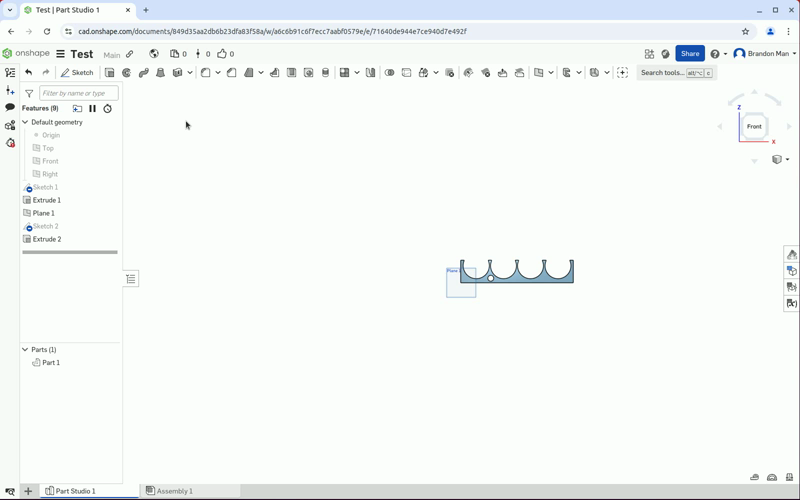
key(shift+h)
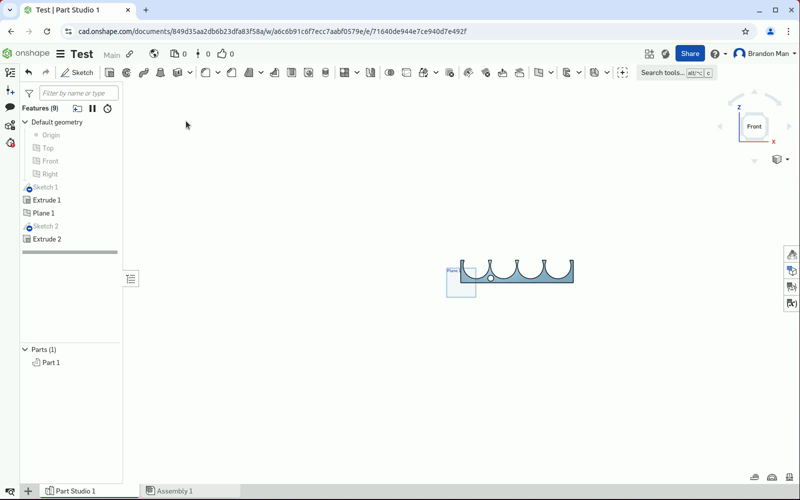
key(shift+h)
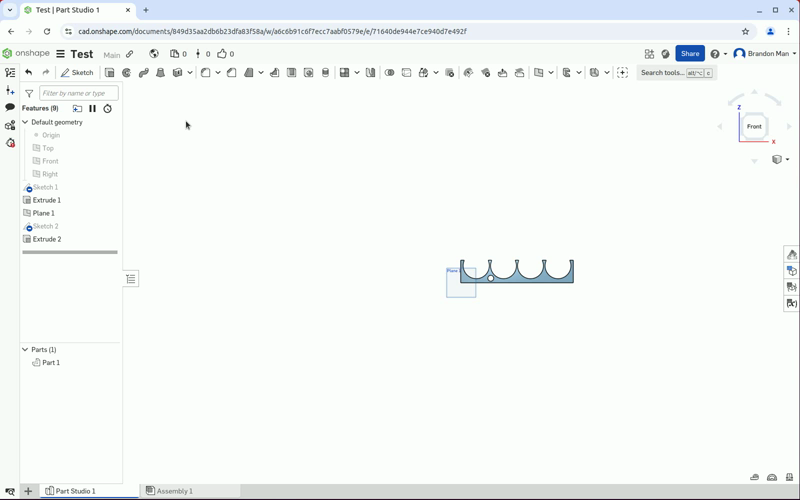
mouse_move(73, 189)
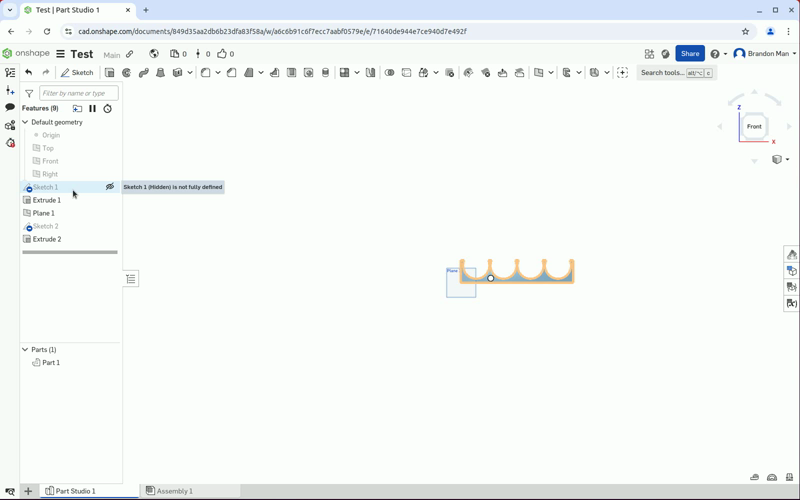
click(73, 189)
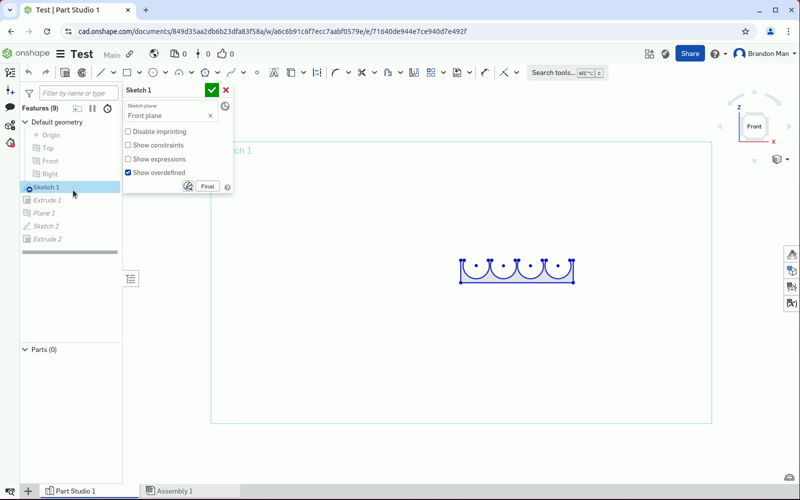
mouse_move(229, 92)
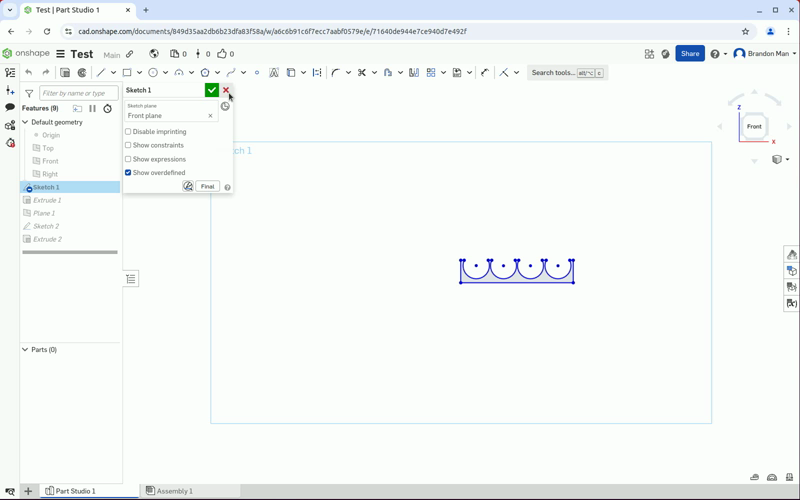
click(229, 92)
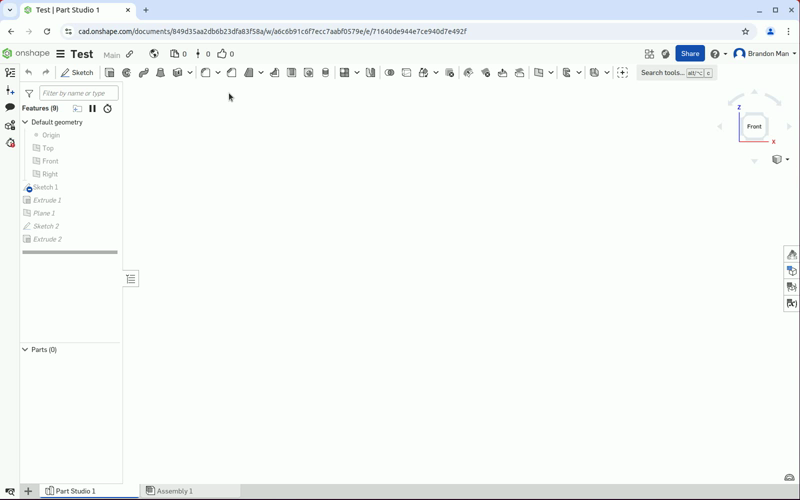
key(shift+s)
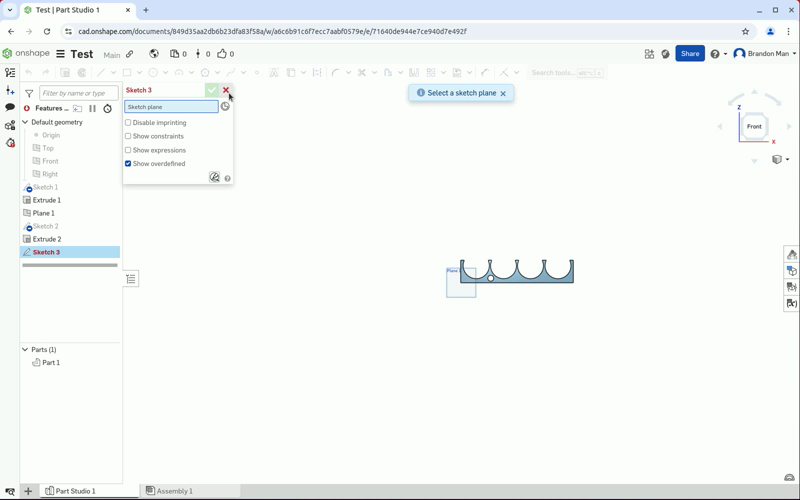
mouse_move(73, 215)
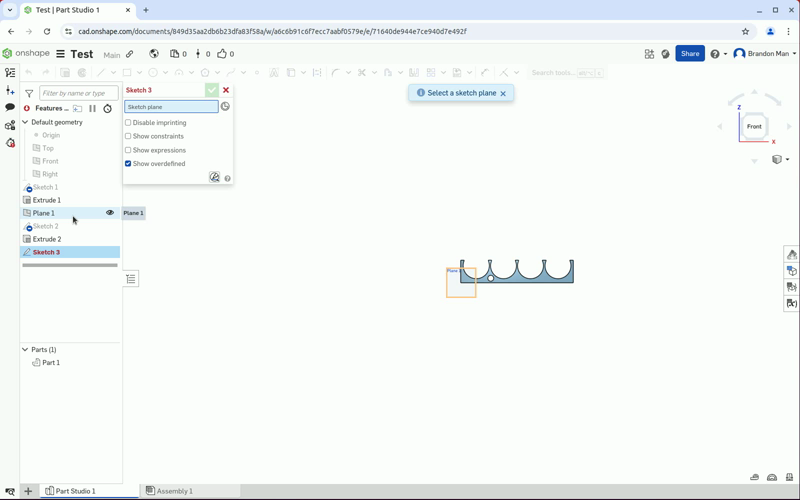
click(73, 215)
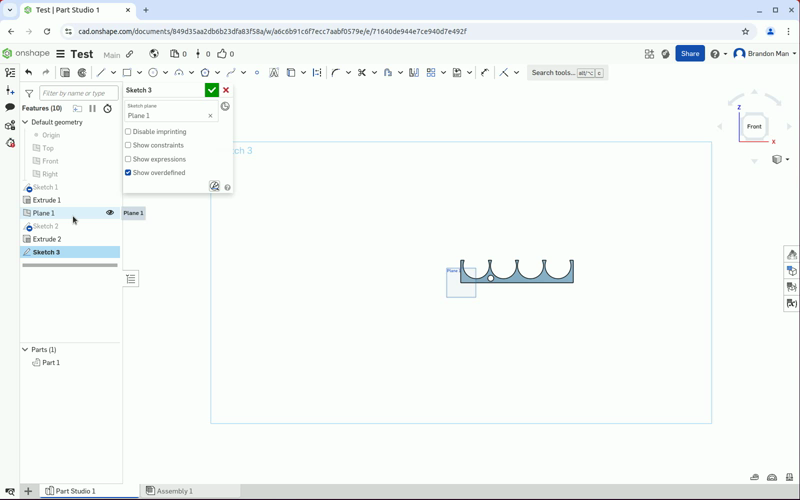
mouse_move(73, 352)
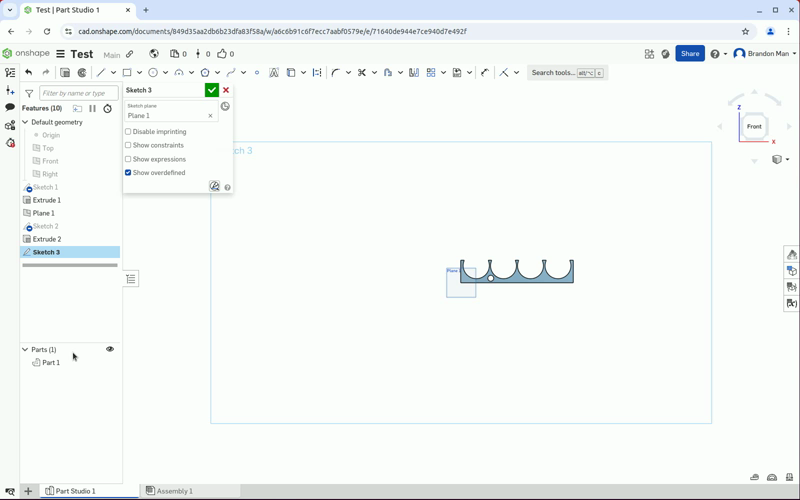
key(y)
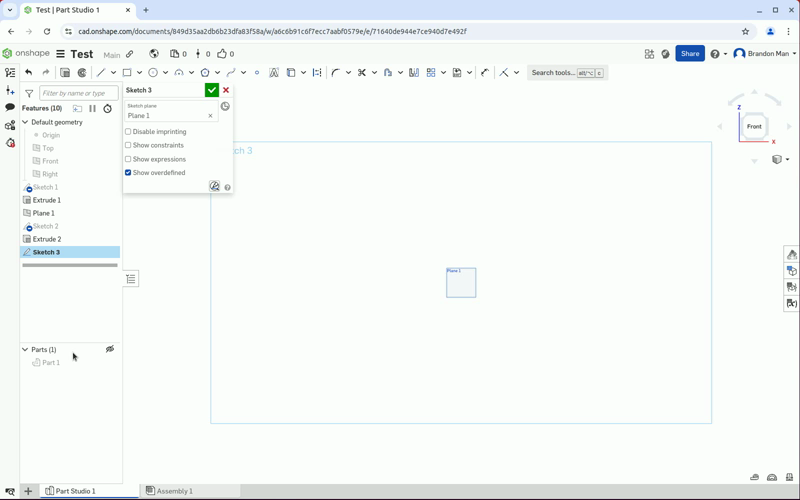
key(c)
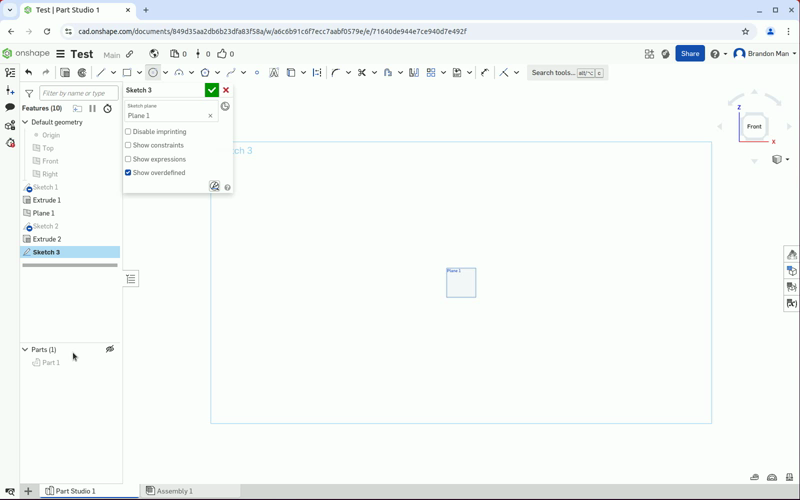
key_down(shift)
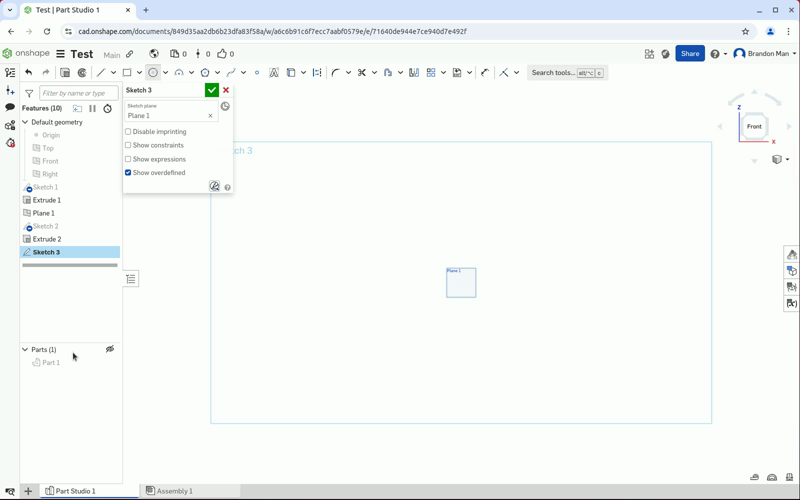
mouse_move(517, 278)
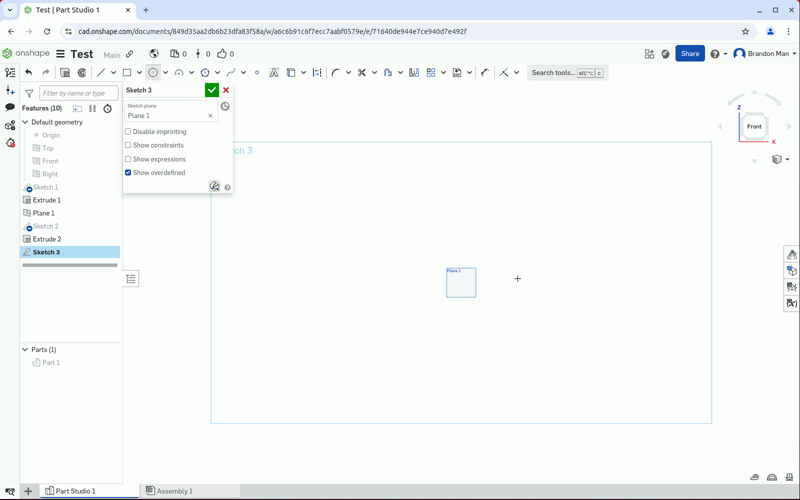
click(517, 278)
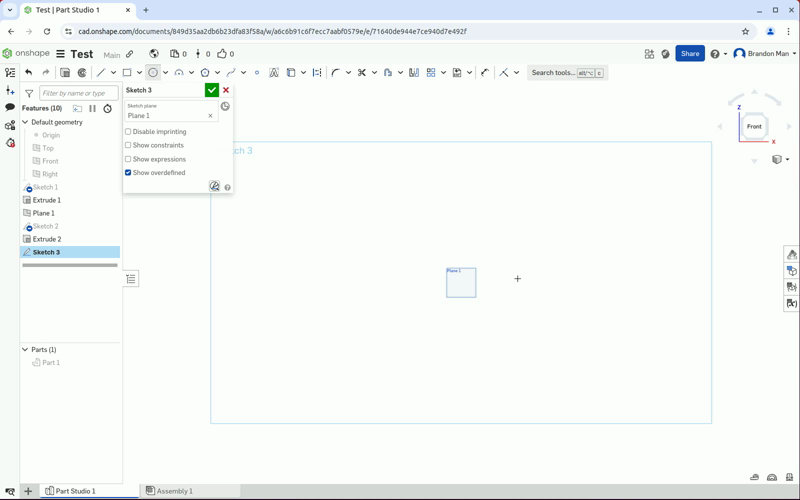
key_up(shift)
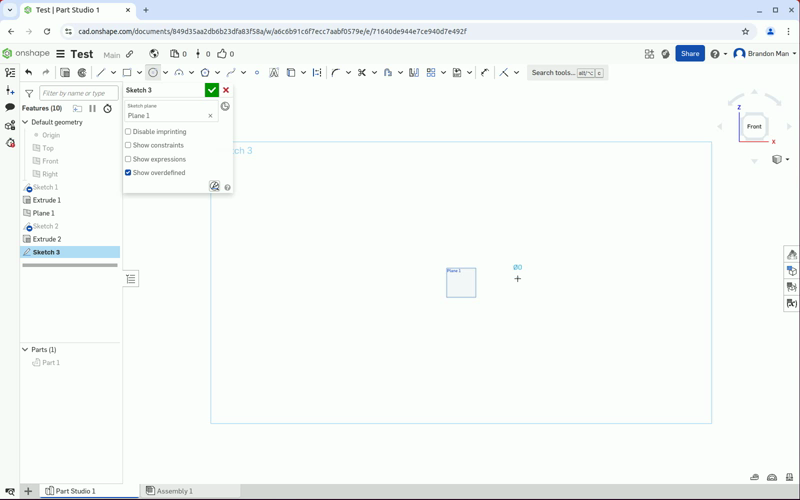
mouse_move(520, 278)
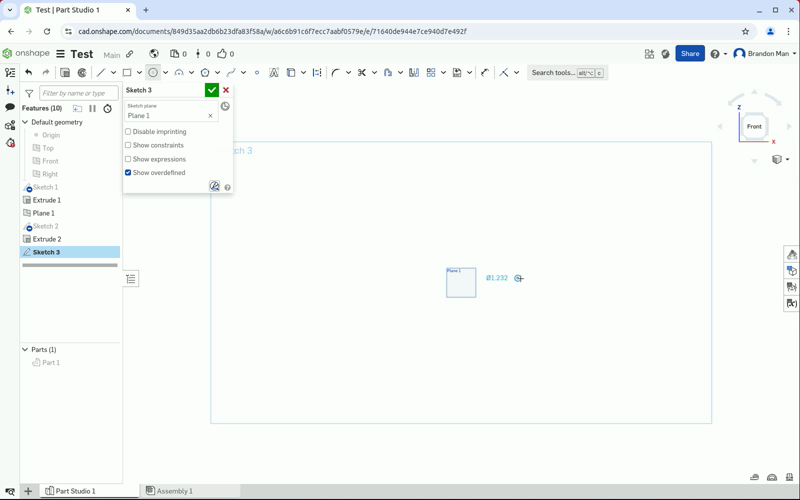
click(520, 278)
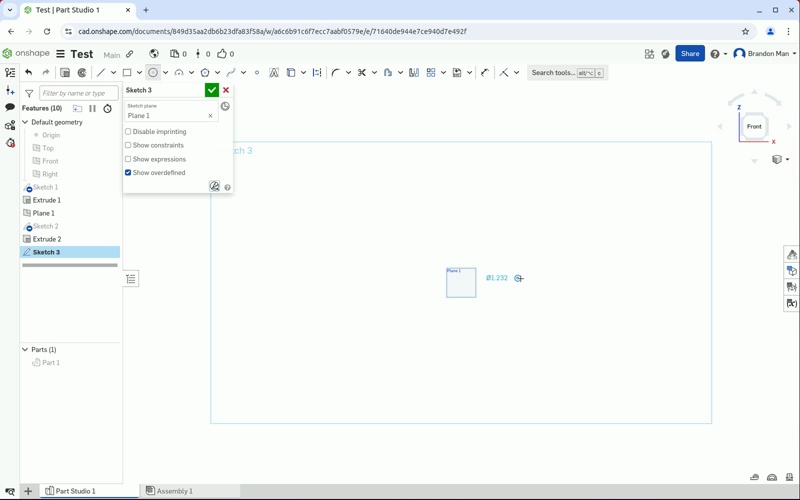
key(esc)
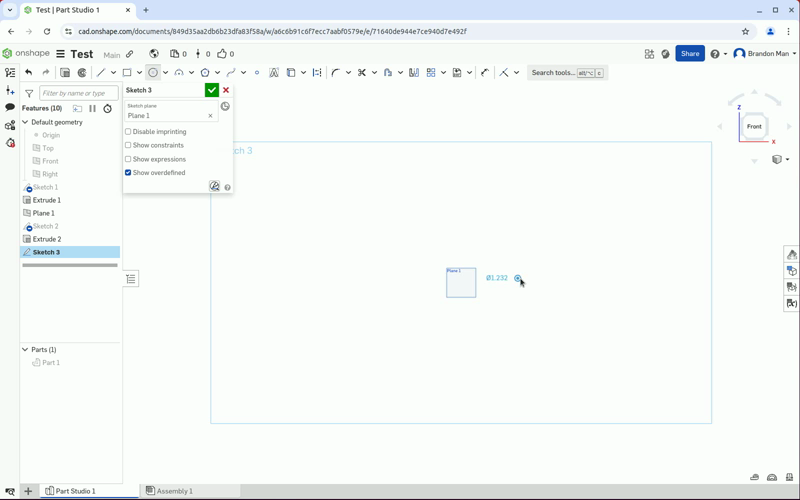
mouse_move(515, 277)
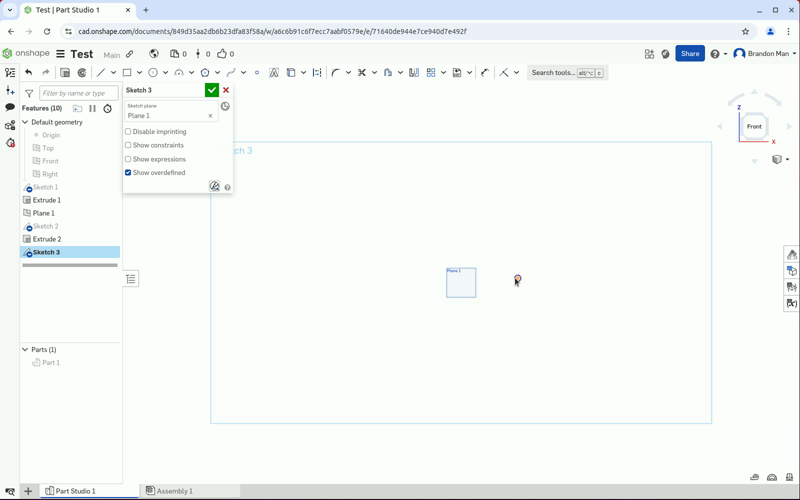
scroll(6)
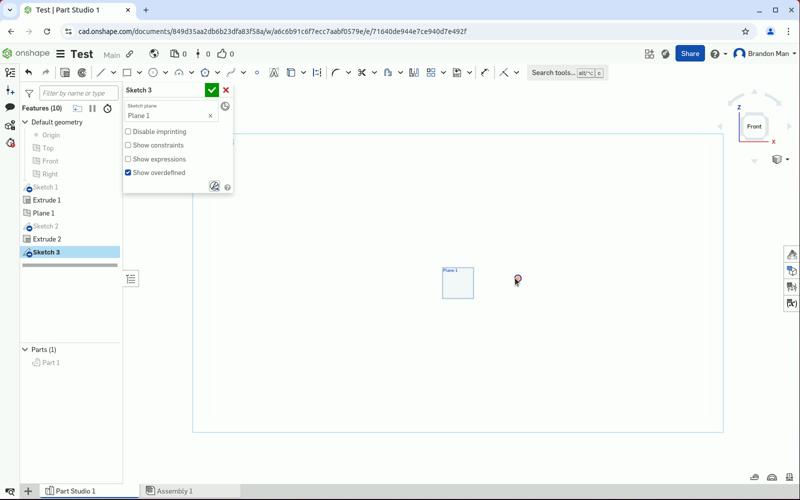
scroll(6)
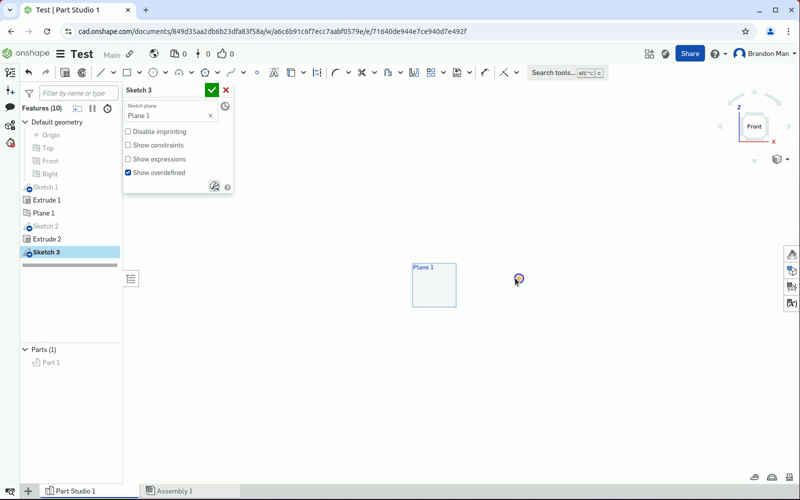
scroll(6)
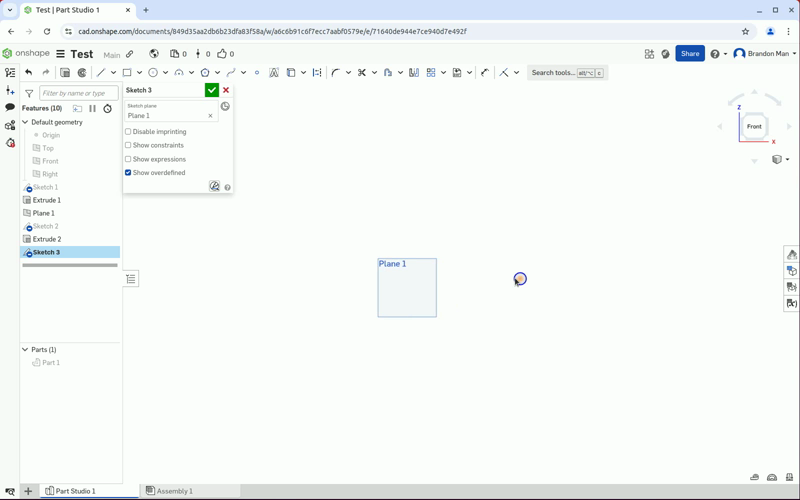
scroll(6)
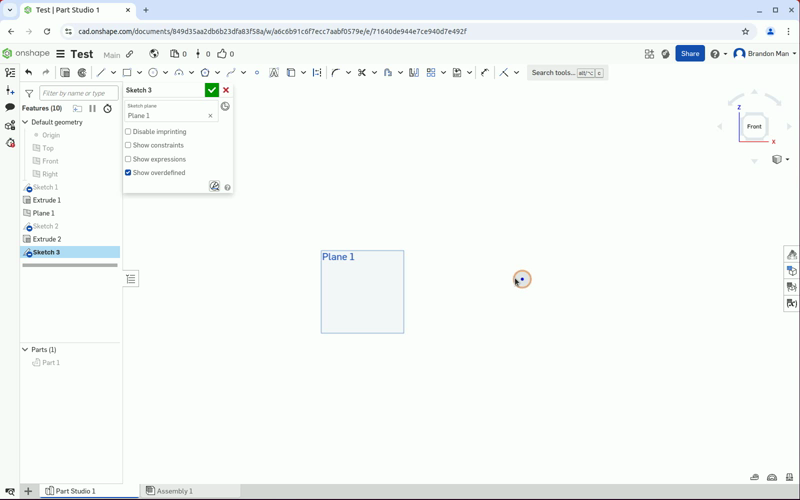
scroll(6)
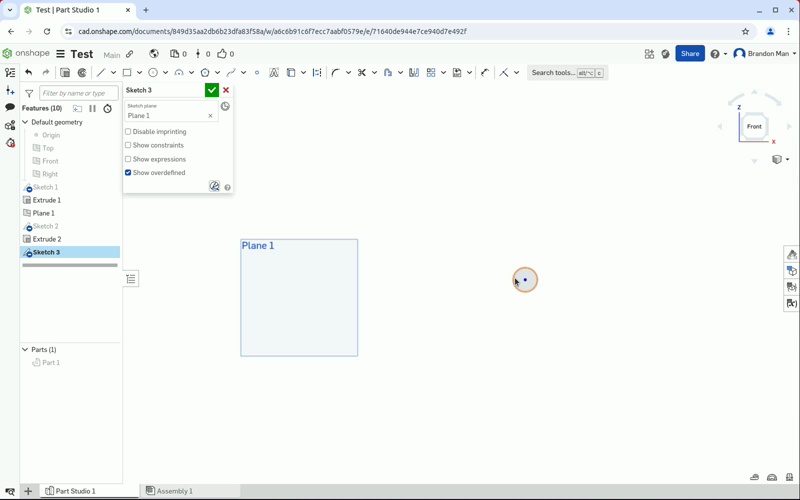
scroll(6)
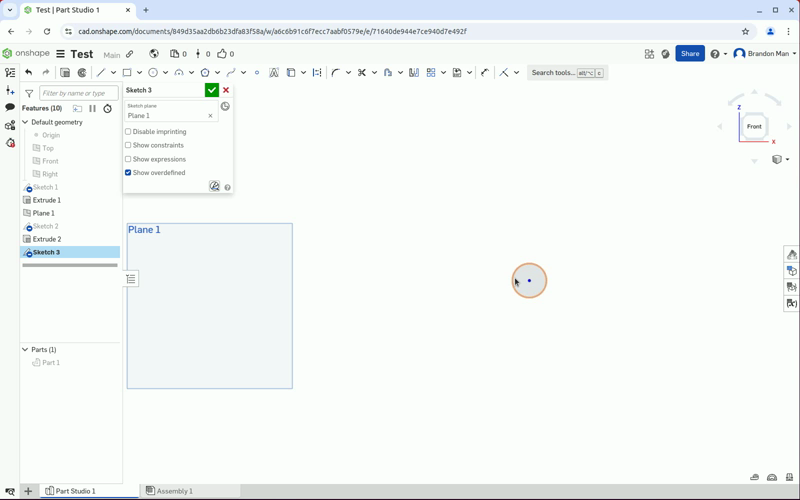
scroll(6)
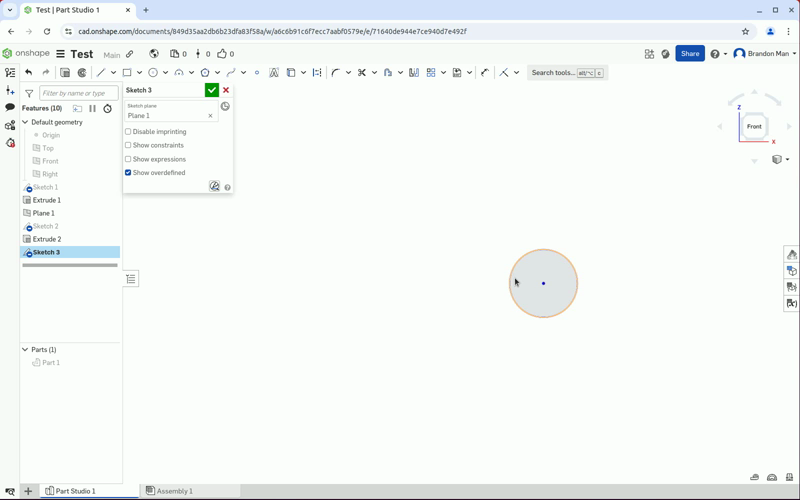
click(515, 277)
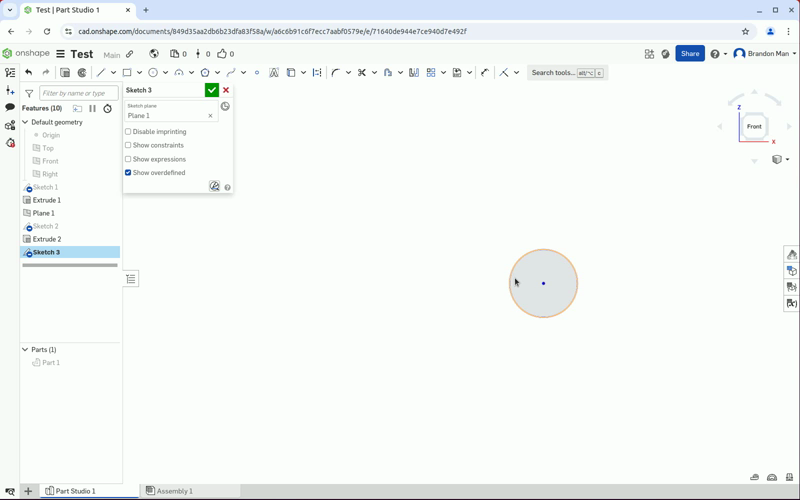
scroll(-6)
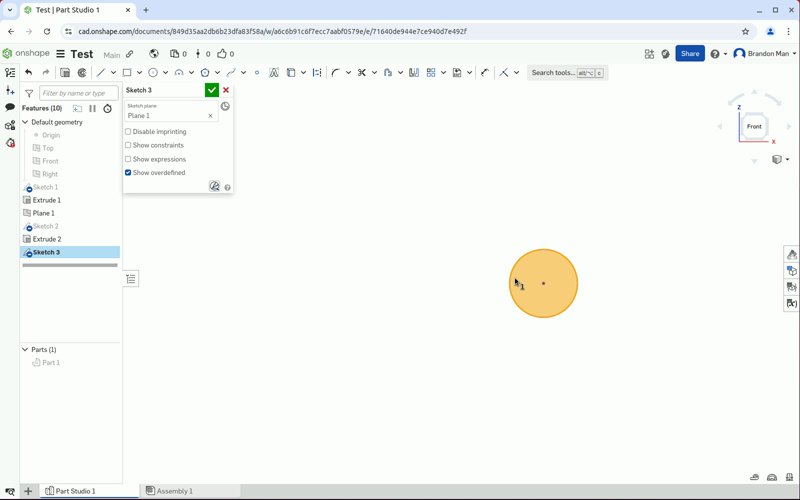
scroll(-6)
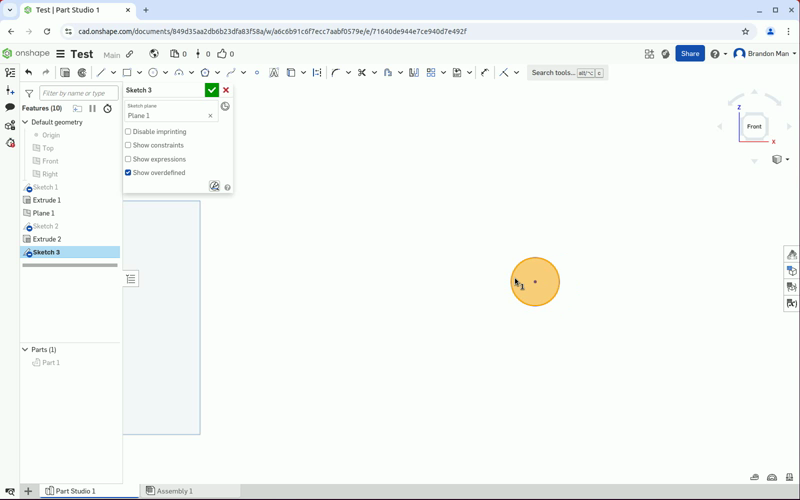
scroll(-6)
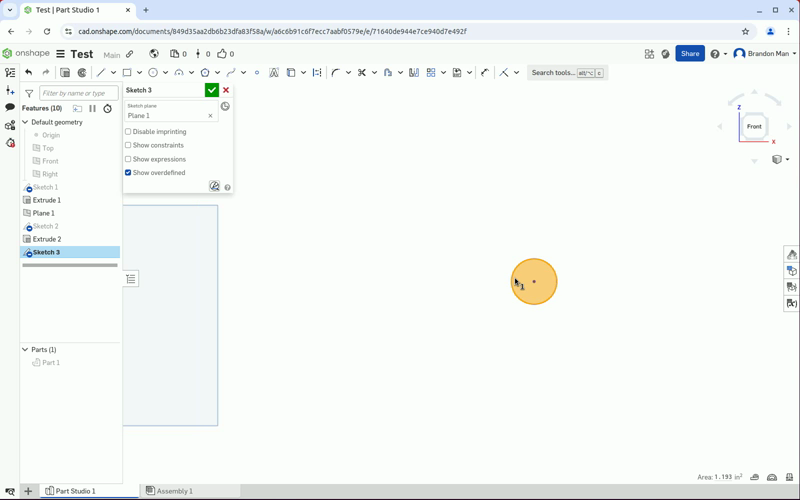
scroll(-6)
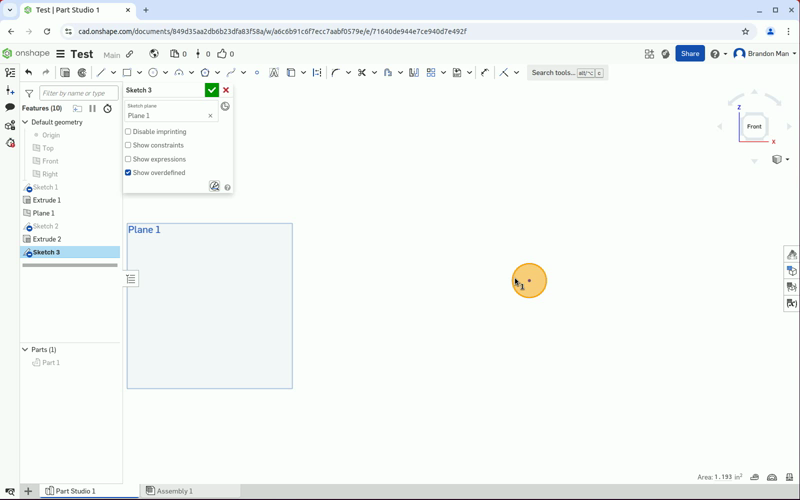
scroll(-6)
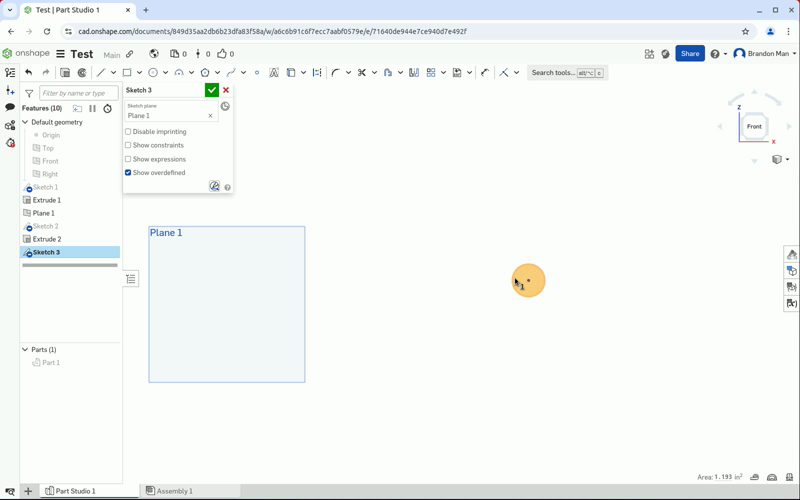
scroll(-6)
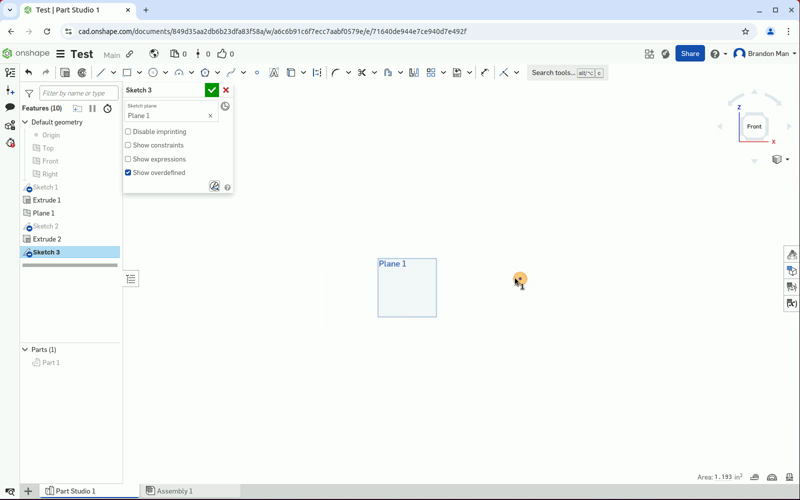
scroll(-6)
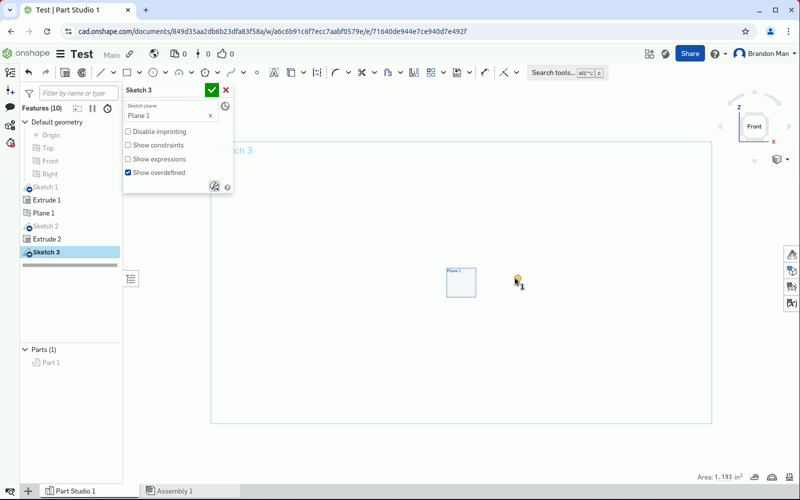
mouse_move(73, 352)
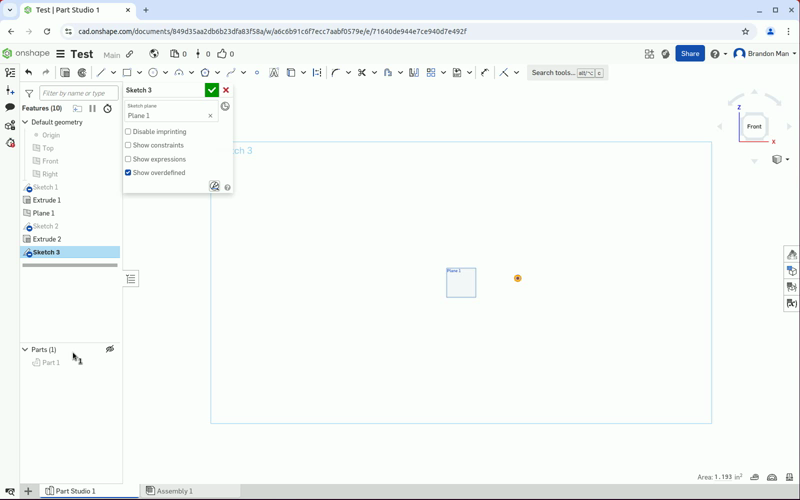
key(shift+y)
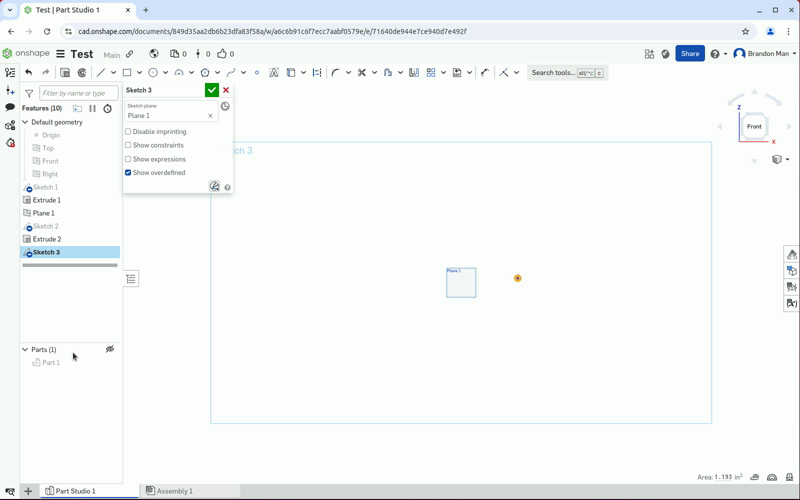
key(shift+e)
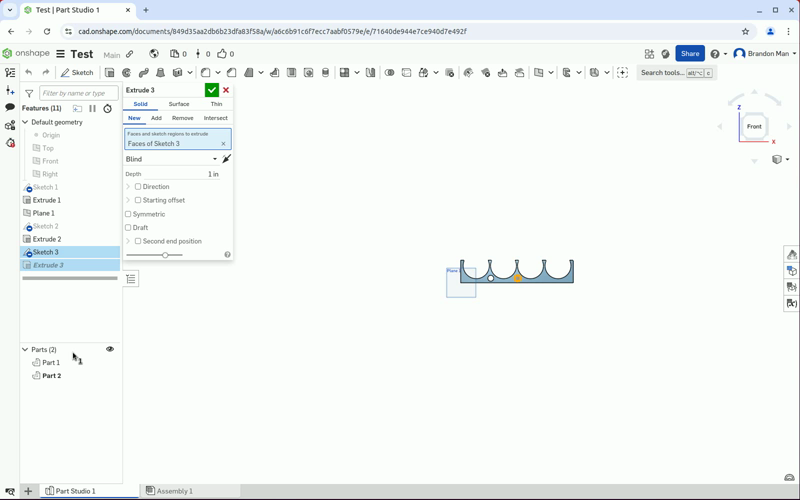
mouse_move(143, 106)
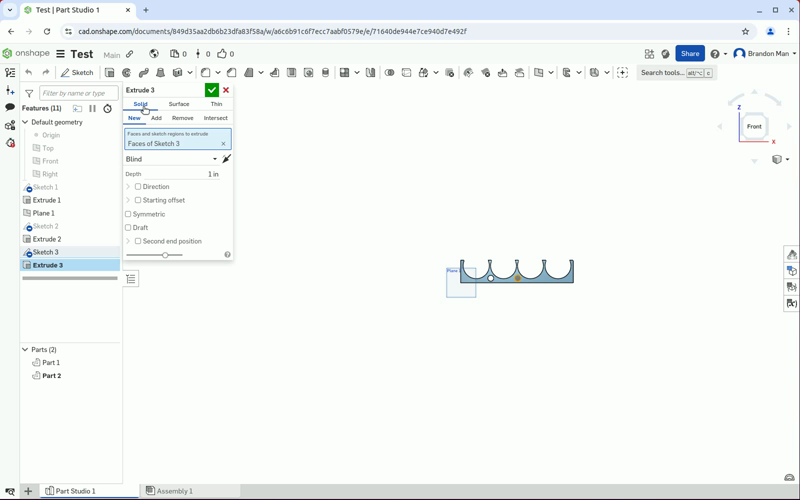
click(143, 106)
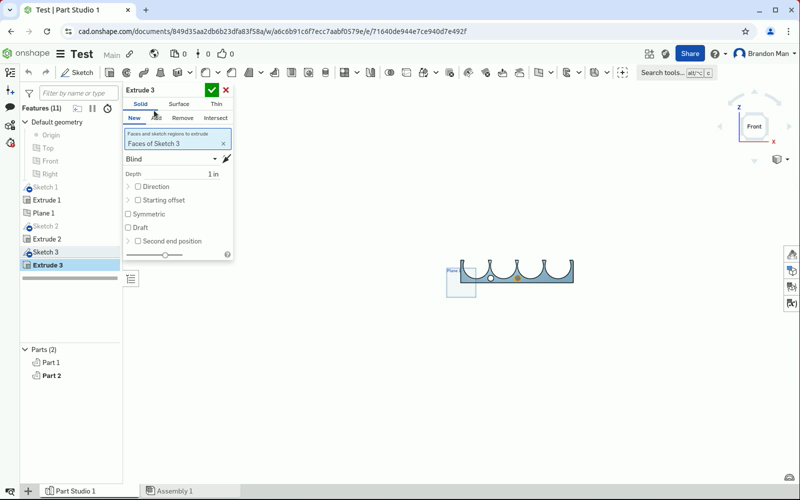
mouse_move(186, 120)
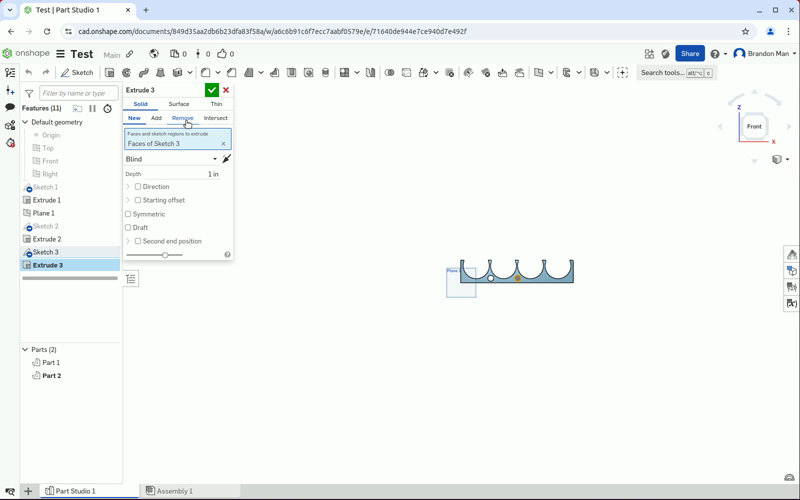
click(186, 120)
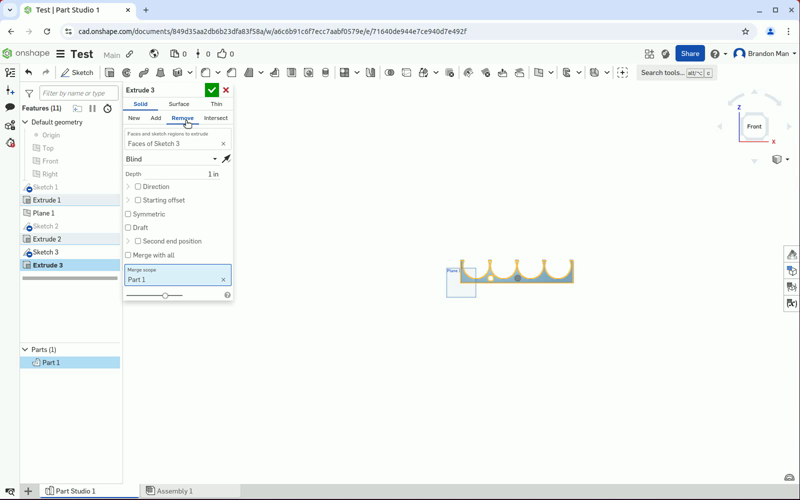
key(tab, 4)
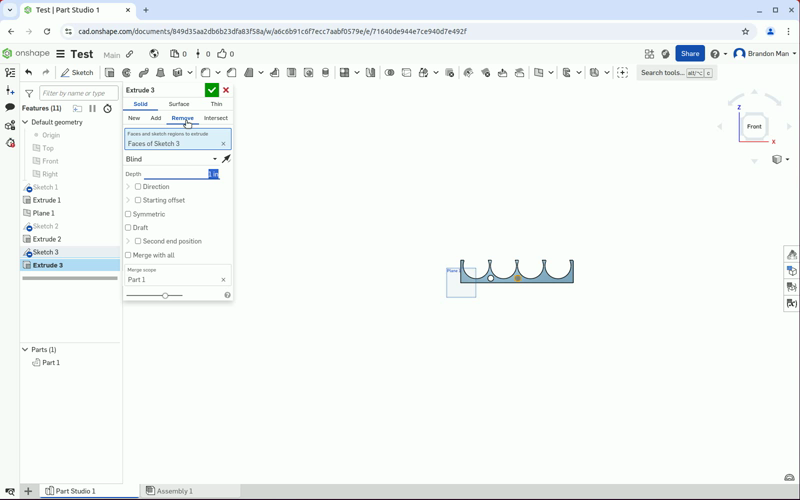
text(12.036)
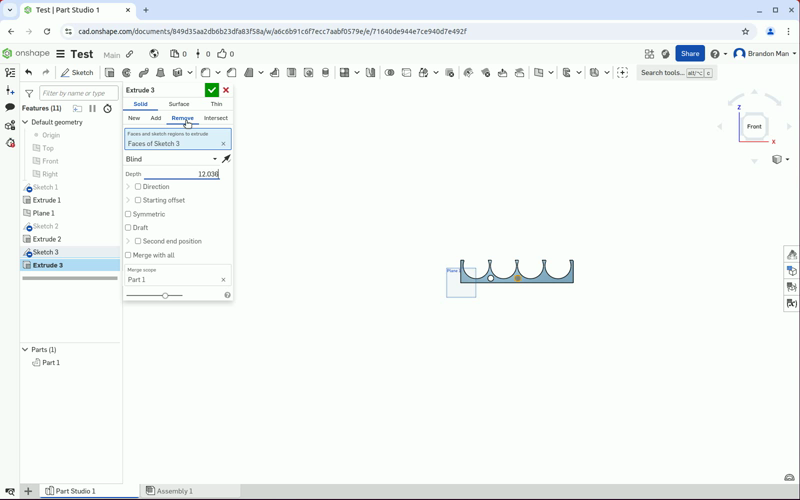
key(tab, 6)
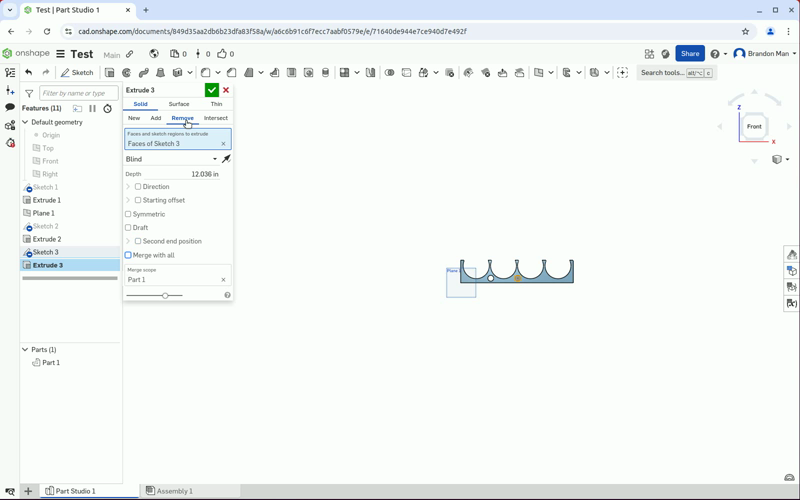
key(space)
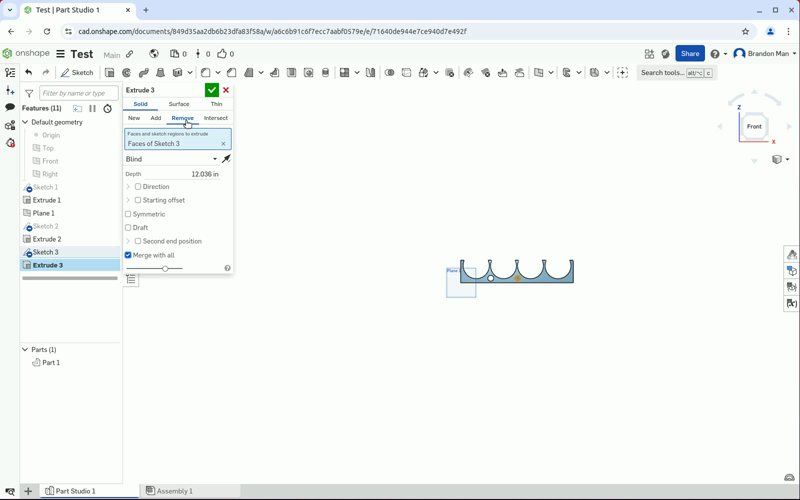
key(enter)
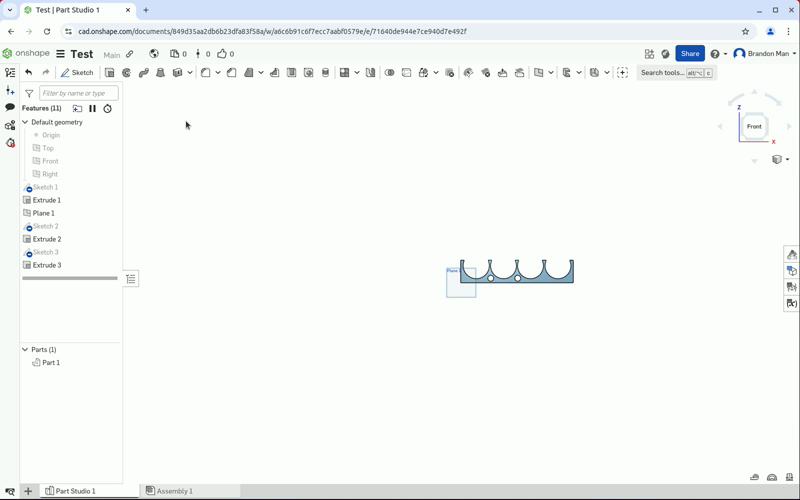
key(shift+h)
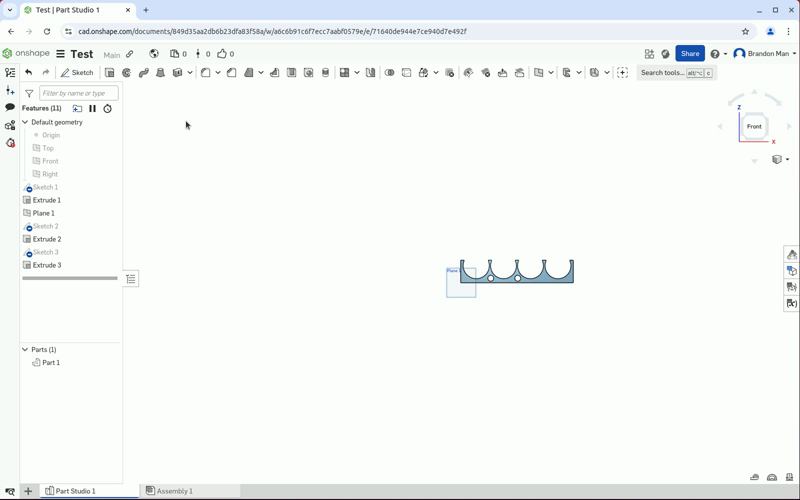
key(shift+h)
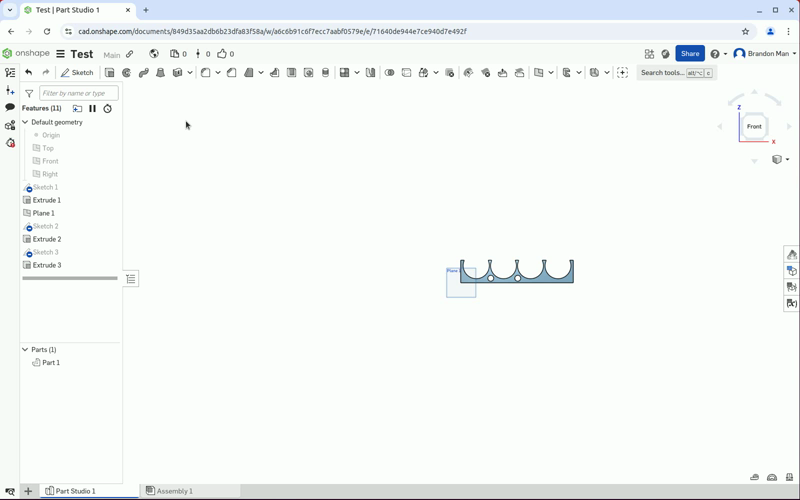
mouse_move(73, 189)
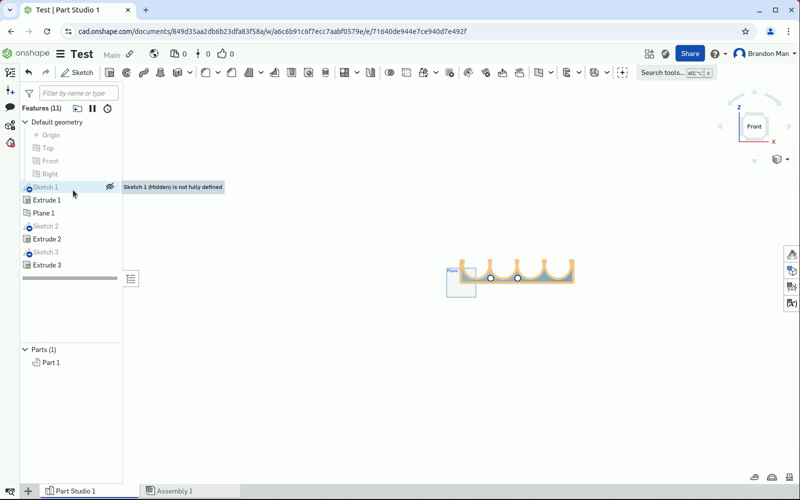
click(73, 189)
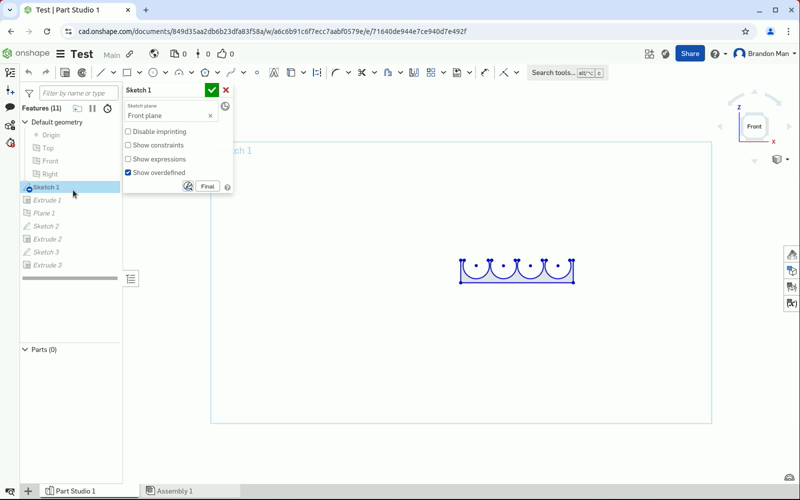
mouse_move(229, 92)
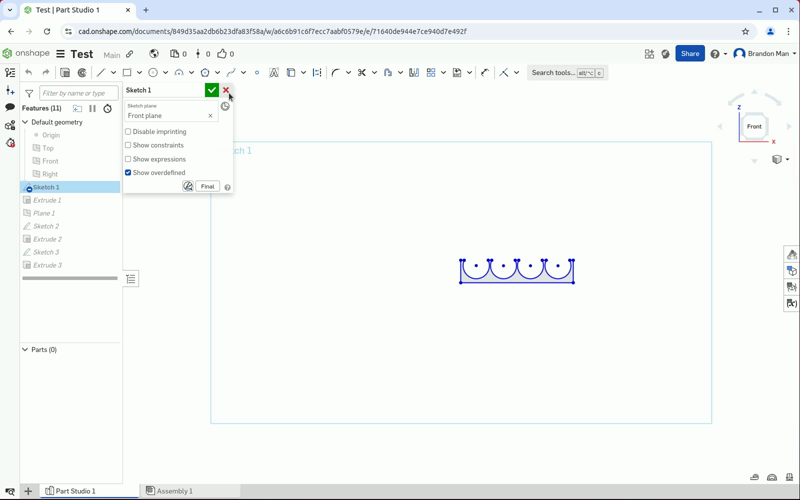
click(229, 92)
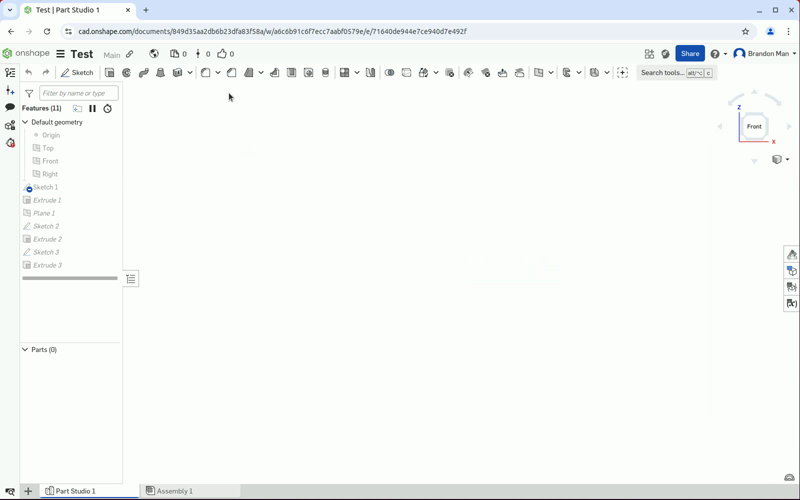
key(shift+s)
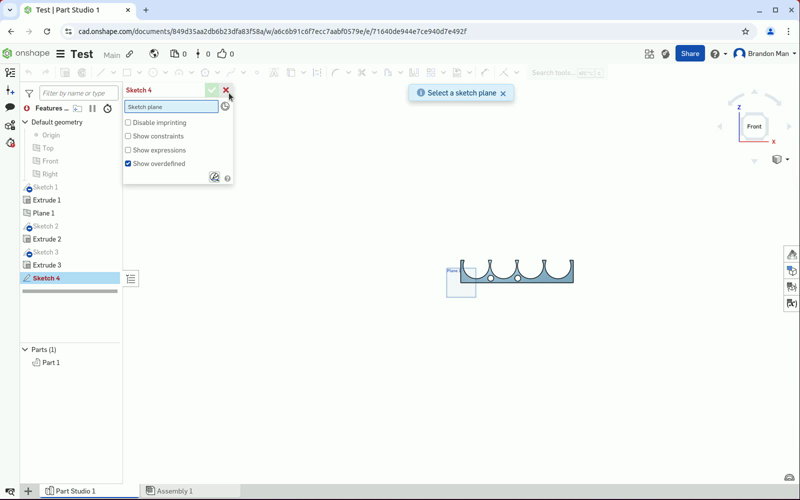
mouse_move(73, 215)
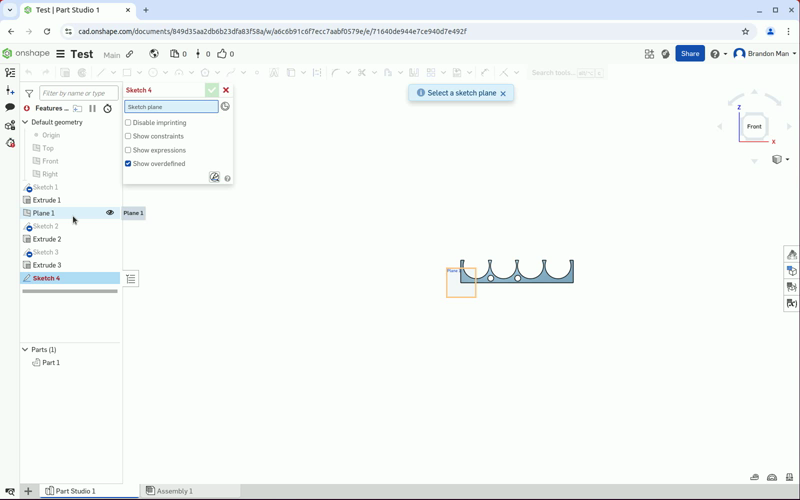
click(73, 215)
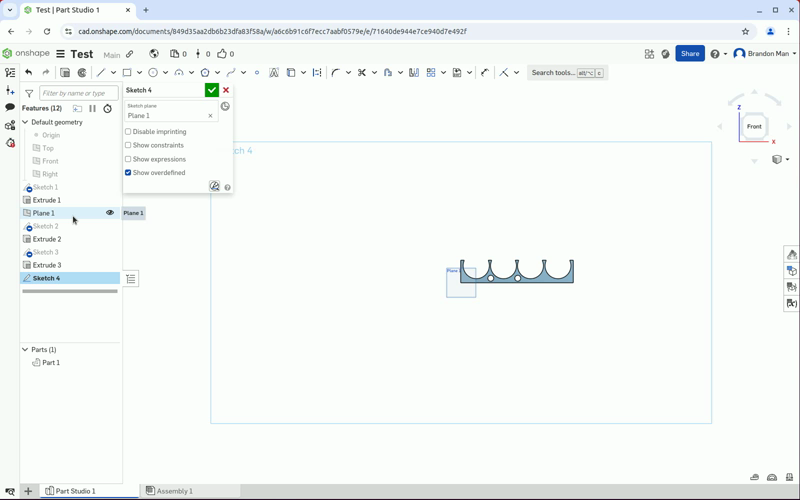
mouse_move(73, 352)
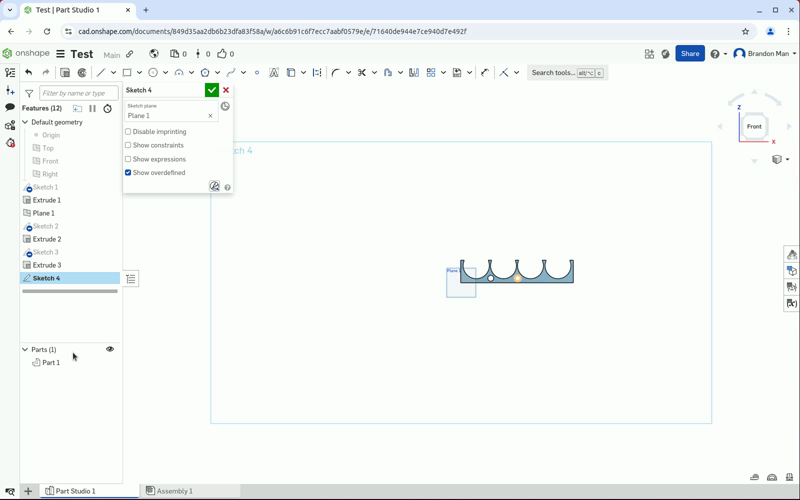
key(y)
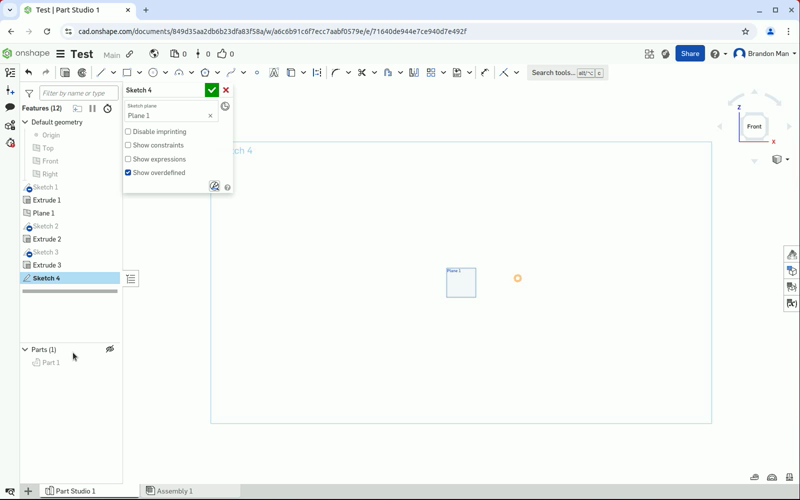
key(c)
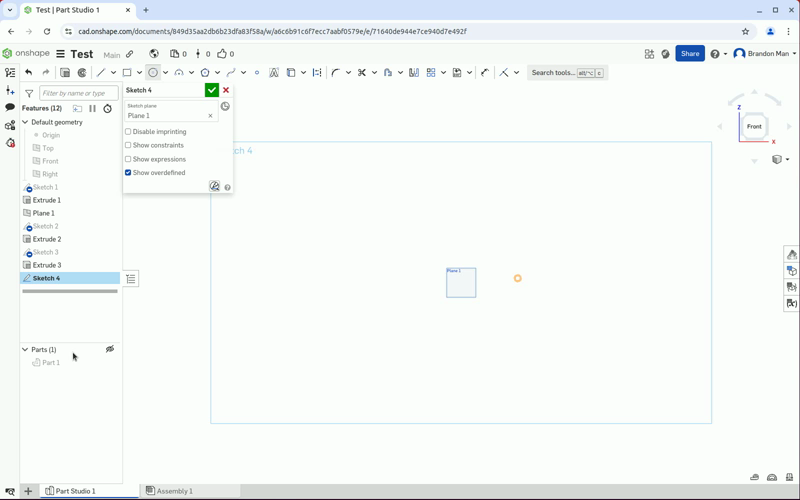
key_down(shift)
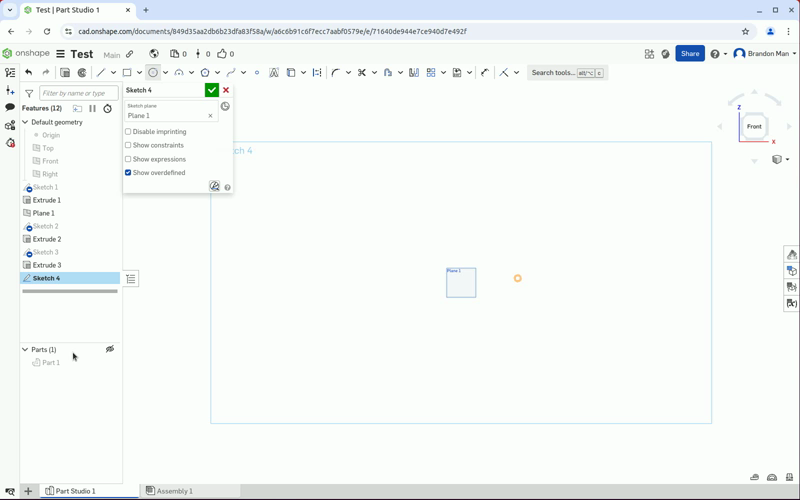
mouse_move(544, 278)
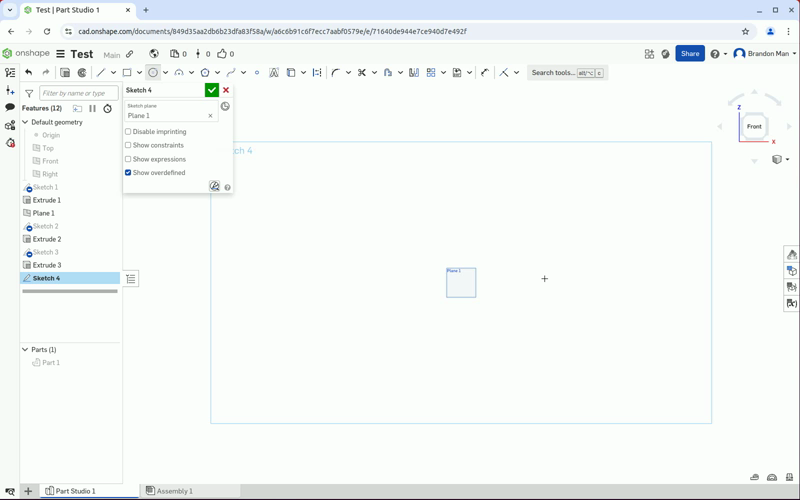
click(544, 278)
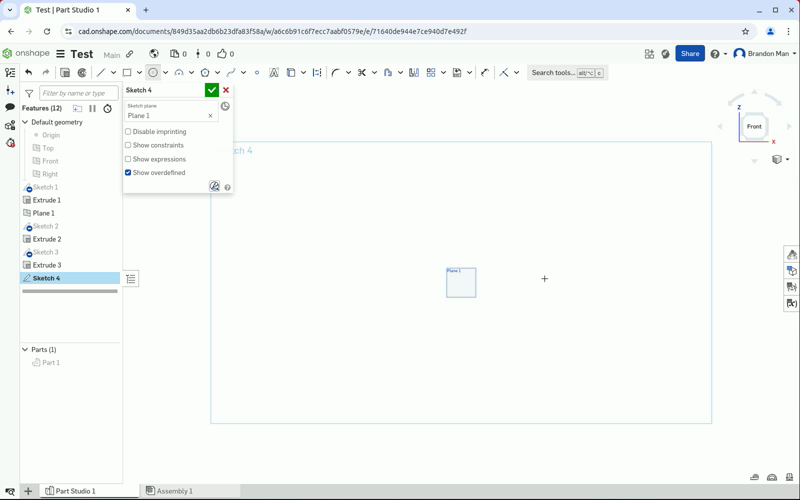
key_up(shift)
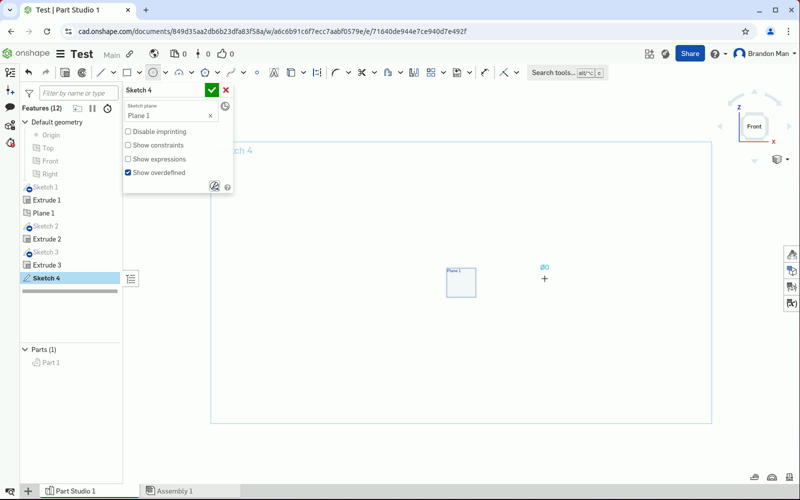
mouse_move(547, 278)
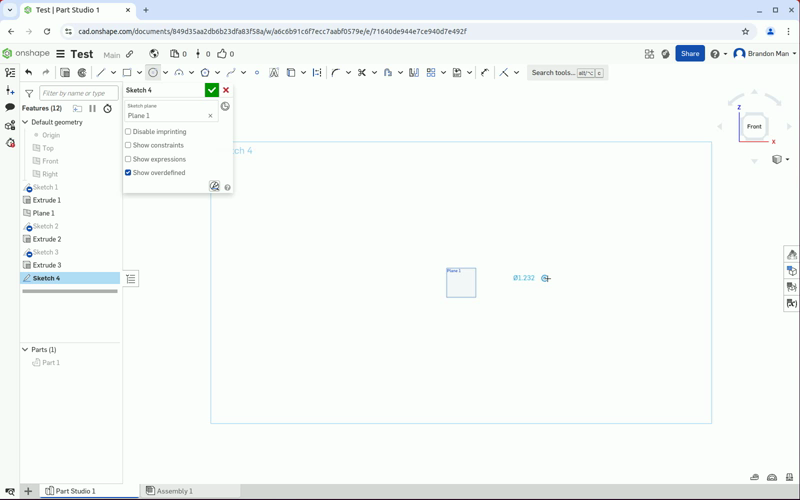
click(547, 278)
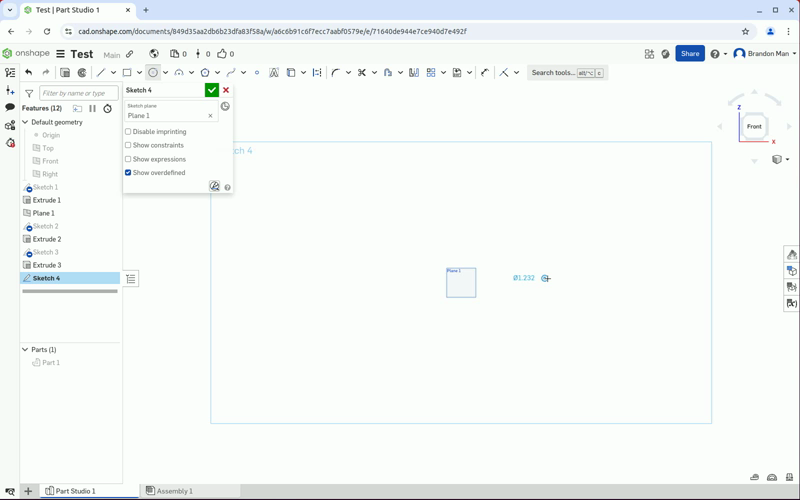
key(esc)
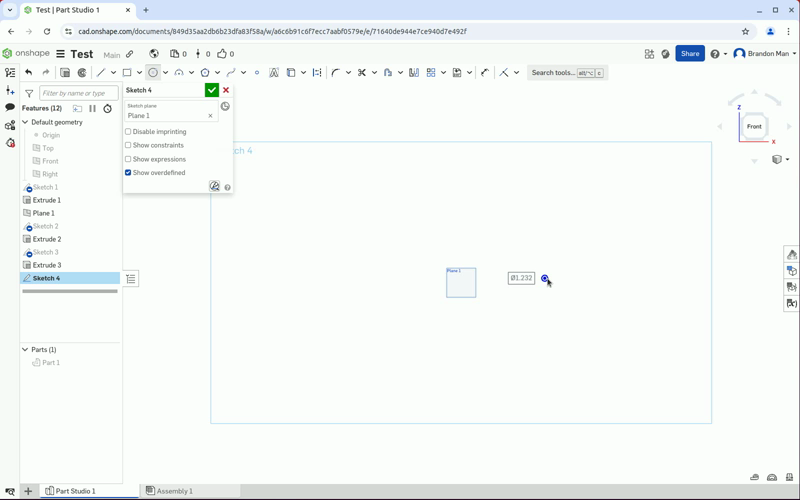
mouse_move(541, 277)
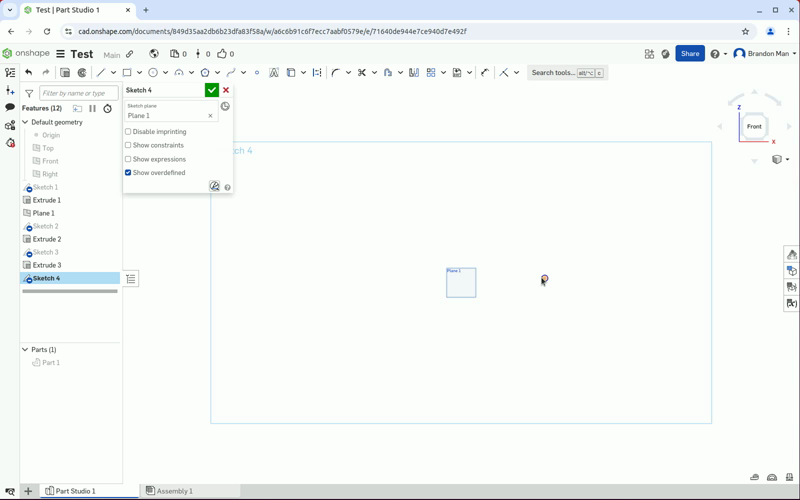
scroll(6)
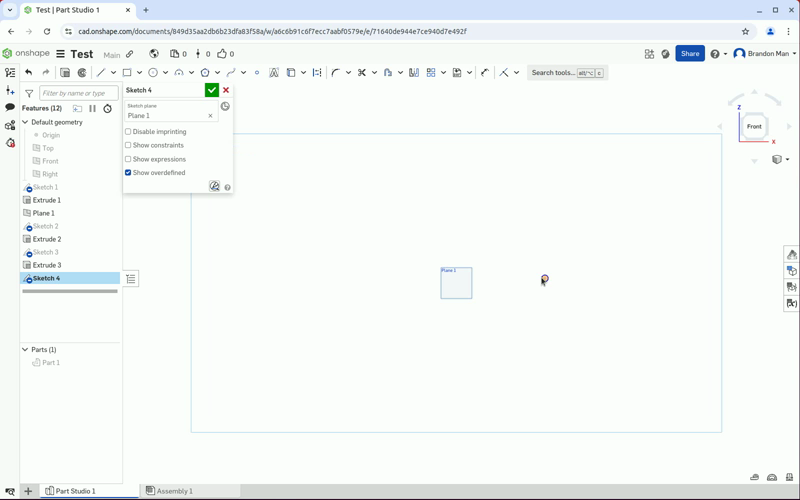
scroll(6)
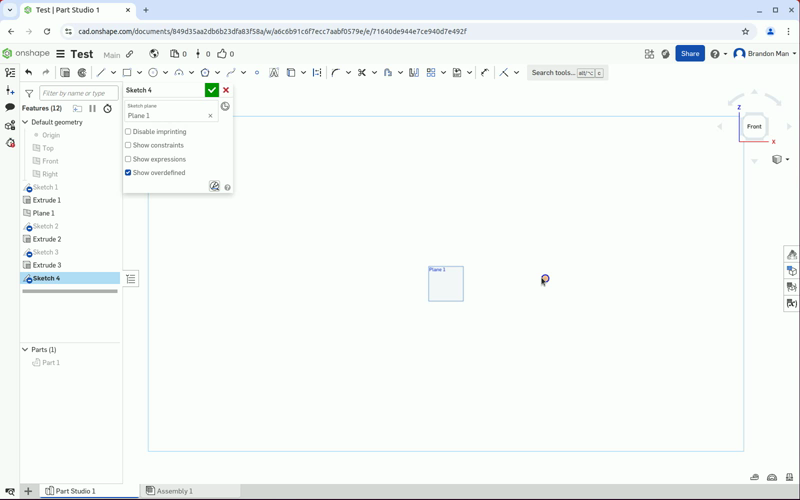
scroll(6)
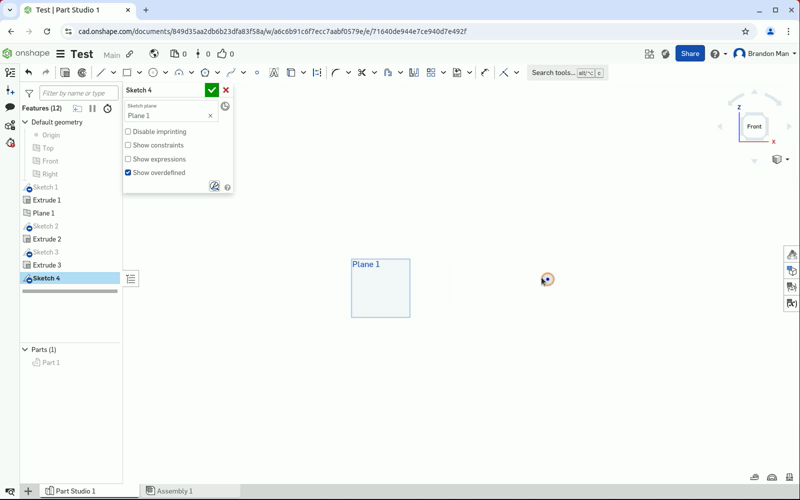
scroll(6)
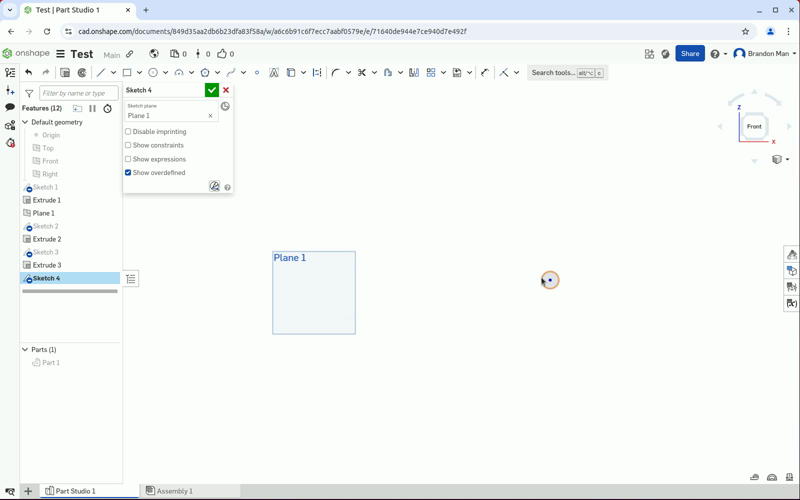
scroll(6)
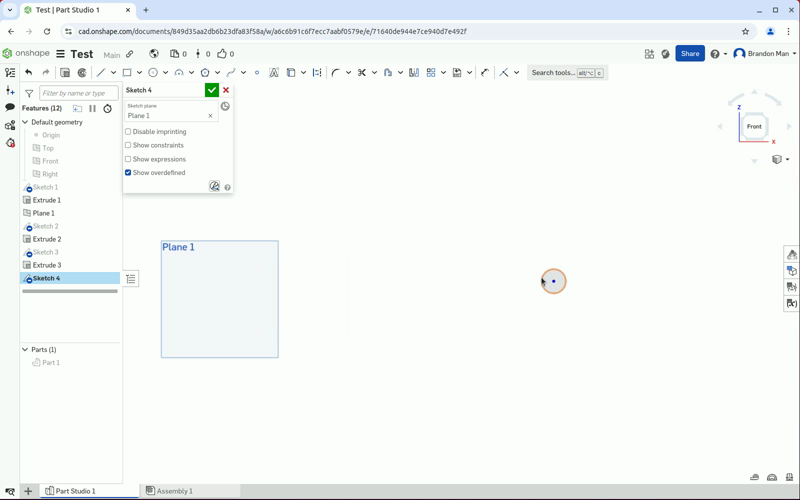
scroll(6)
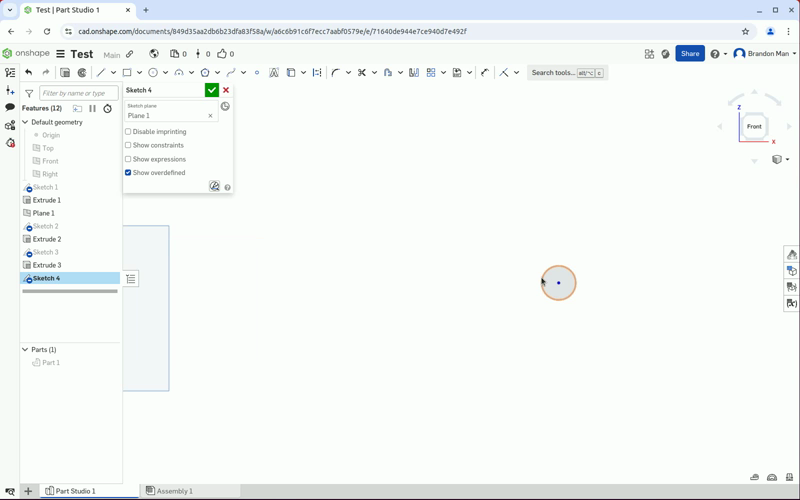
scroll(6)
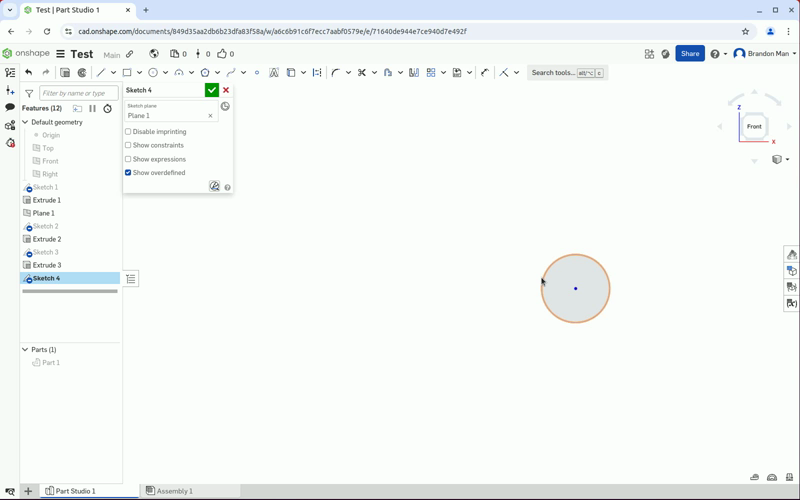
click(541, 277)
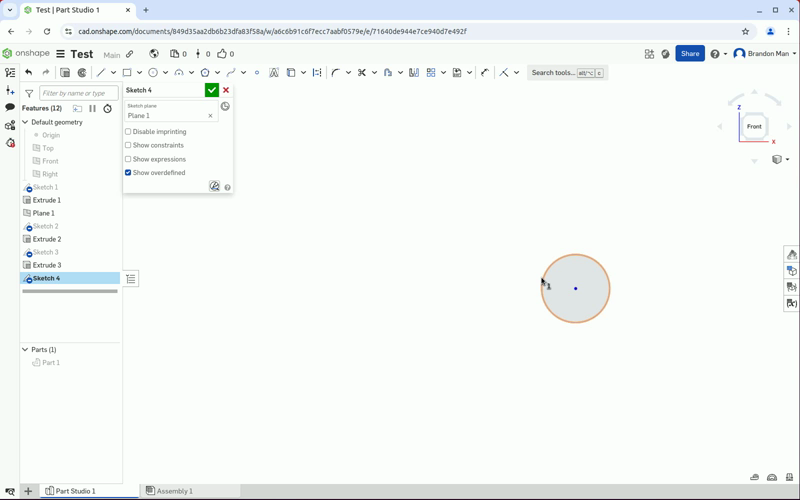
scroll(-6)
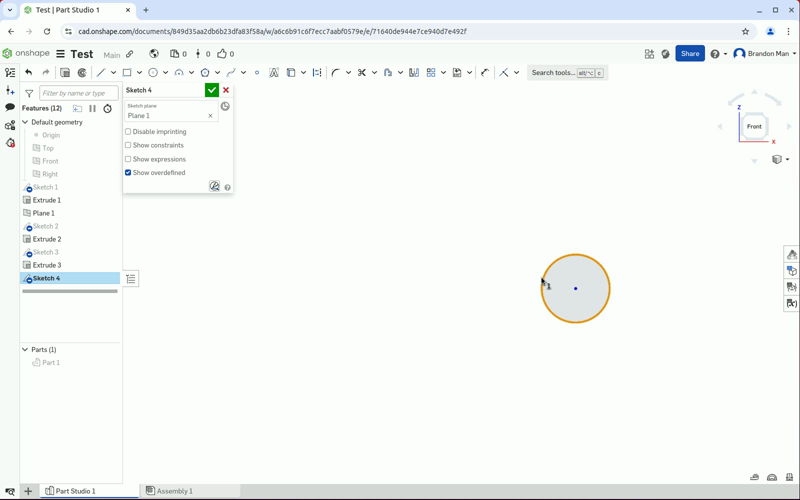
scroll(-6)
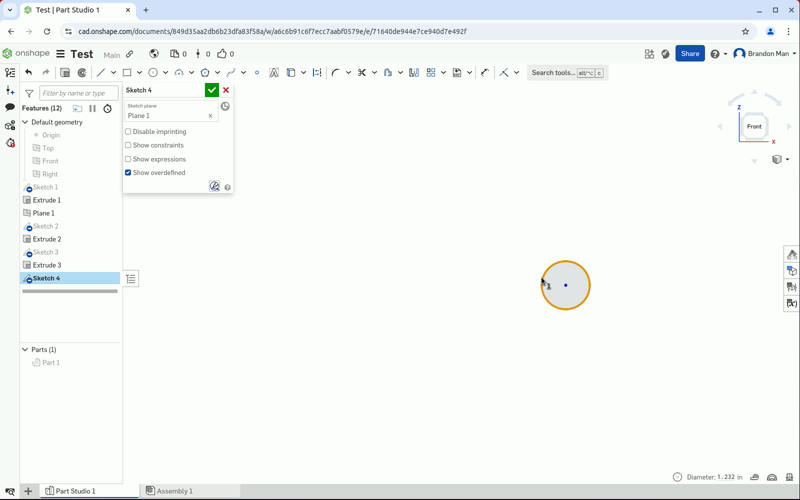
scroll(-6)
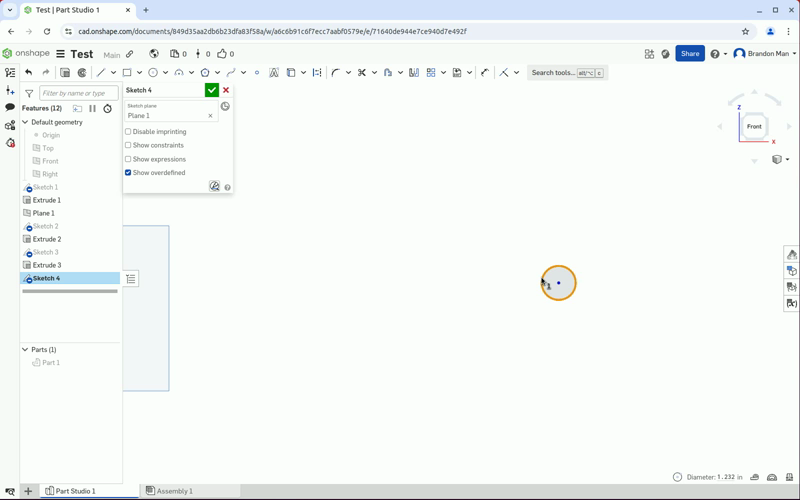
scroll(-6)
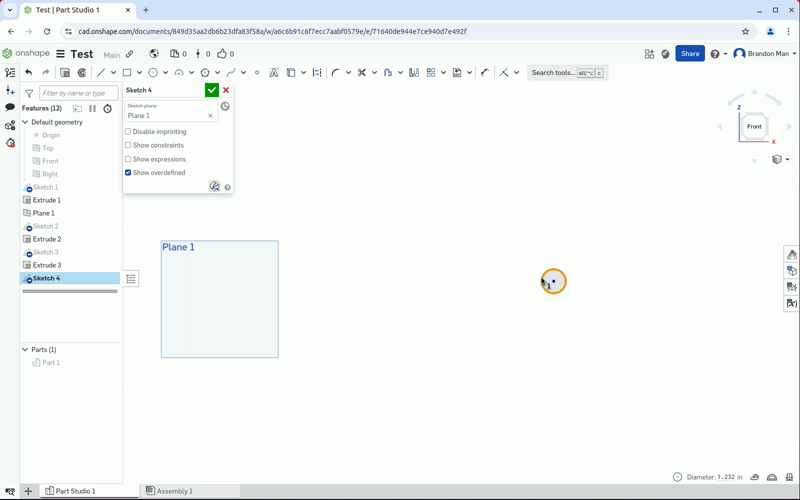
scroll(-6)
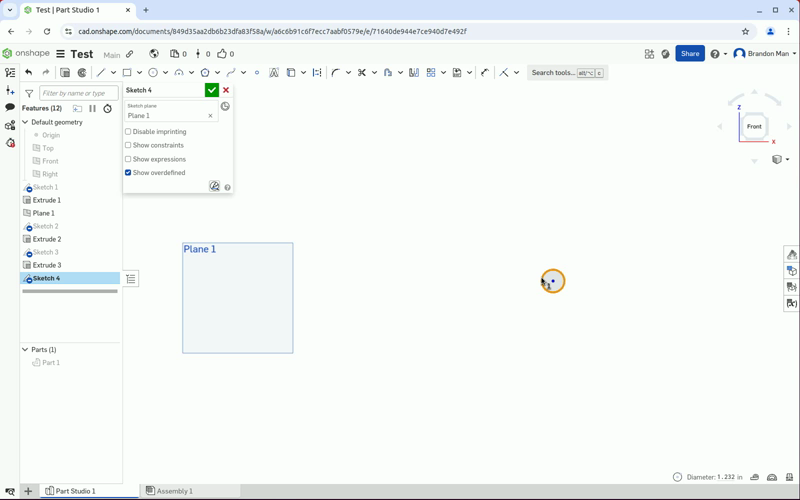
scroll(-6)
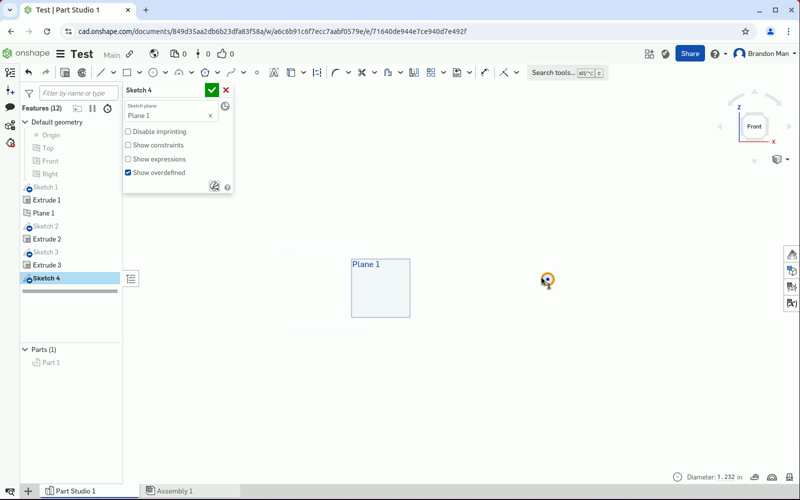
scroll(-6)
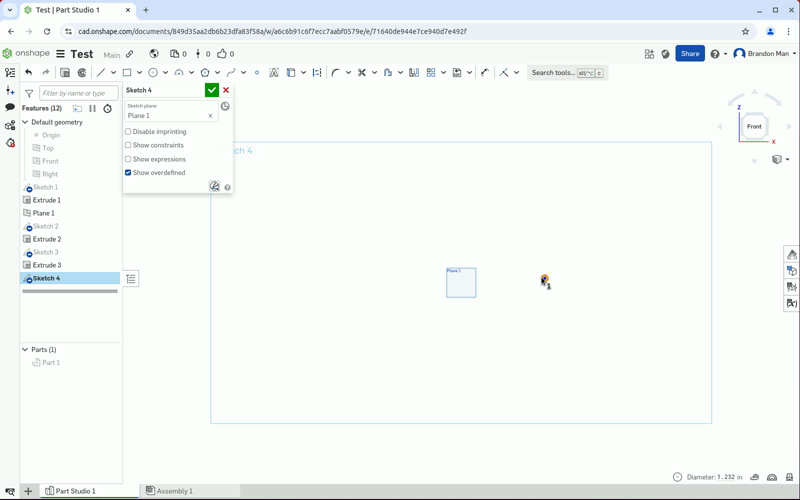
mouse_move(73, 352)
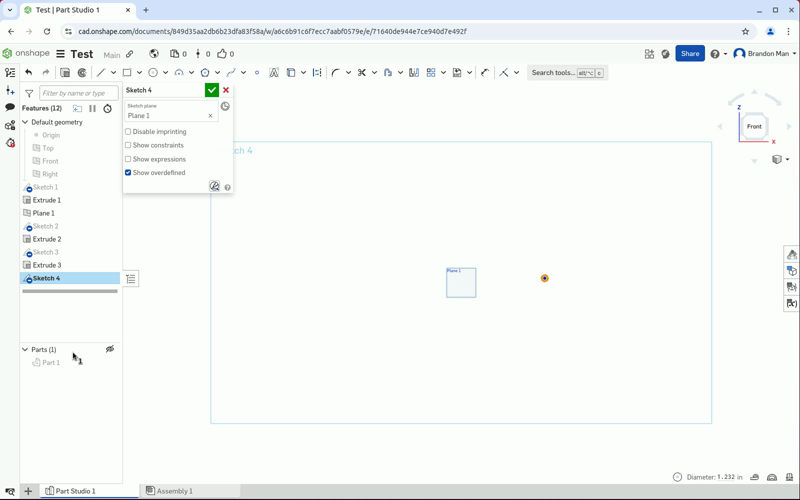
key(shift+y)
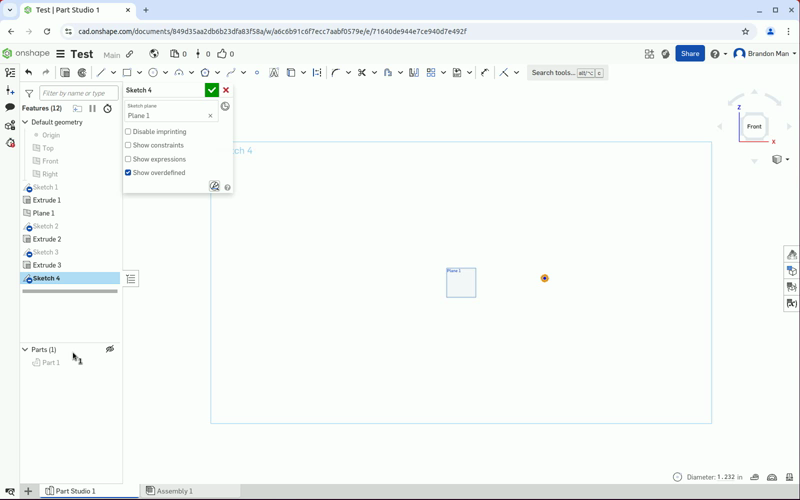
key(shift+e)
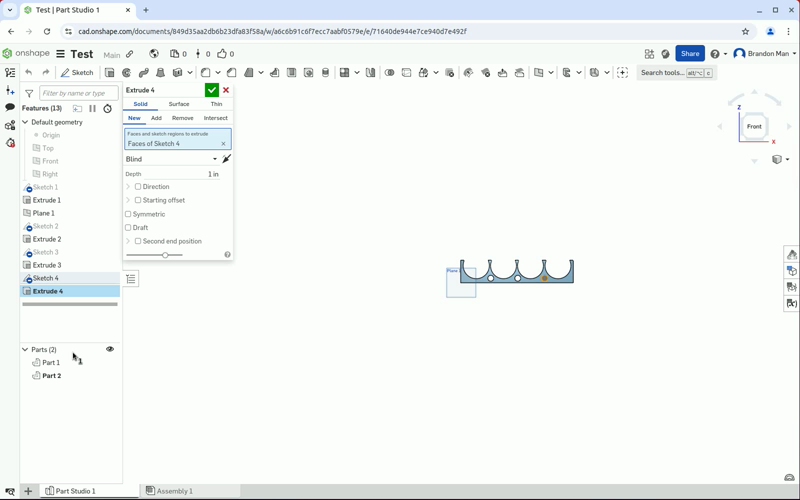
mouse_move(143, 106)
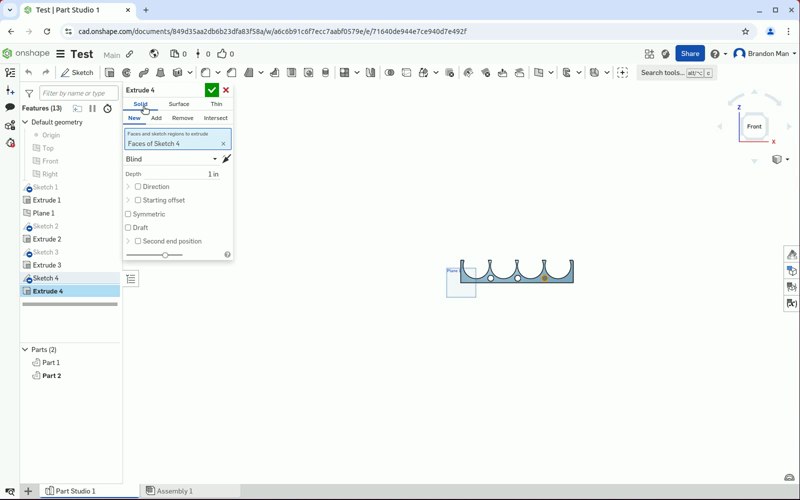
click(143, 106)
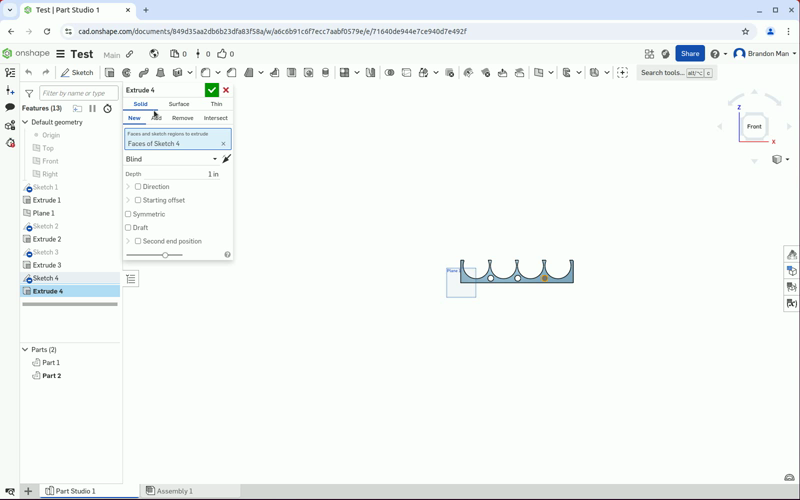
mouse_move(186, 120)
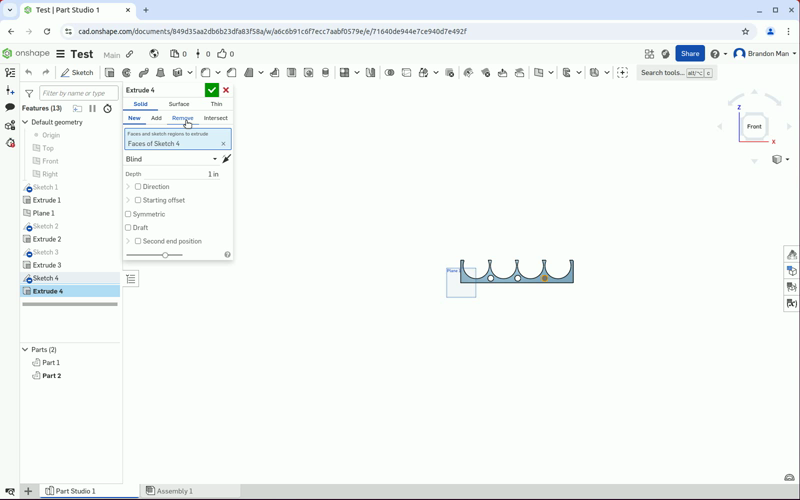
click(186, 120)
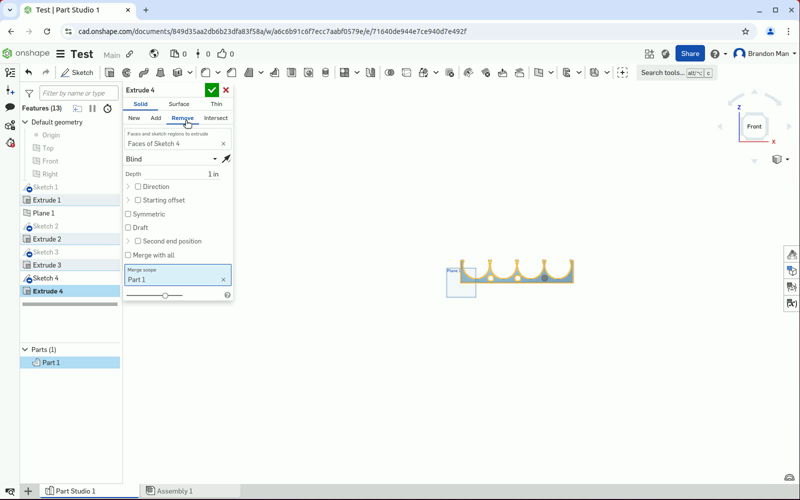
key(tab, 4)
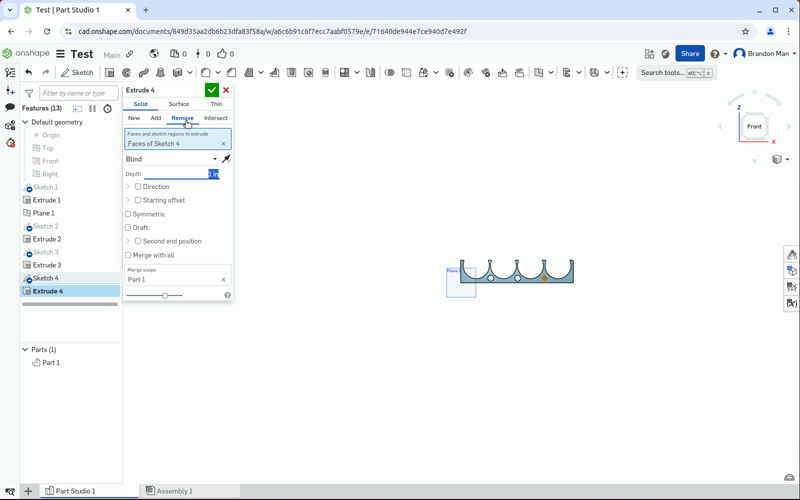
text(12.036)
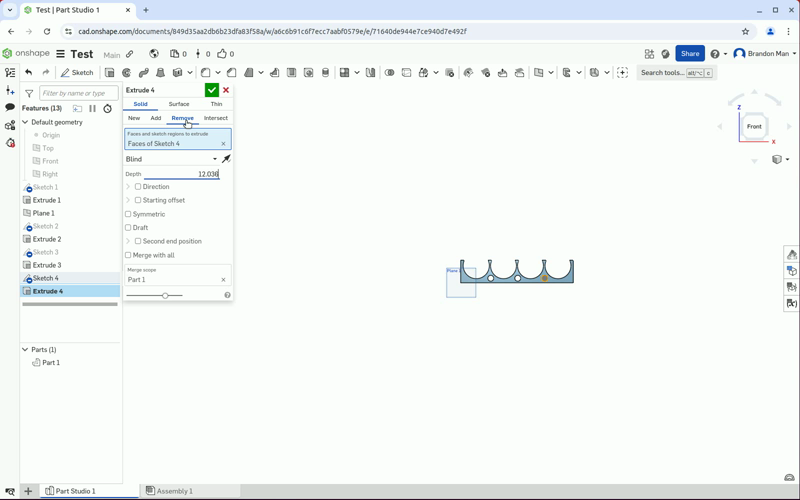
key(tab, 6)
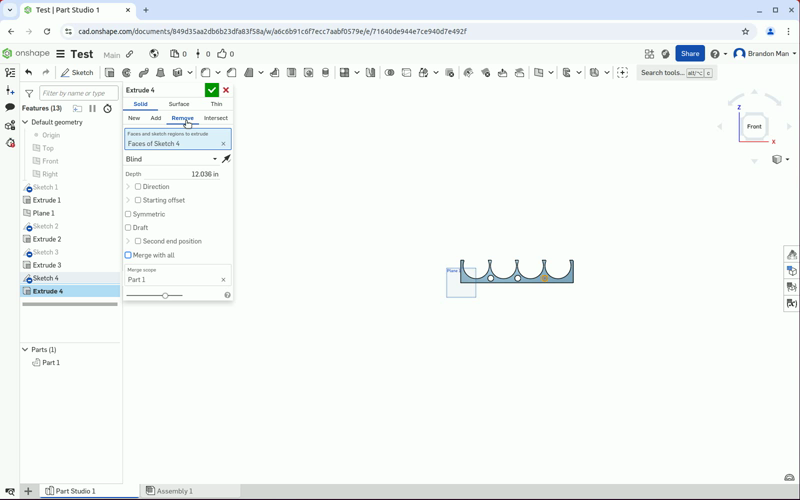
key(space)
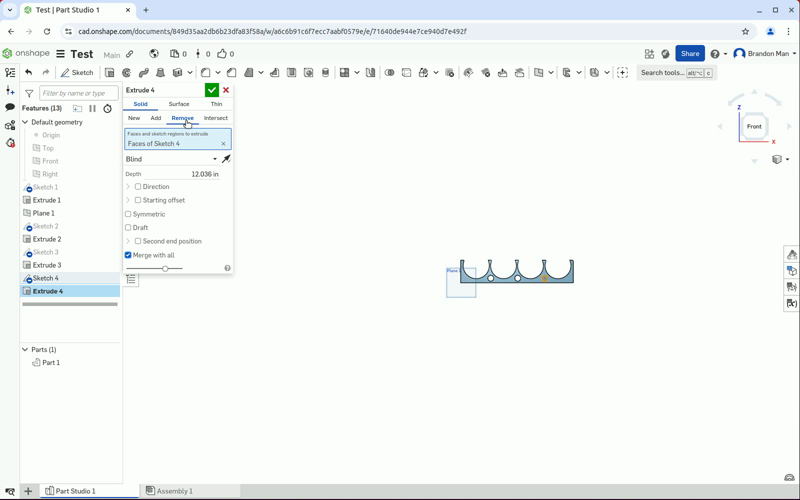
key(enter)
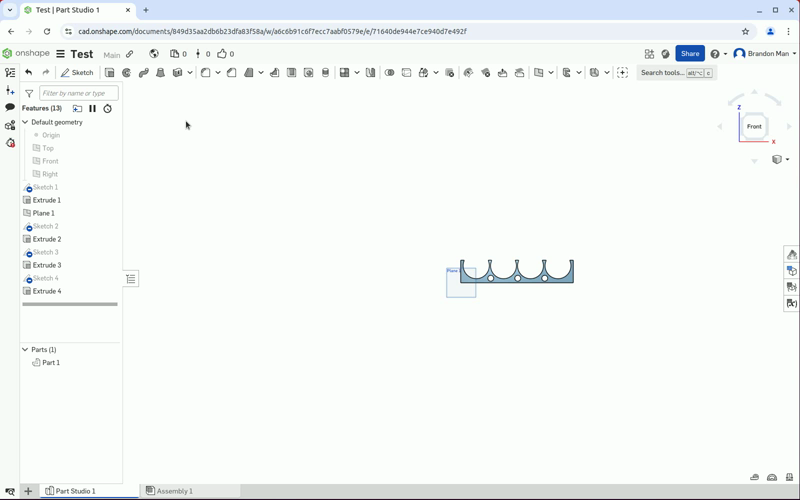
key(shift+h)
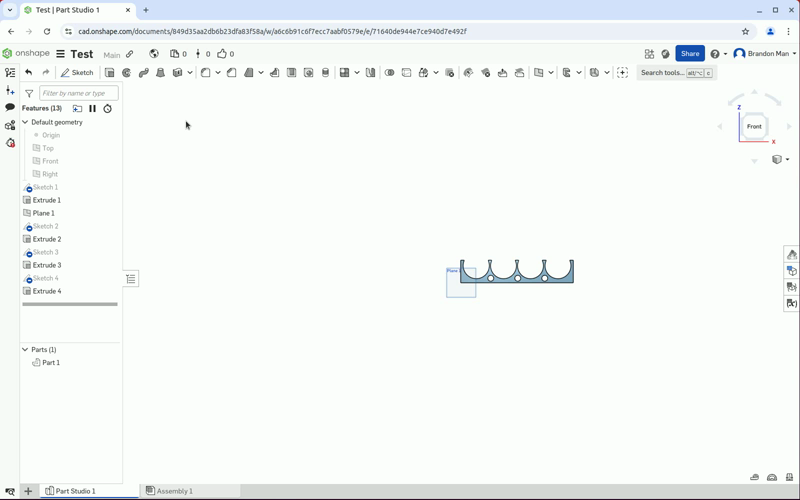
key(shift+h)
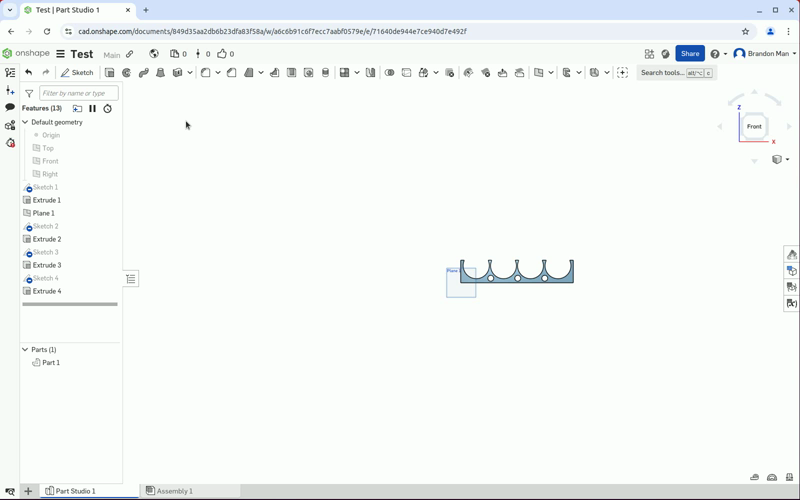
mouse_move(73, 189)
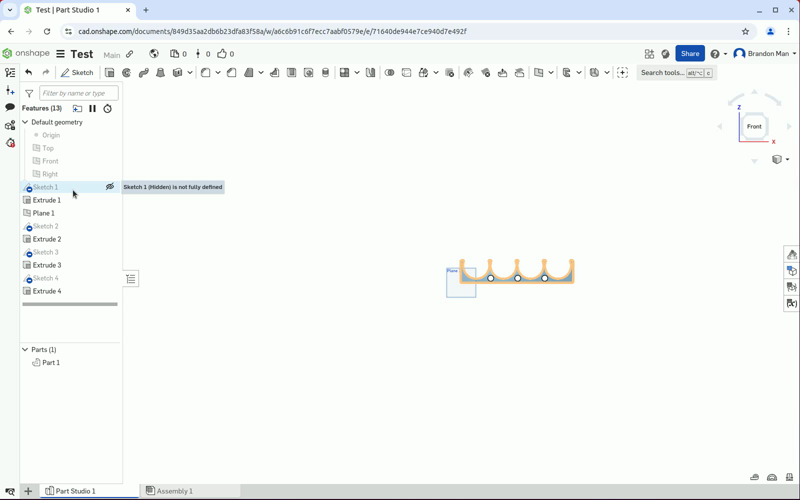
click(73, 189)
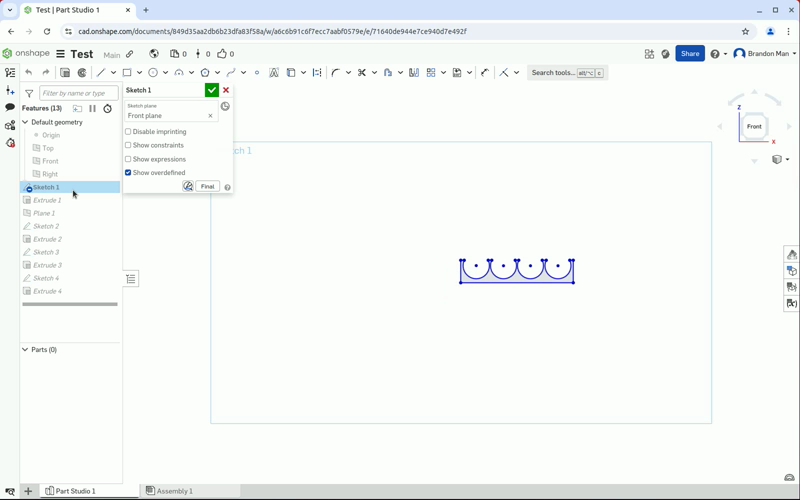
mouse_move(229, 92)
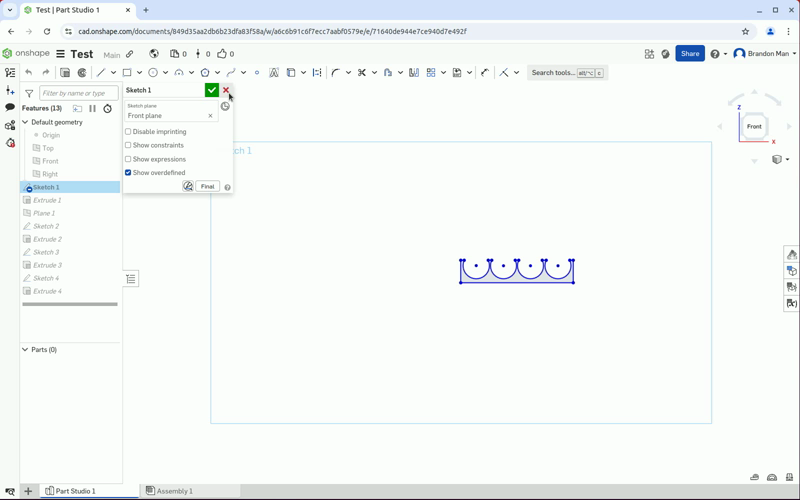
click(229, 92)
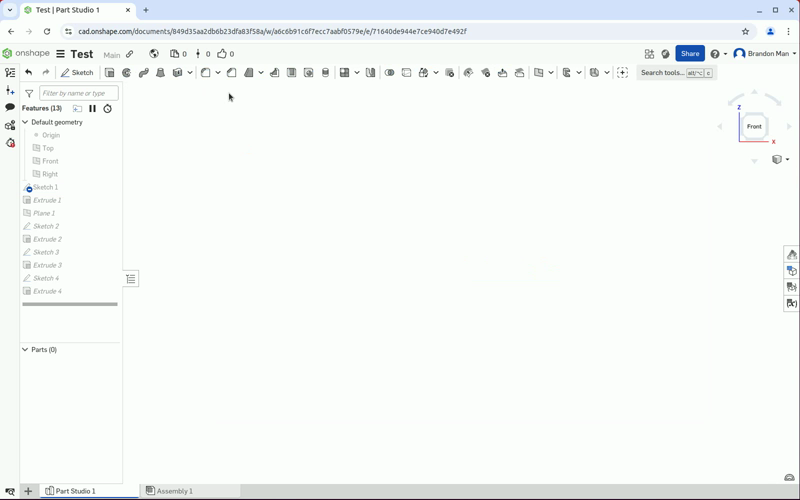
key(shift+s)
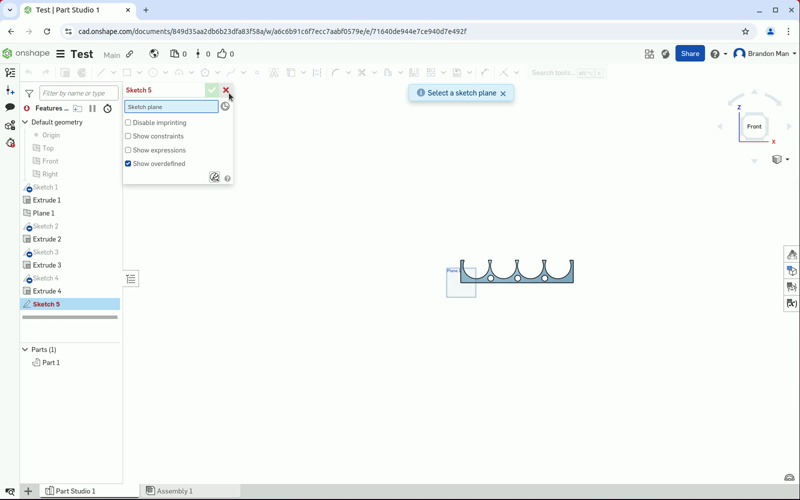
mouse_move(73, 215)
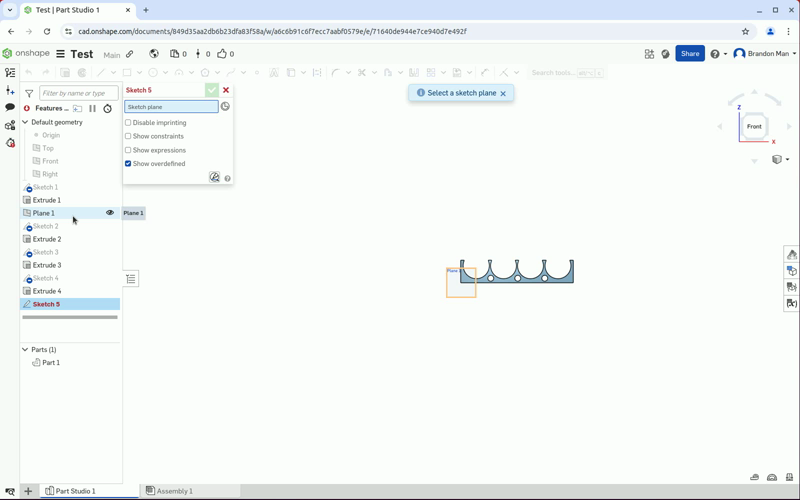
click(73, 215)
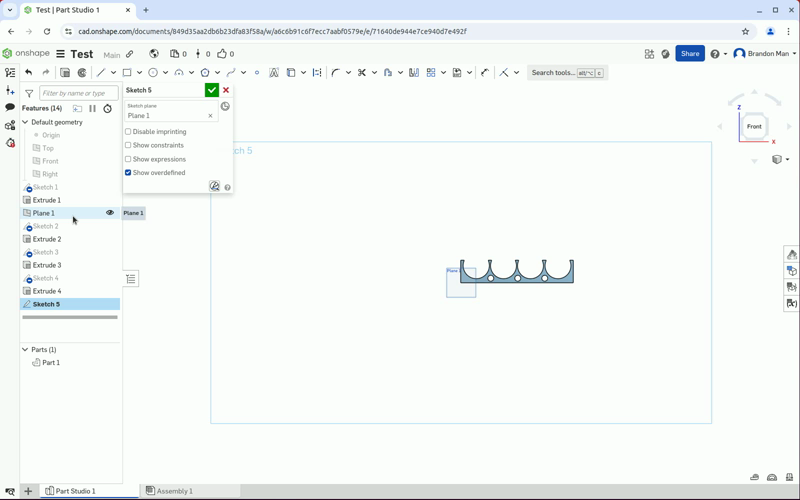
mouse_move(73, 352)
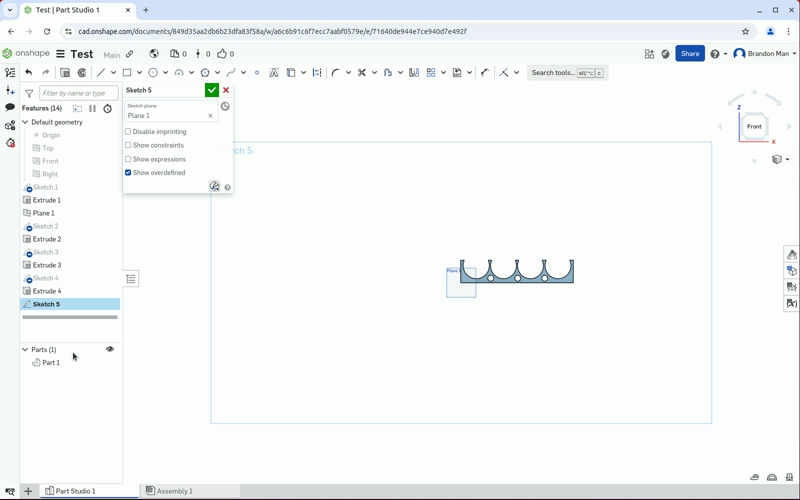
key(y)
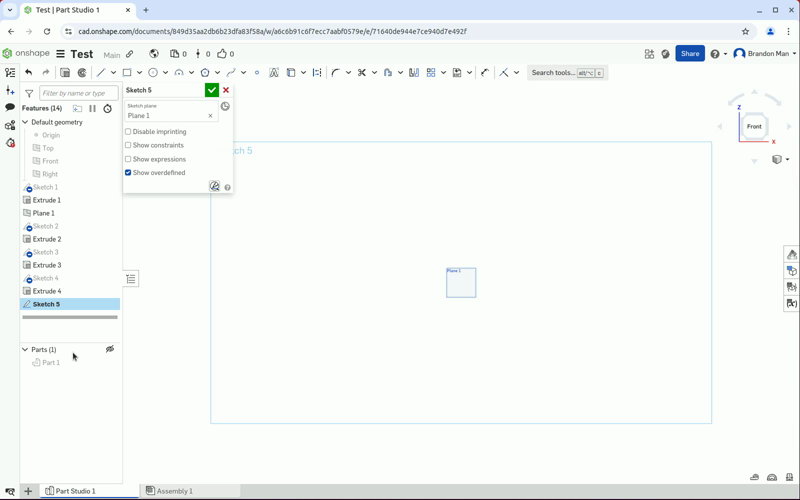
key(c)
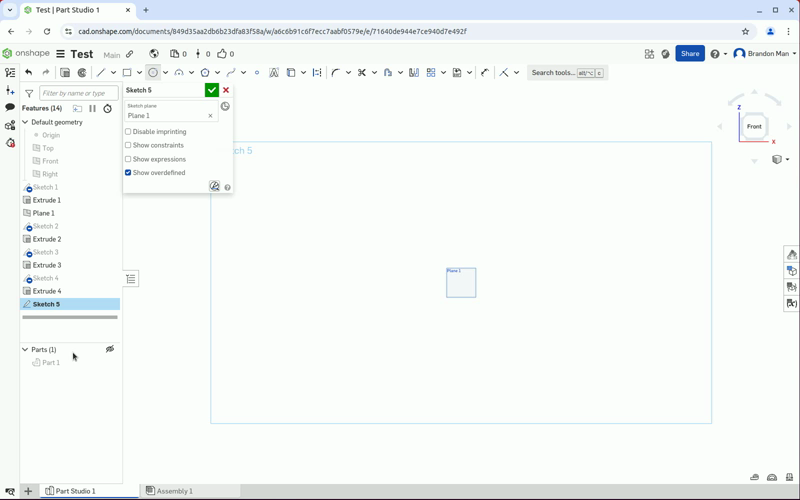
key_down(shift)
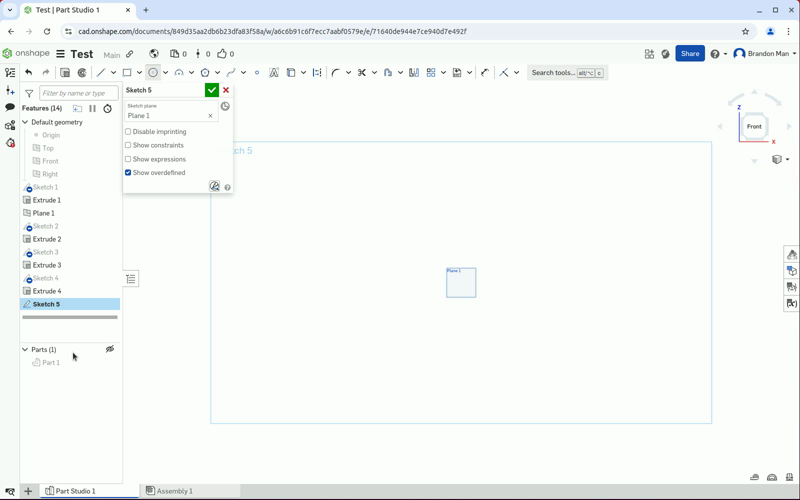
mouse_move(466, 278)
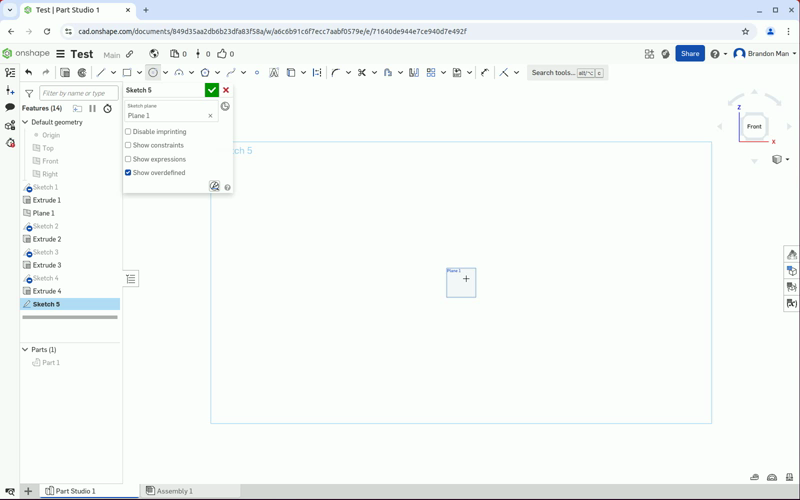
click(466, 278)
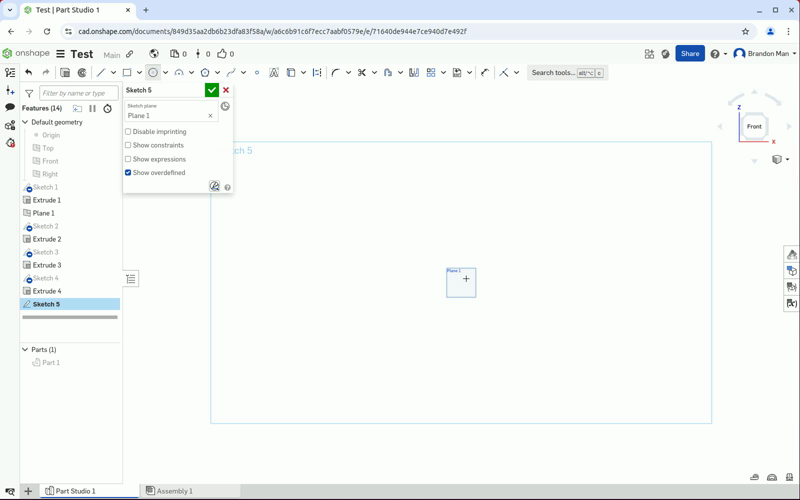
key_up(shift)
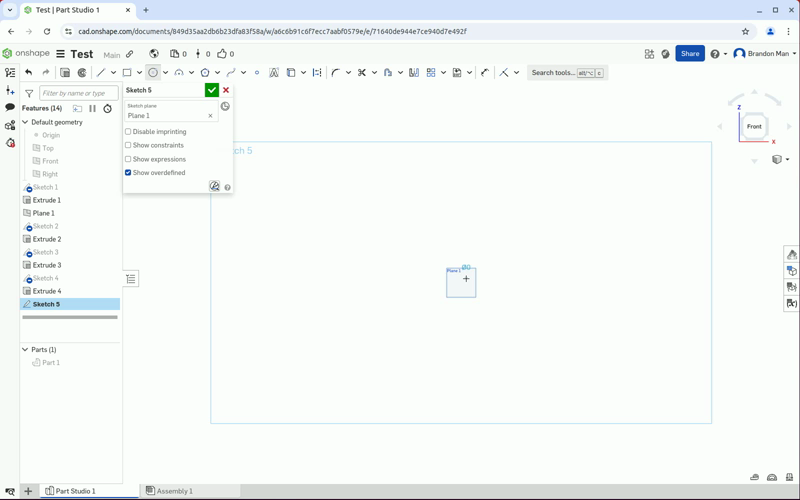
mouse_move(469, 278)
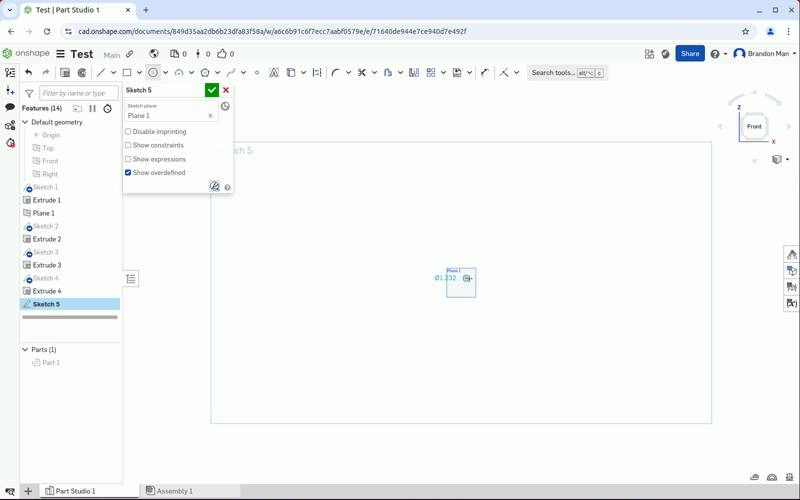
click(469, 278)
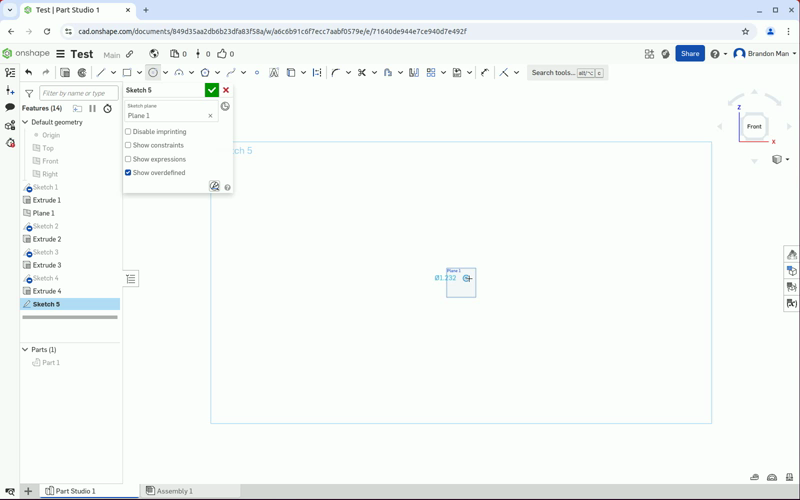
key(esc)
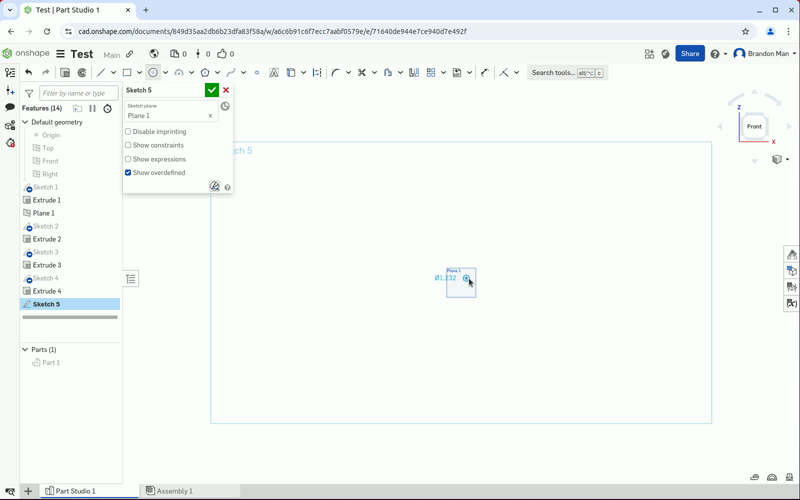
mouse_move(466, 275)
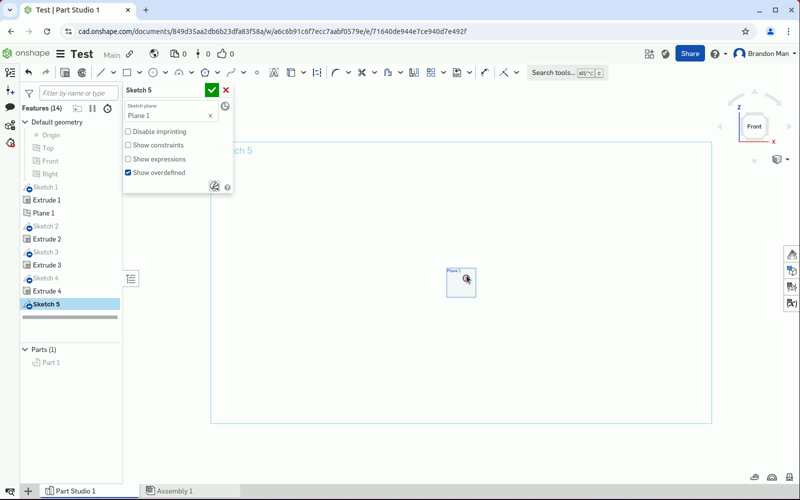
scroll(6)
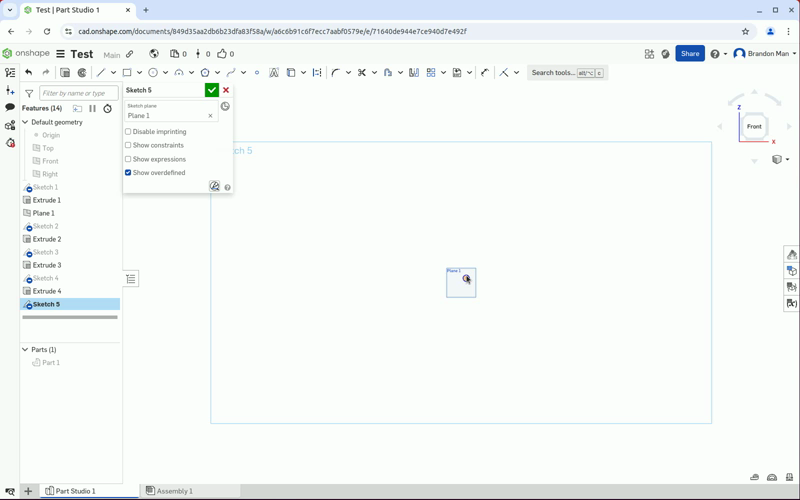
scroll(6)
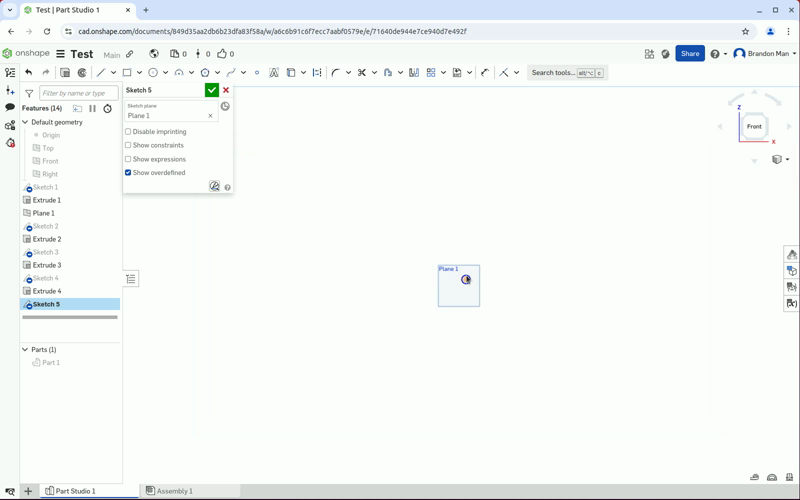
scroll(6)
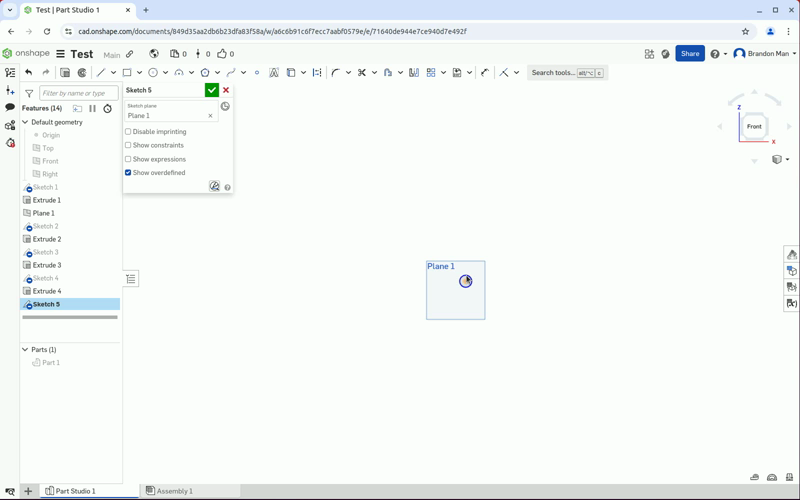
scroll(6)
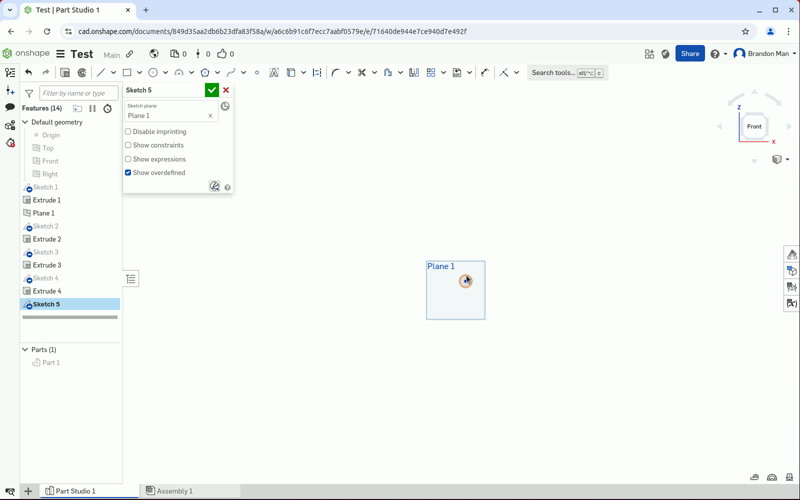
scroll(6)
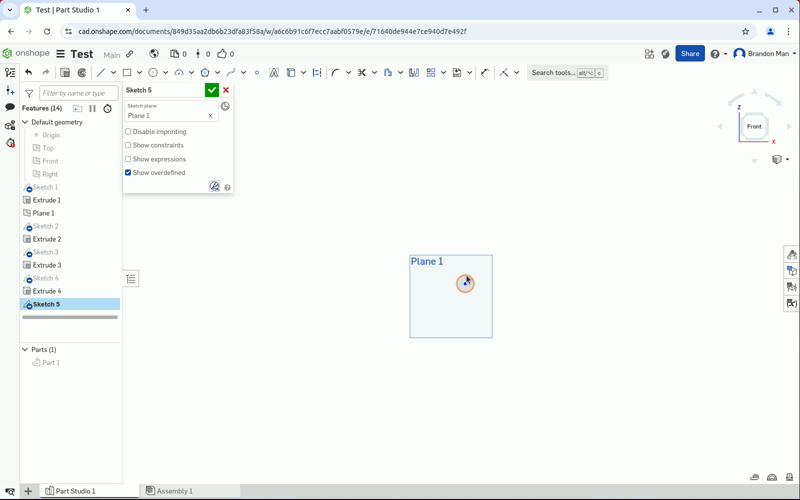
scroll(6)
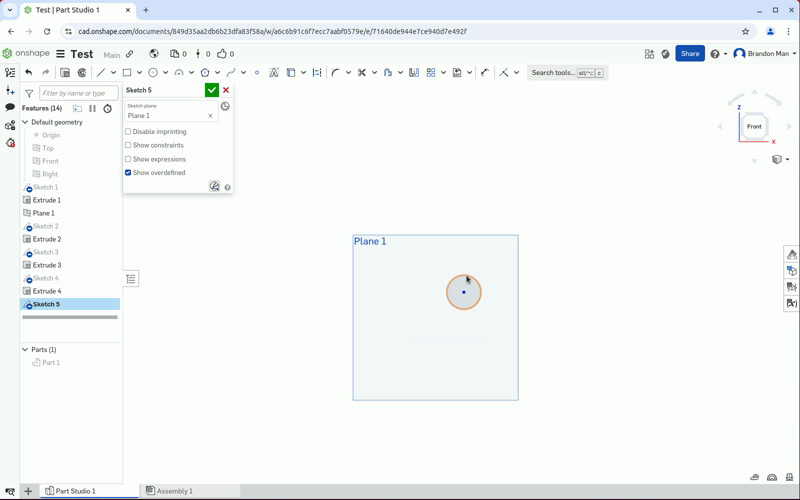
scroll(6)
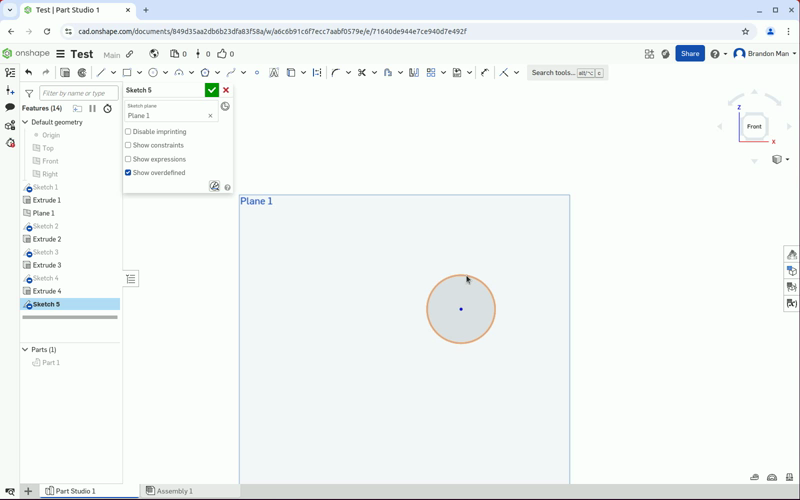
click(466, 275)
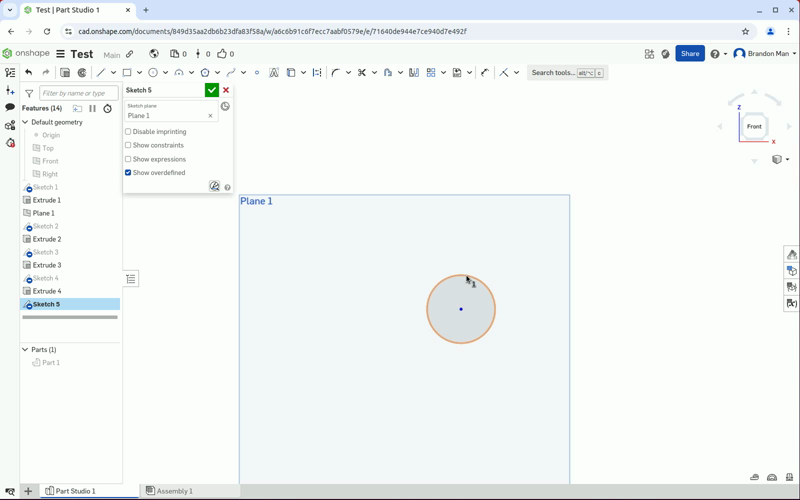
scroll(-6)
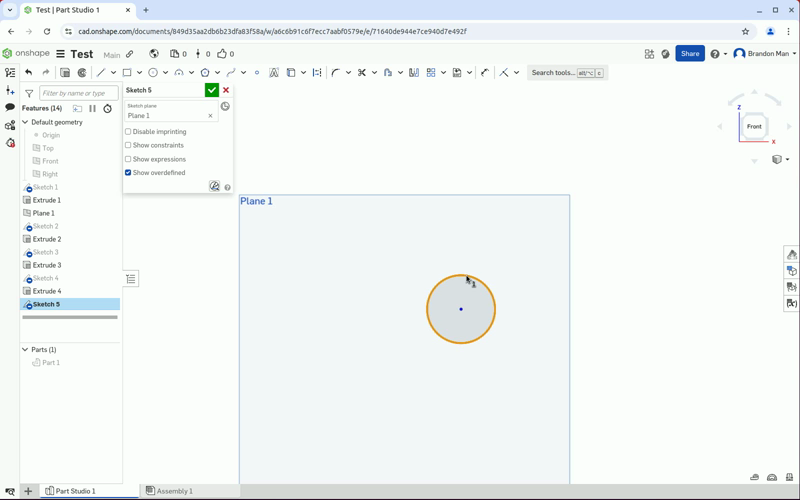
scroll(-6)
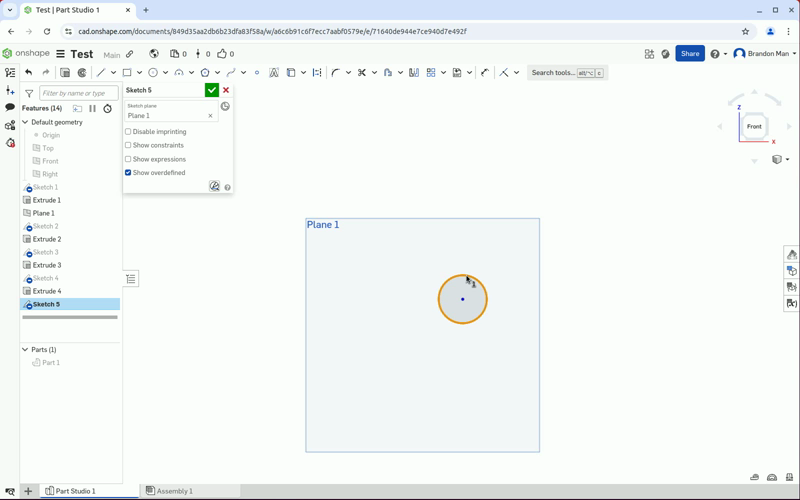
scroll(-6)
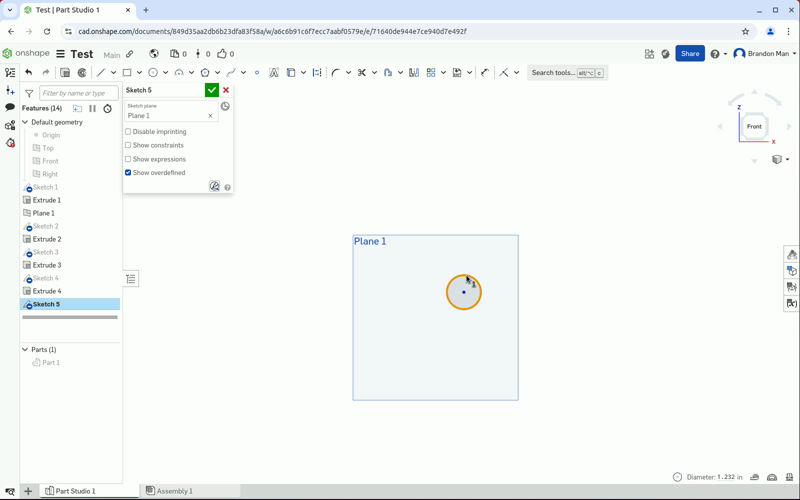
scroll(-6)
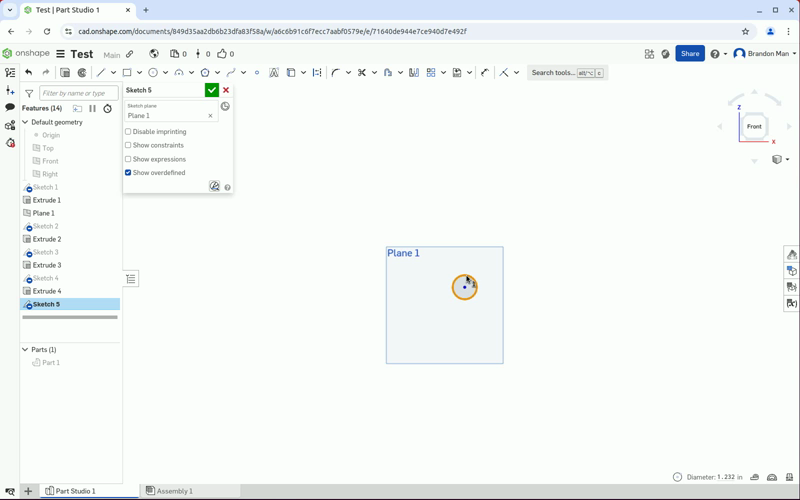
scroll(-6)
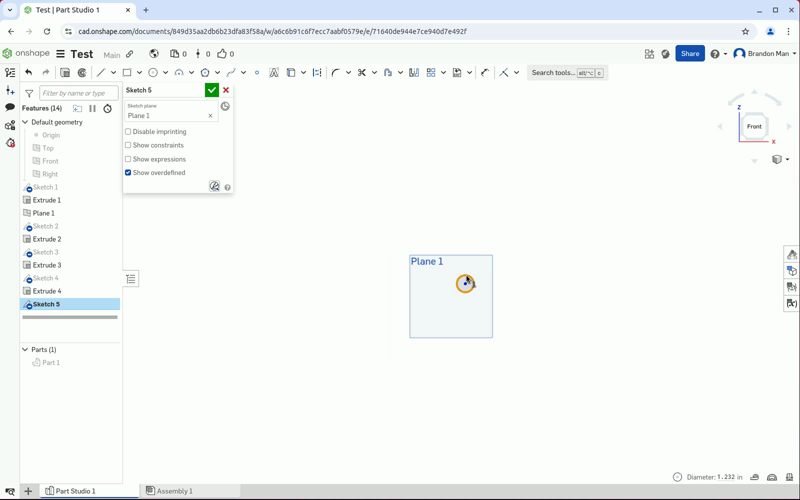
scroll(-6)
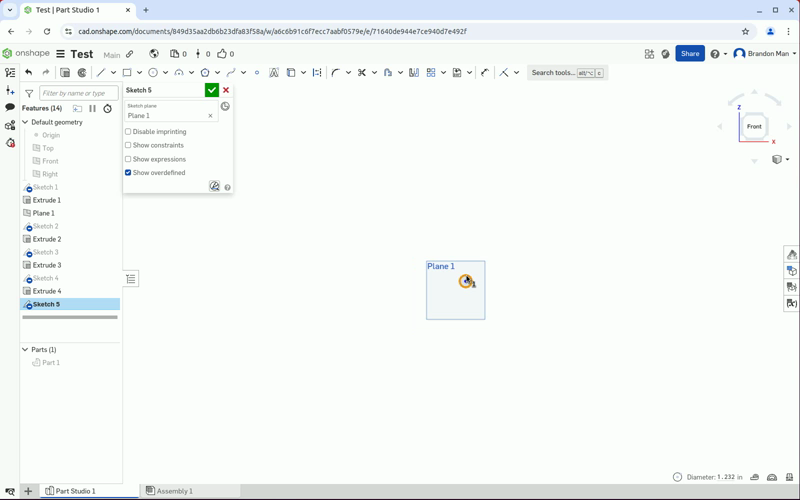
scroll(-6)
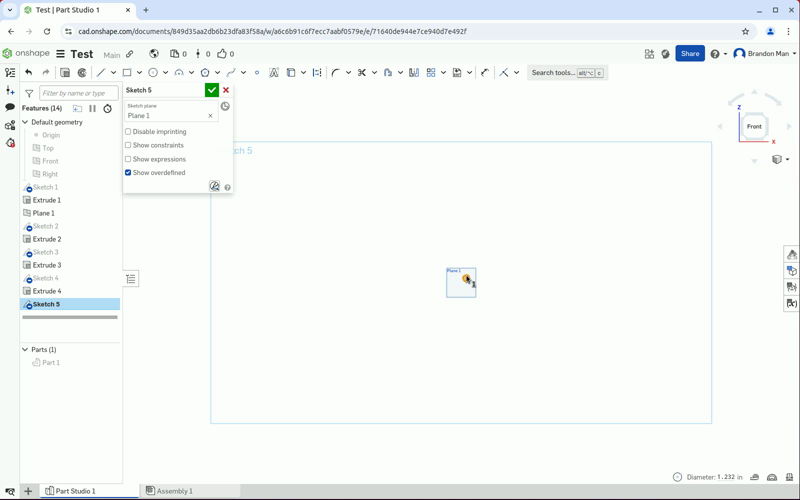
mouse_move(73, 352)
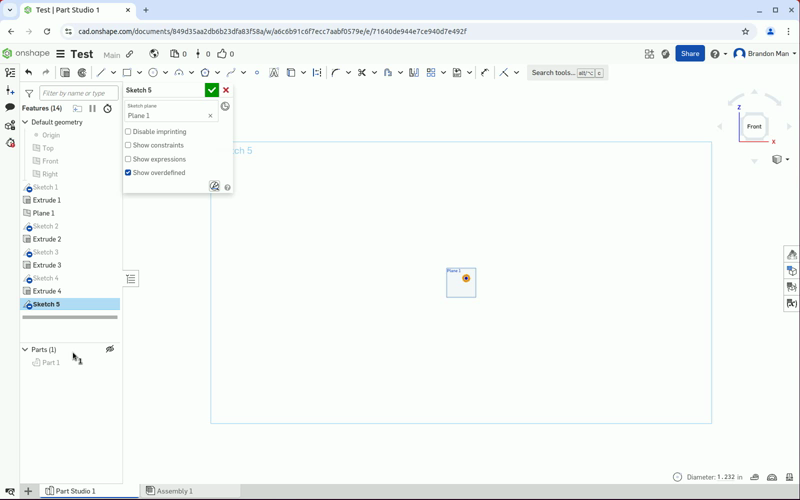
key(shift+y)
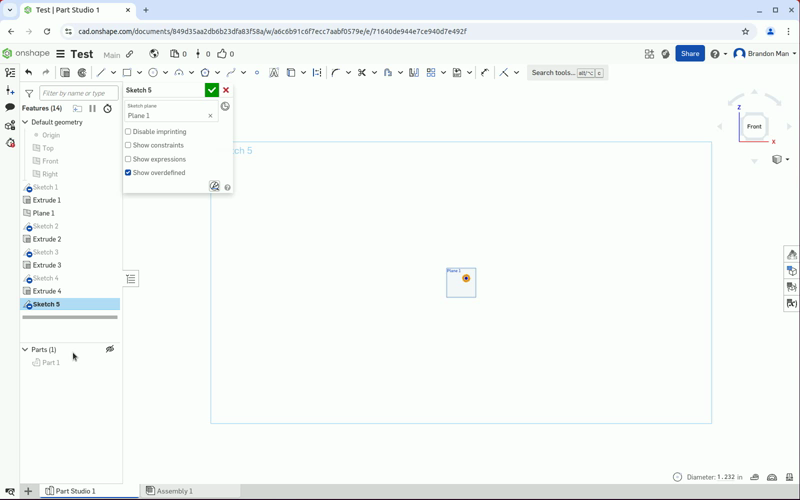
key(shift+e)
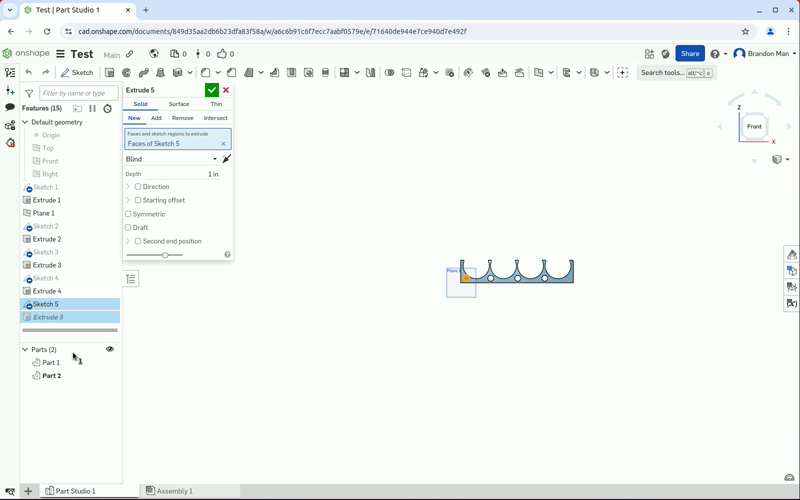
mouse_move(143, 106)
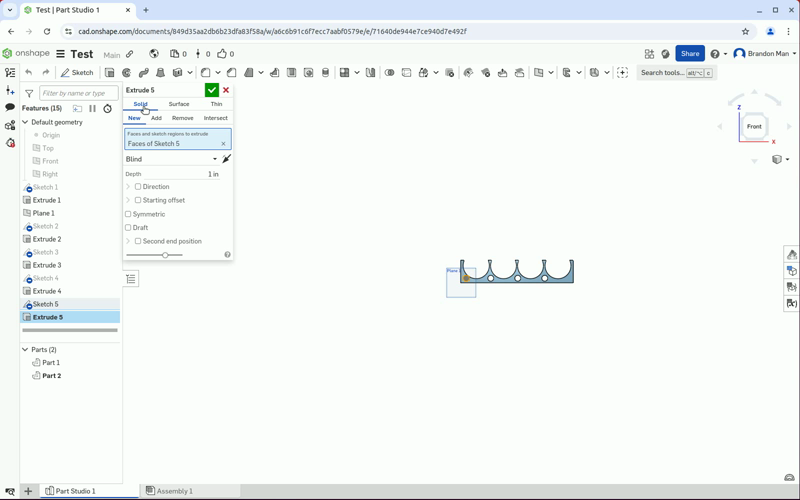
click(143, 106)
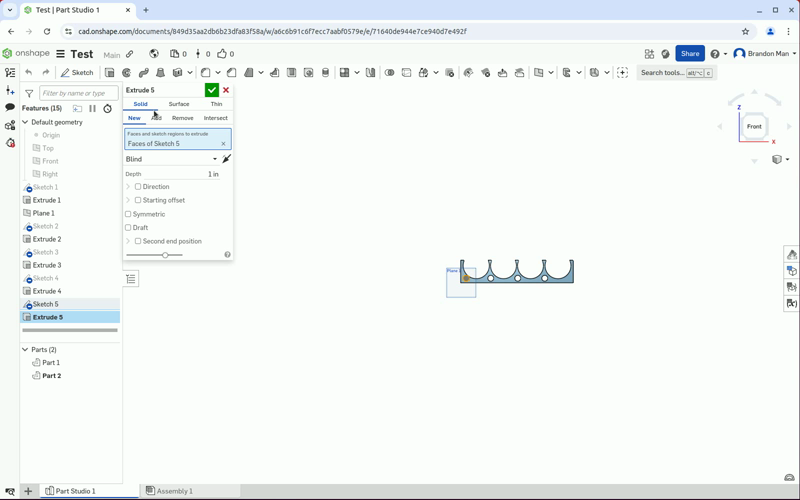
mouse_move(186, 120)
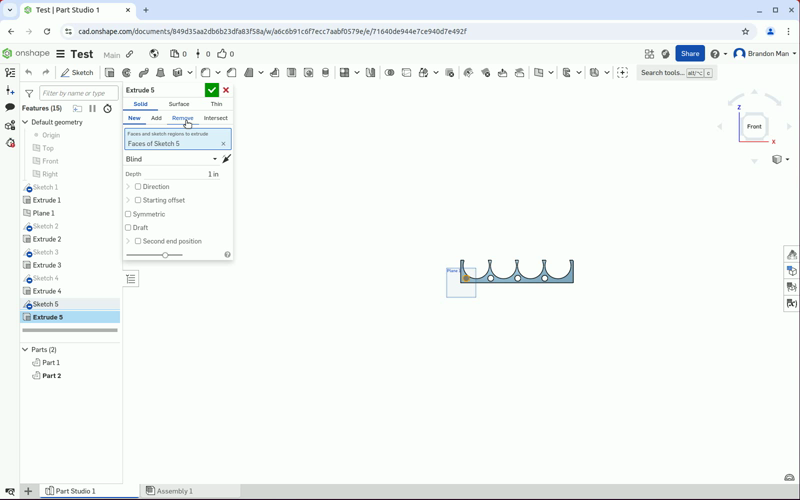
click(186, 120)
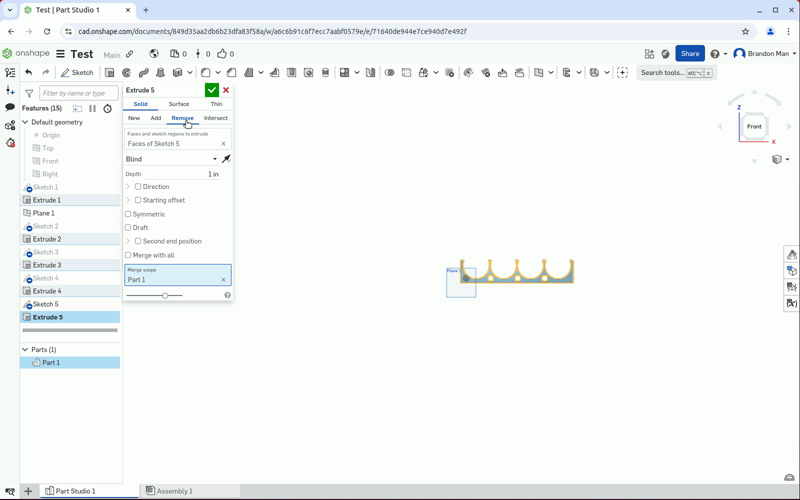
key(tab, 4)
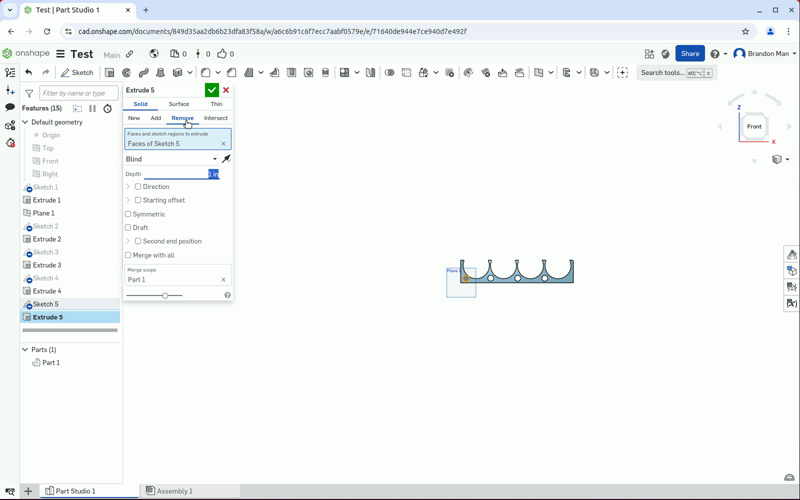
text(12.036)
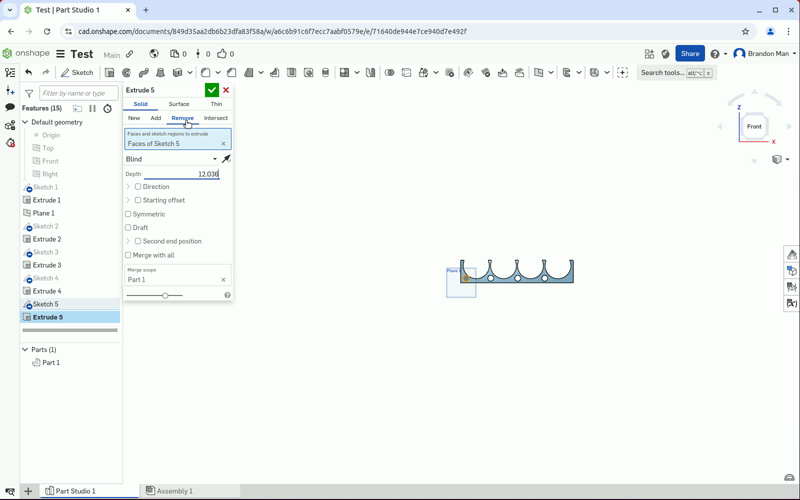
key(tab, 6)
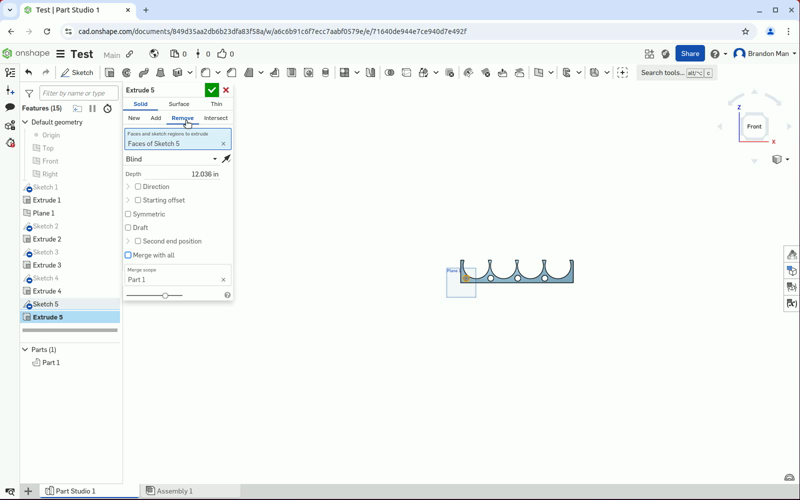
key(space)
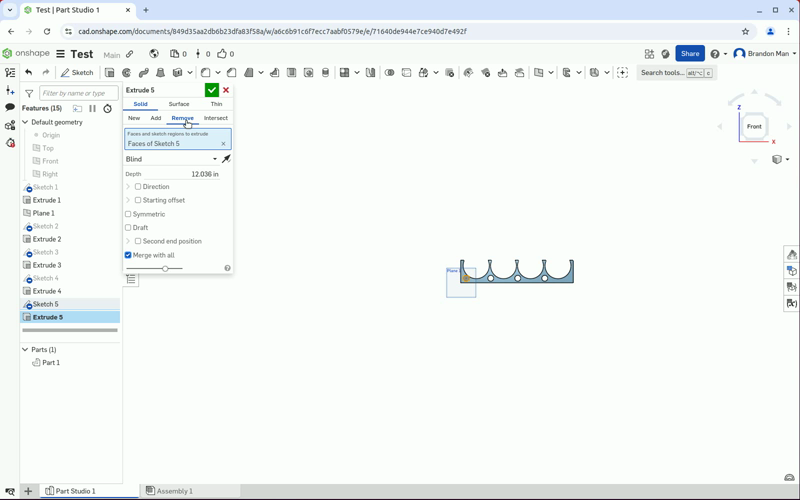
key(enter)
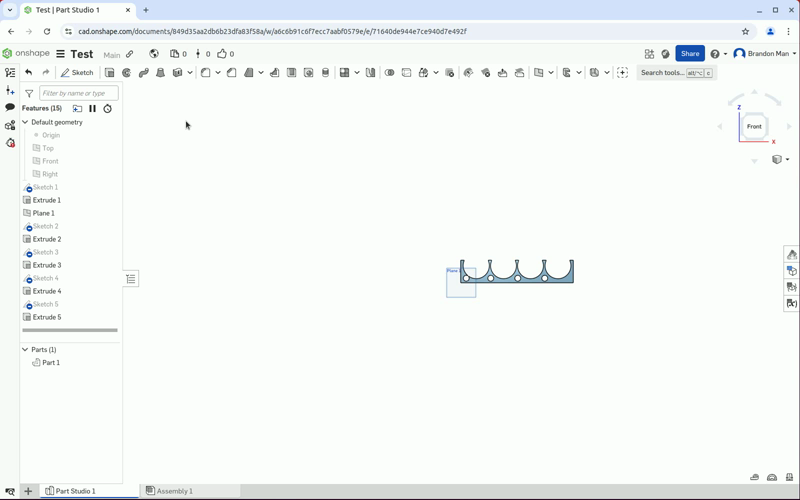
key(shift+h)
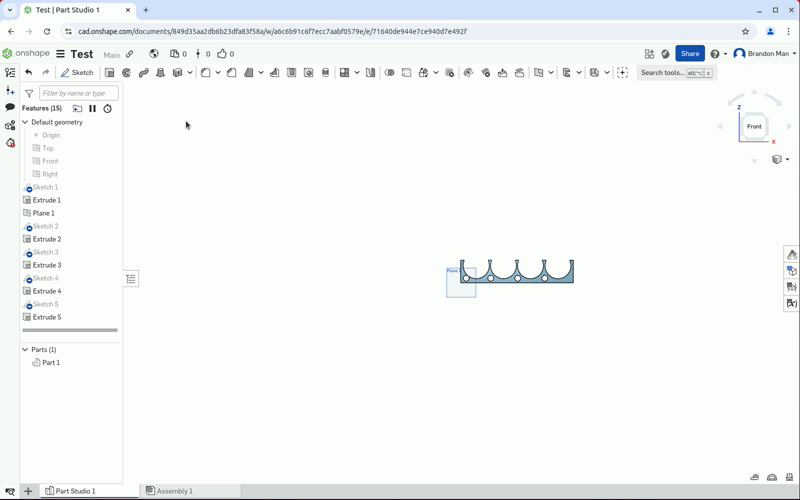
key(shift+h)
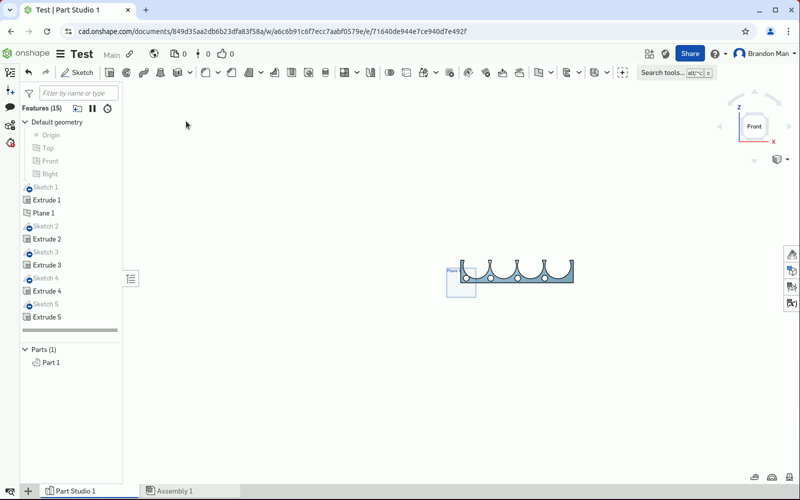
mouse_move(73, 189)
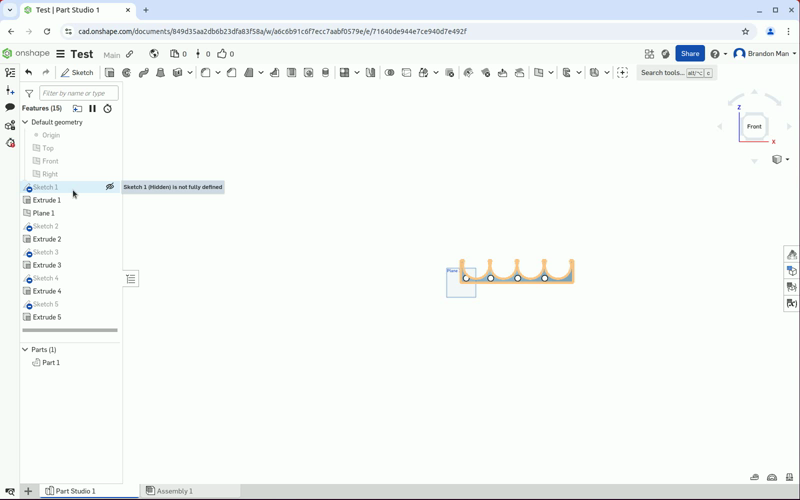
click(73, 189)
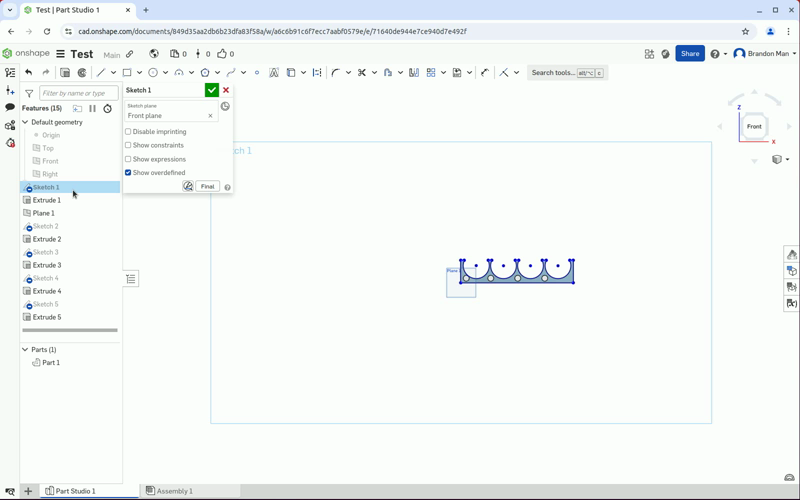
mouse_move(229, 92)
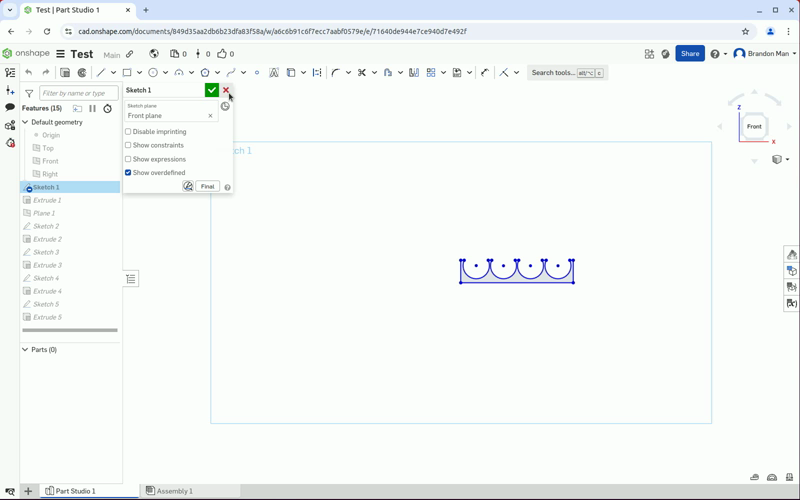
click(229, 92)
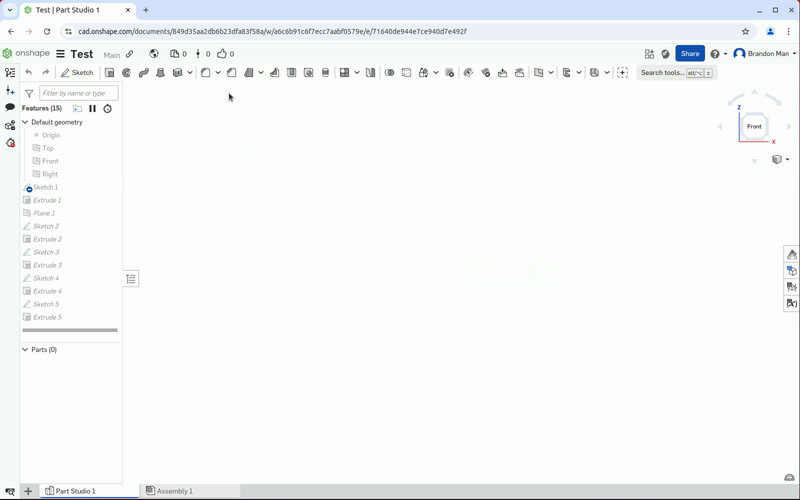
key(shift+s)
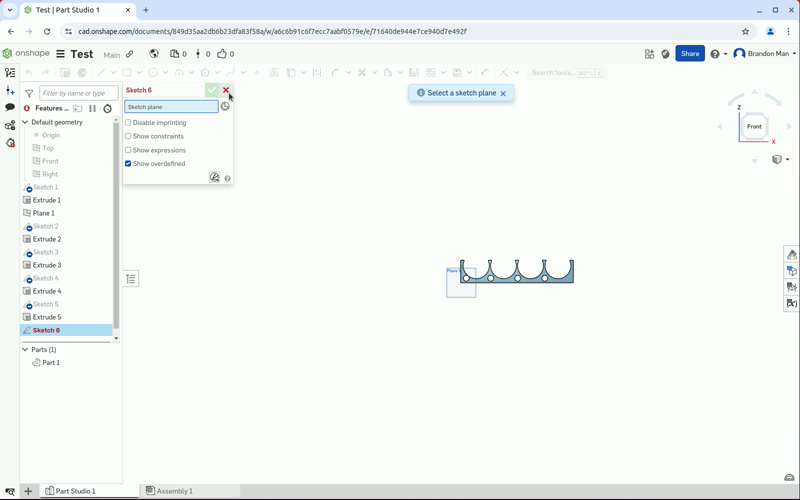
mouse_move(69, 215)
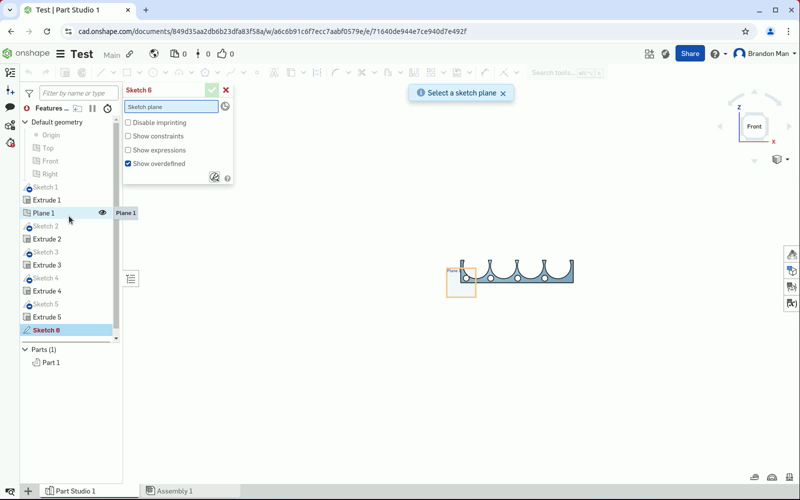
click(69, 215)
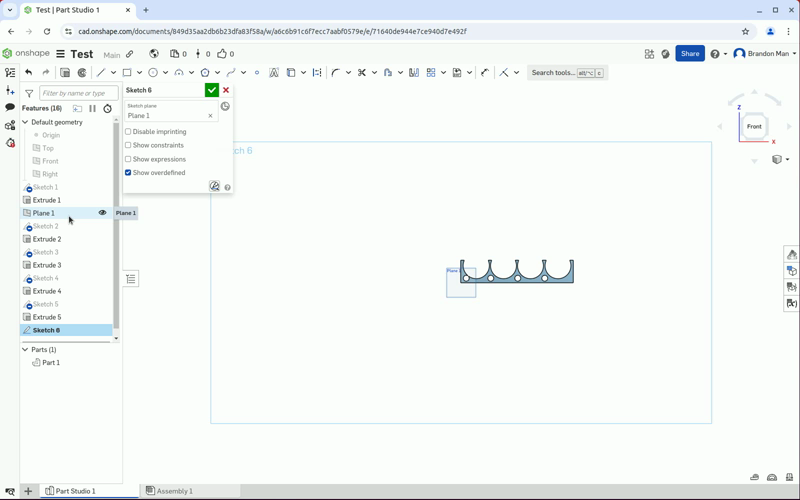
mouse_move(73, 352)
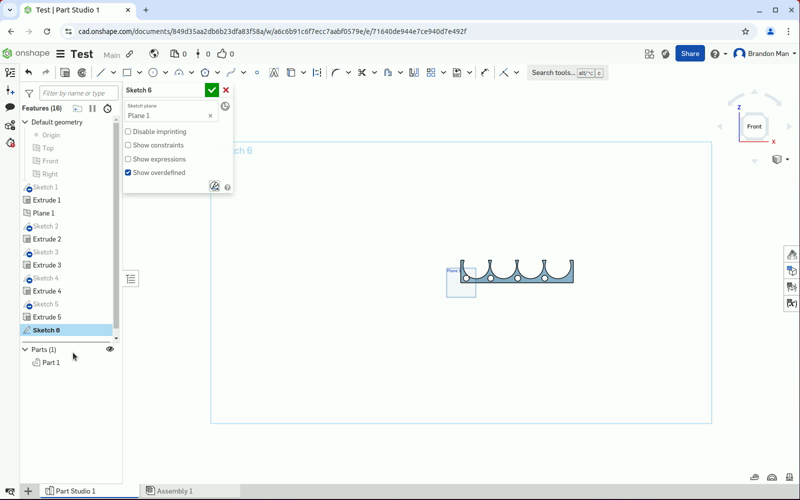
key(y)
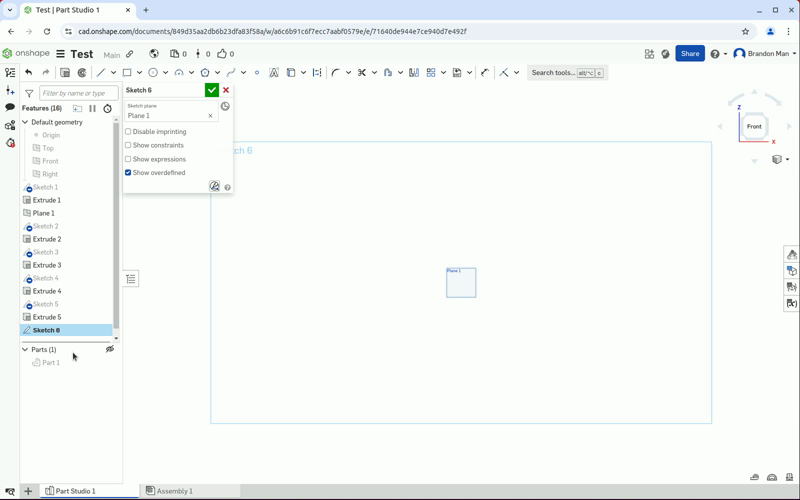
key(c)
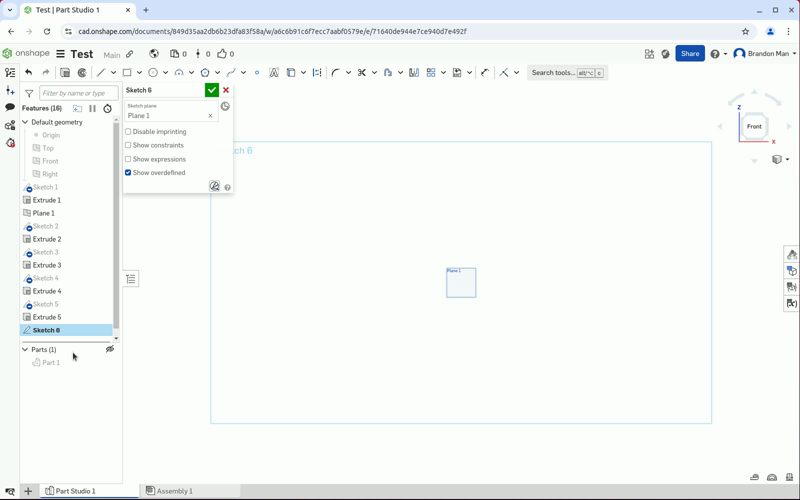
key_down(shift)
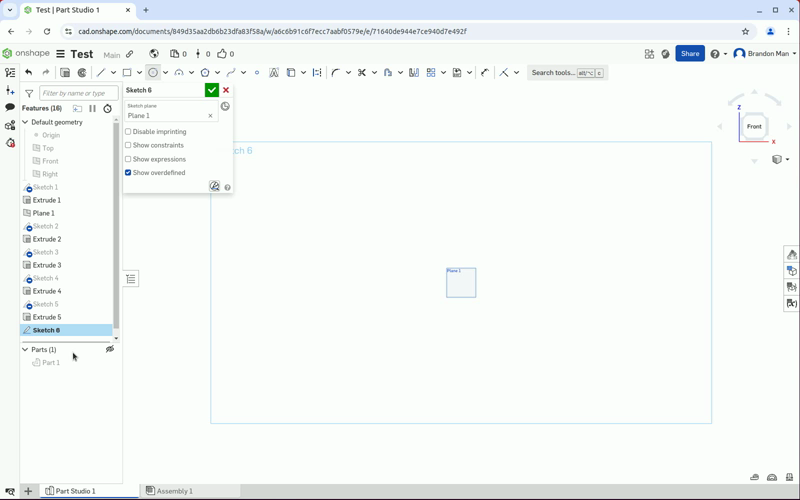
mouse_move(569, 278)
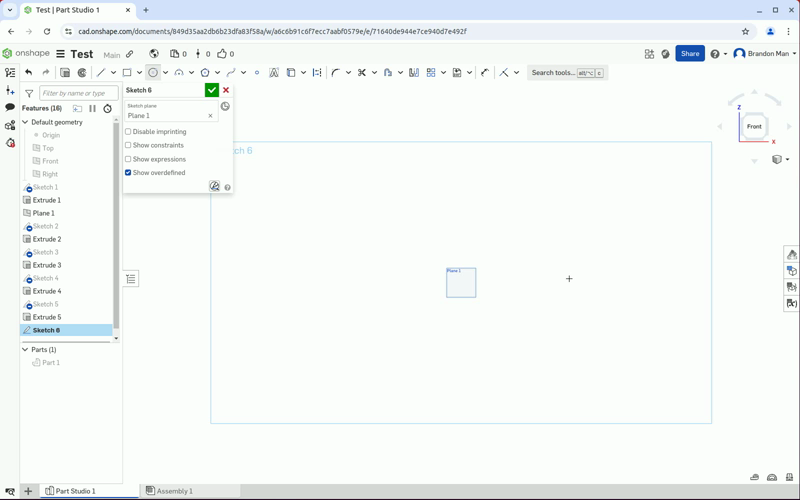
click(569, 278)
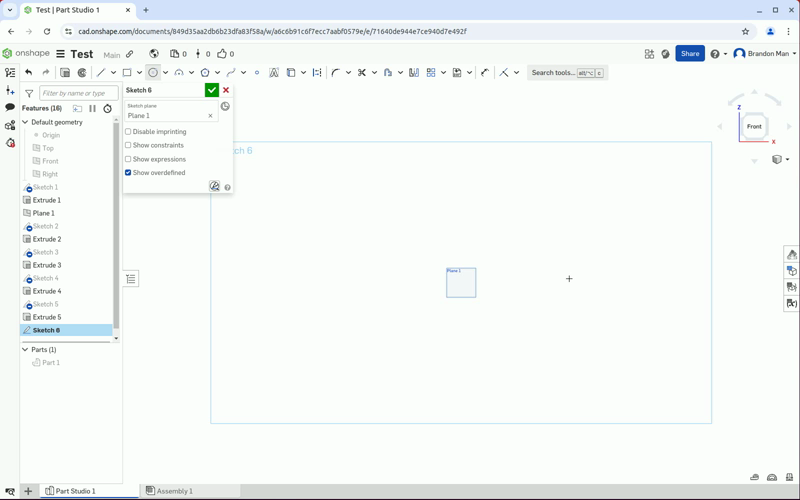
key_up(shift)
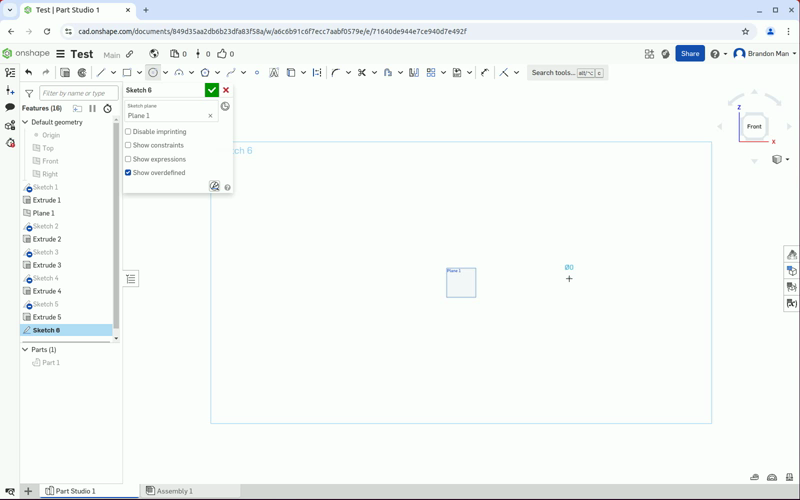
mouse_move(572, 278)
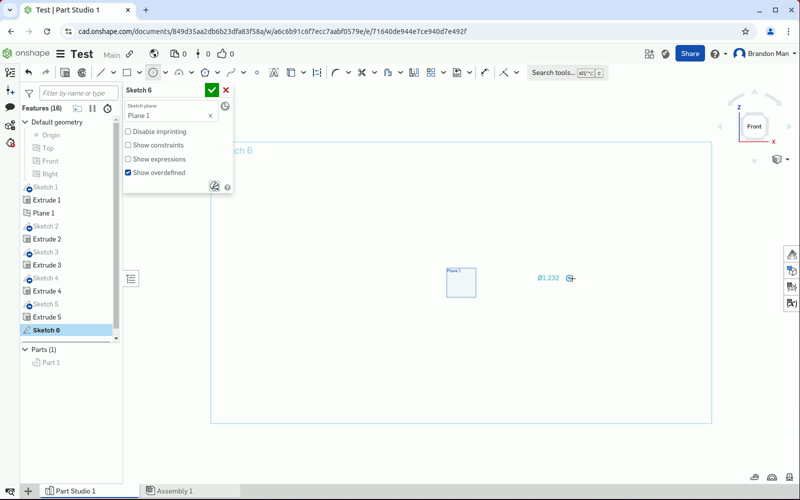
click(572, 278)
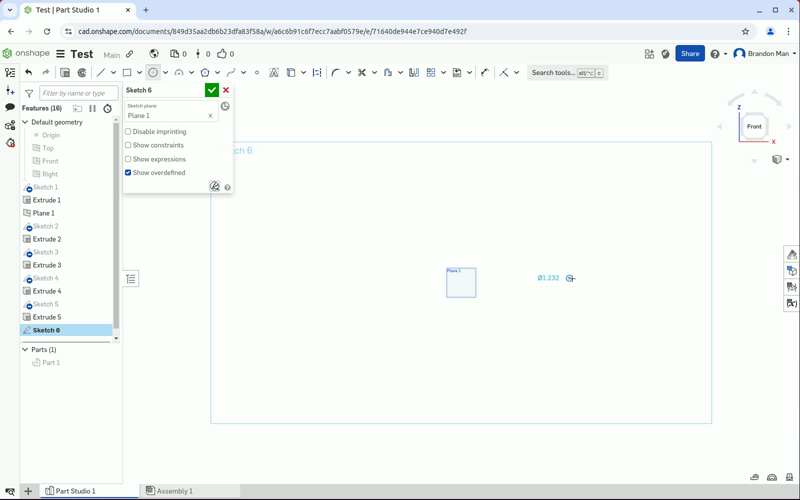
key(esc)
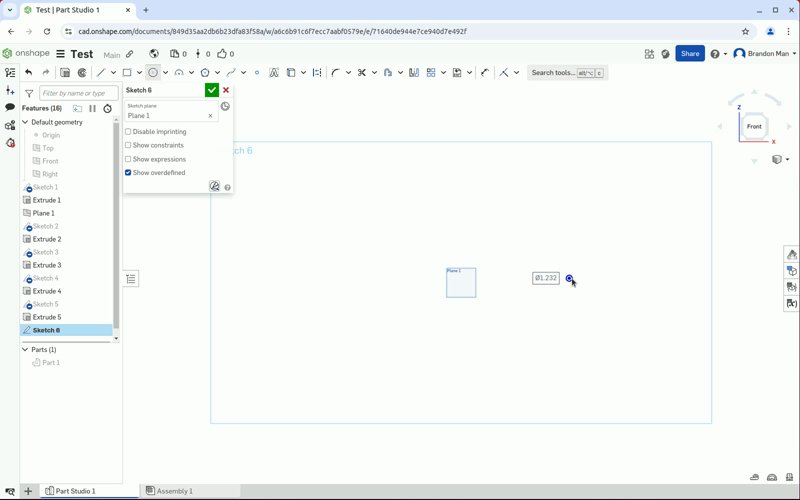
mouse_move(567, 275)
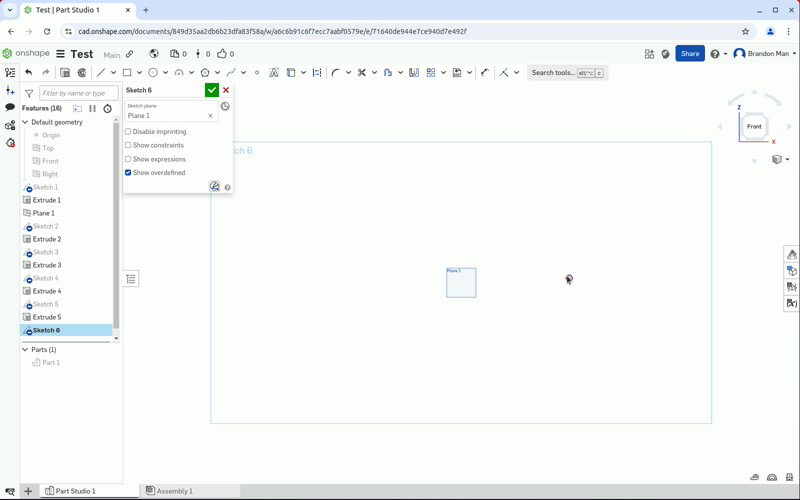
scroll(6)
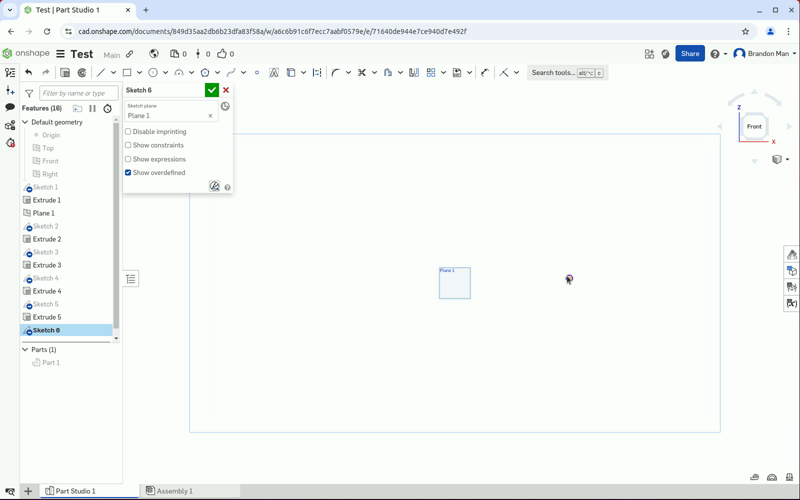
scroll(6)
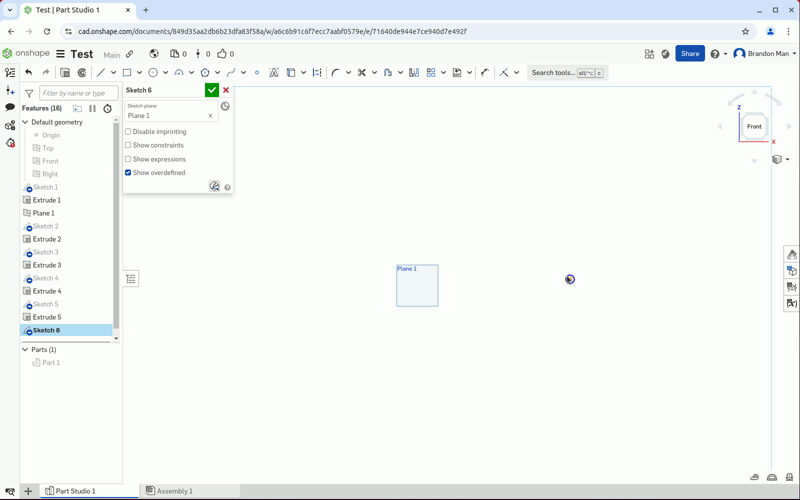
scroll(6)
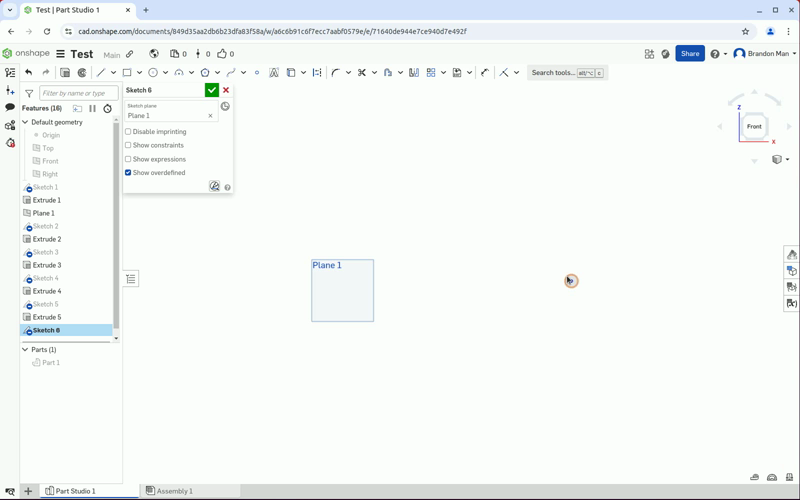
scroll(6)
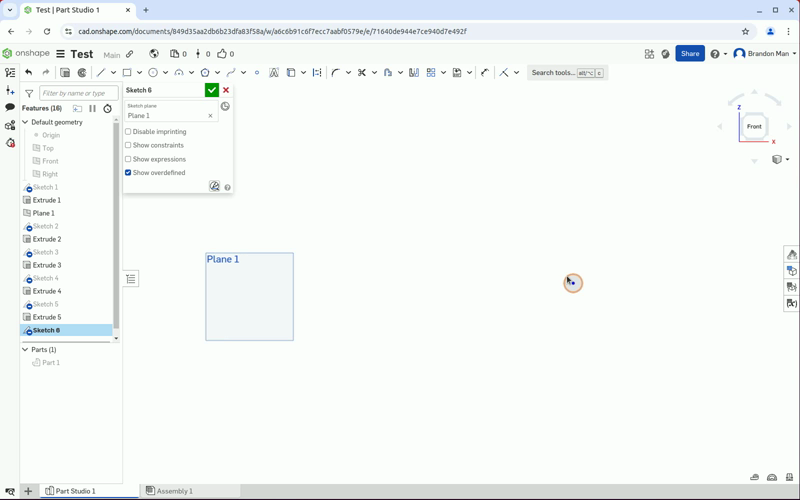
scroll(6)
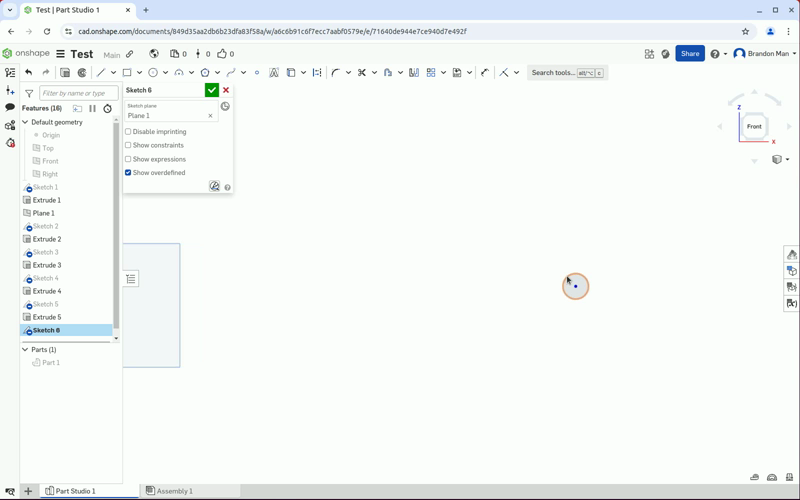
scroll(6)
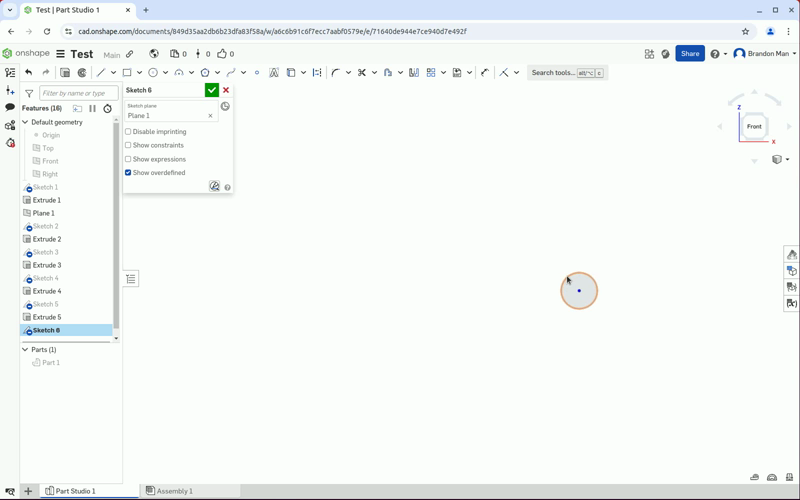
scroll(6)
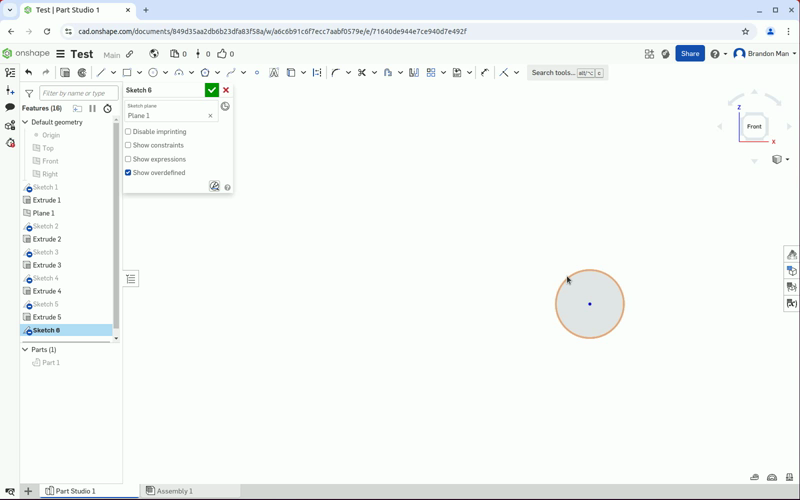
click(567, 275)
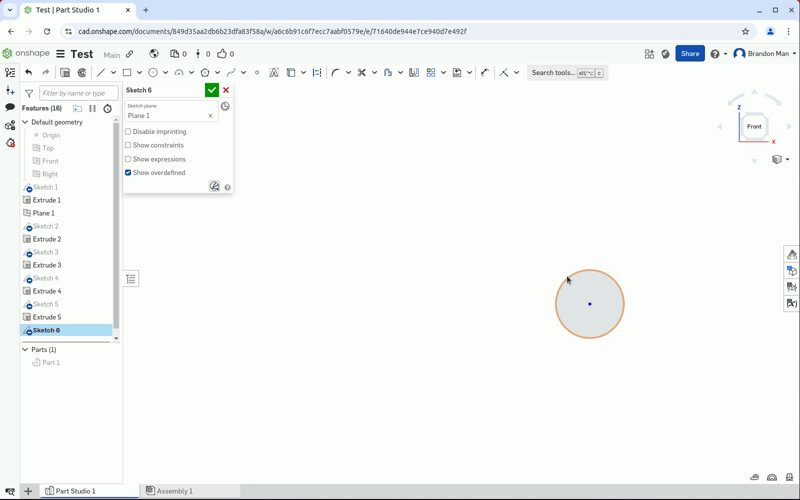
scroll(-6)
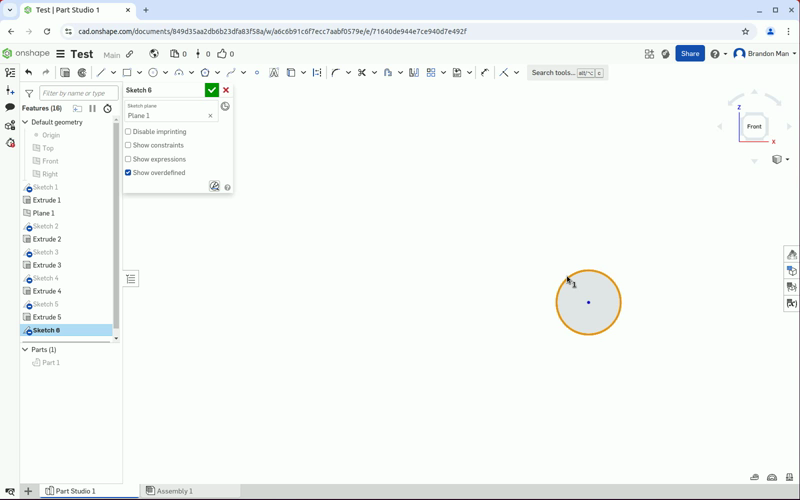
scroll(-6)
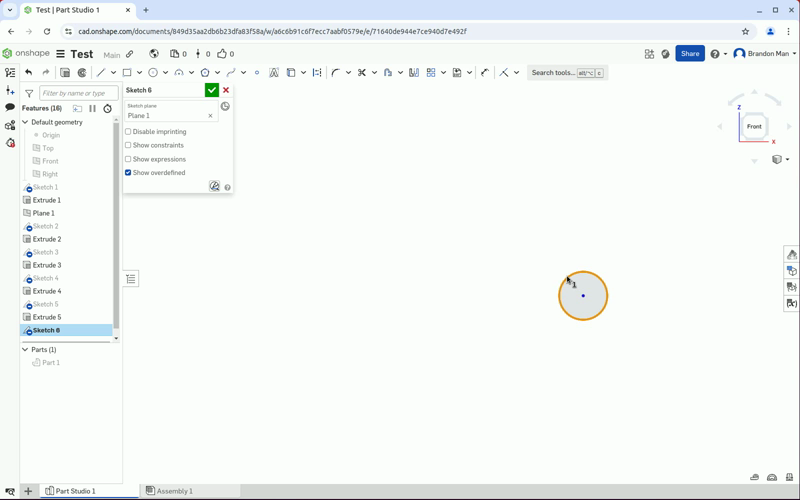
scroll(-6)
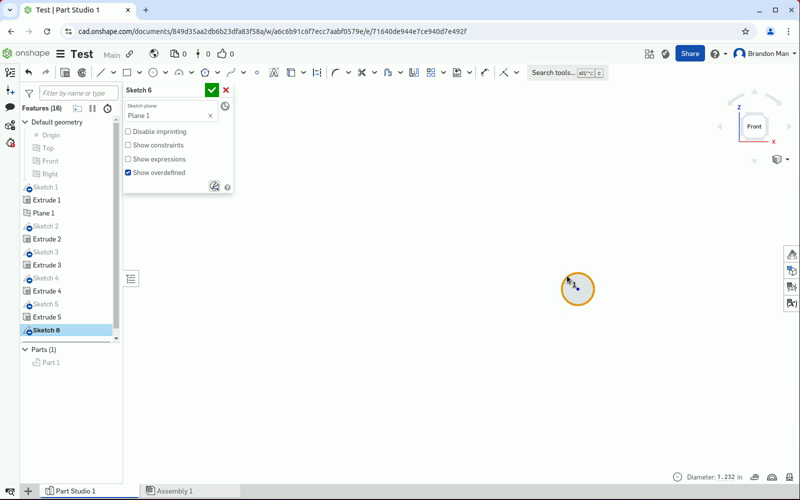
scroll(-6)
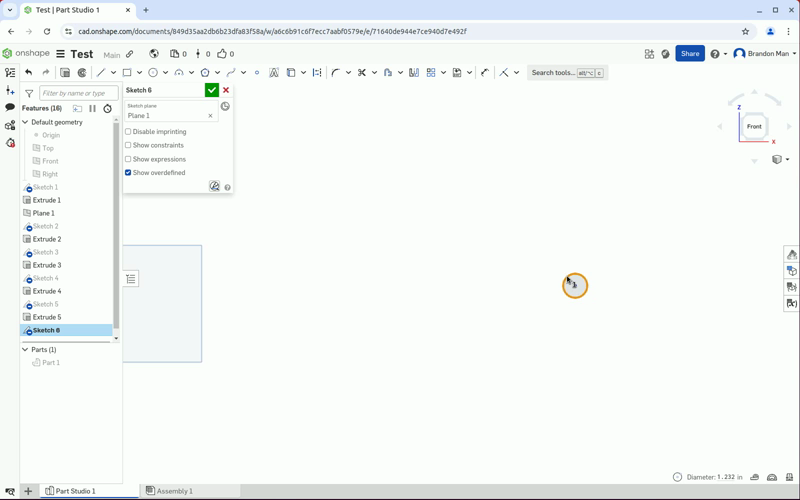
scroll(-6)
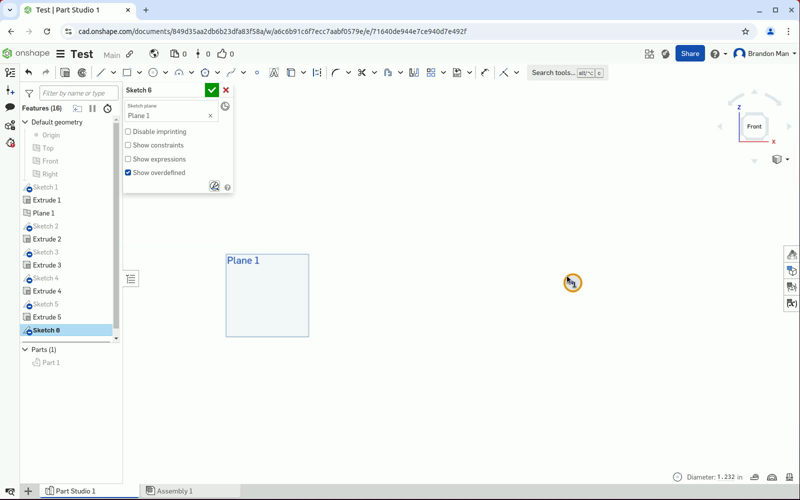
scroll(-6)
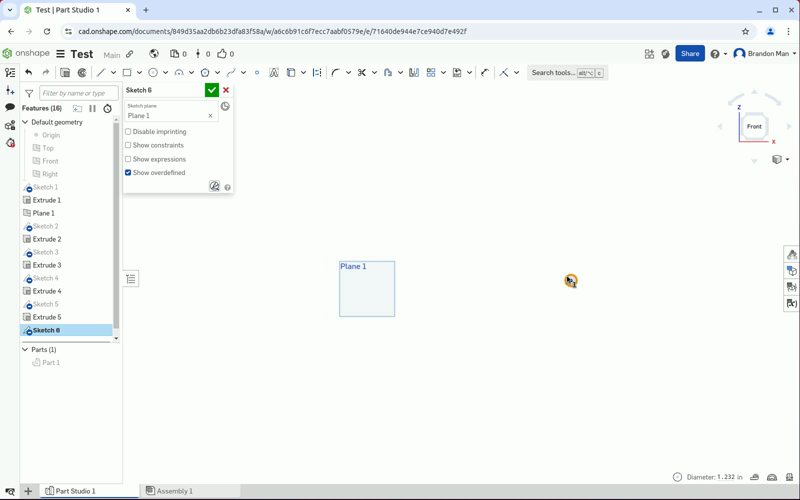
scroll(-6)
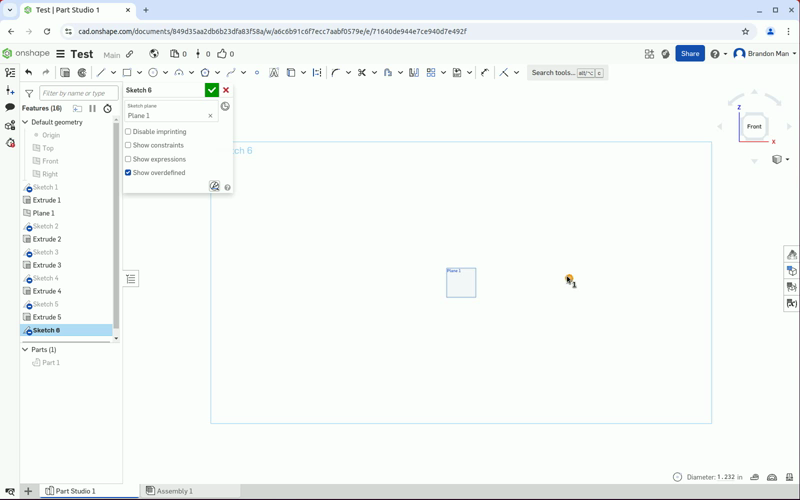
mouse_move(73, 352)
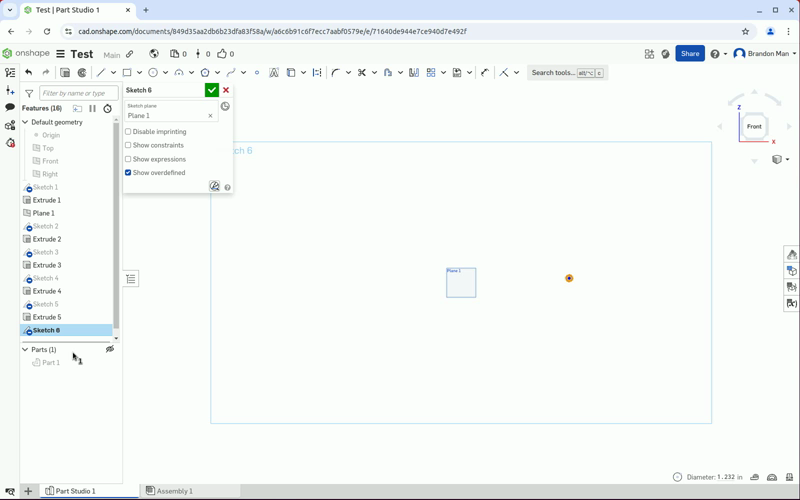
key(shift+y)
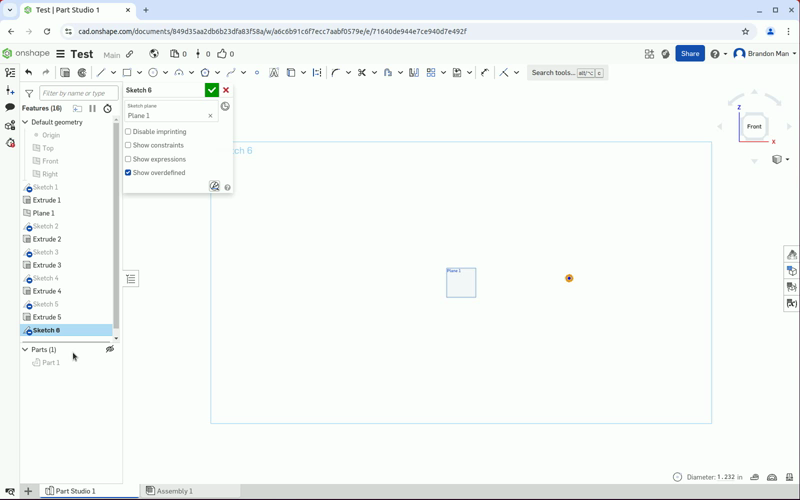
key(shift+e)
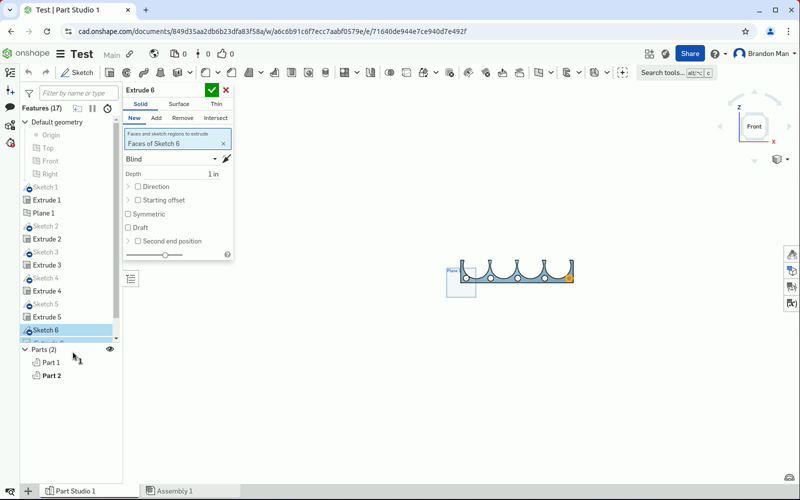
mouse_move(143, 106)
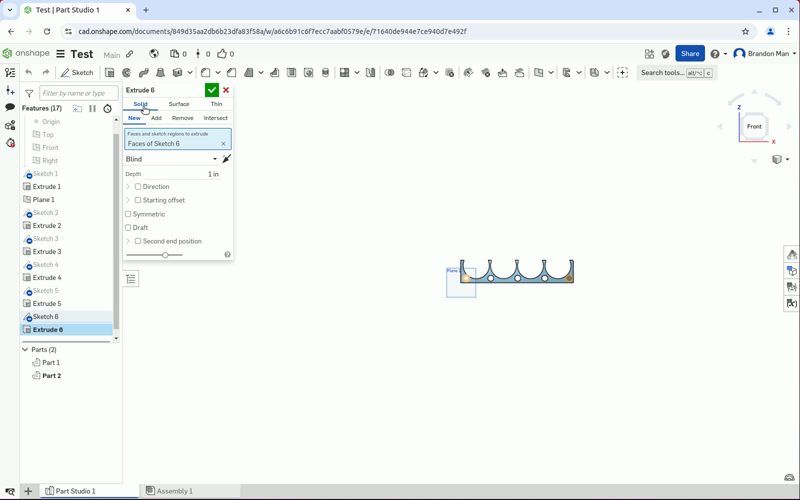
click(143, 106)
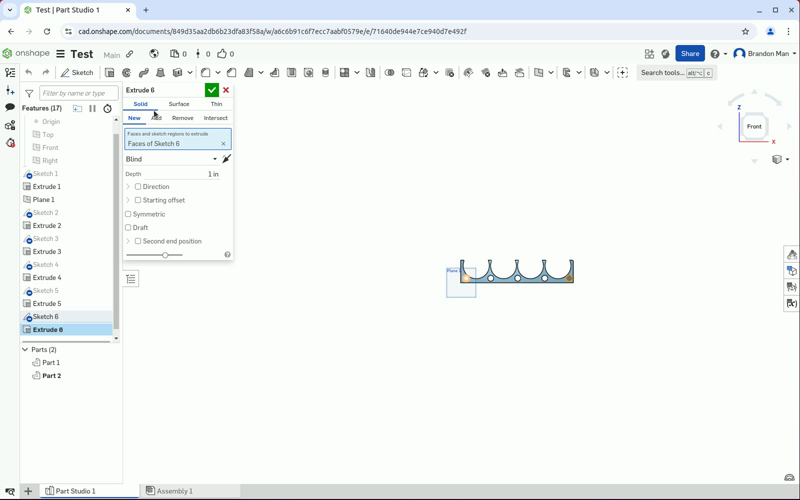
mouse_move(186, 120)
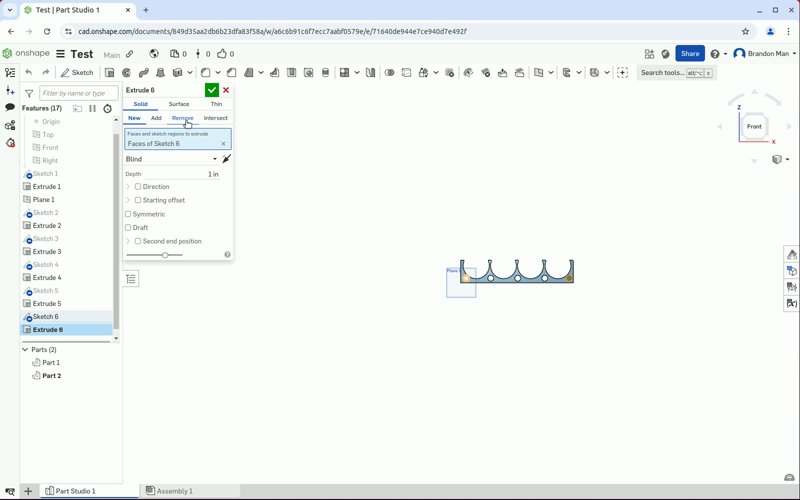
click(186, 120)
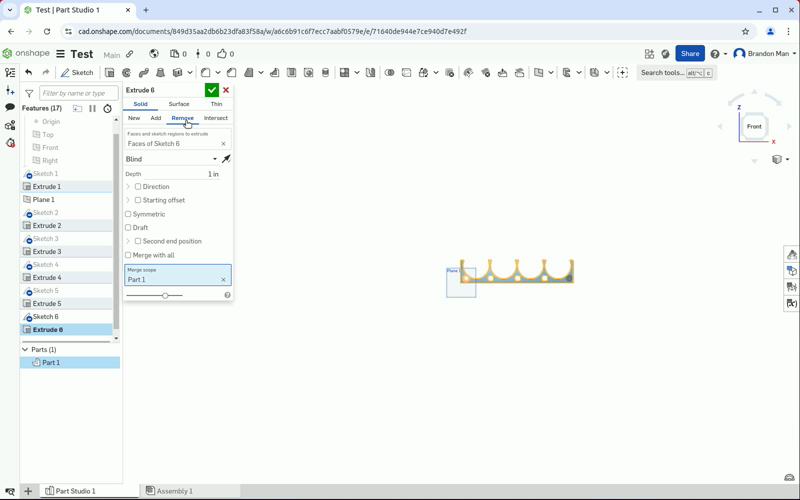
key(tab, 4)
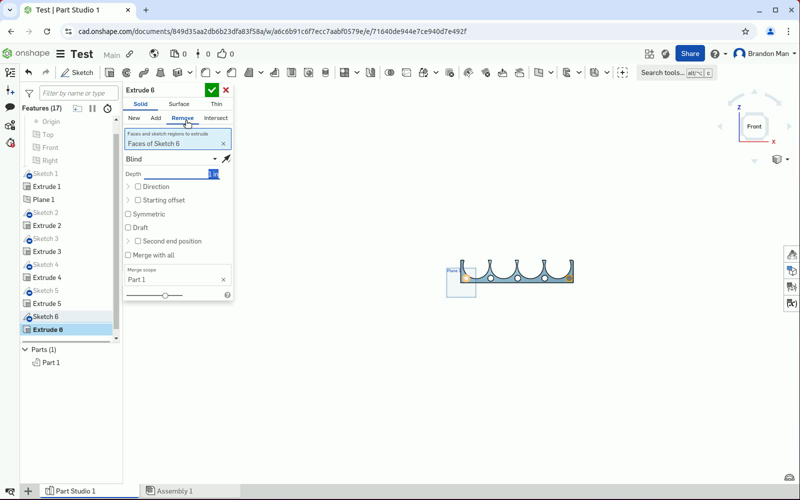
text(12.036)
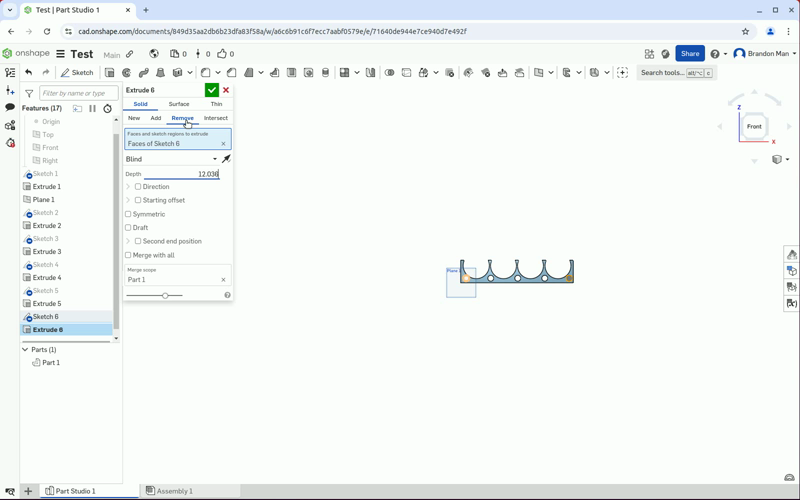
key(tab, 6)
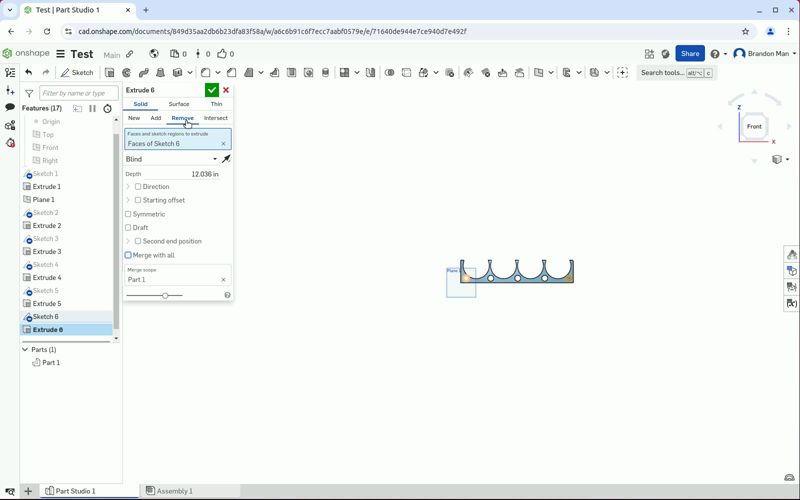
key(space)
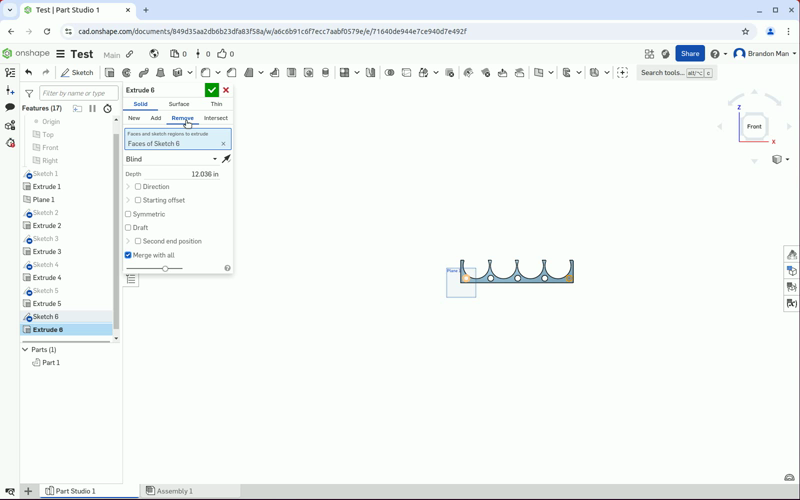
key(enter)
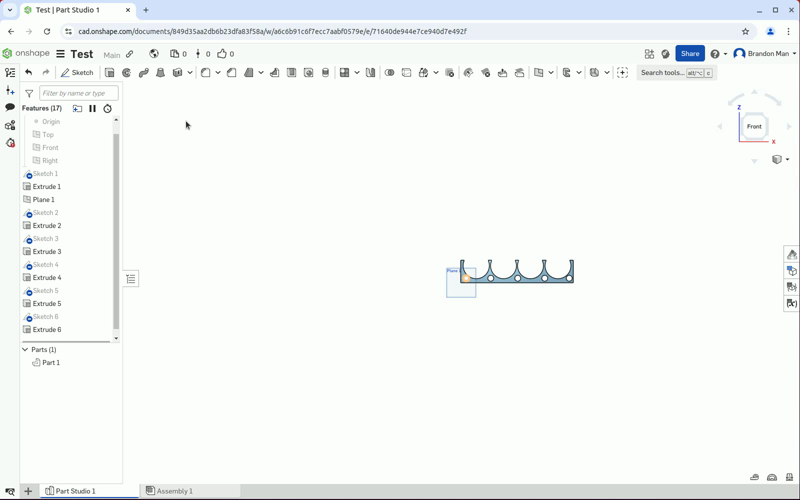
key(shift+h)
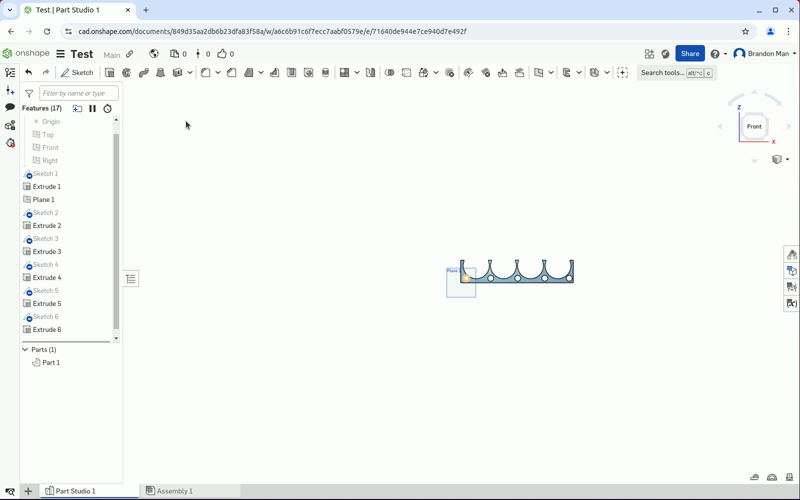
key(shift+h)
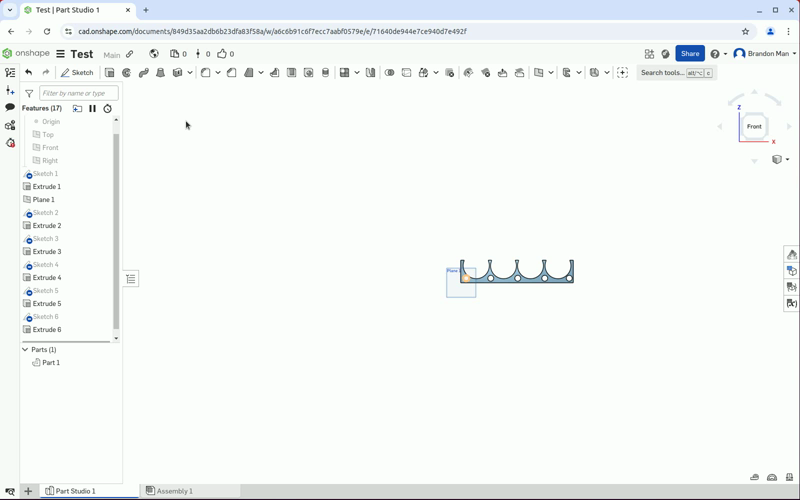
key(shift+7)
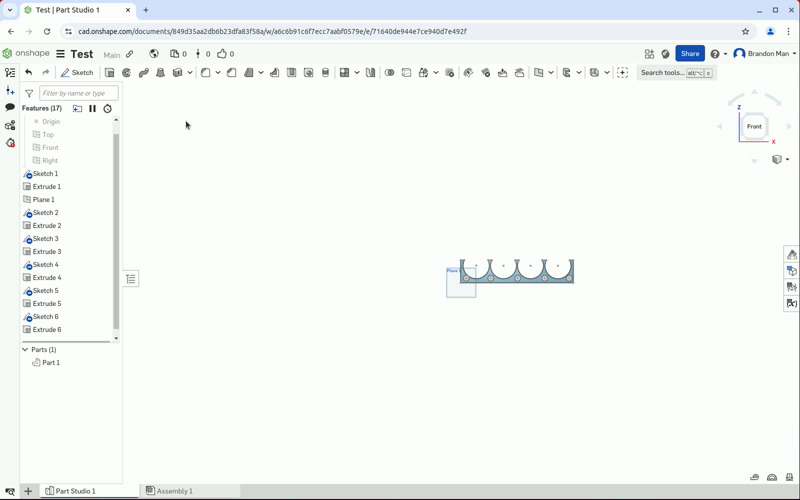
key(left, 2)
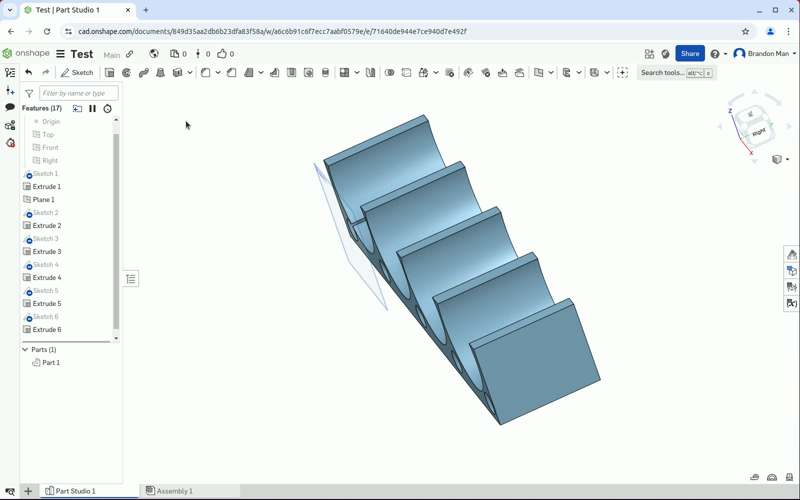
key(down, 2)
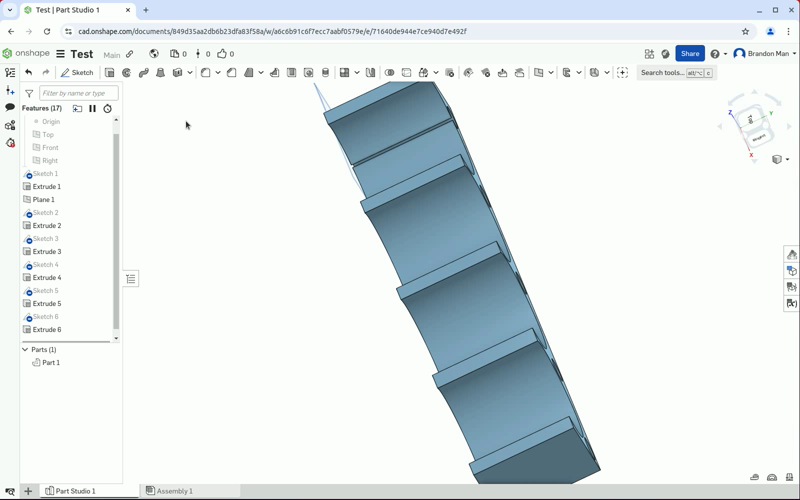
key(up, 2)
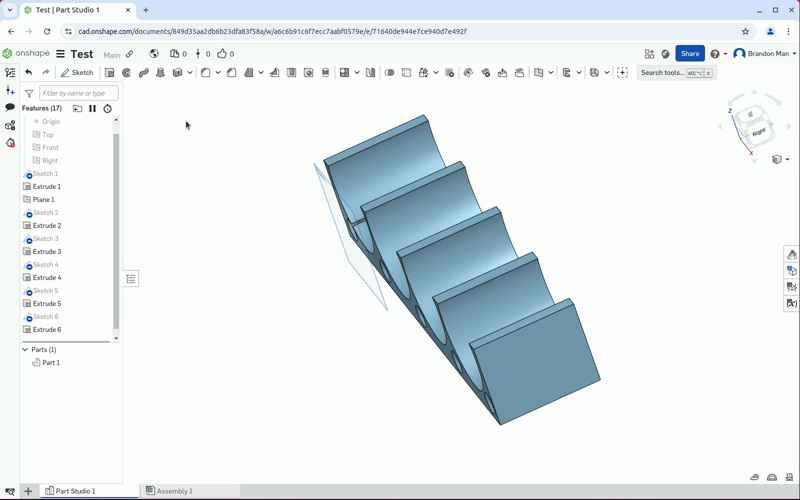
key(right, 2)
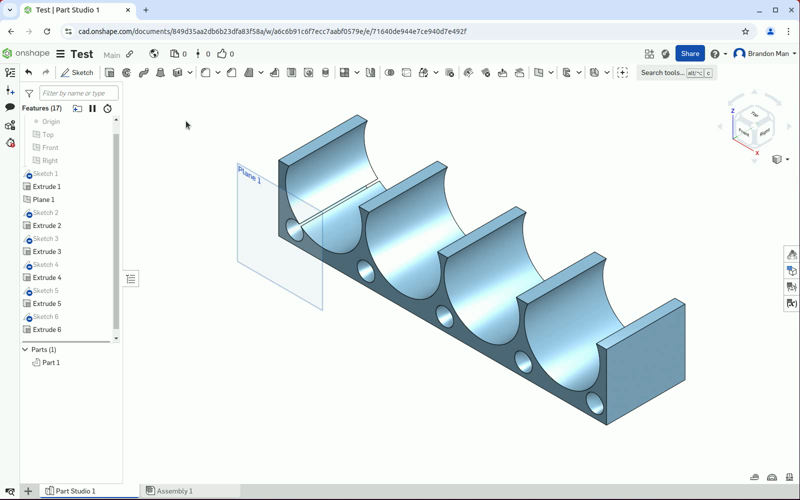
mouse_move(69, 176)
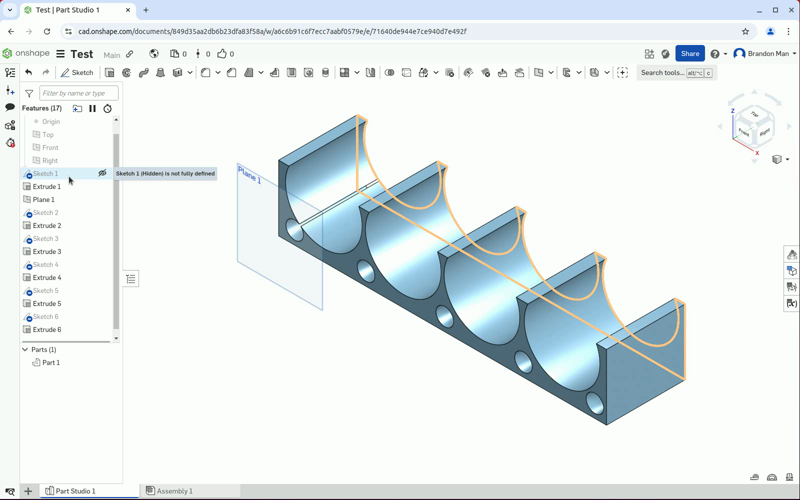
click(69, 176)